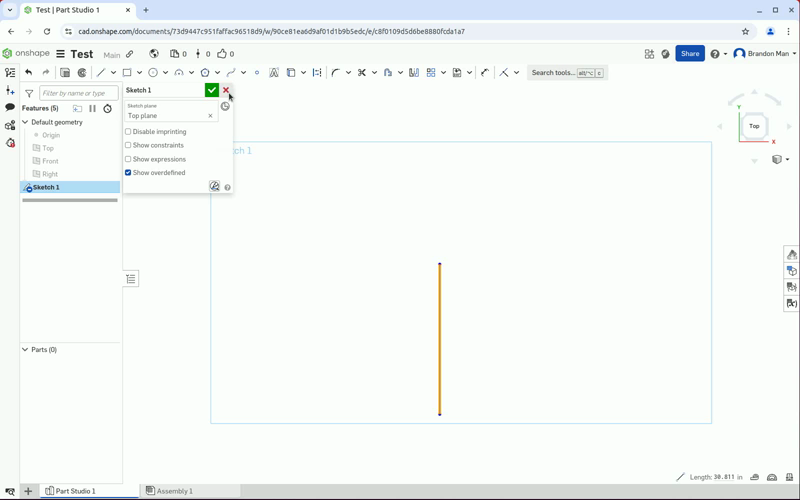
key(shift+h)
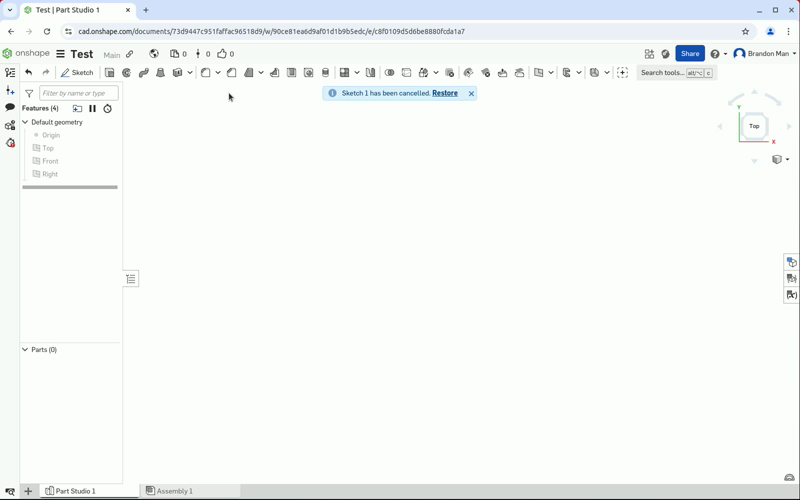
mouse_move(73, 352)
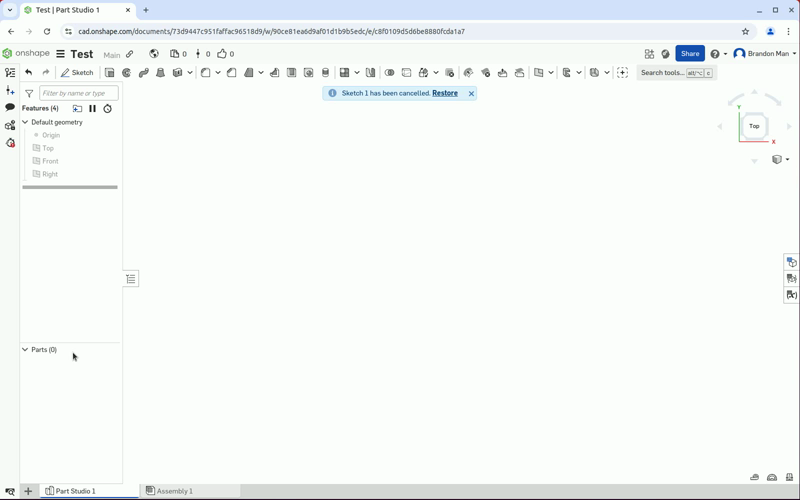
key(y)
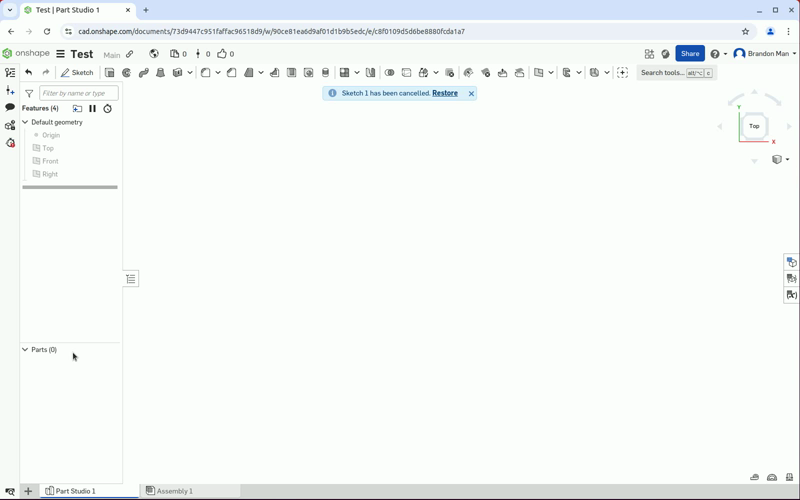
key(shift+p)
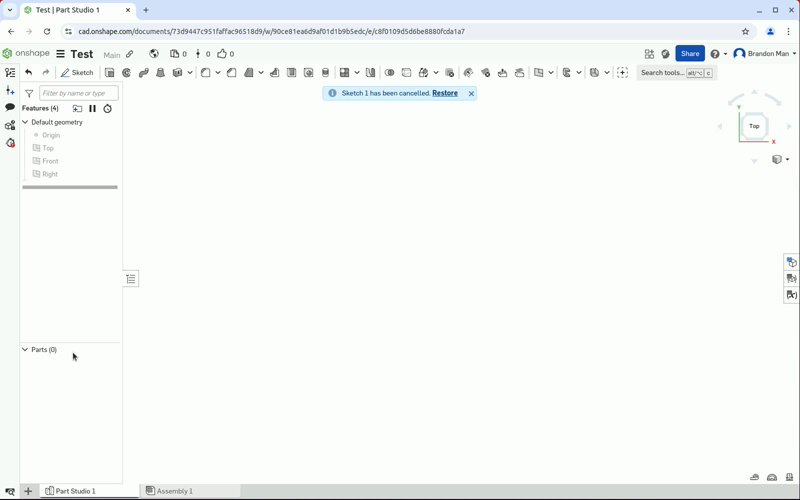
key(space)
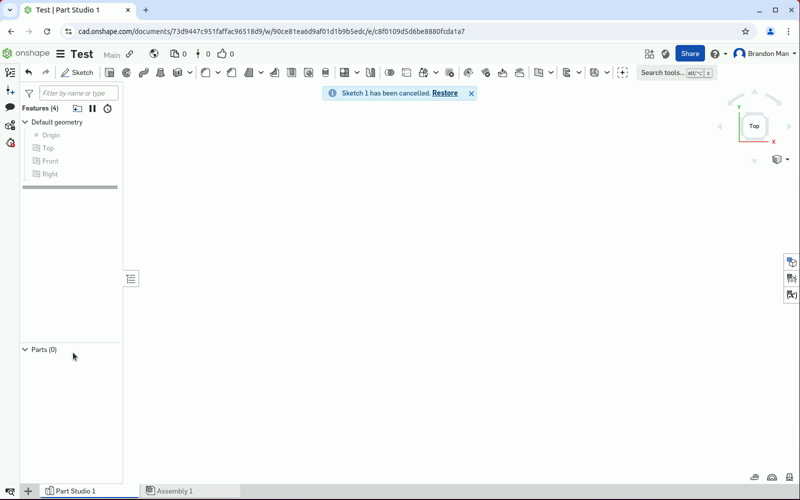
key_down(shift)
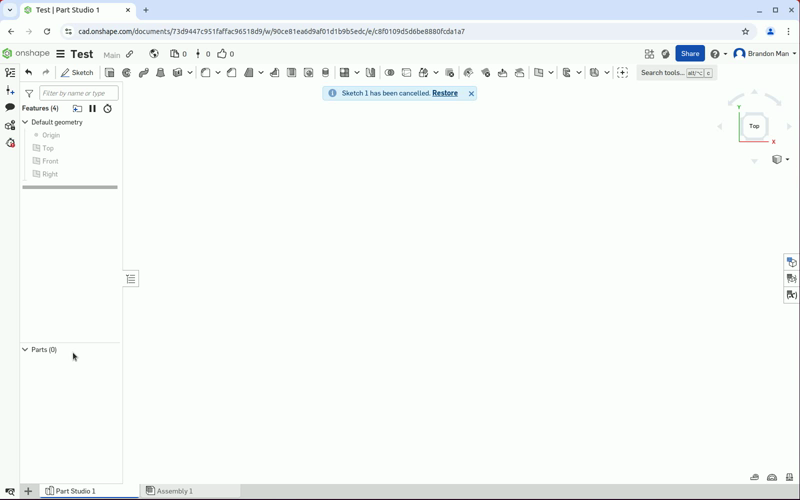
key(up)
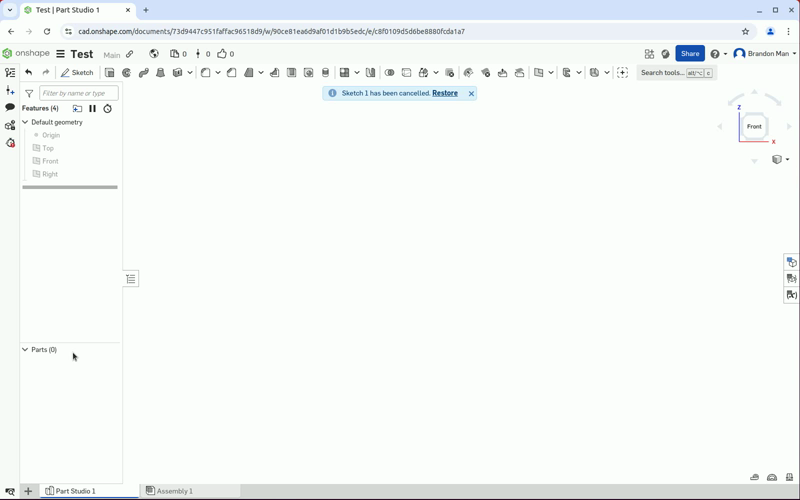
key_up(shift)
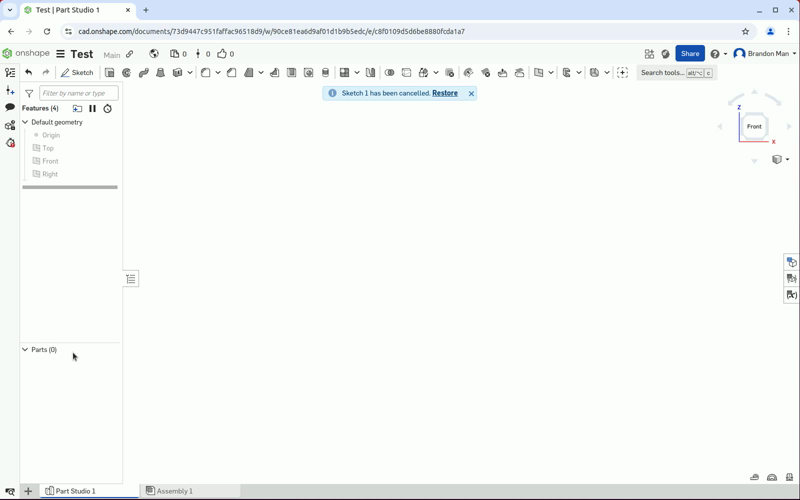
mouse_move(73, 352)
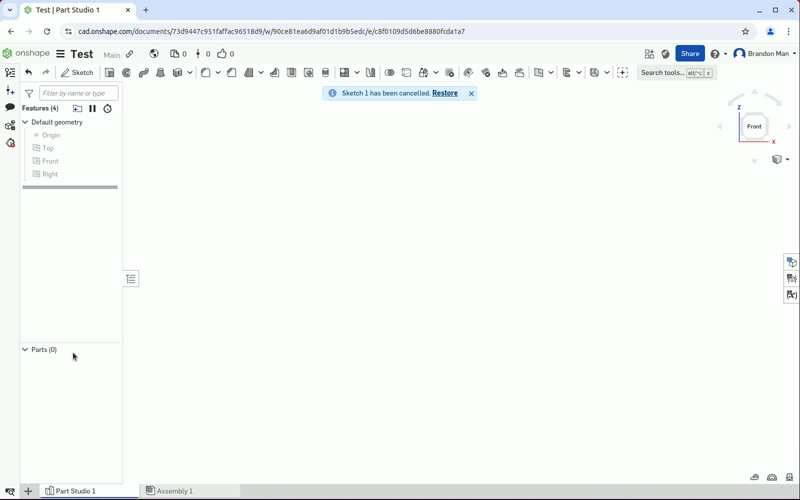
key(shift+y)
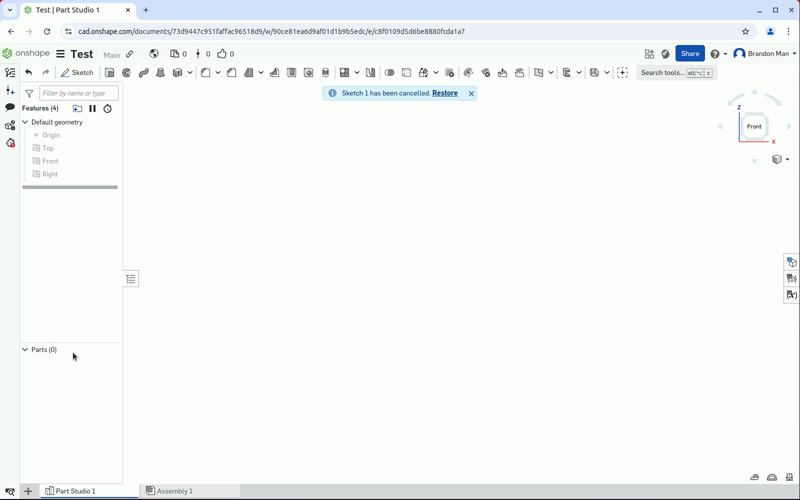
key(shift+s)
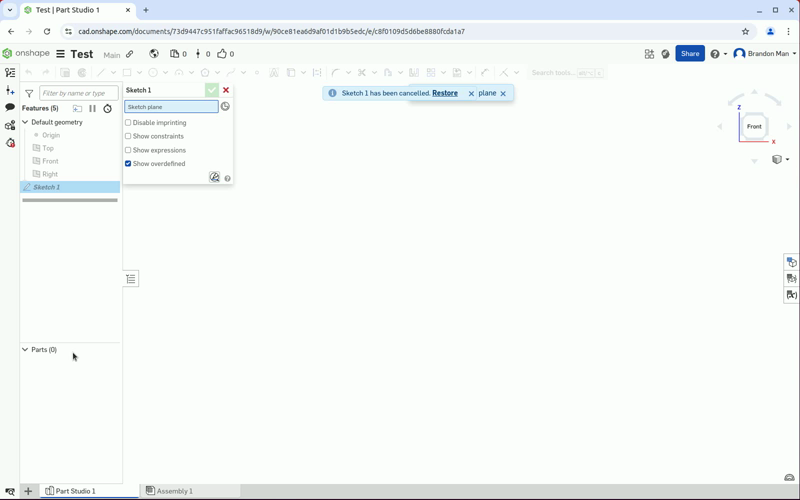
mouse_move(73, 163)
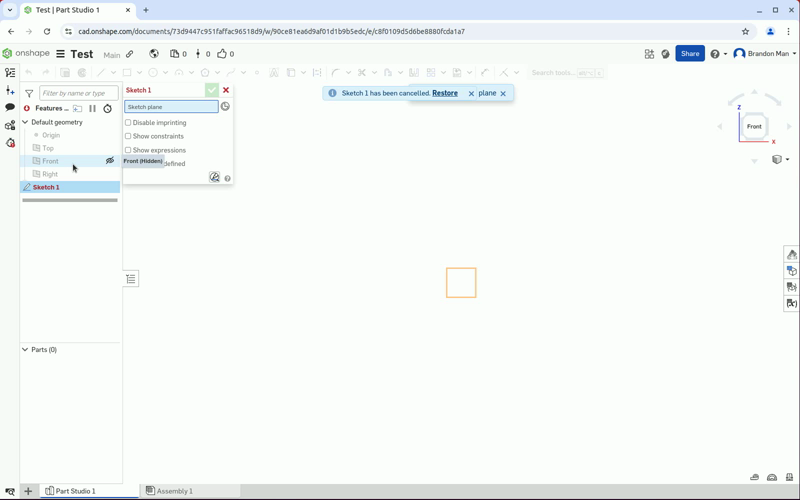
click(73, 163)
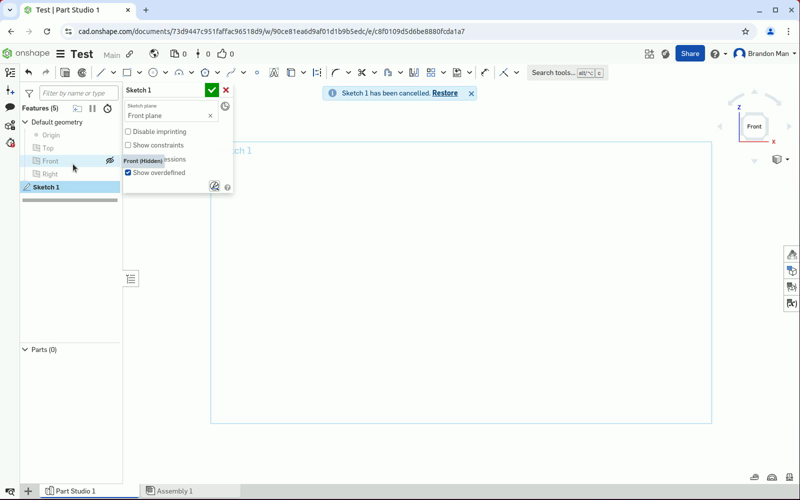
mouse_move(73, 352)
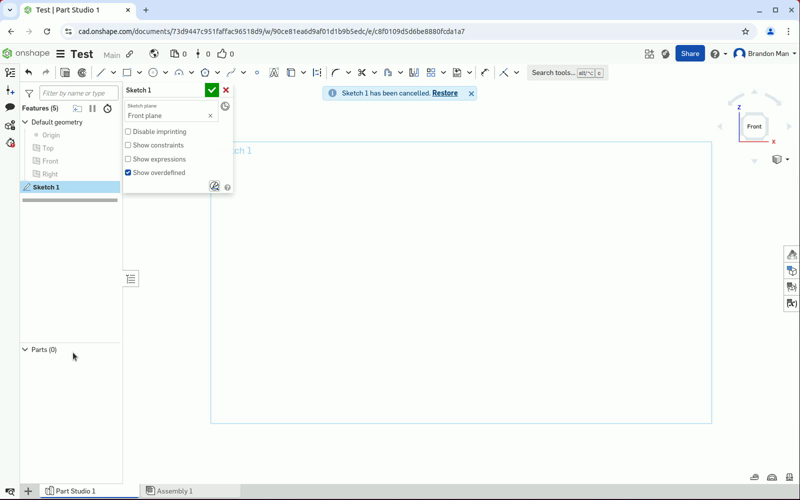
key(y)
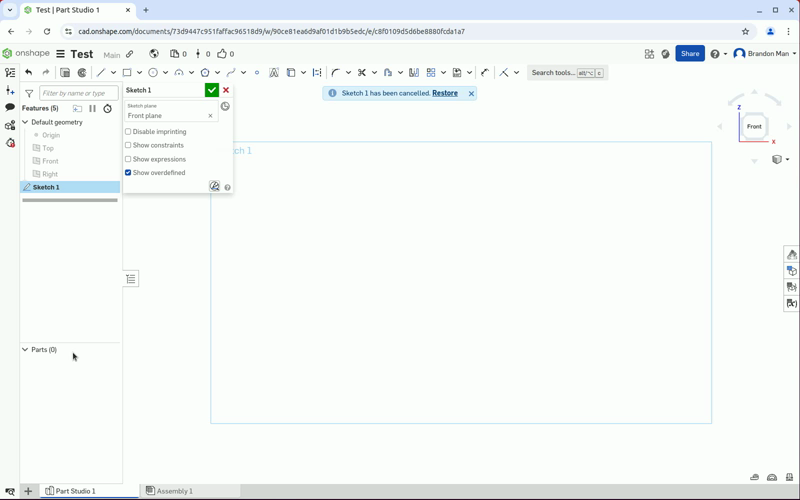
key(l)
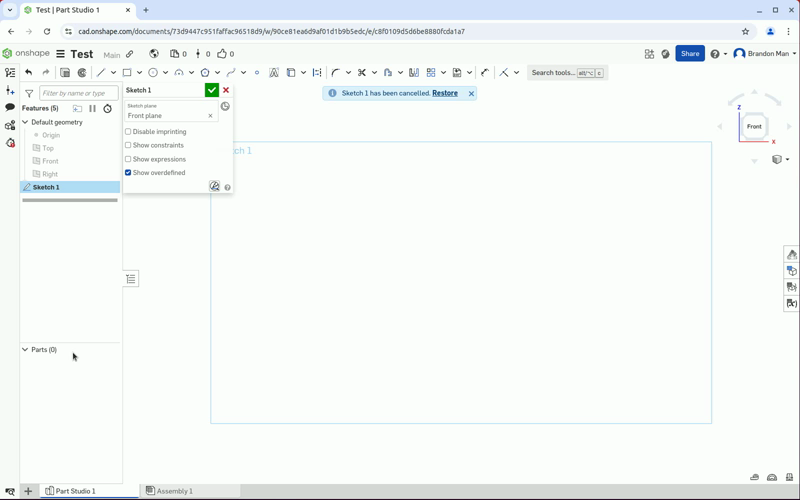
key_down(shift)
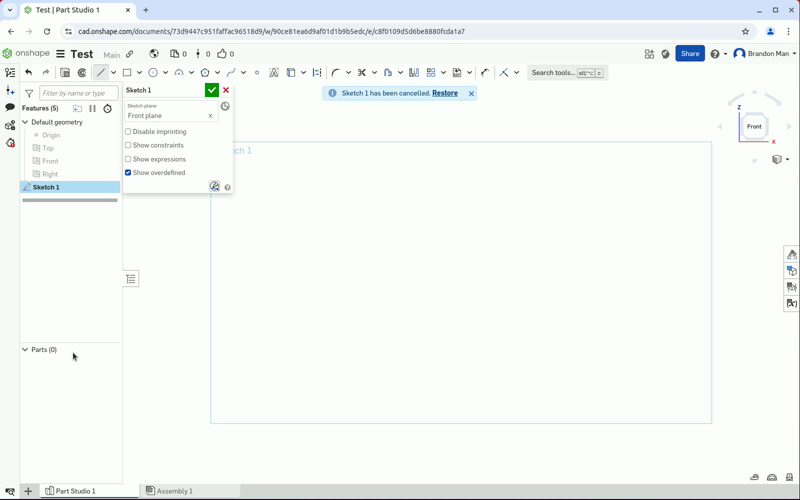
mouse_move(348, 300)
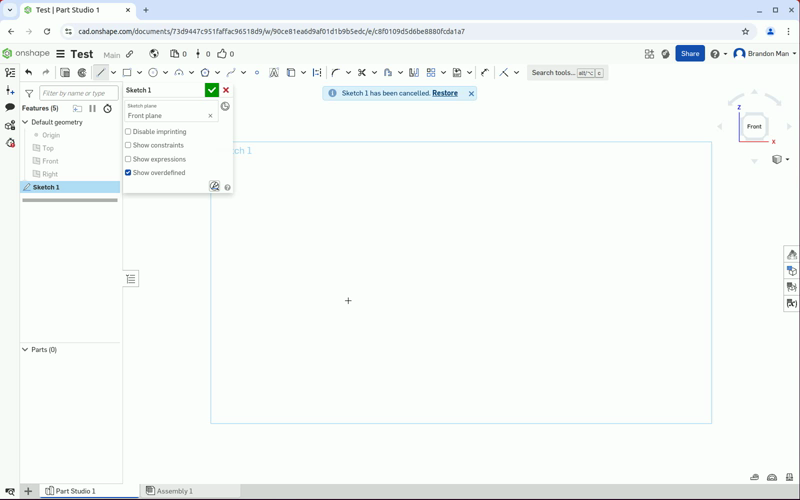
click(348, 300)
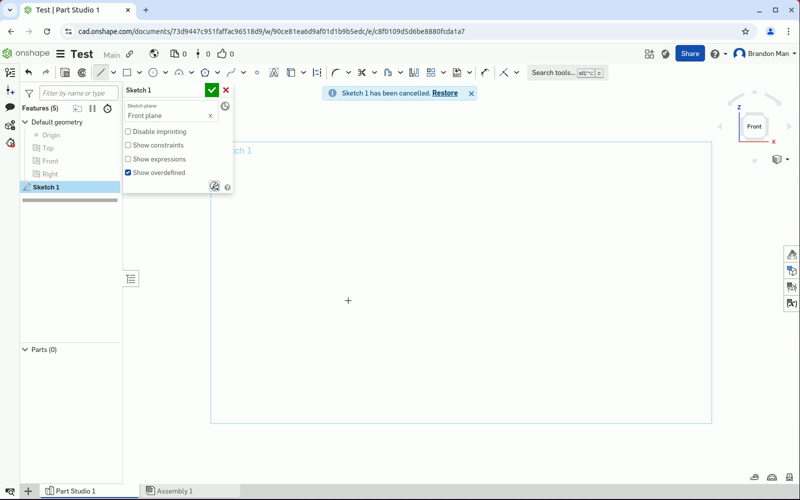
key_up(shift)
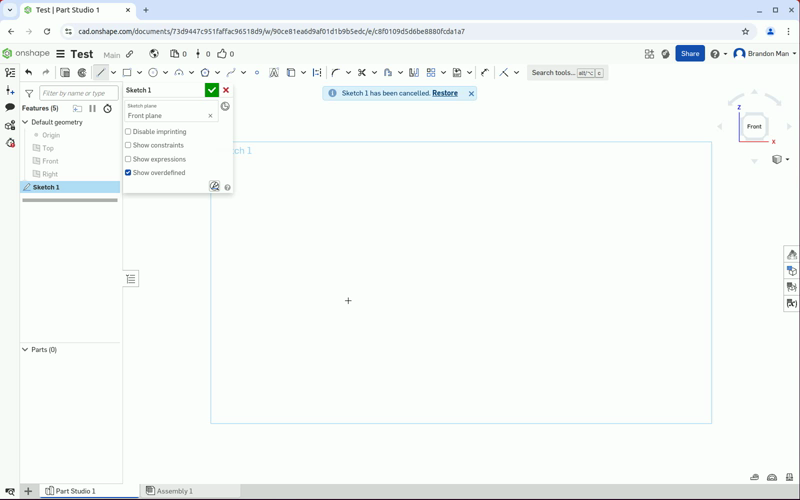
key_down(shift)
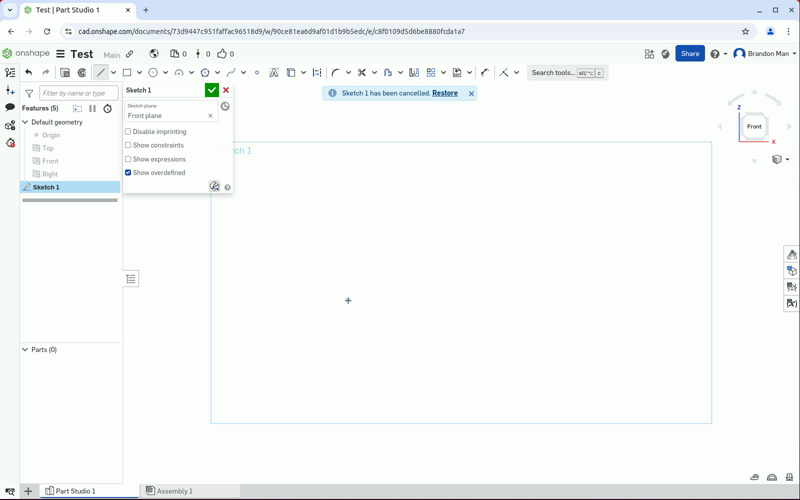
mouse_move(572, 300)
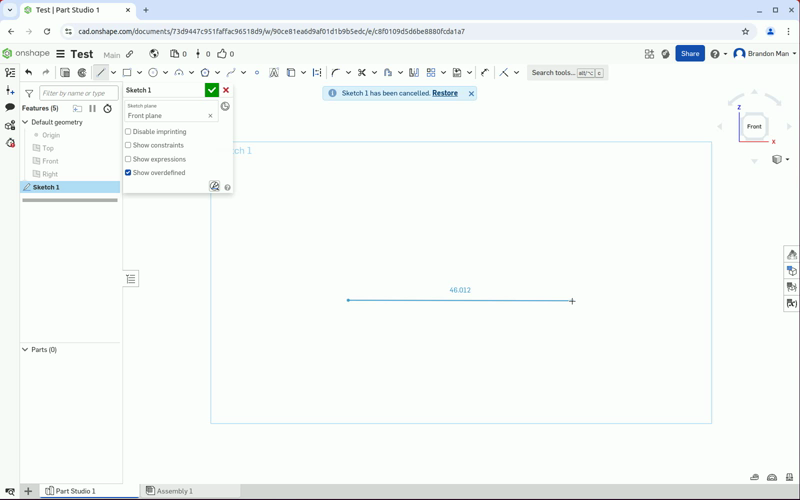
click(572, 300)
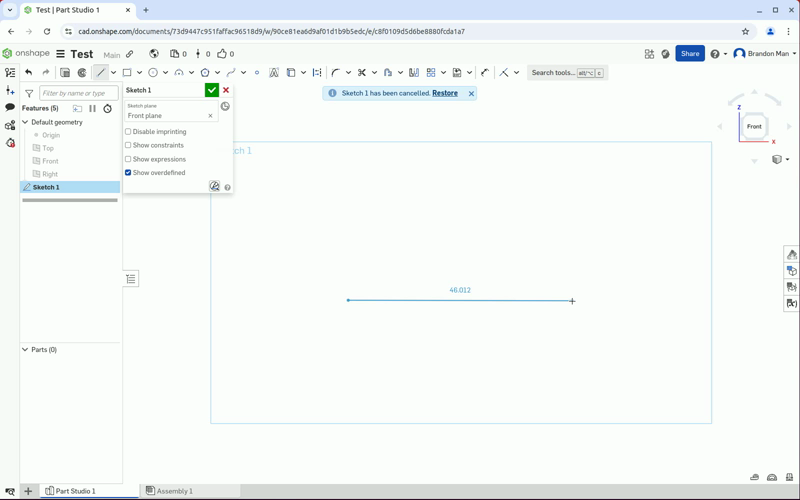
key_up(shift)
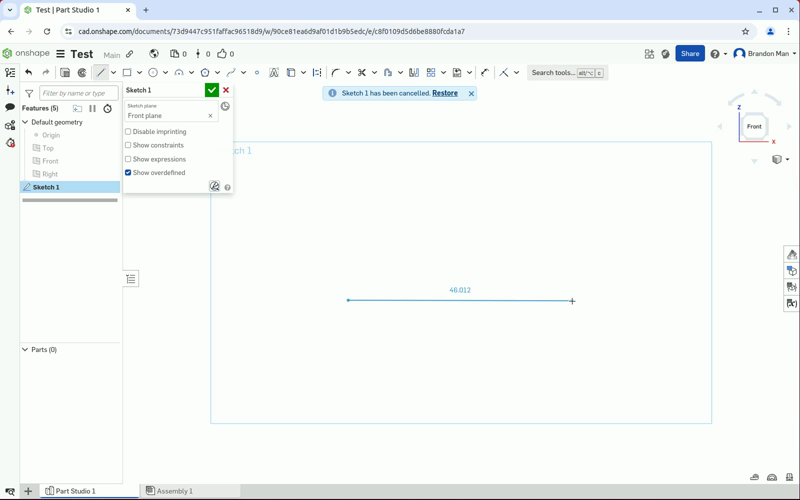
key_down(shift)
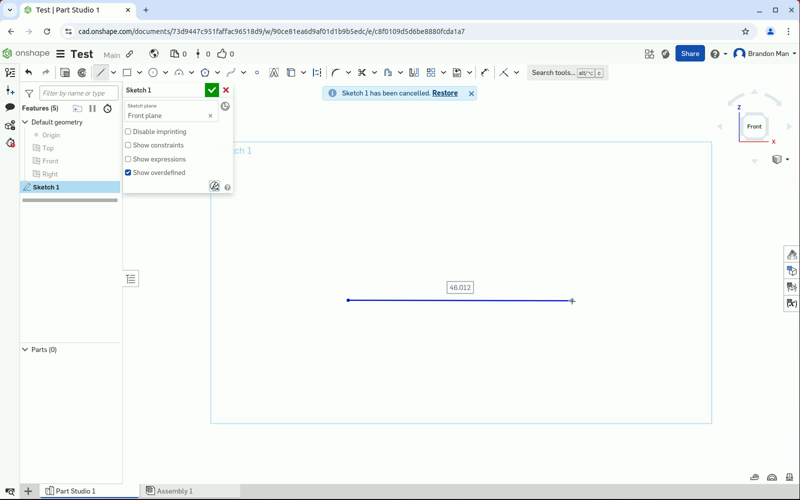
mouse_move(589, 300)
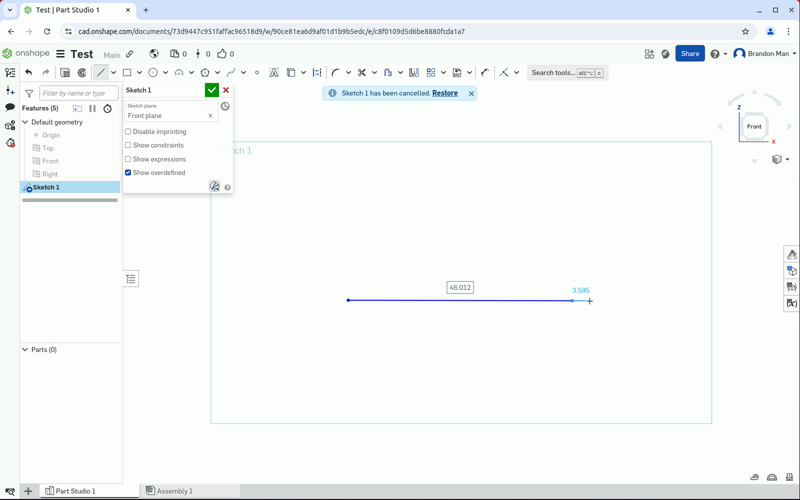
mouse_move(572, 265)
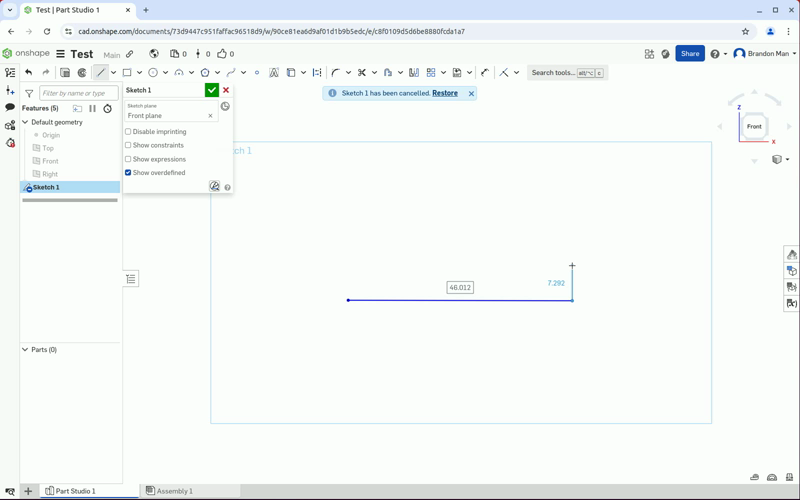
click(572, 265)
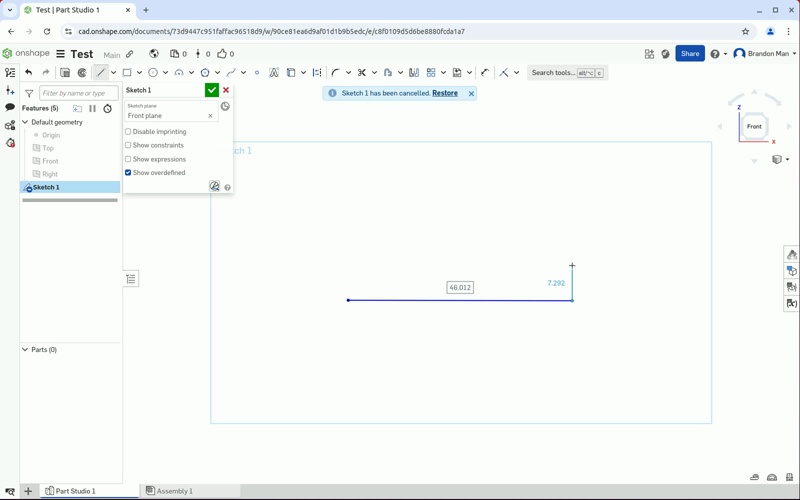
key_up(shift)
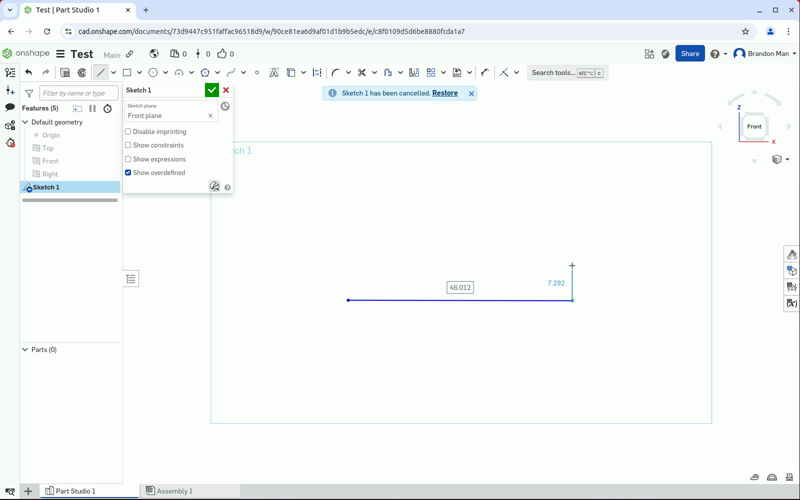
key_down(shift)
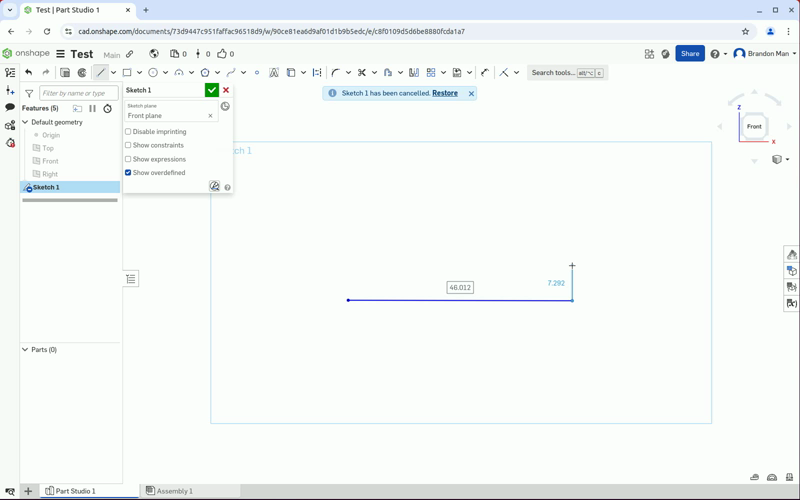
mouse_move(348, 265)
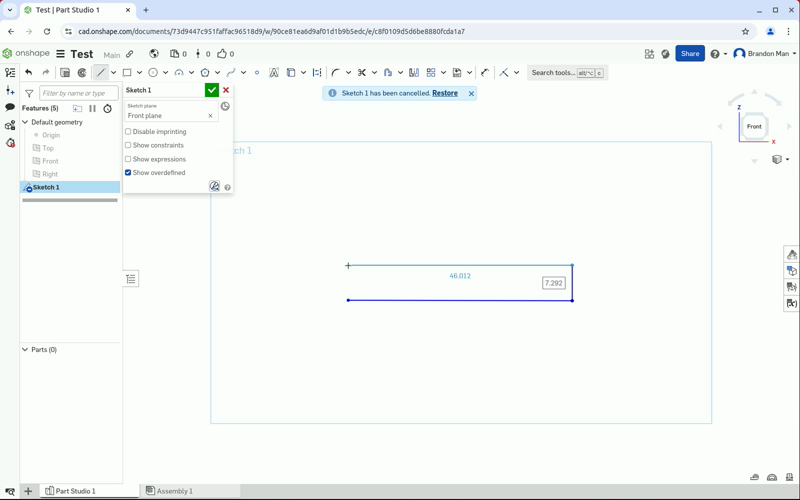
click(348, 265)
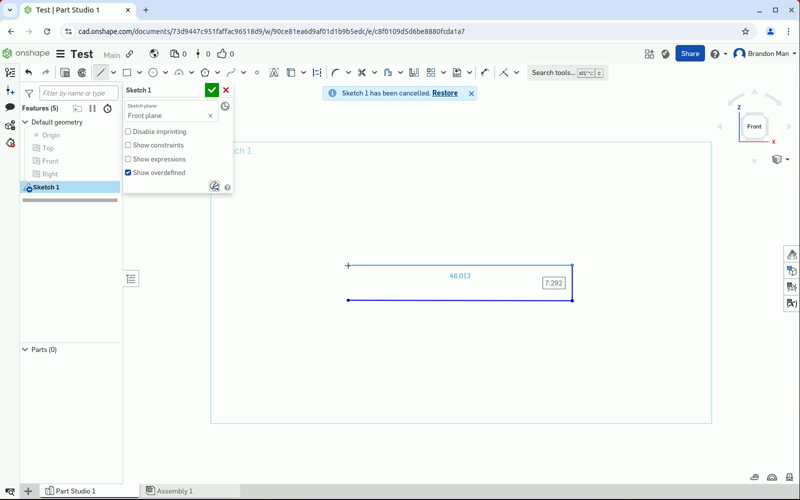
key_up(shift)
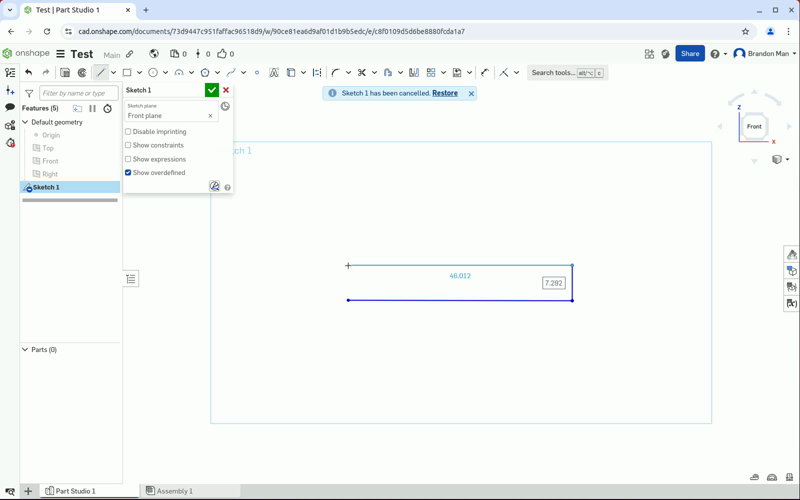
mouse_move(378, 265)
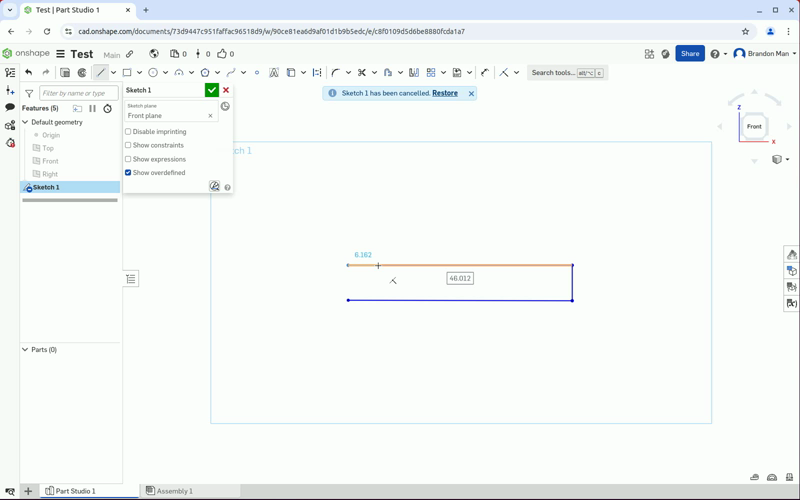
key_down(shift)
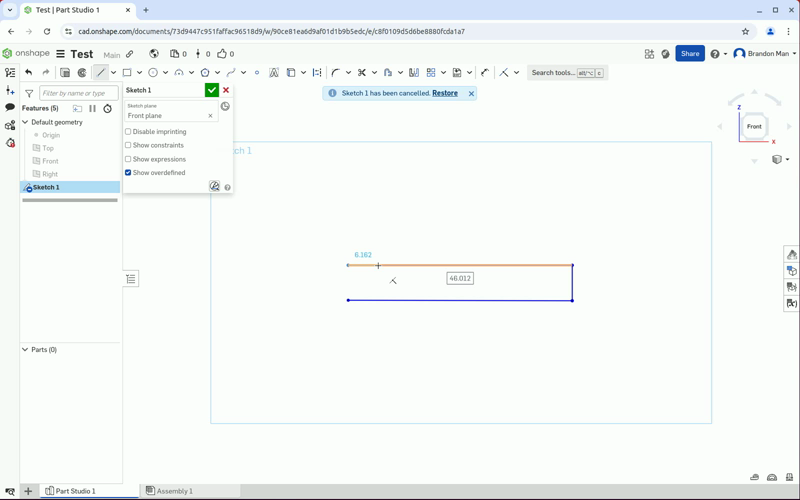
mouse_move(348, 300)
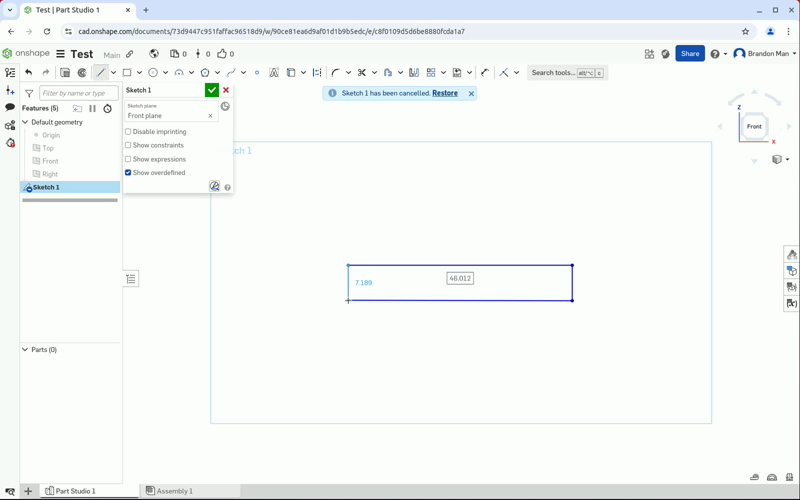
key_up(shift)
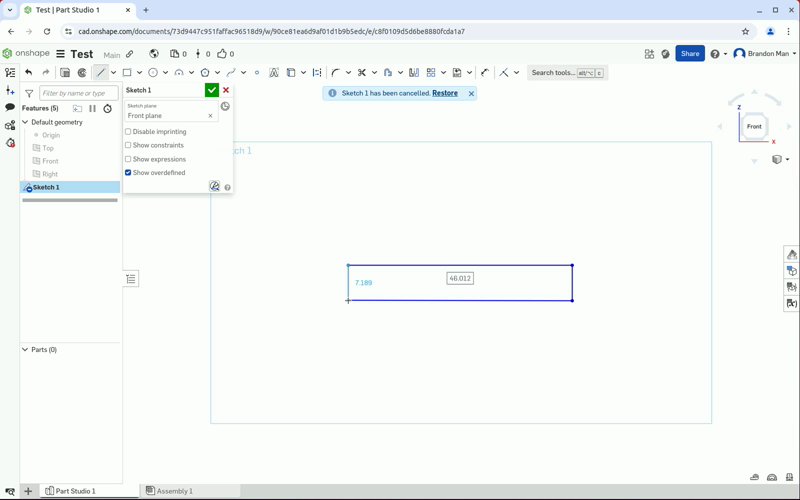
click(348, 300)
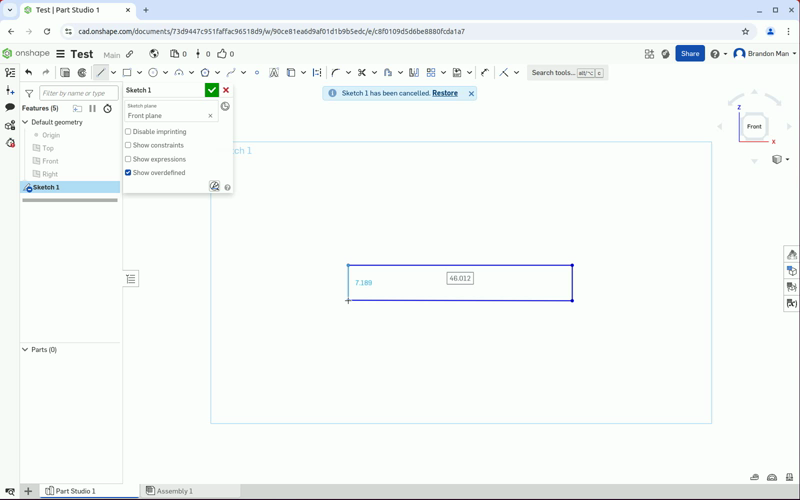
key(esc)
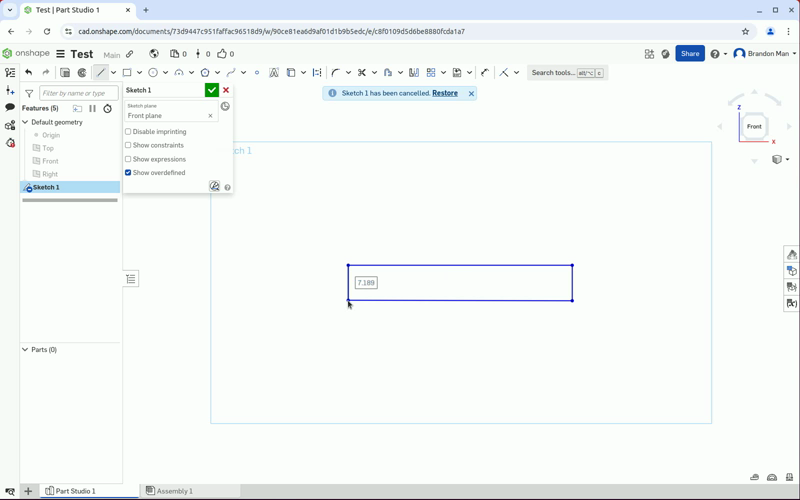
mouse_move(541, 282)
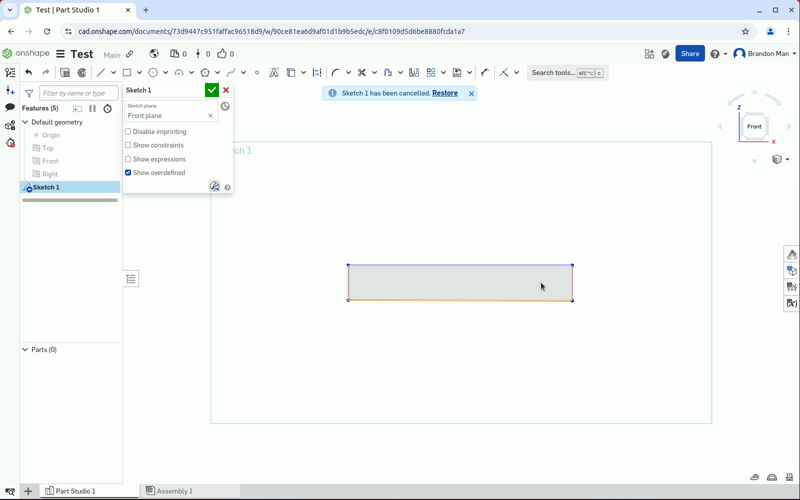
click(541, 282)
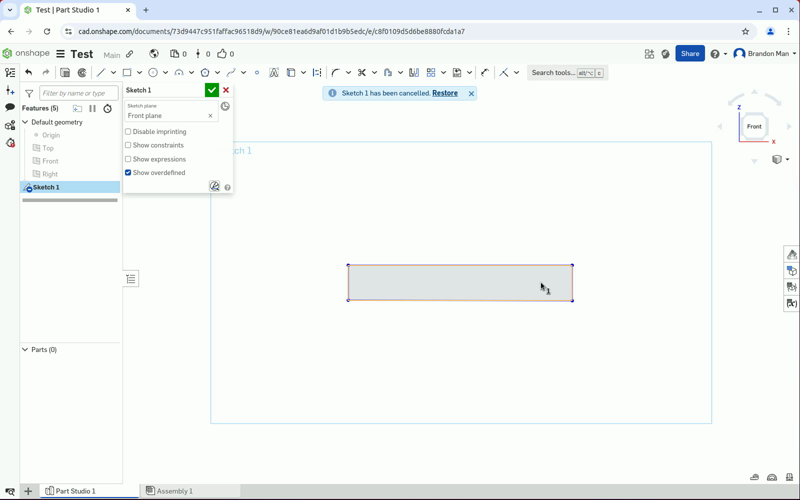
mouse_move(73, 352)
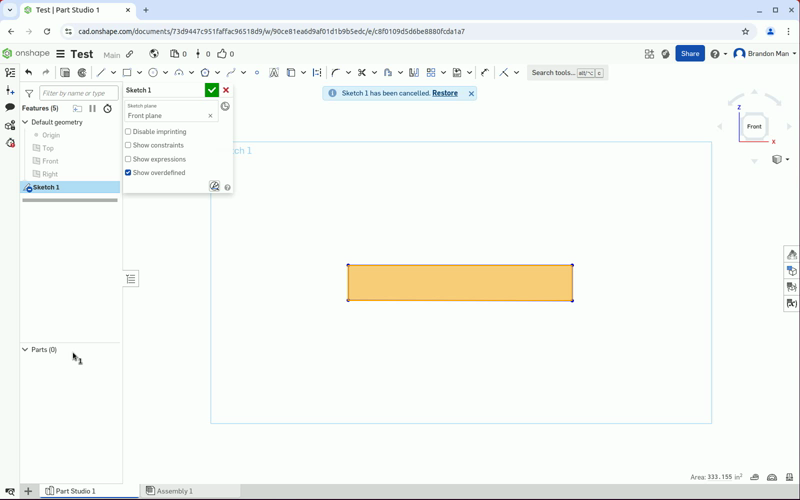
key(shift+y)
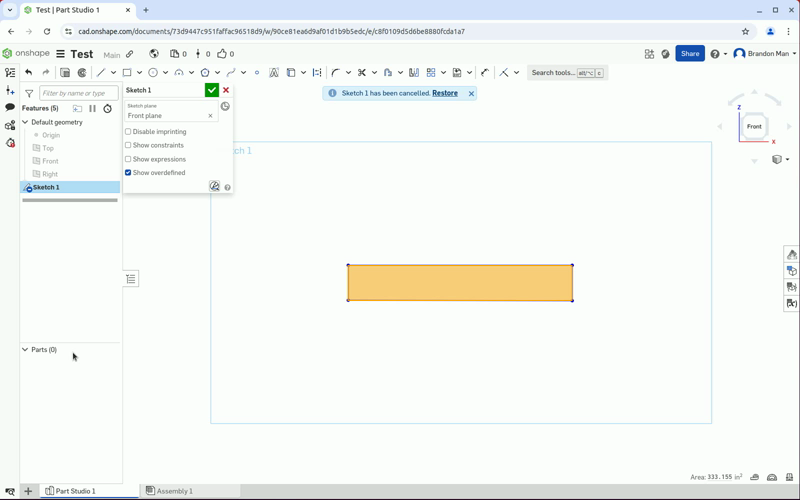
key(shift+e)
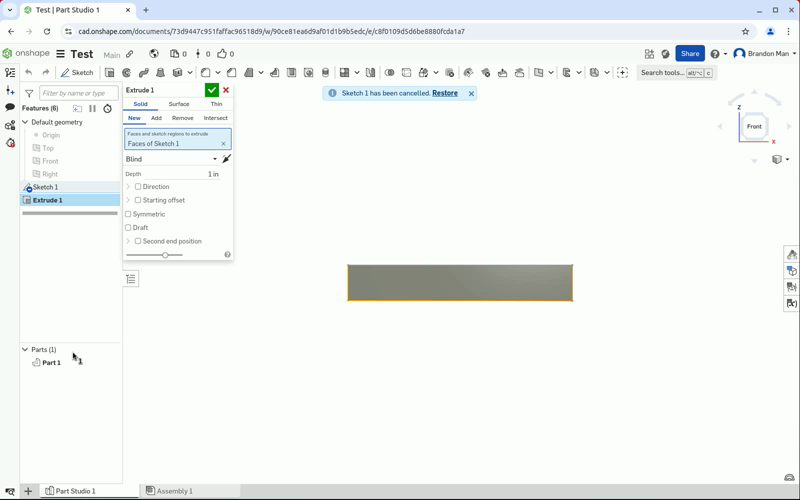
mouse_move(143, 106)
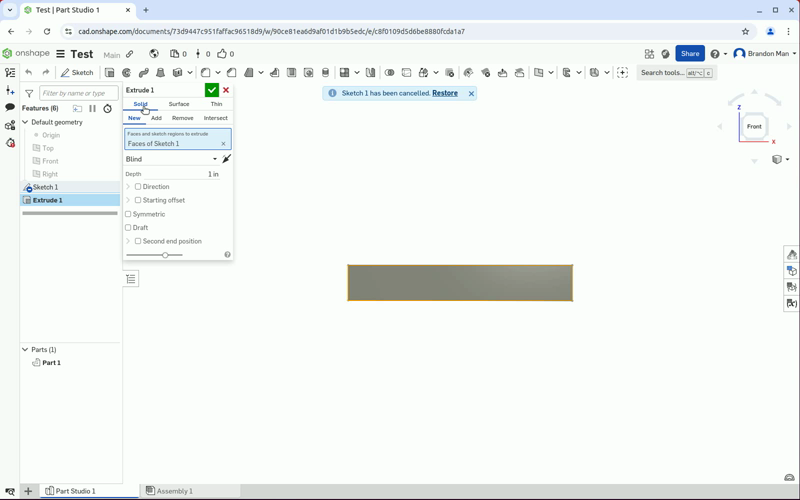
click(143, 106)
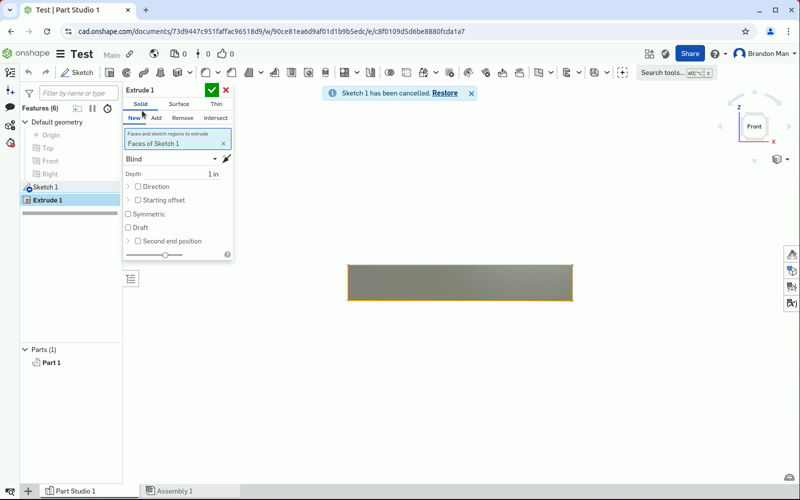
mouse_move(137, 120)
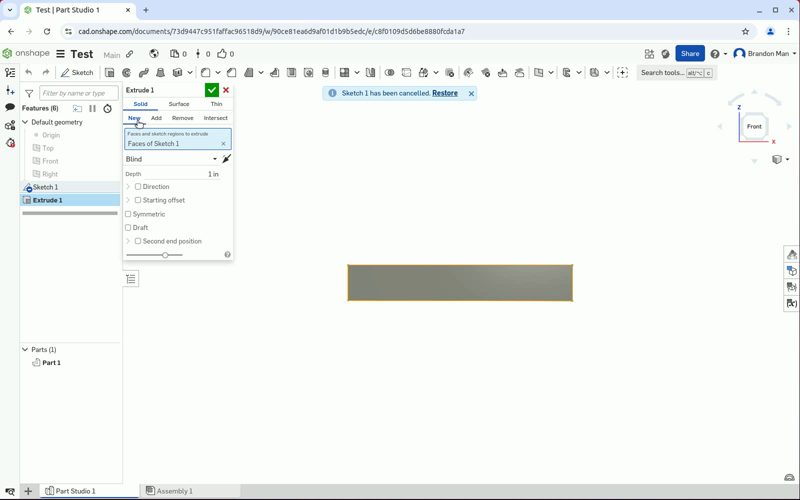
click(137, 120)
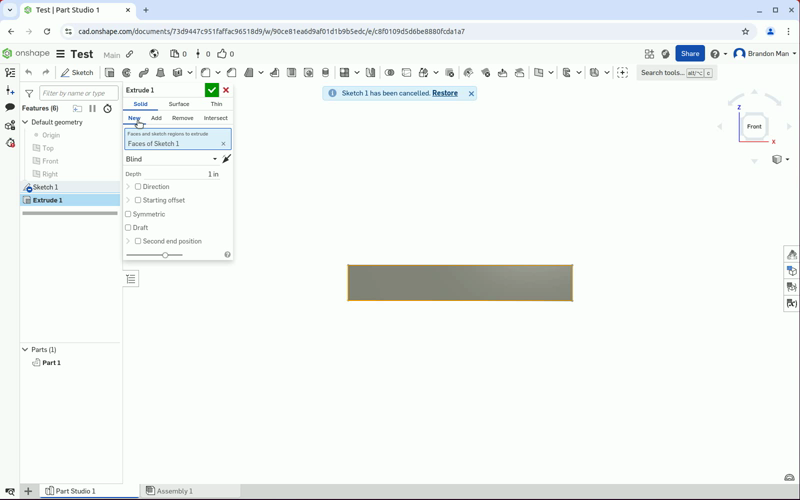
key(tab, 4)
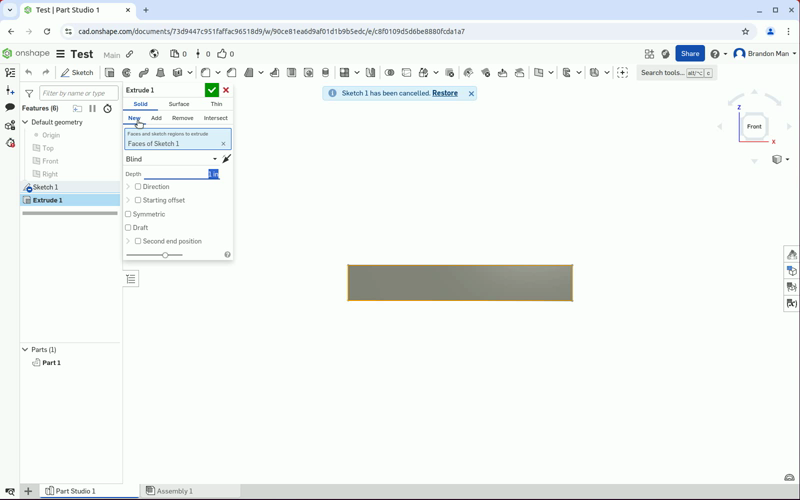
text(3.611)
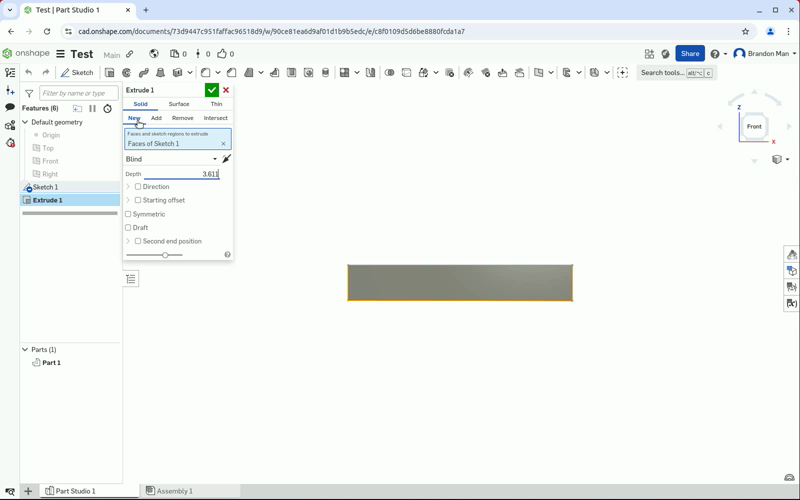
key(enter)
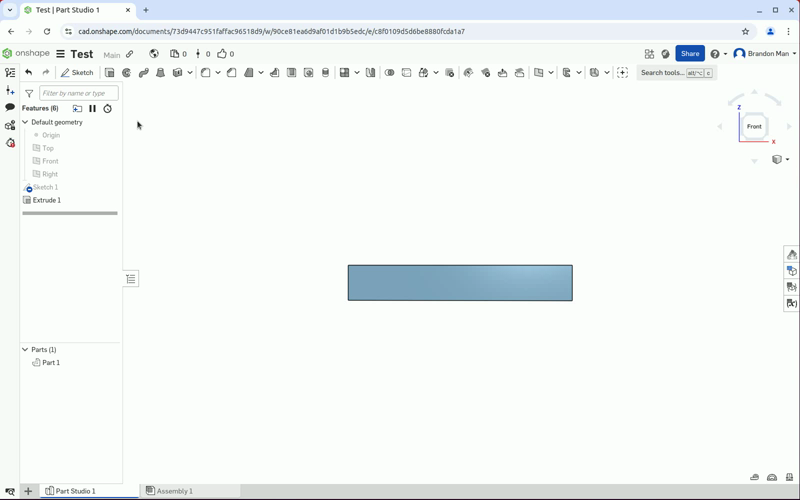
key(shift+h)
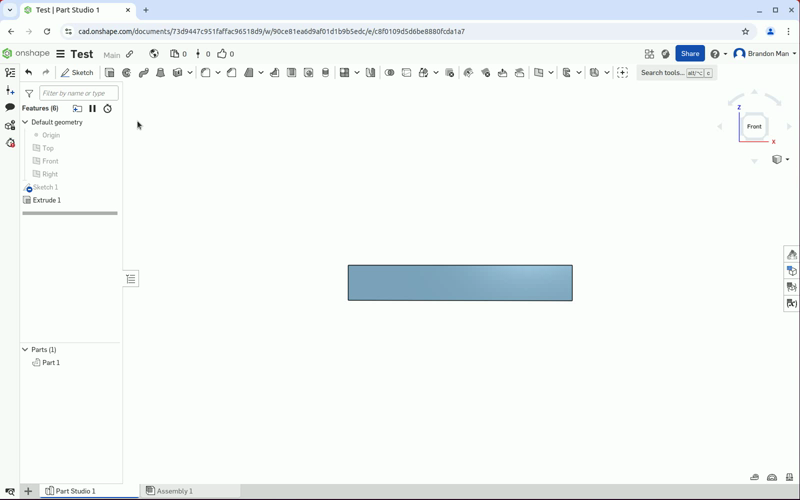
key(shift+h)
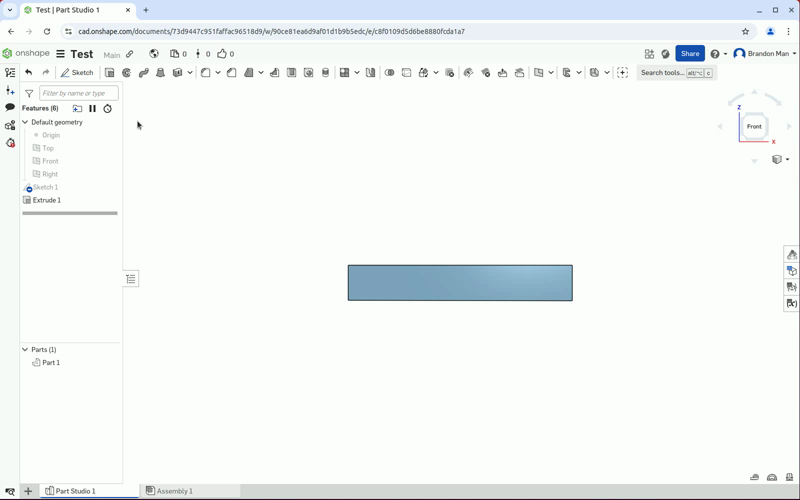
mouse_move(73, 189)
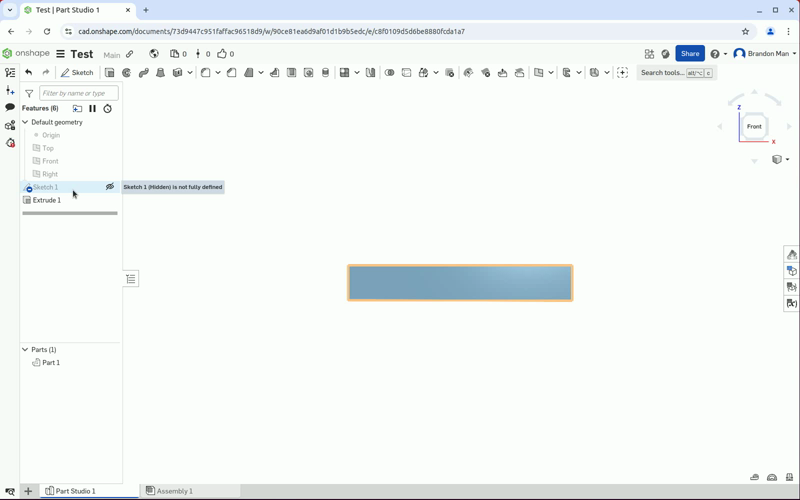
click(73, 189)
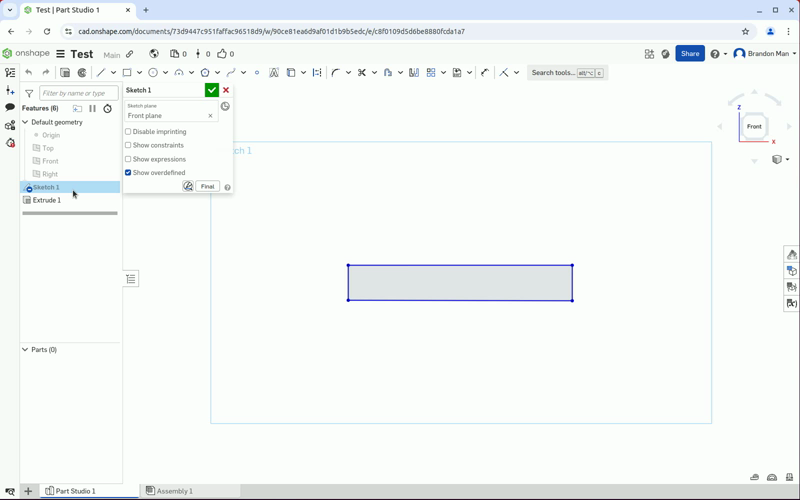
mouse_move(229, 92)
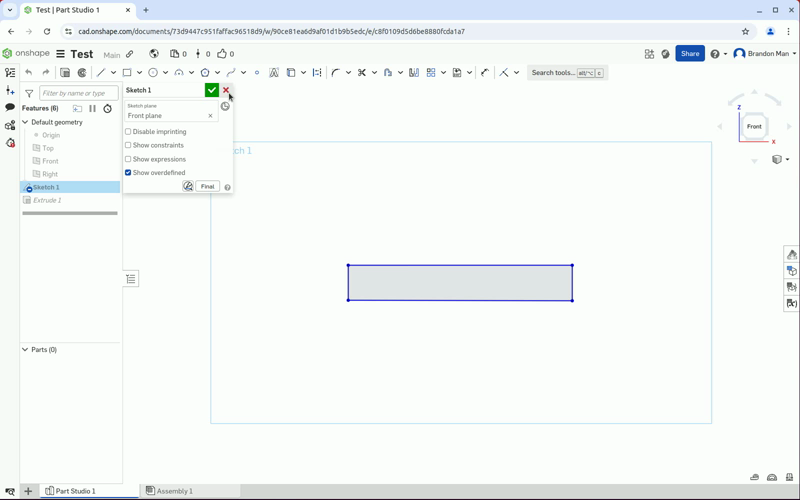
click(229, 92)
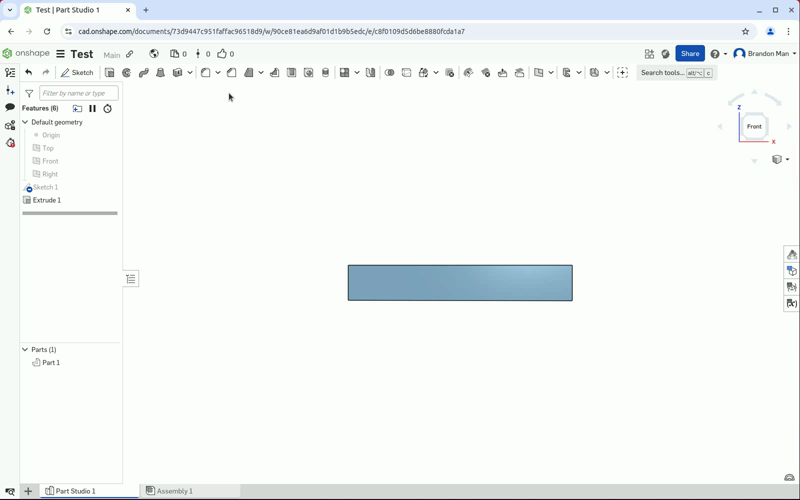
mouse_move(541, 75)
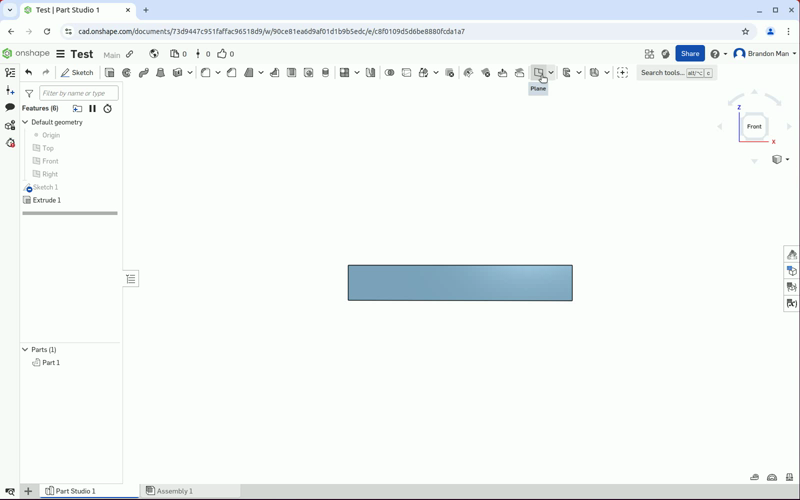
click(541, 75)
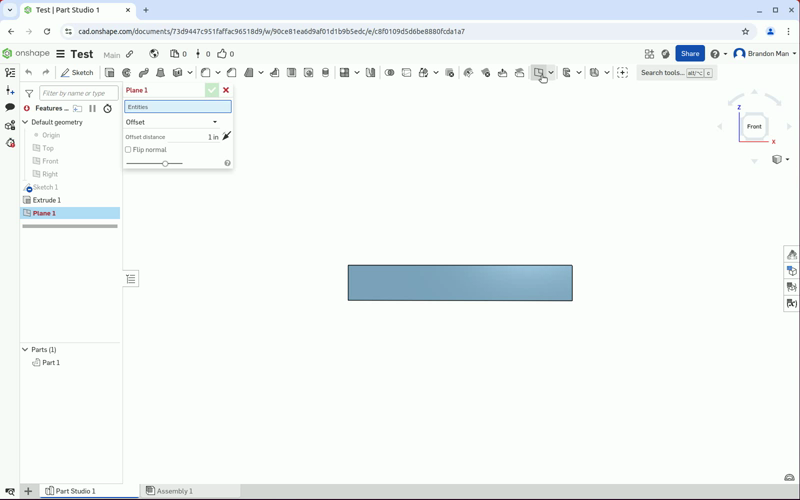
mouse_move(73, 163)
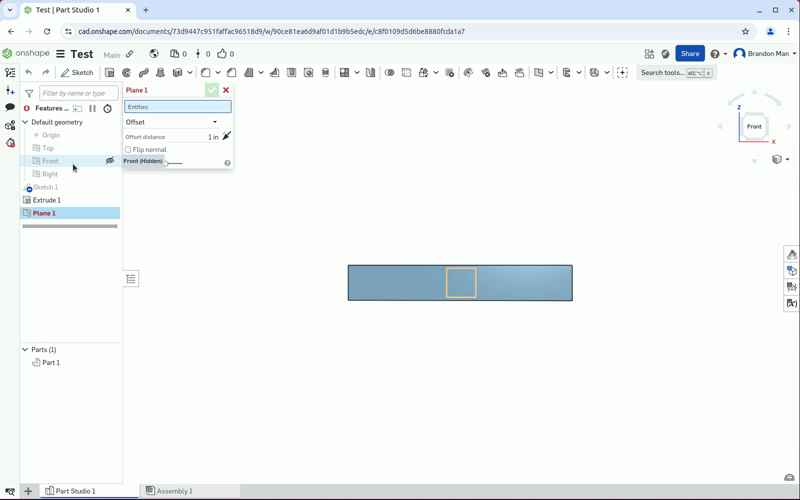
click(73, 163)
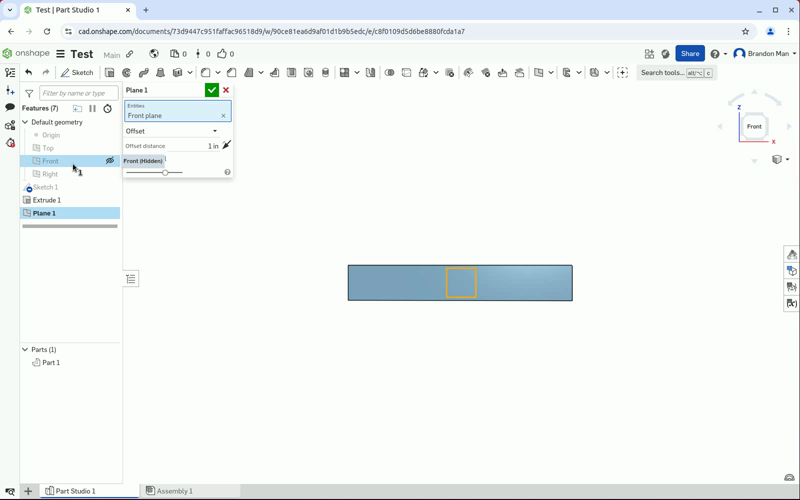
key(tab, 2)
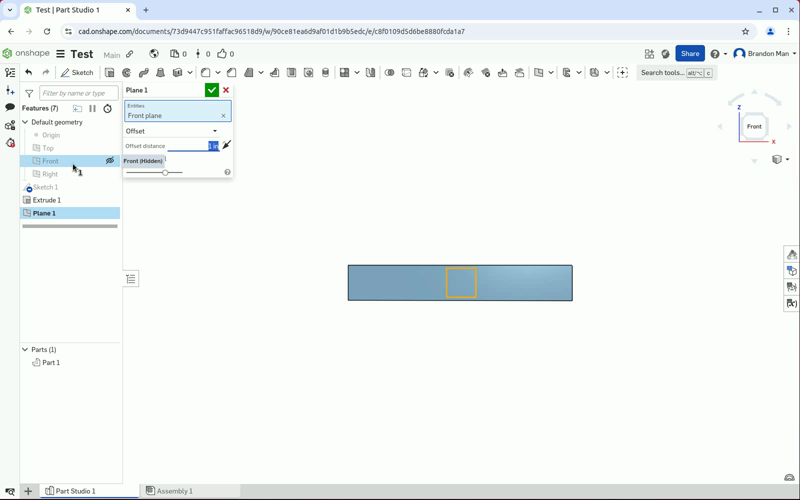
text(3.605)
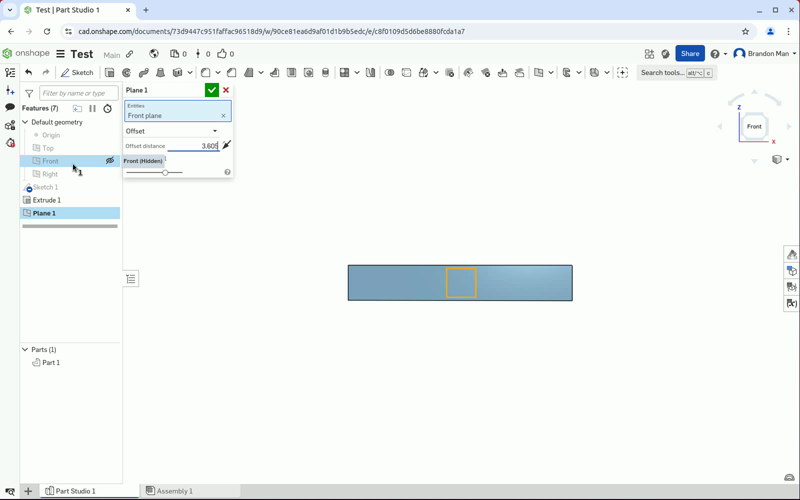
key(enter, 2)
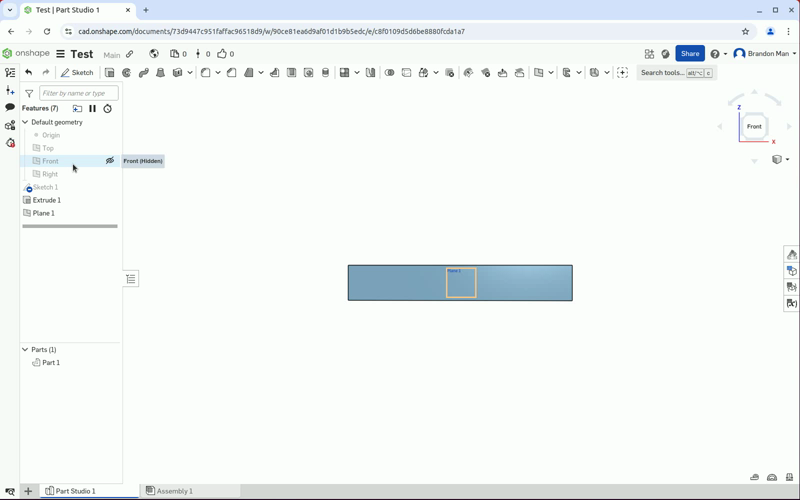
key(shift+s)
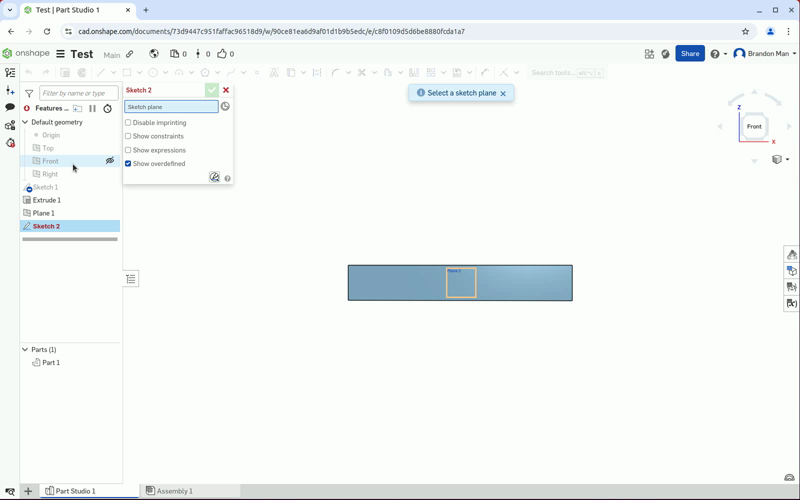
mouse_move(73, 215)
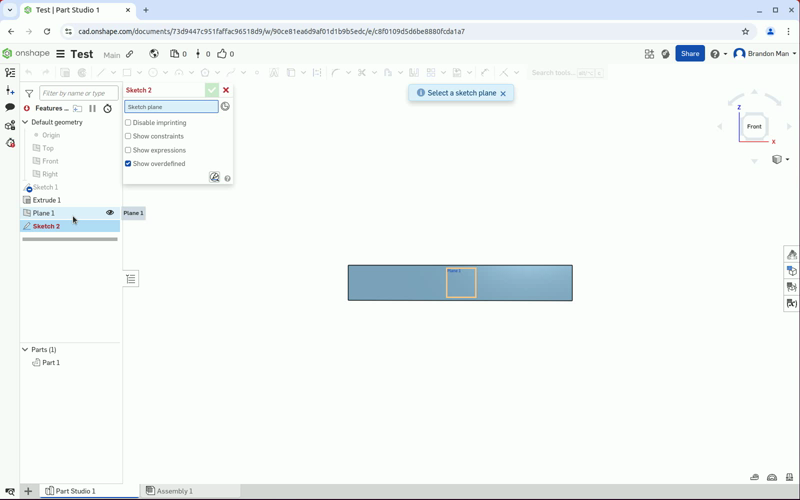
click(73, 215)
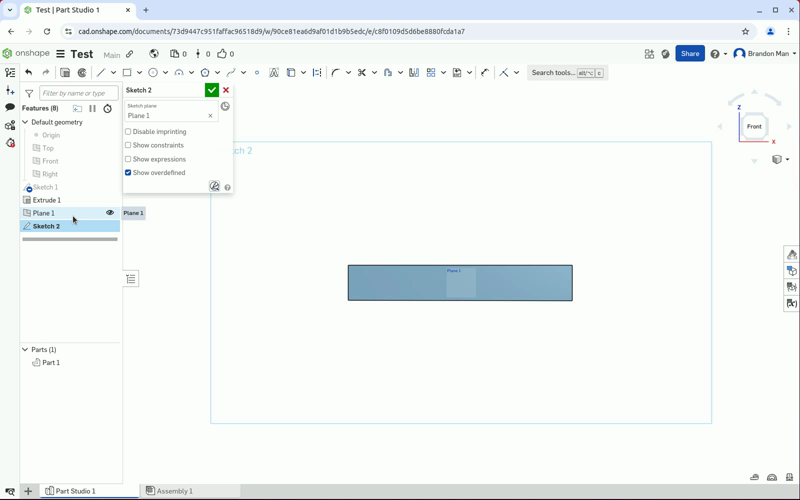
mouse_move(73, 352)
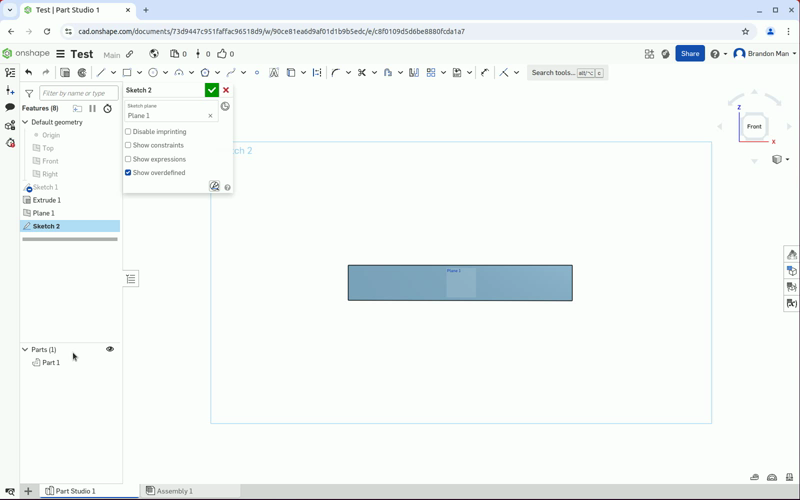
key(y)
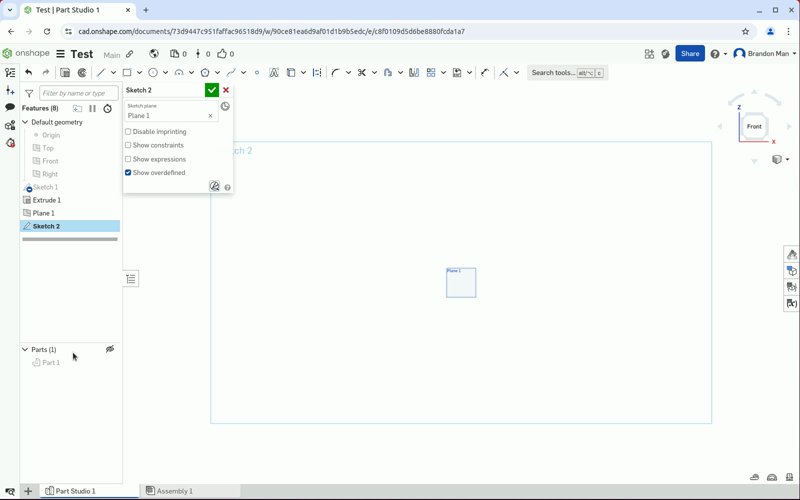
key(c)
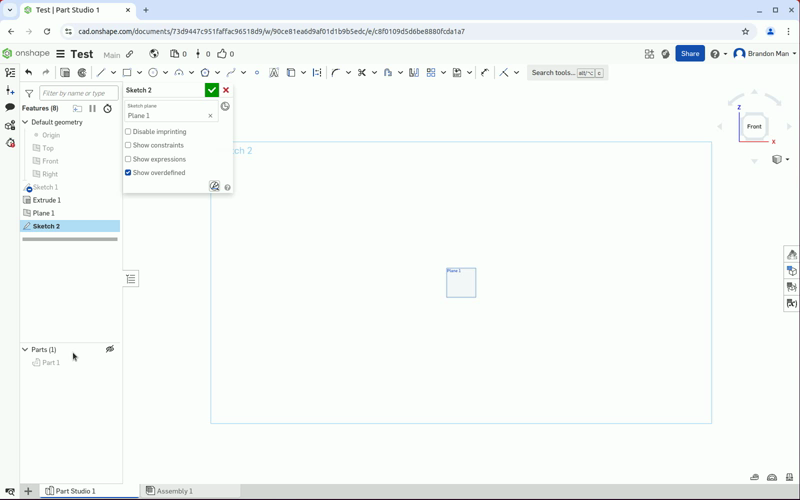
key_down(shift)
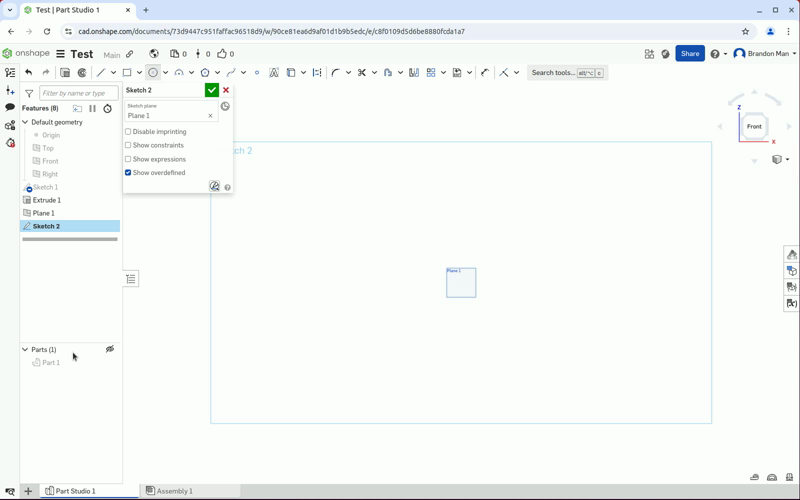
mouse_move(447, 292)
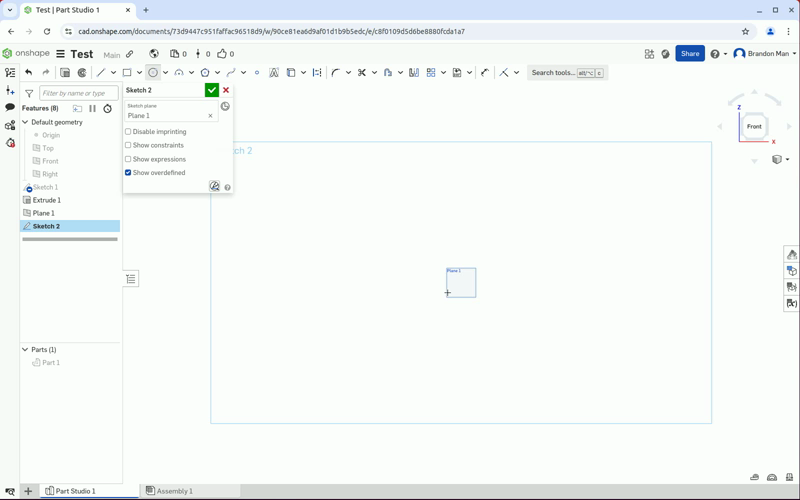
click(447, 292)
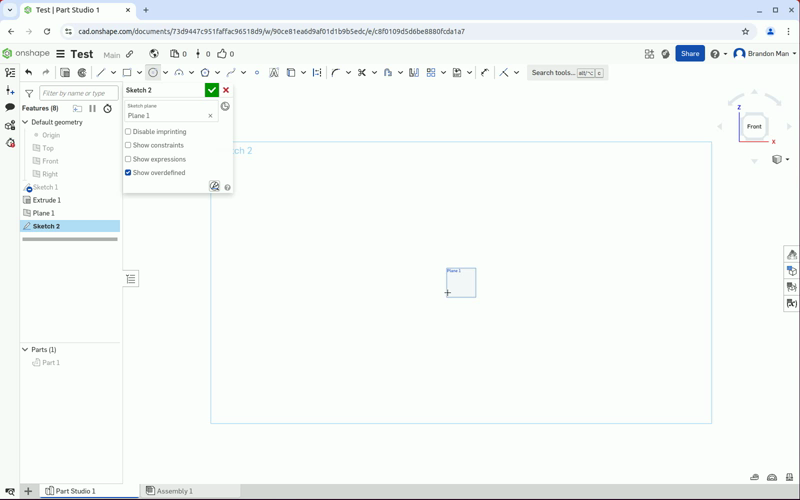
key_up(shift)
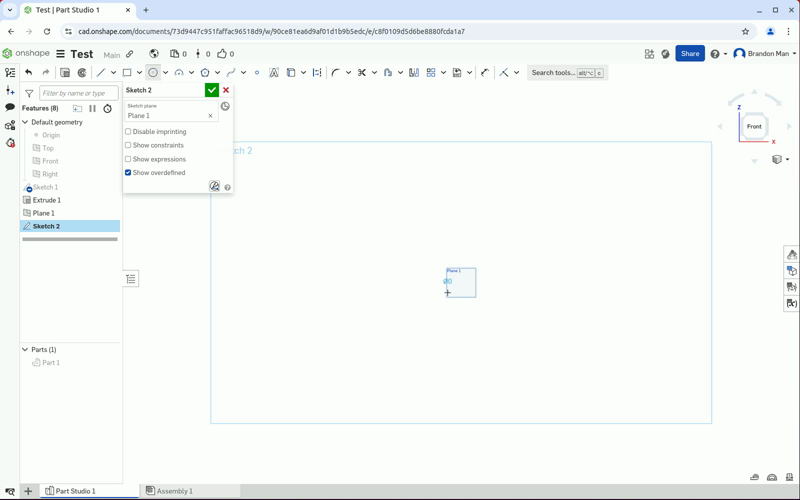
mouse_move(450, 292)
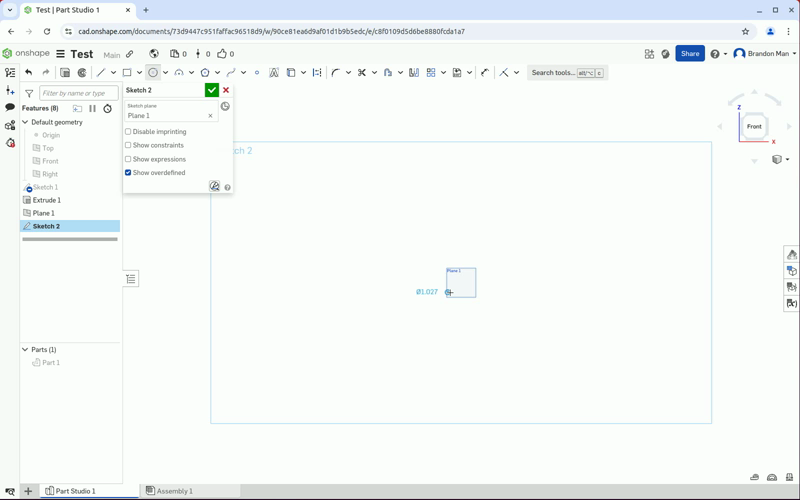
scroll(6)
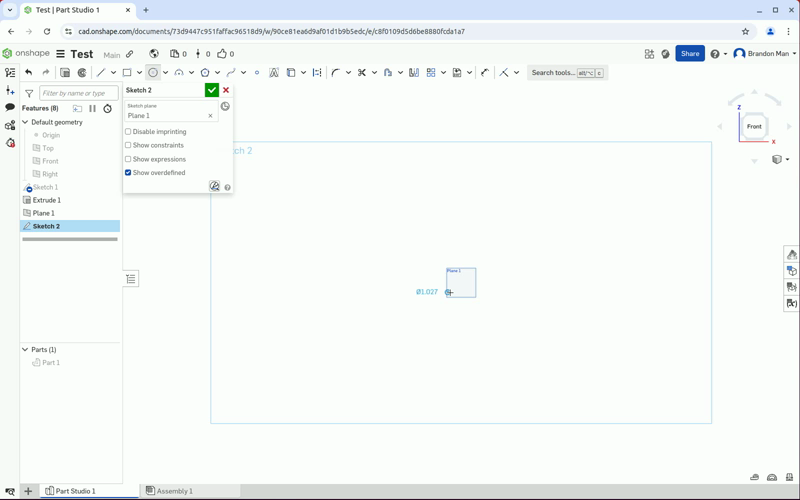
scroll(6)
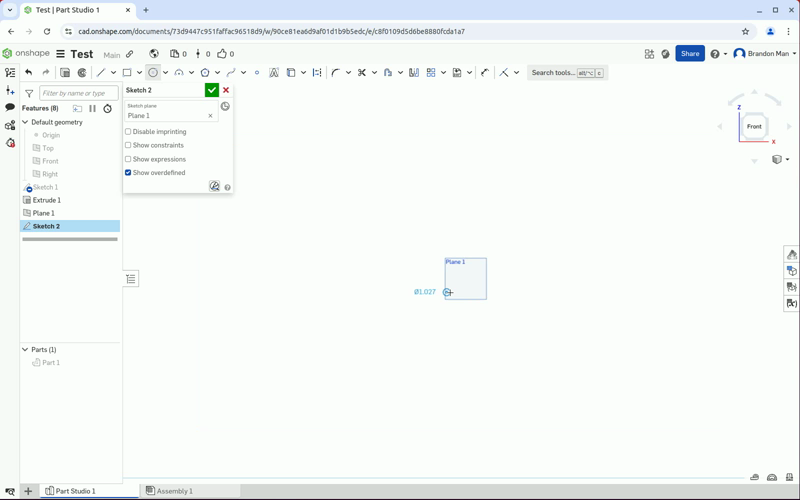
scroll(6)
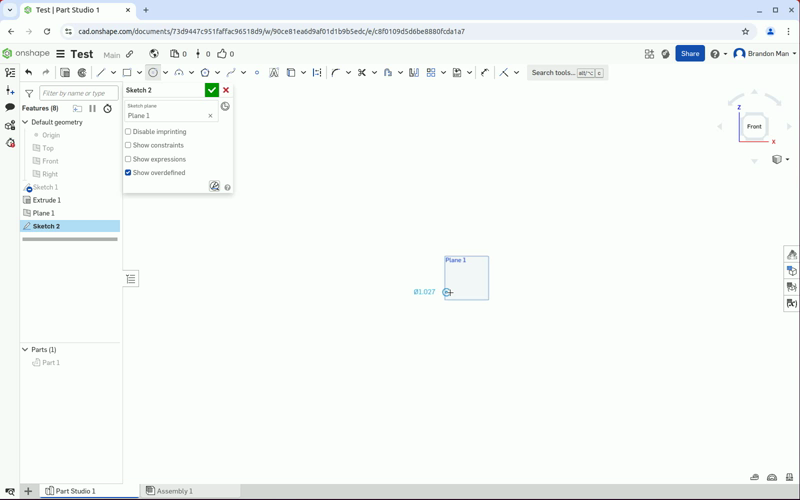
scroll(6)
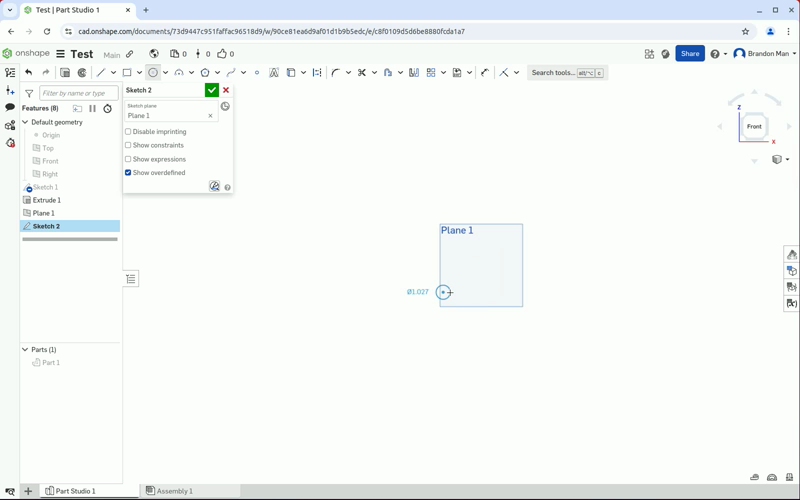
scroll(6)
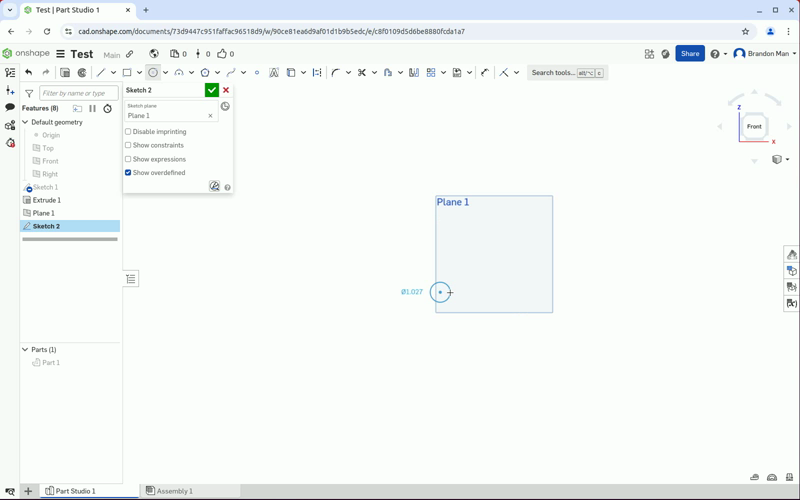
scroll(6)
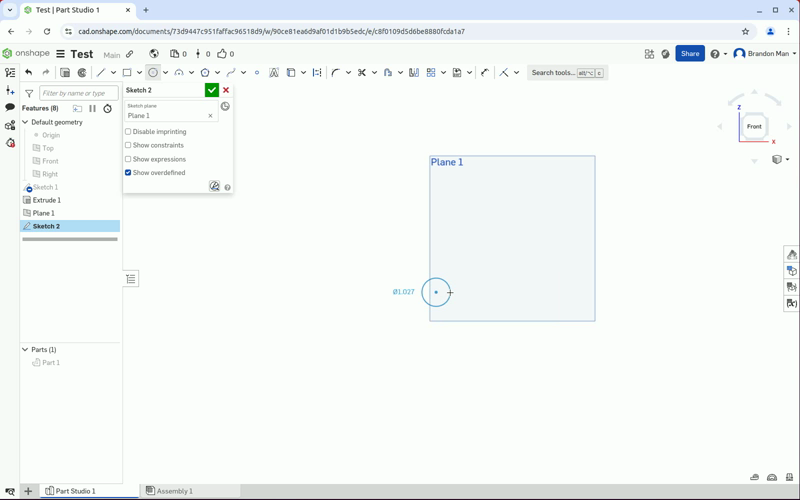
scroll(6)
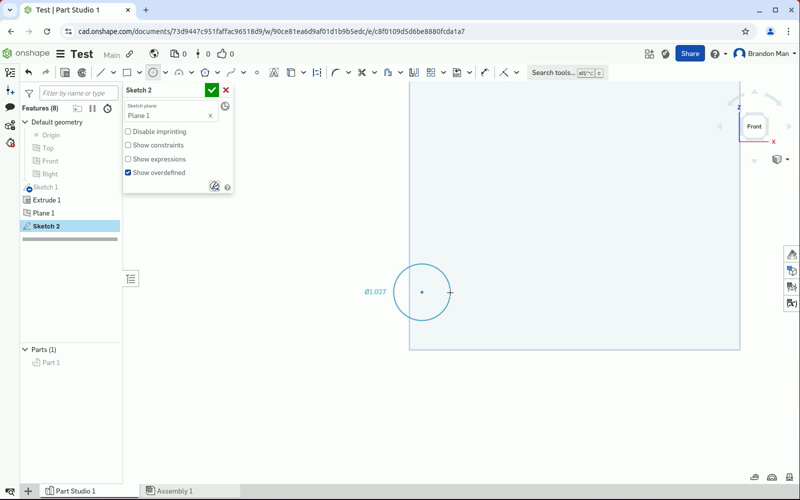
click(450, 292)
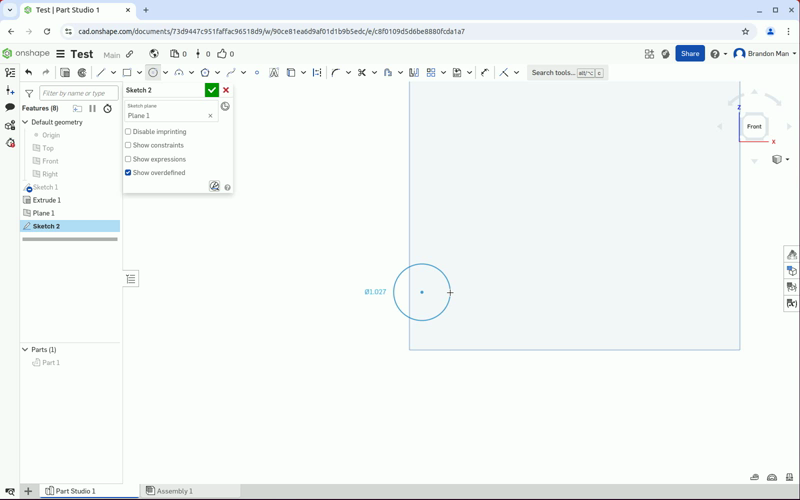
scroll(-6)
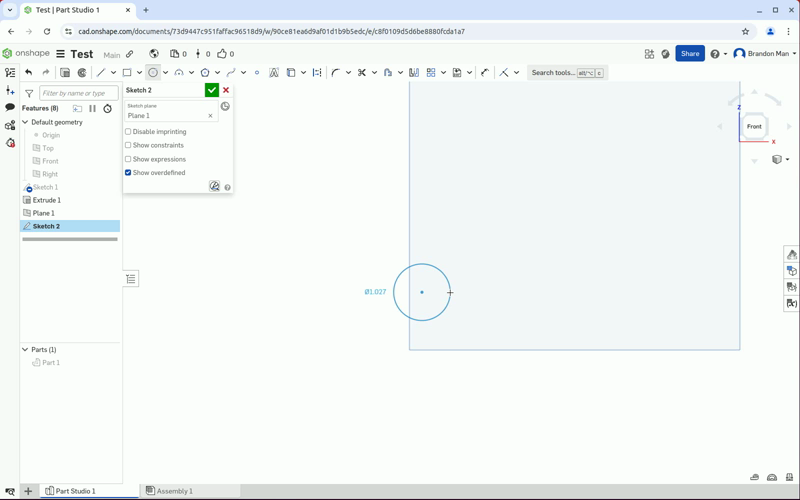
scroll(-6)
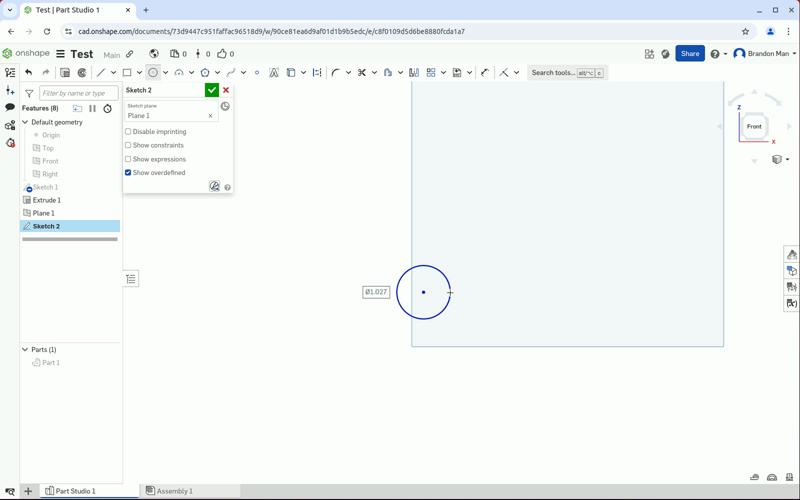
scroll(-6)
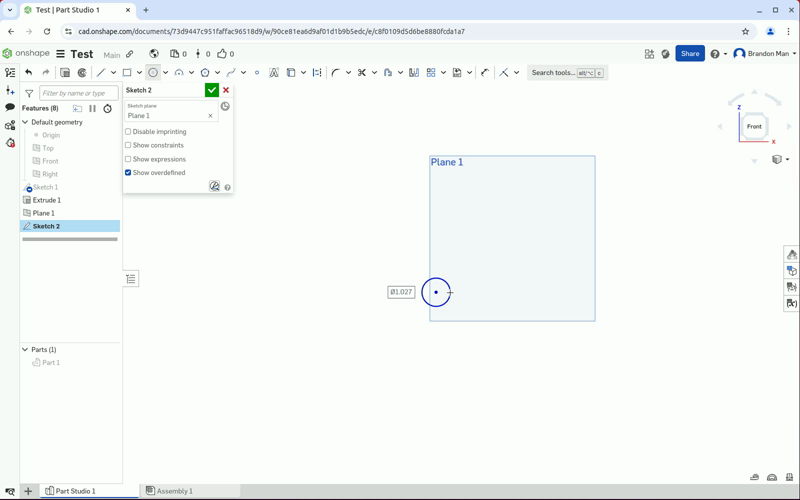
scroll(-6)
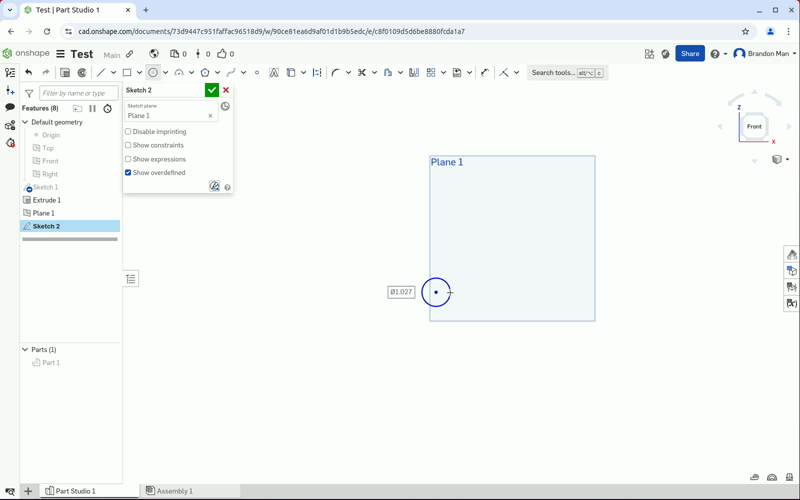
scroll(-6)
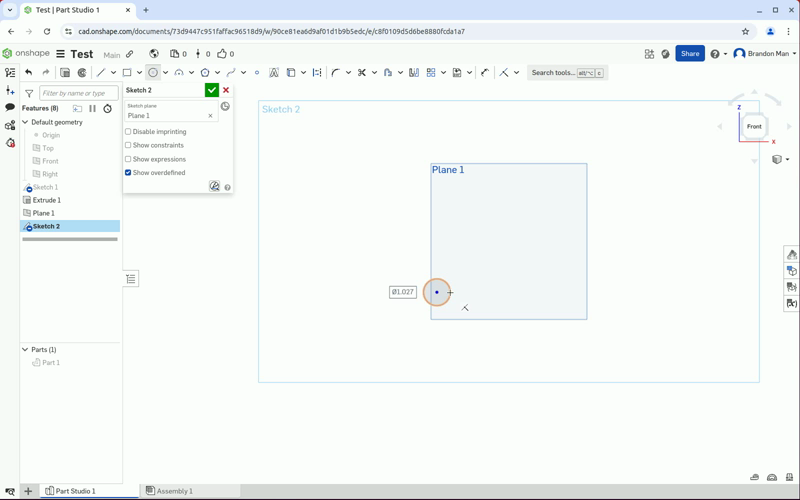
scroll(-6)
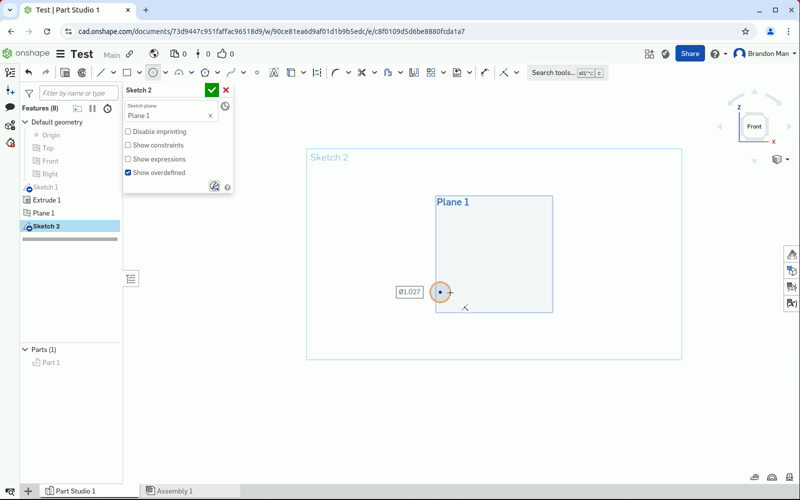
scroll(-6)
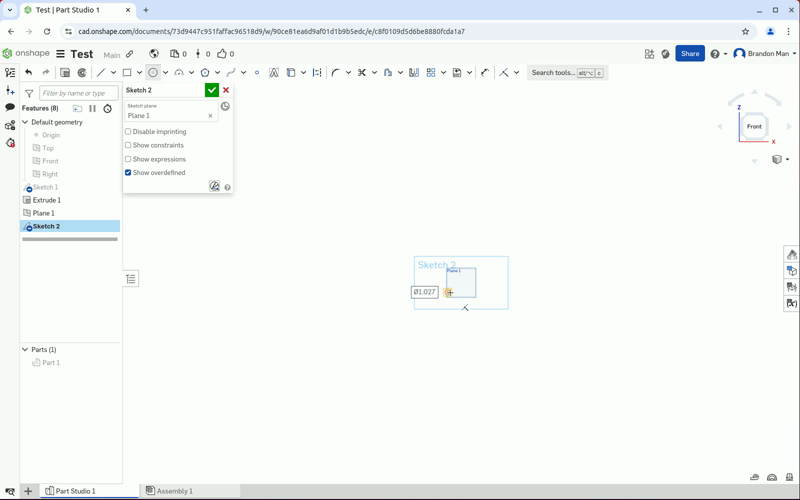
key(esc)
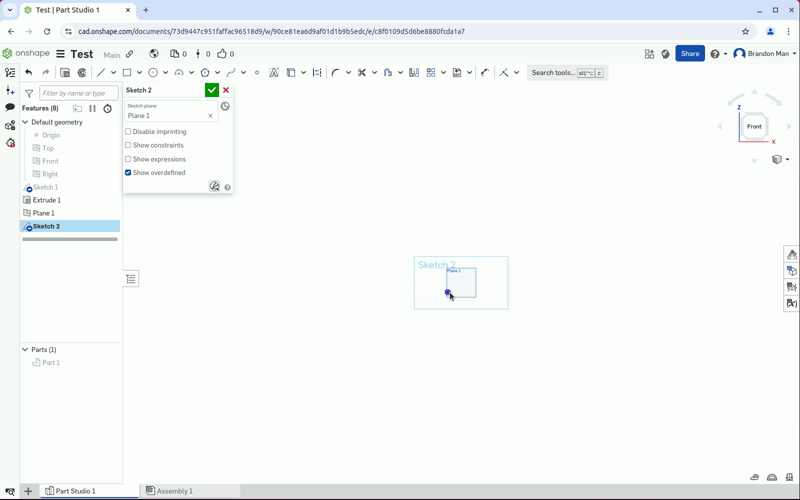
mouse_move(447, 293)
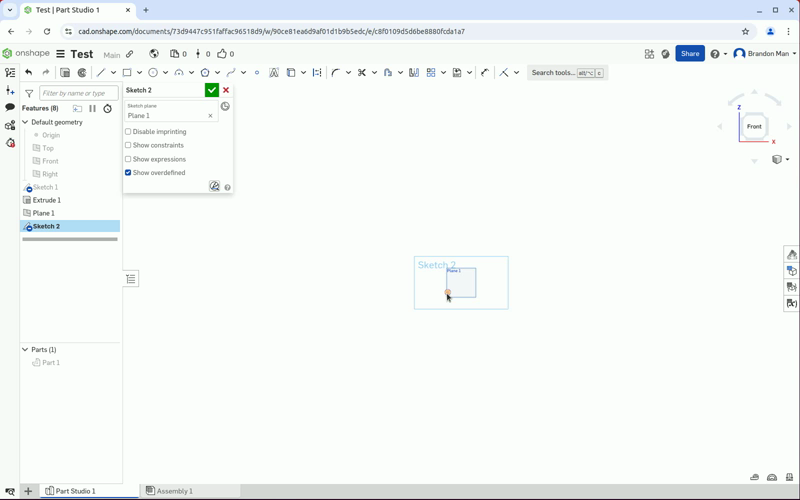
scroll(6)
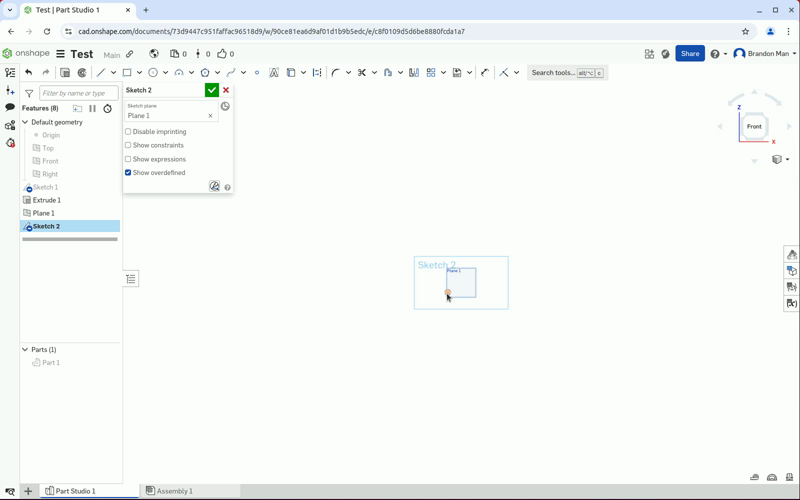
scroll(6)
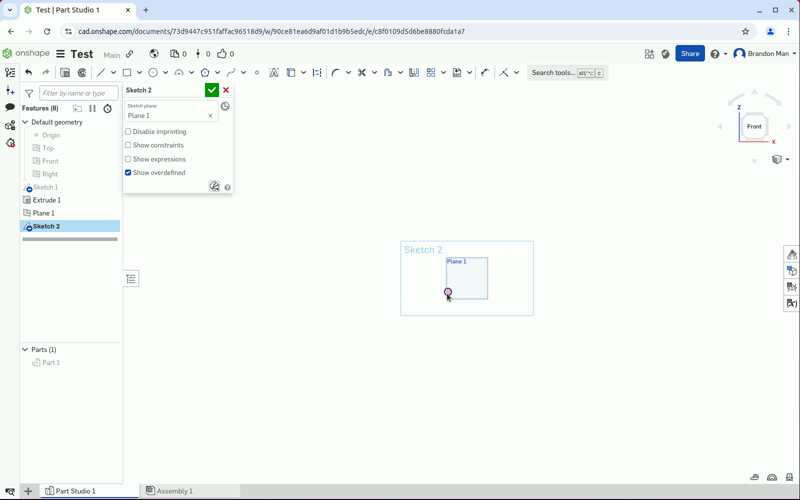
scroll(6)
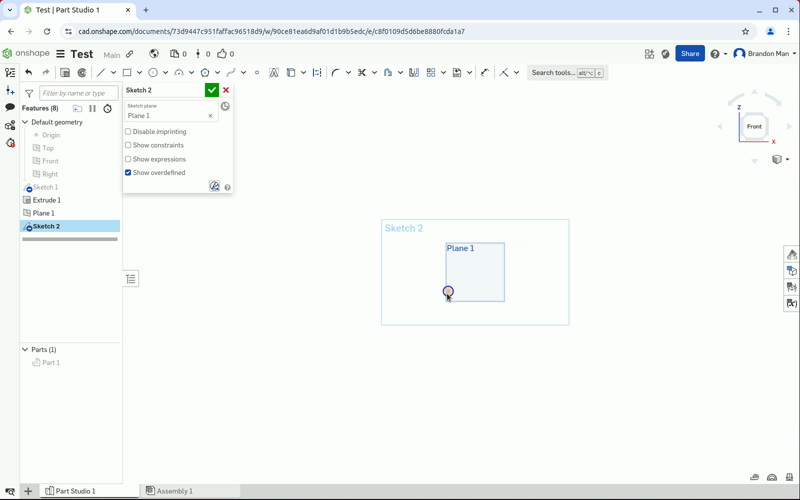
scroll(6)
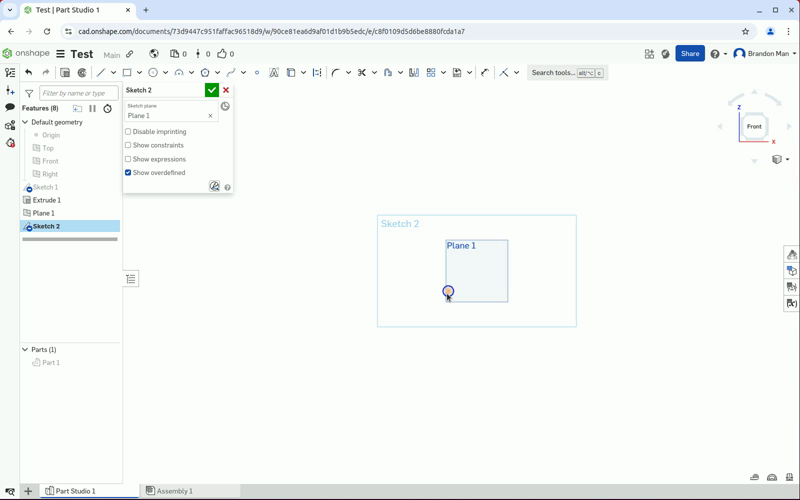
scroll(6)
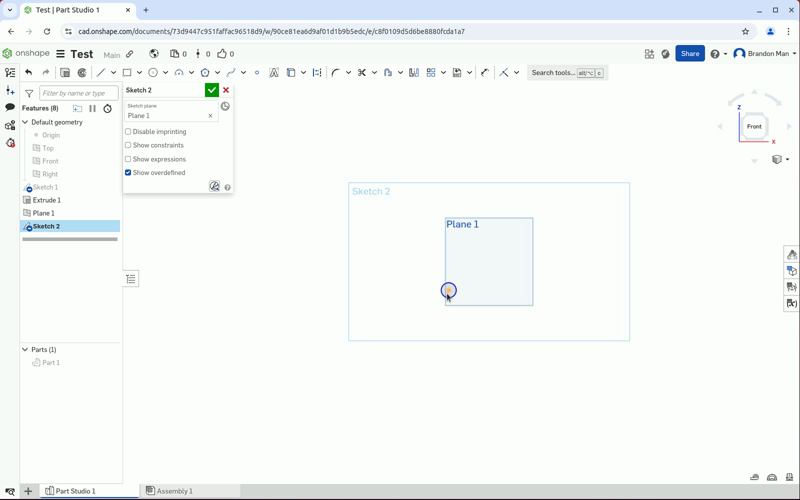
scroll(6)
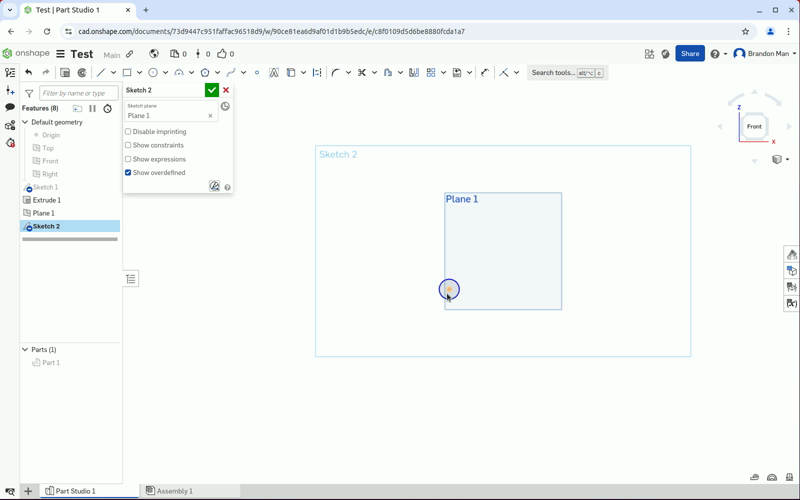
scroll(6)
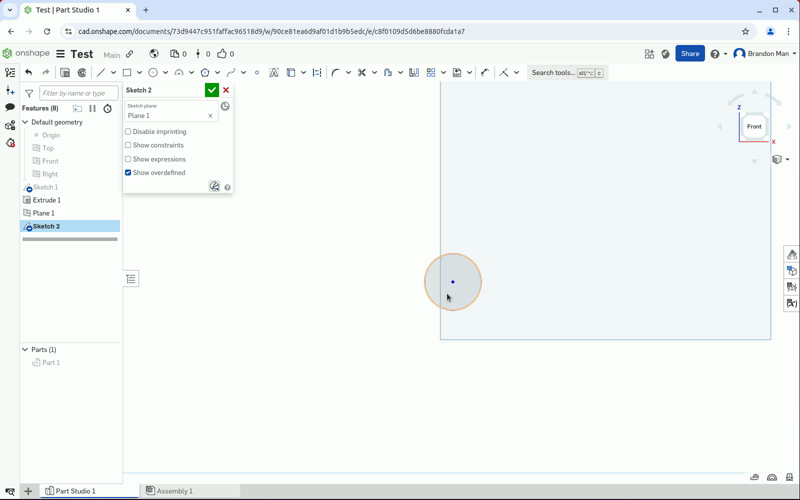
click(447, 293)
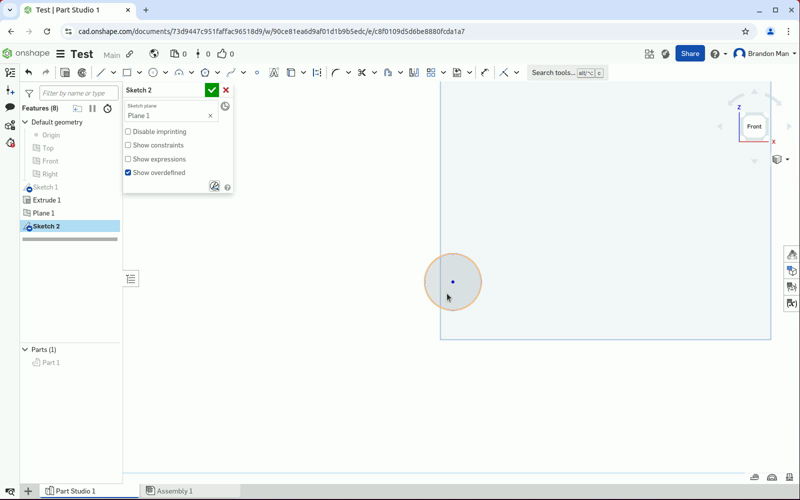
scroll(-6)
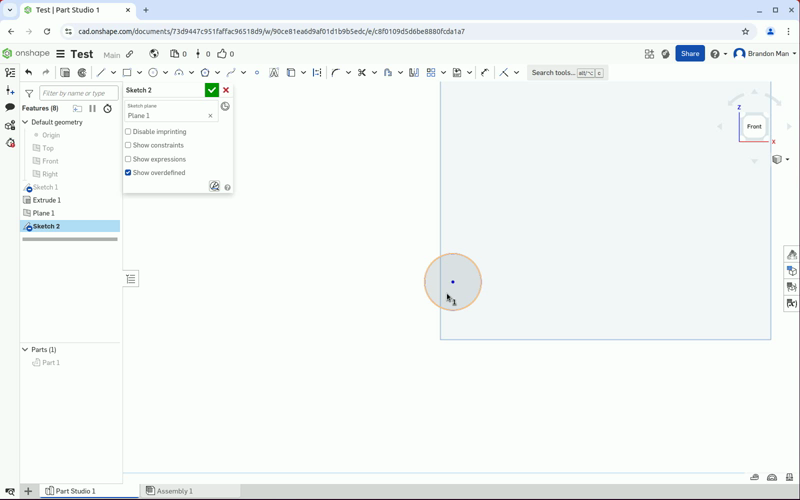
scroll(-6)
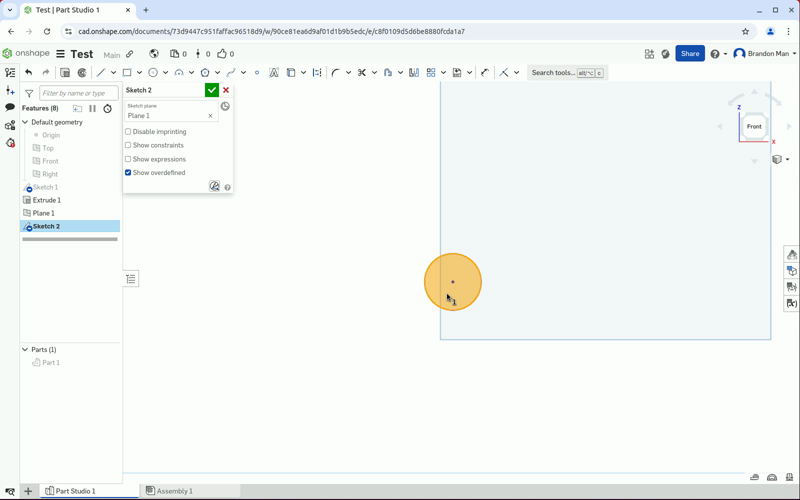
scroll(-6)
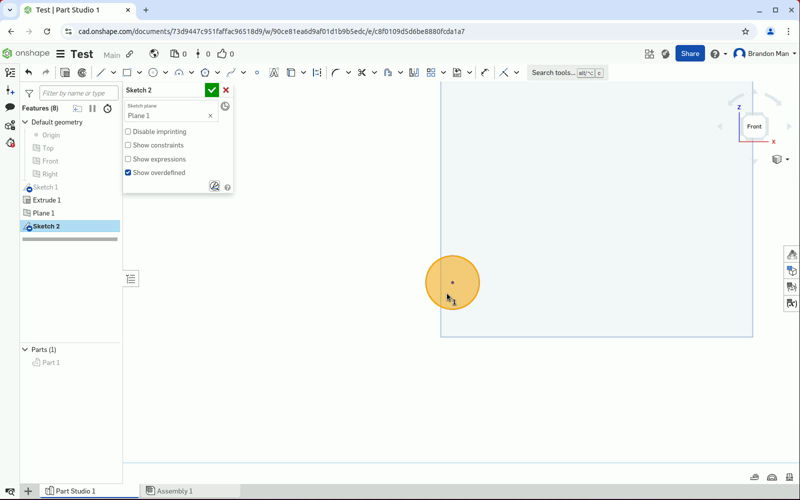
scroll(-6)
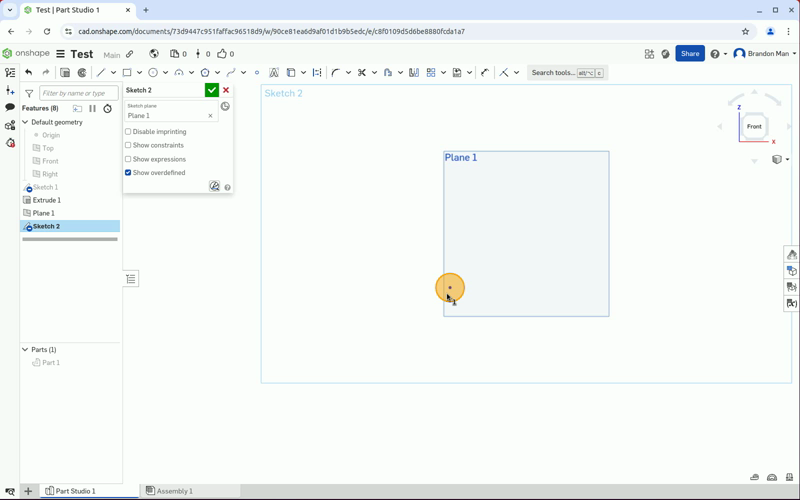
scroll(-6)
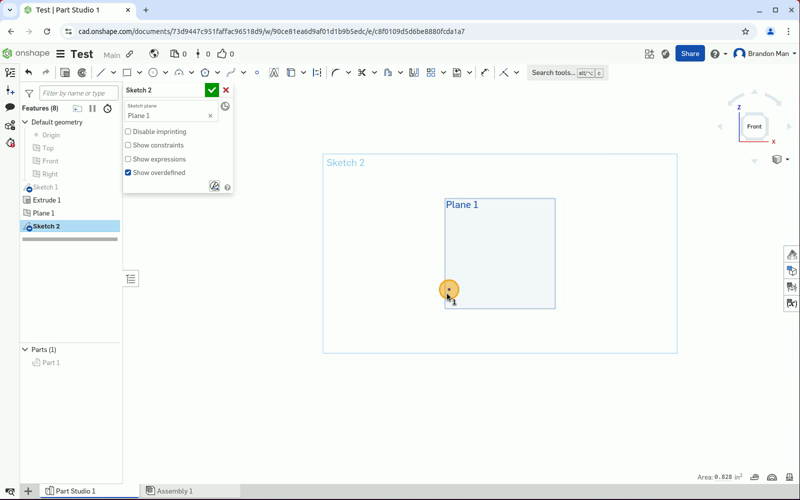
scroll(-6)
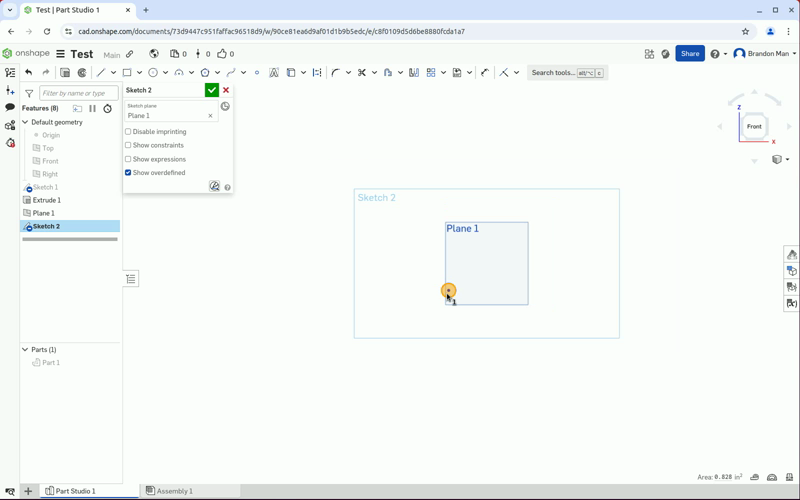
scroll(-6)
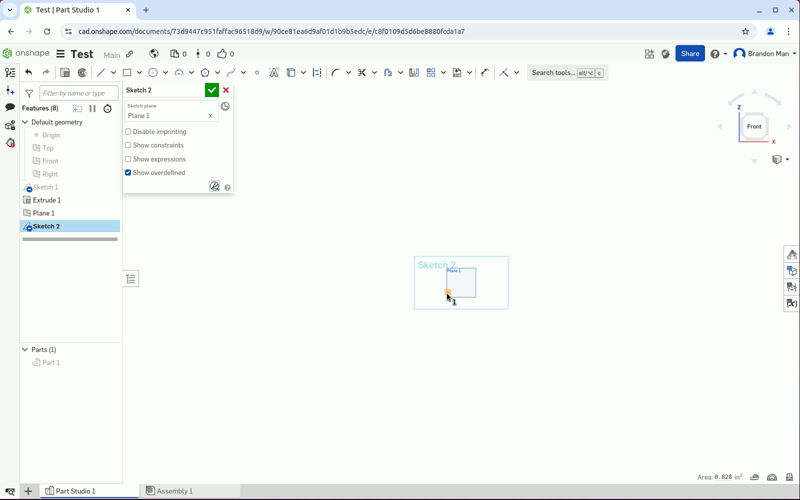
mouse_move(73, 352)
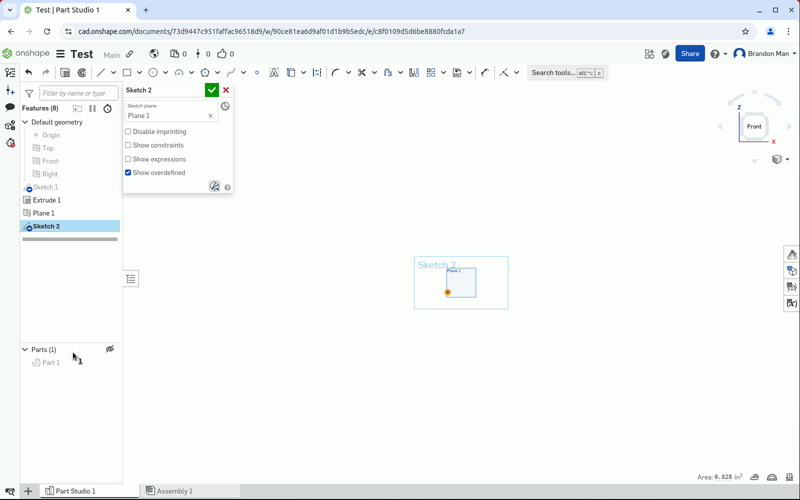
key(shift+y)
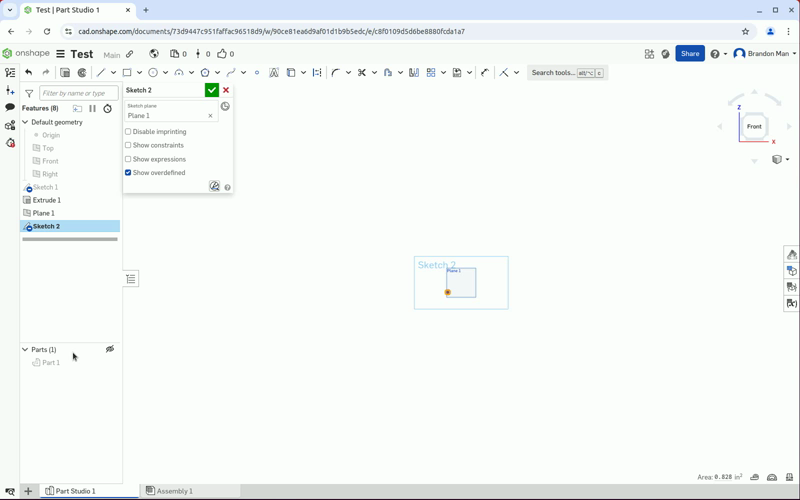
key(shift+e)
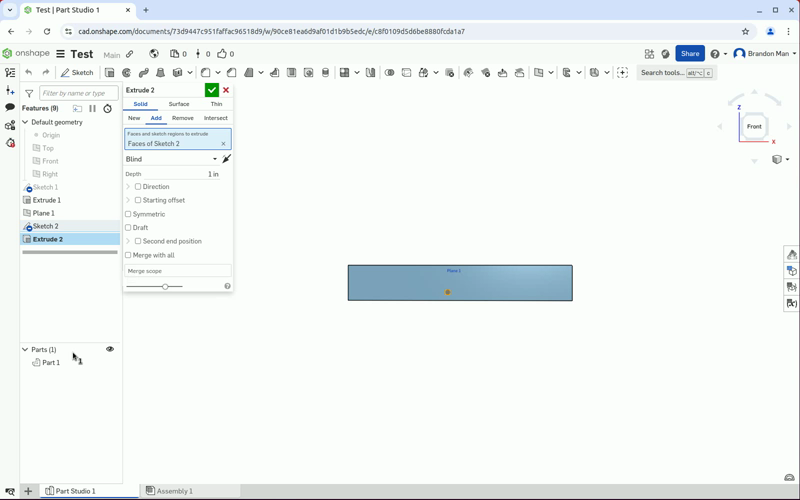
mouse_move(143, 106)
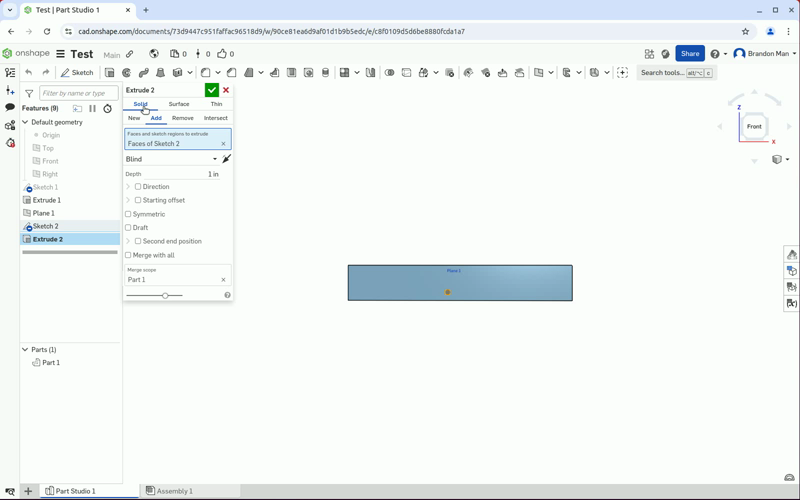
click(143, 106)
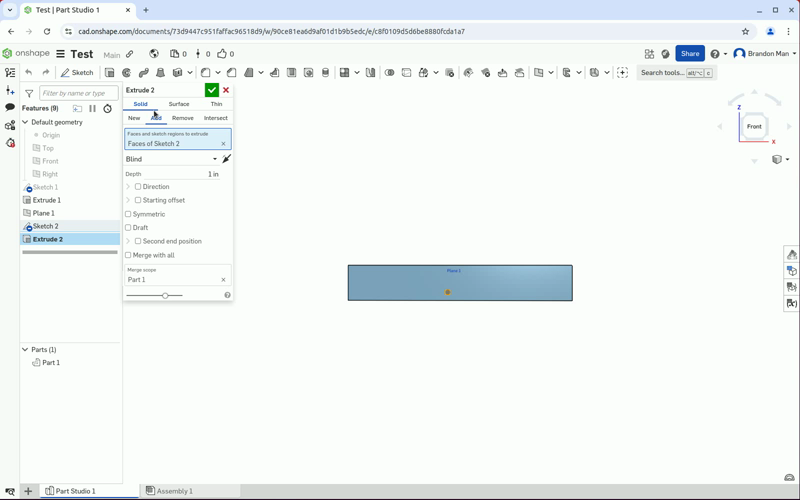
mouse_move(186, 120)
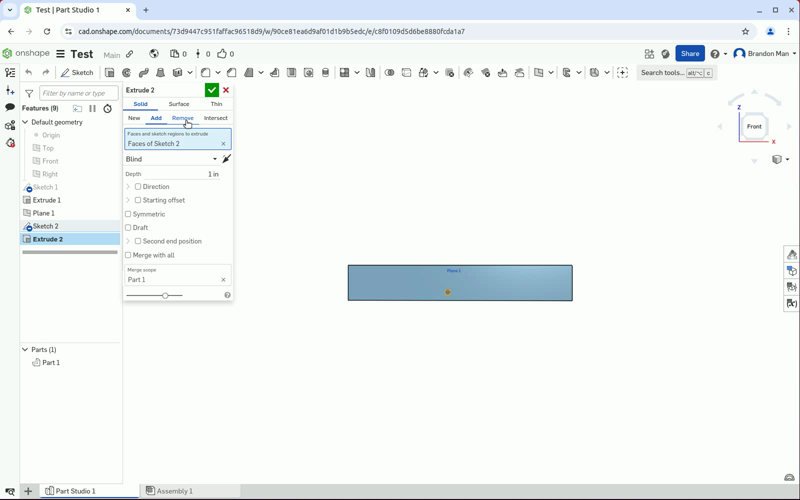
click(186, 120)
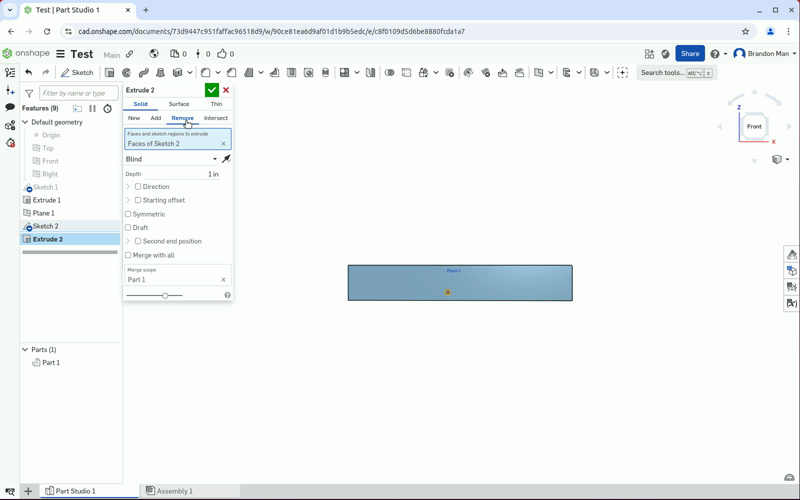
key(tab, 4)
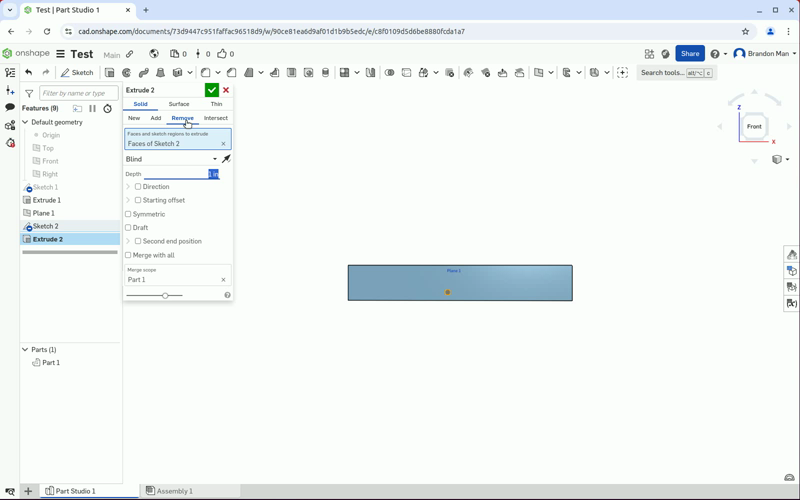
text(3.611)
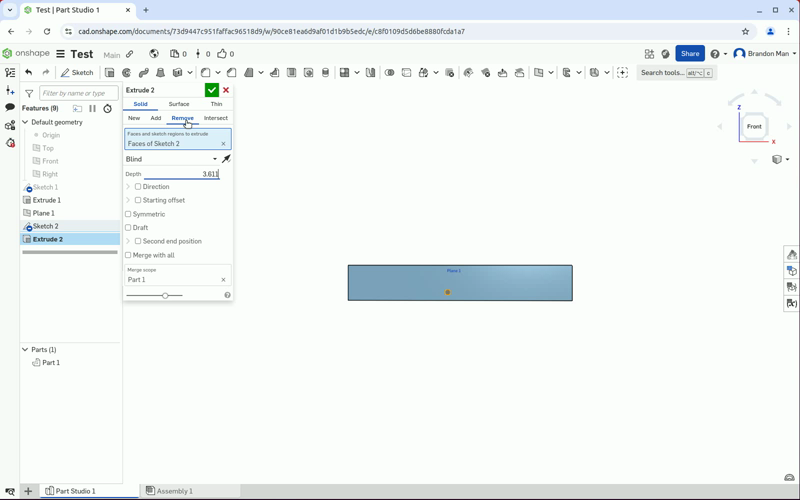
key(tab, 6)
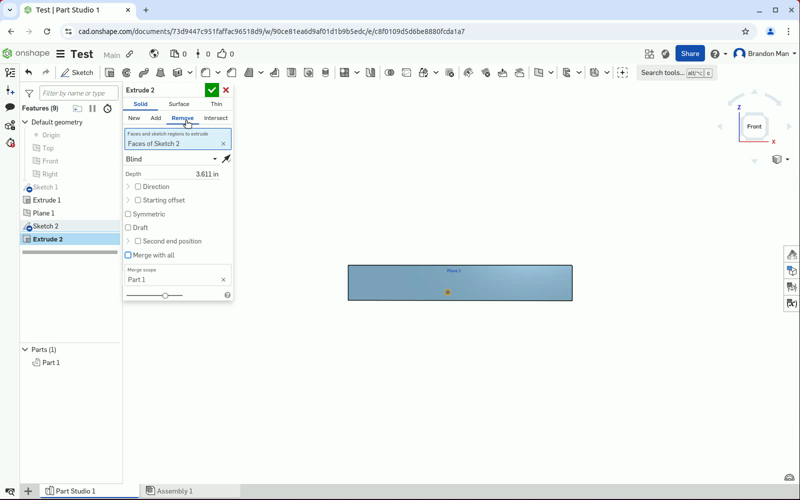
key(space)
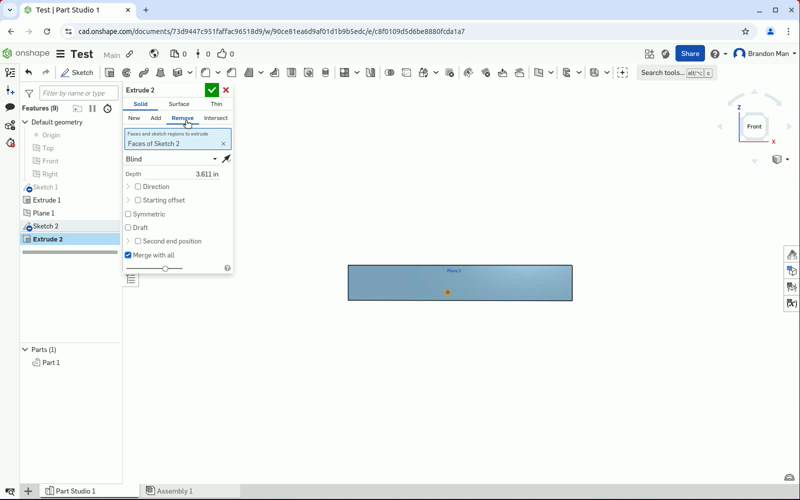
key(enter)
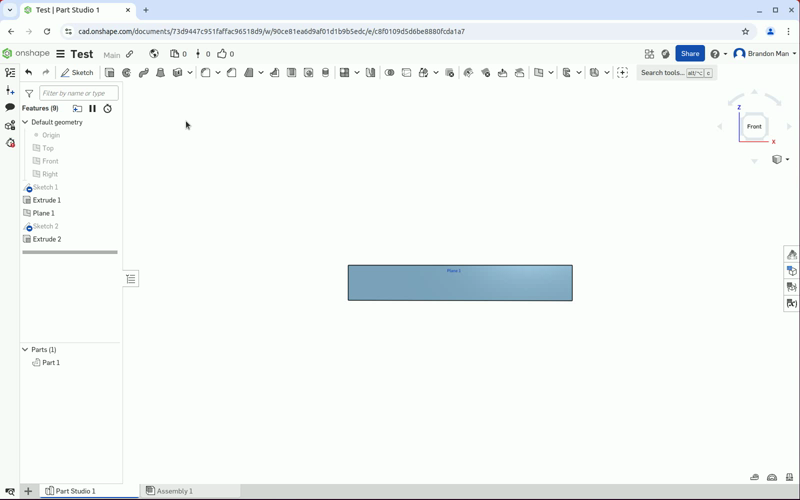
key(shift+h)
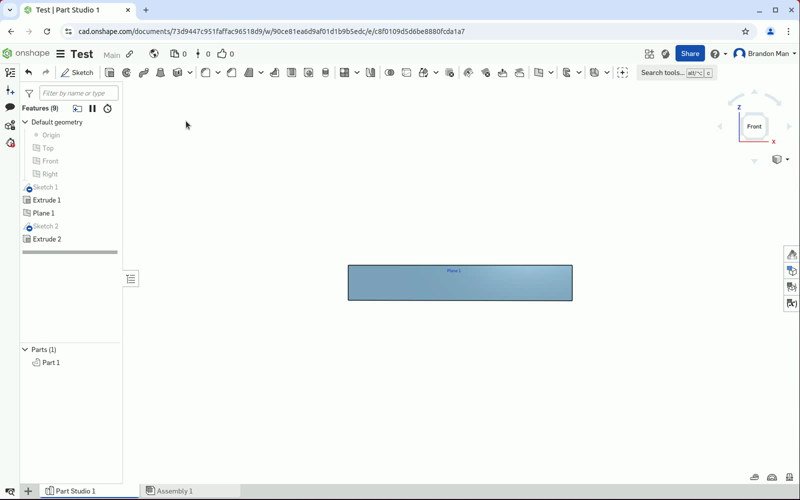
key(shift+h)
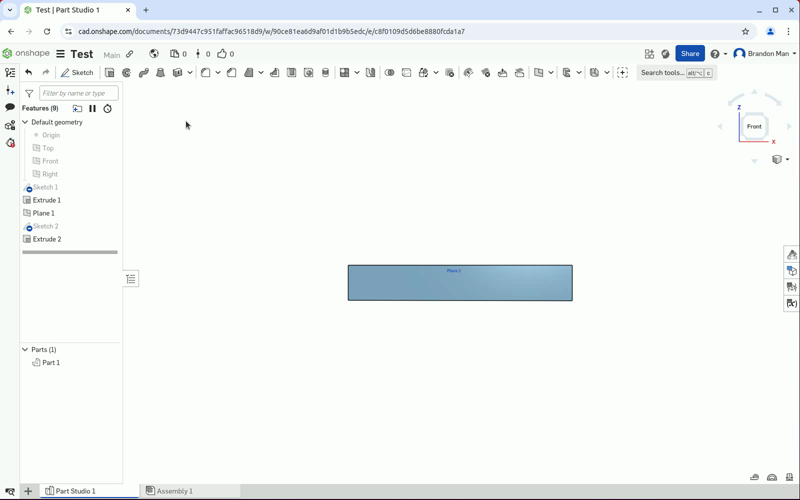
mouse_move(73, 189)
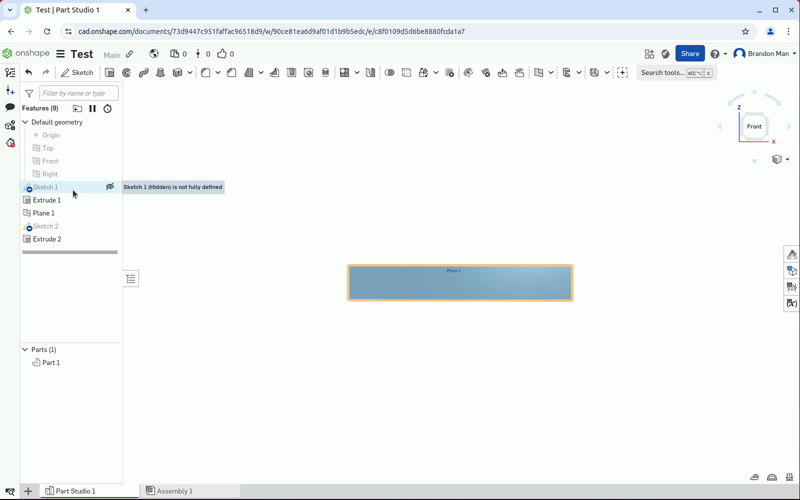
click(73, 189)
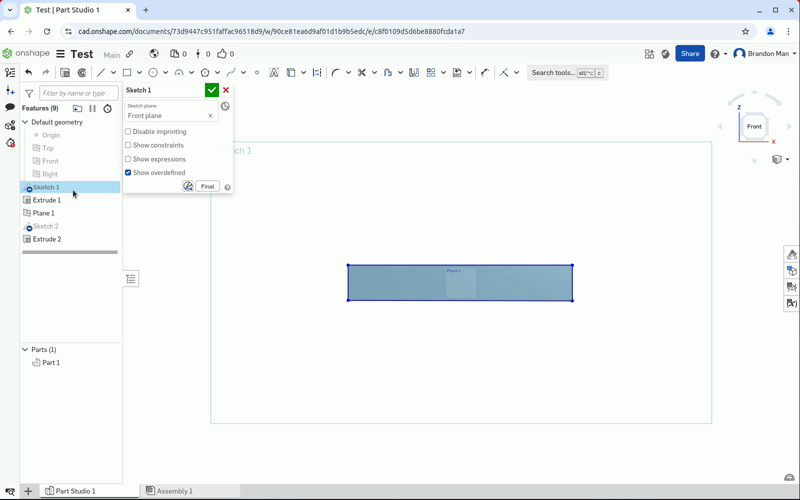
mouse_move(229, 92)
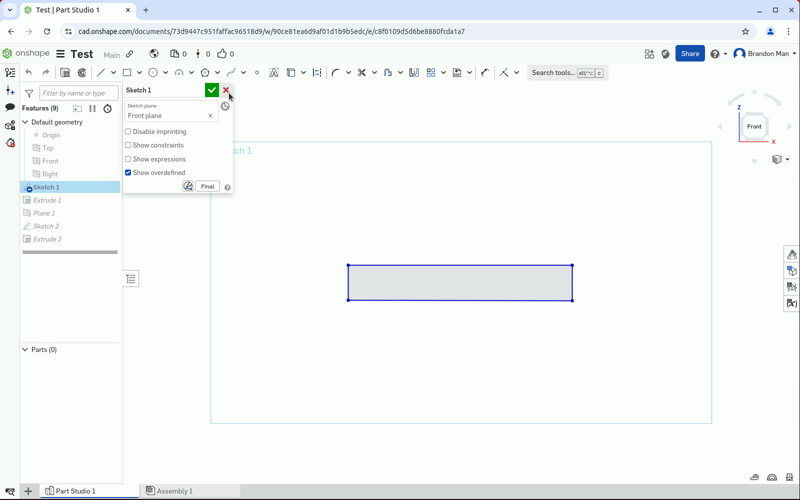
click(229, 92)
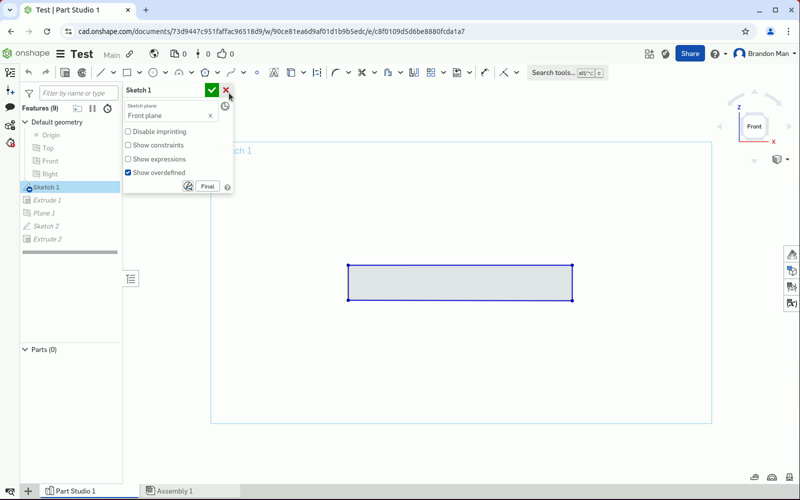
key(shift+s)
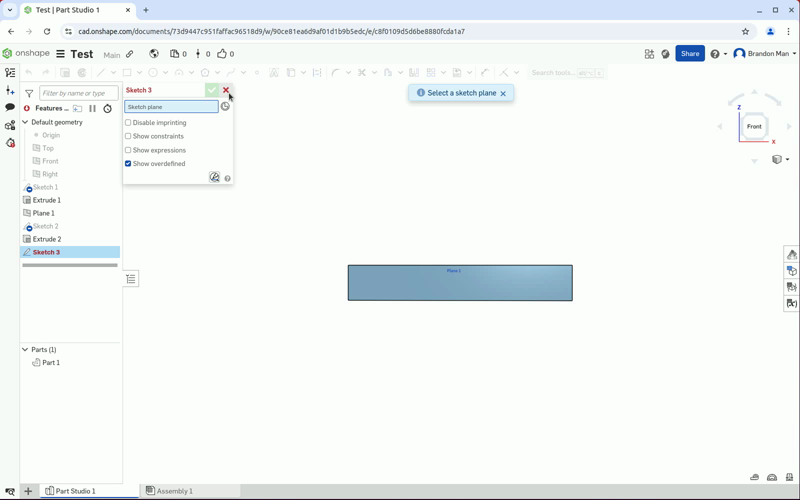
mouse_move(73, 215)
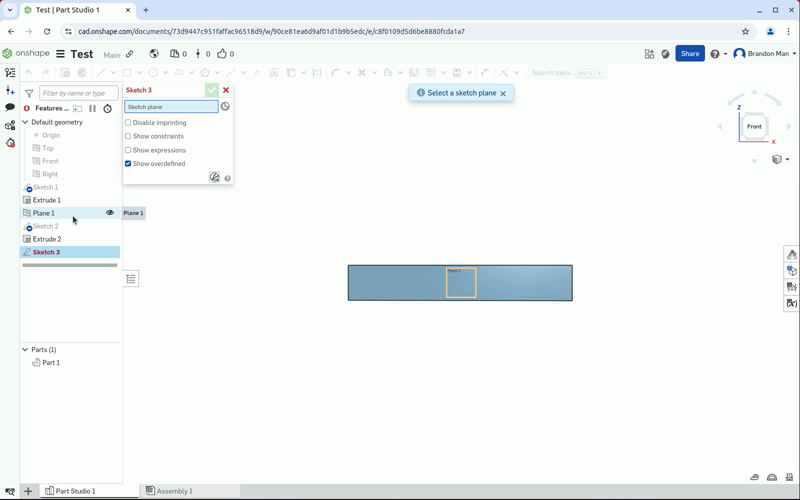
click(73, 215)
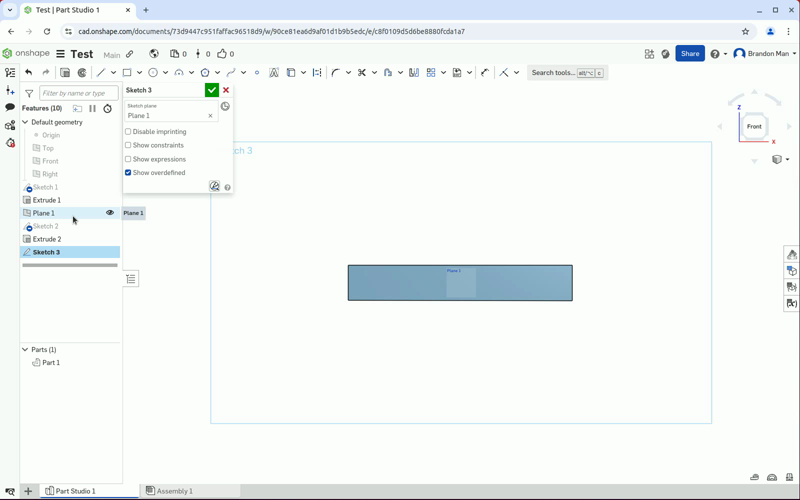
mouse_move(73, 352)
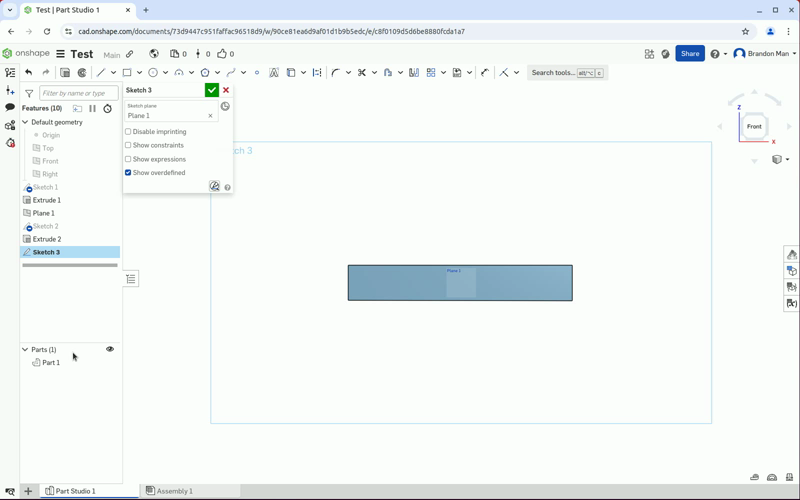
key(y)
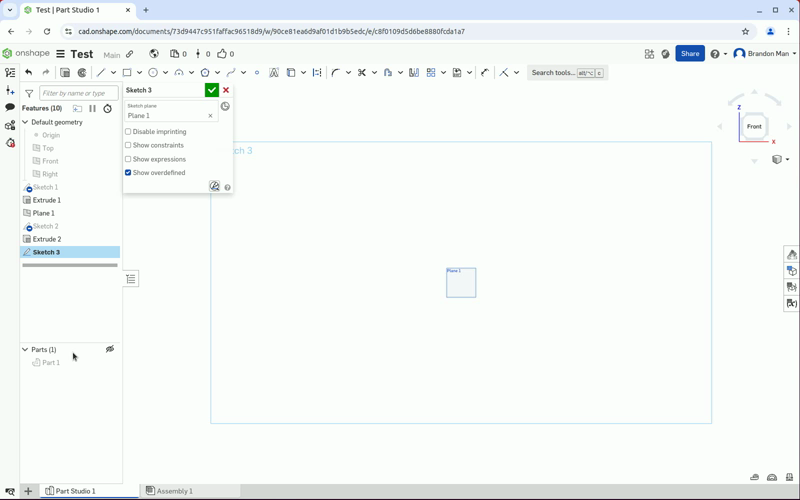
key(c)
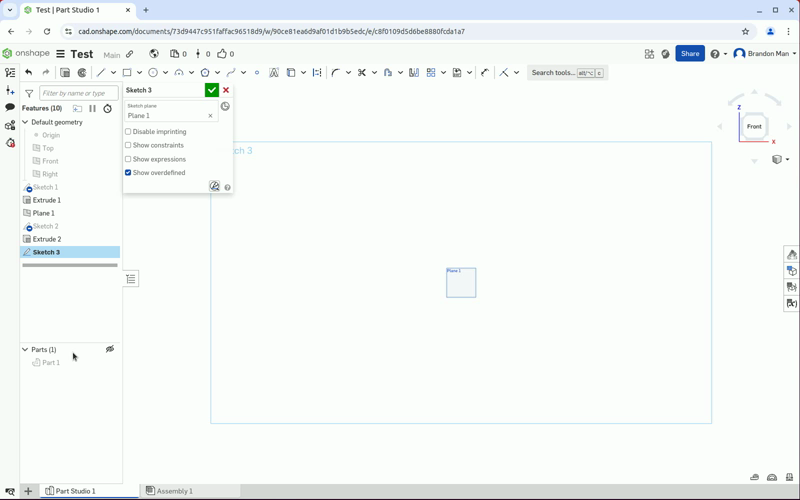
key_down(shift)
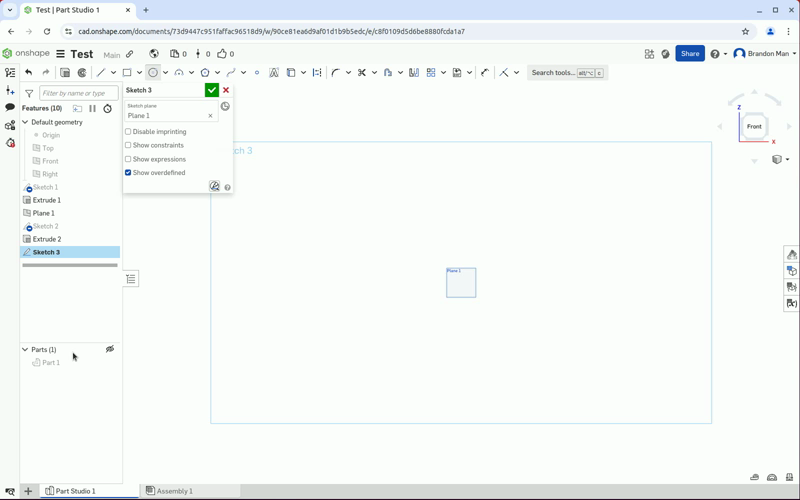
mouse_move(465, 292)
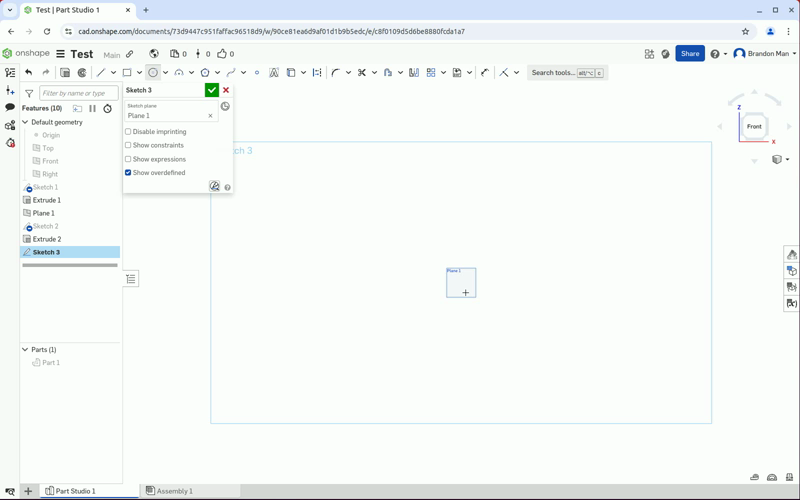
click(465, 292)
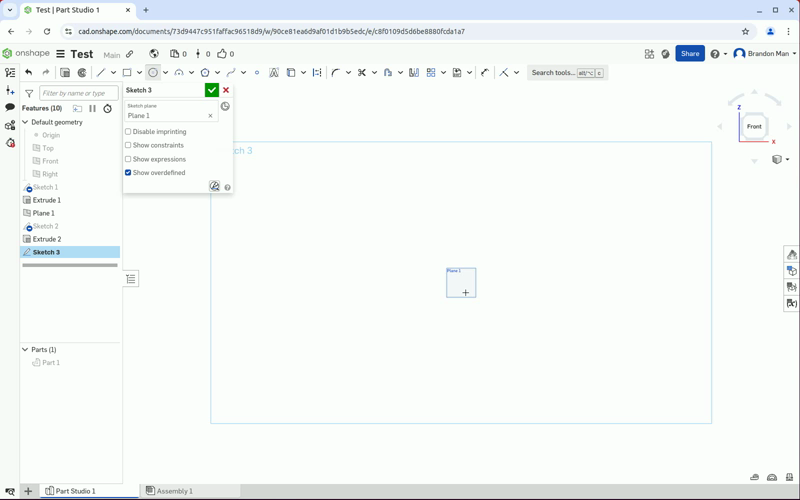
key_up(shift)
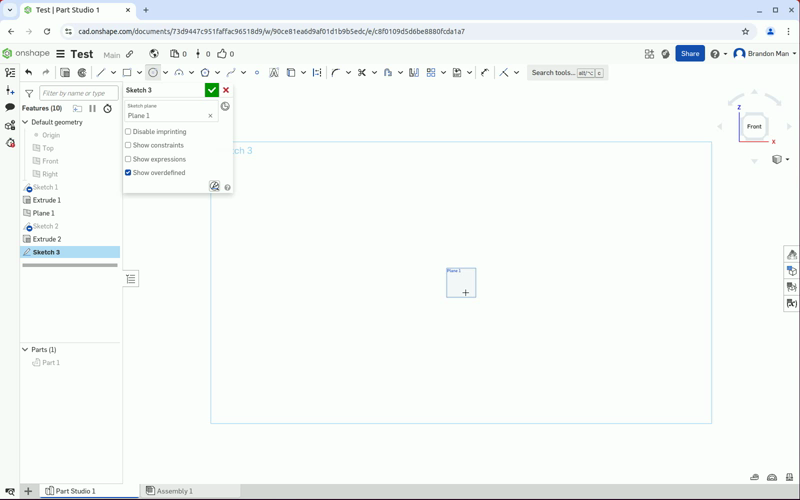
mouse_move(467, 292)
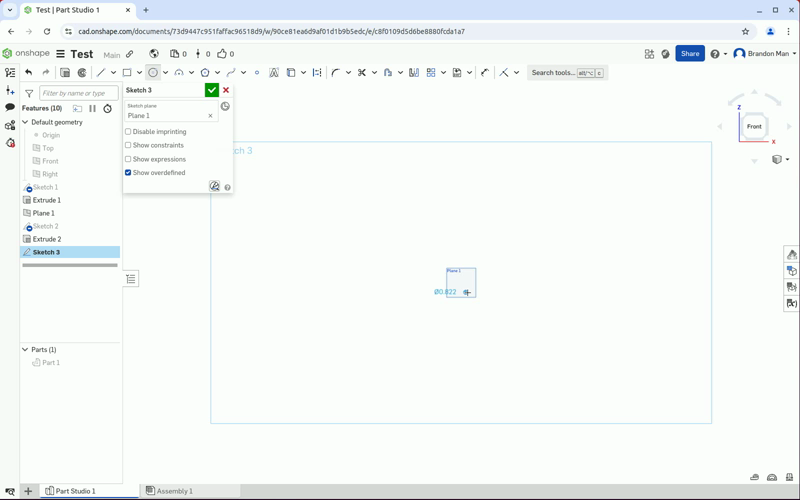
scroll(6)
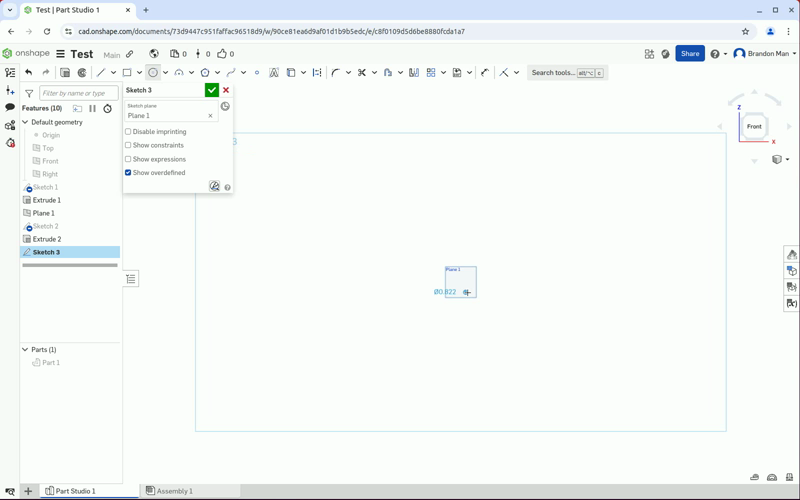
scroll(6)
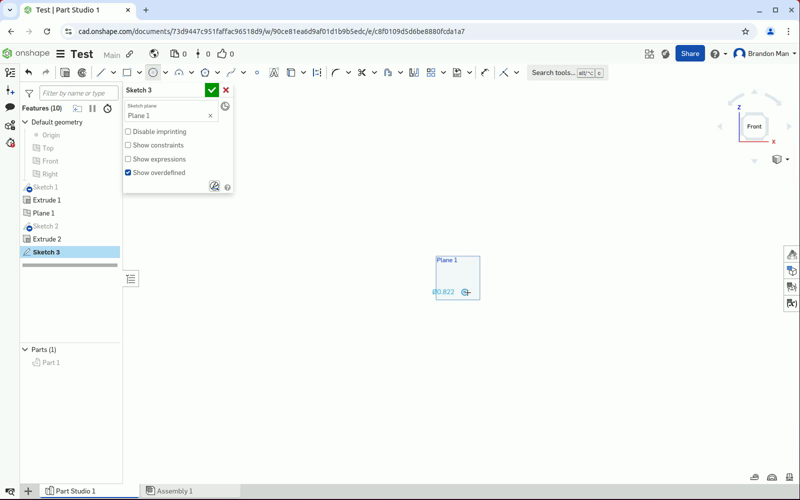
scroll(6)
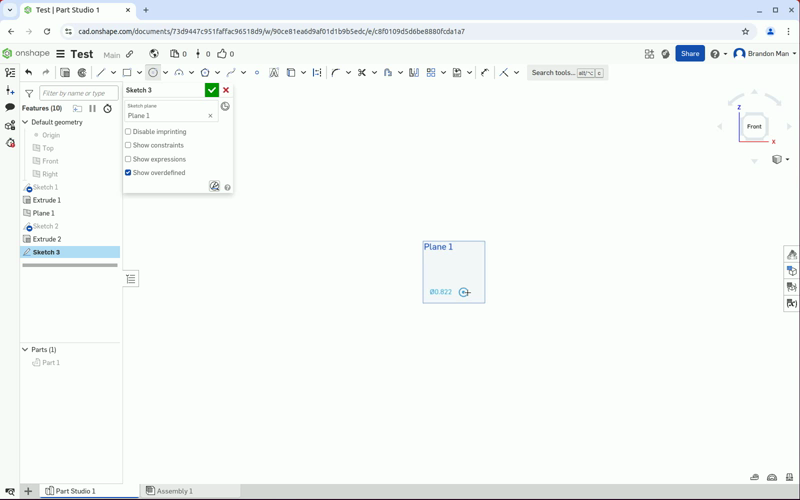
scroll(6)
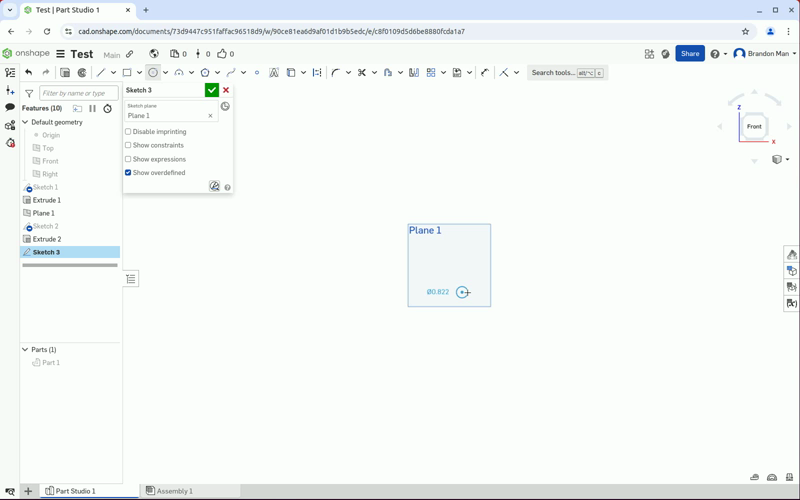
scroll(6)
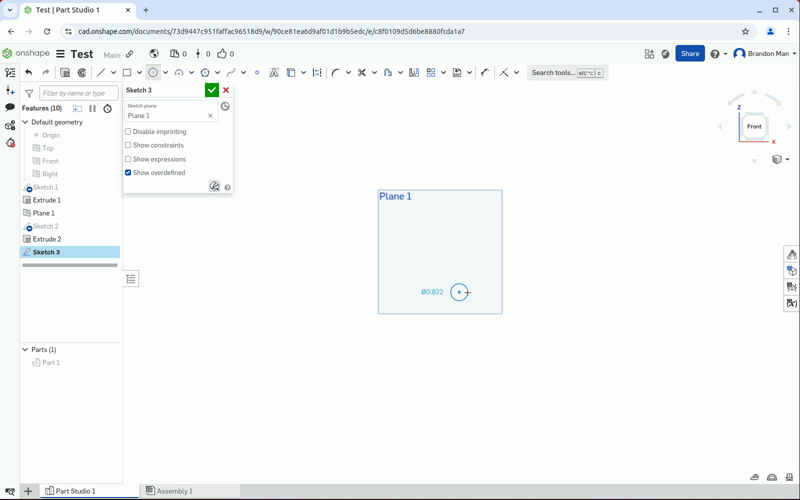
scroll(6)
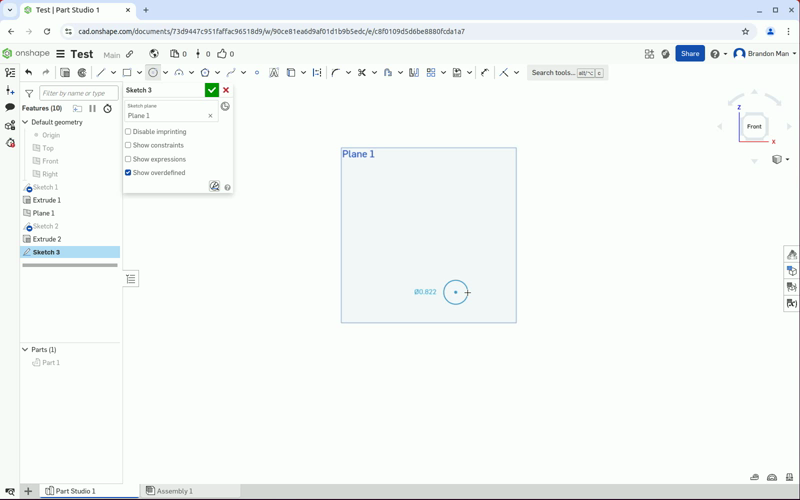
scroll(6)
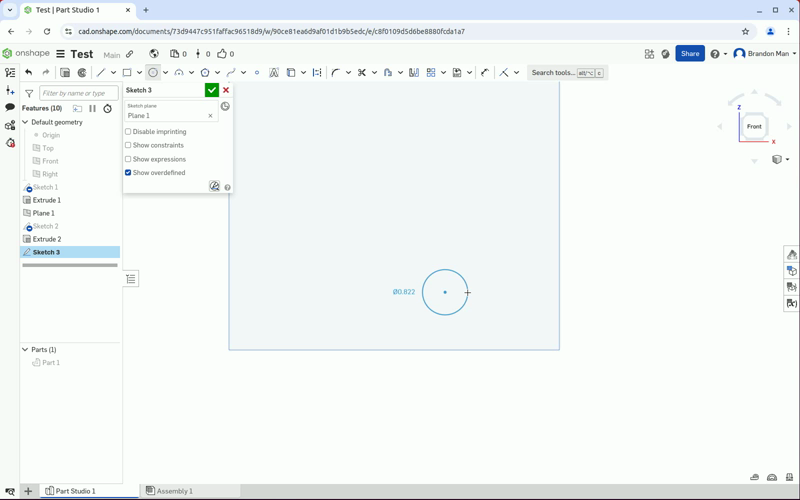
click(467, 292)
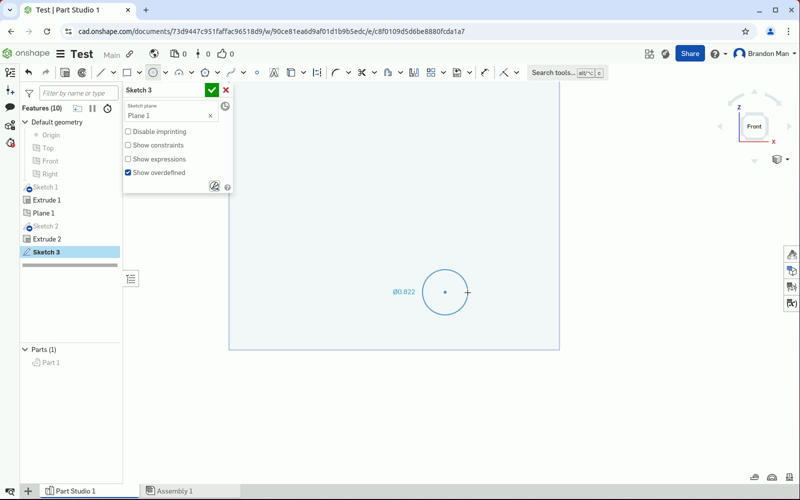
scroll(-6)
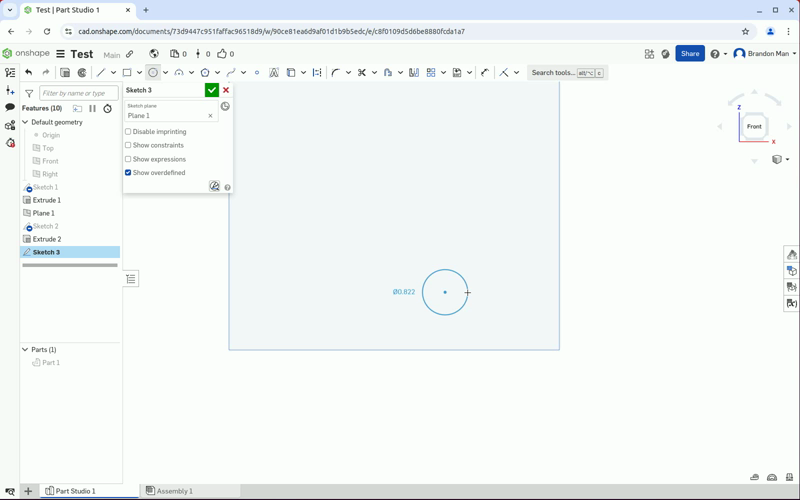
scroll(-6)
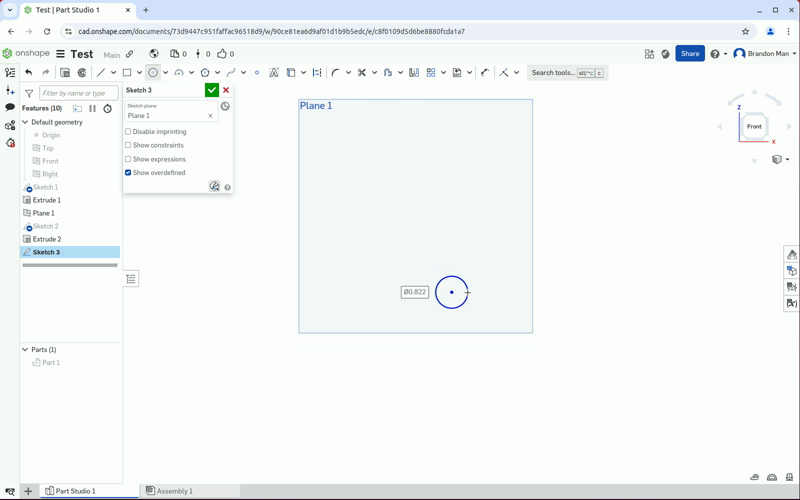
scroll(-6)
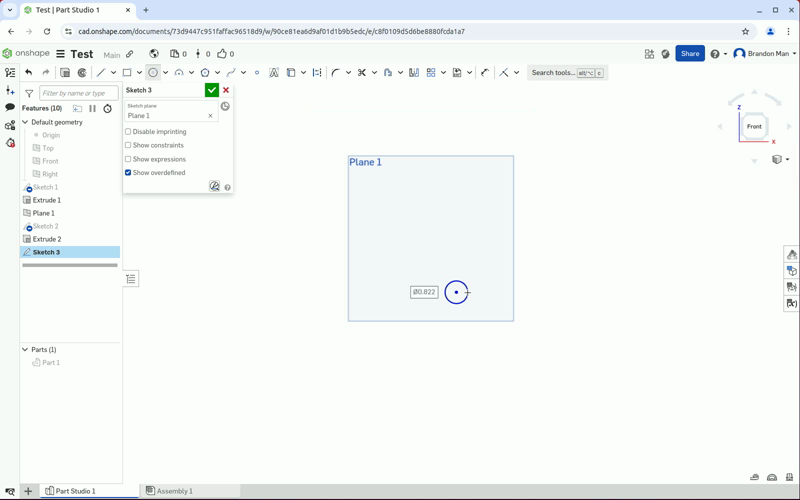
scroll(-6)
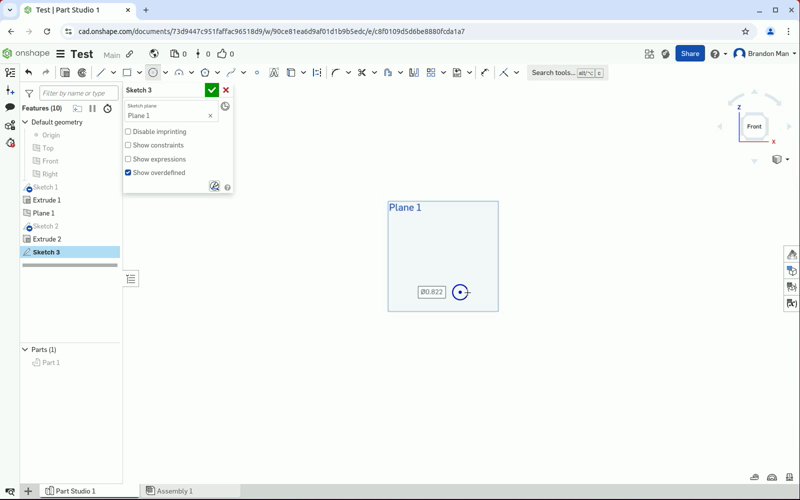
scroll(-6)
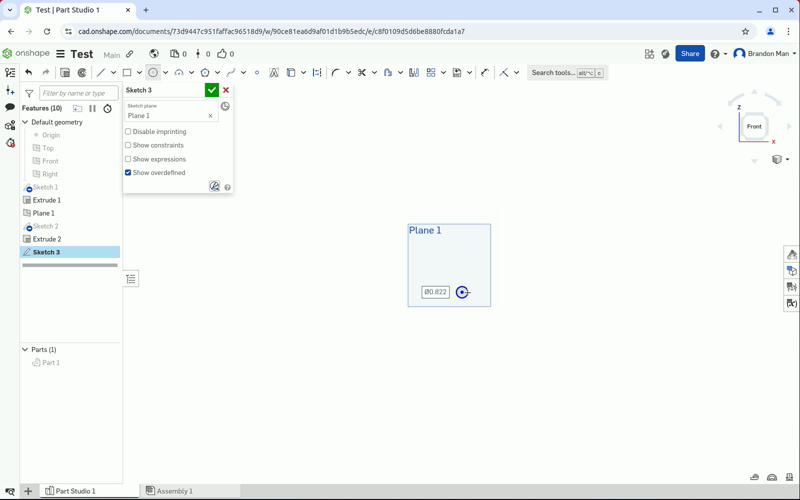
scroll(-6)
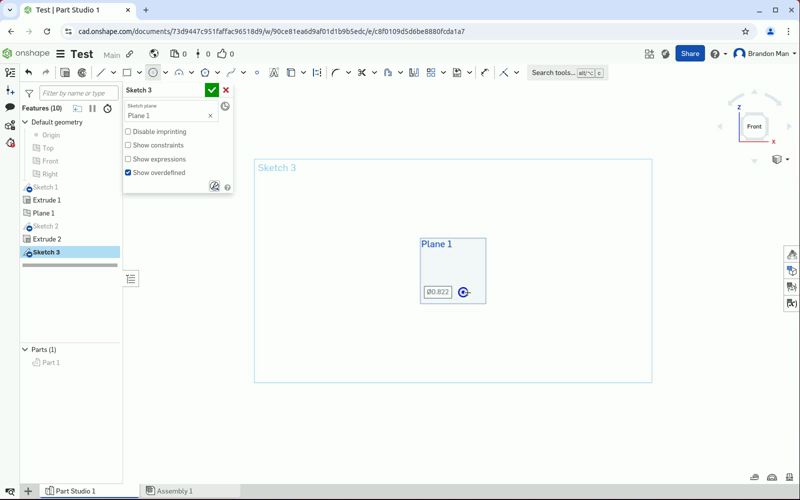
scroll(-6)
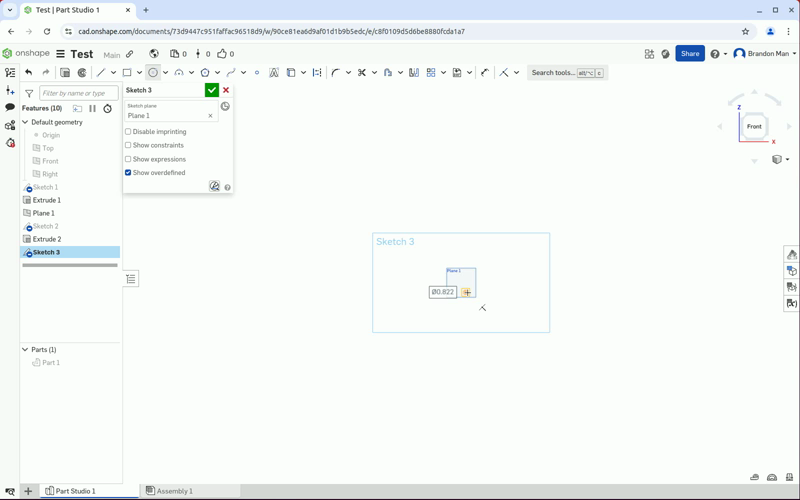
key(esc)
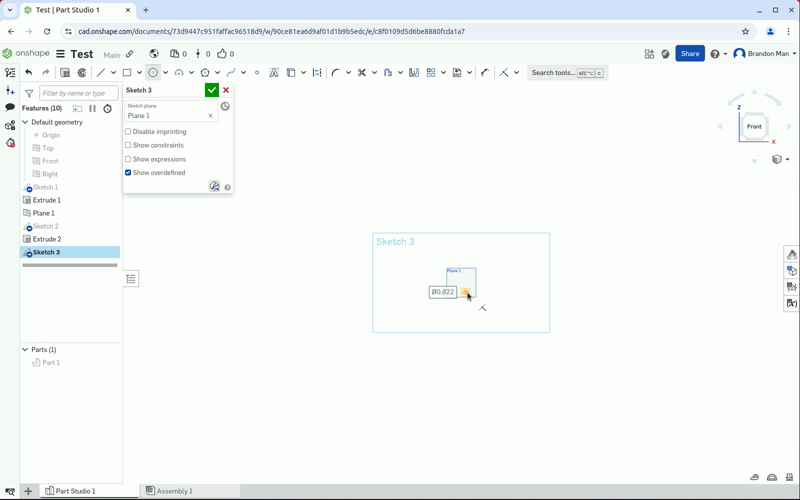
mouse_move(465, 293)
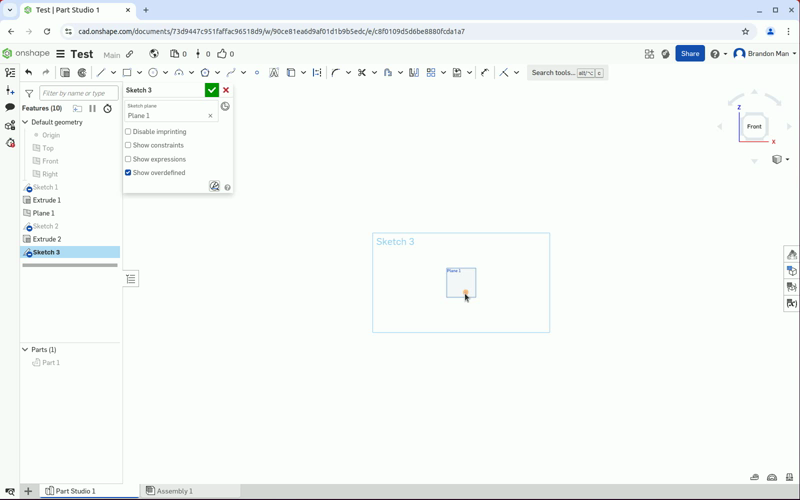
scroll(6)
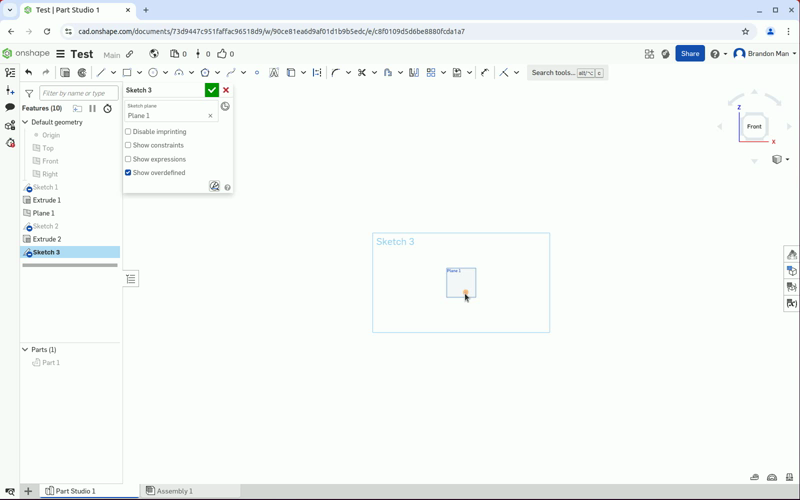
scroll(6)
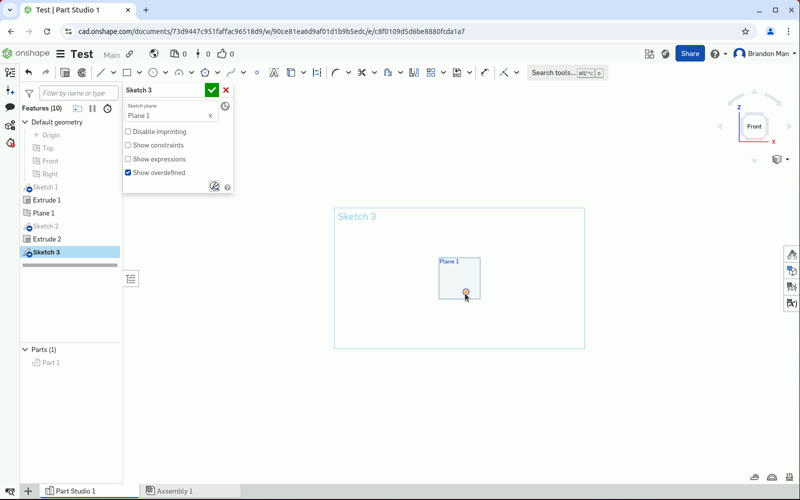
scroll(6)
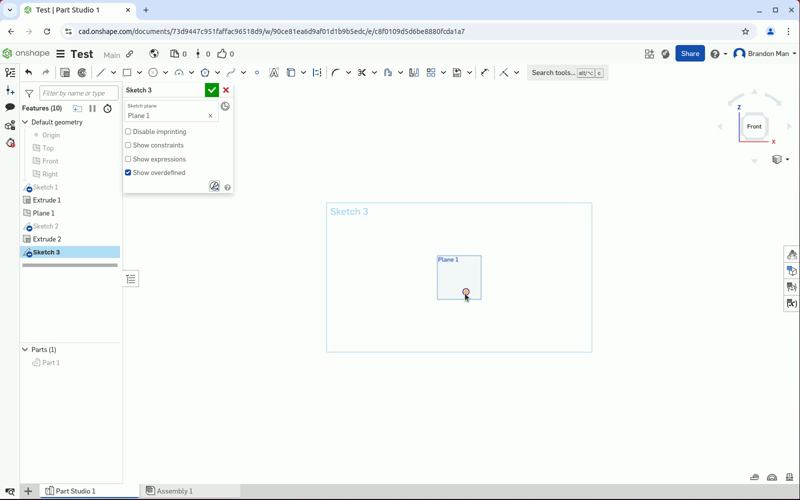
scroll(6)
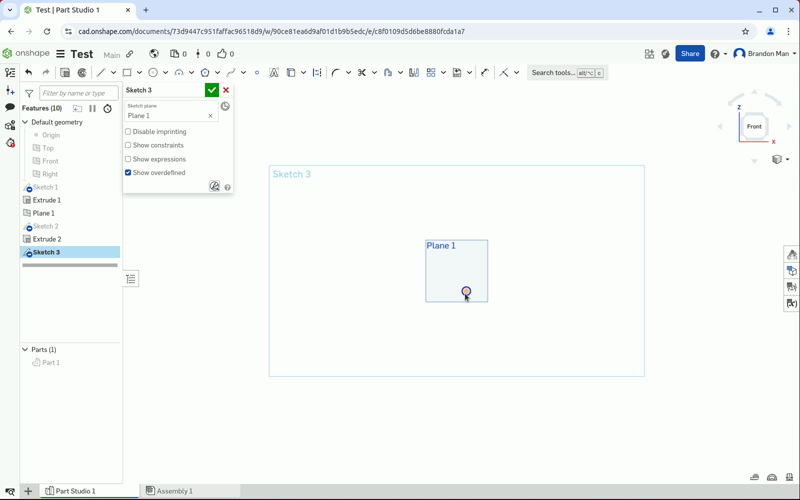
scroll(6)
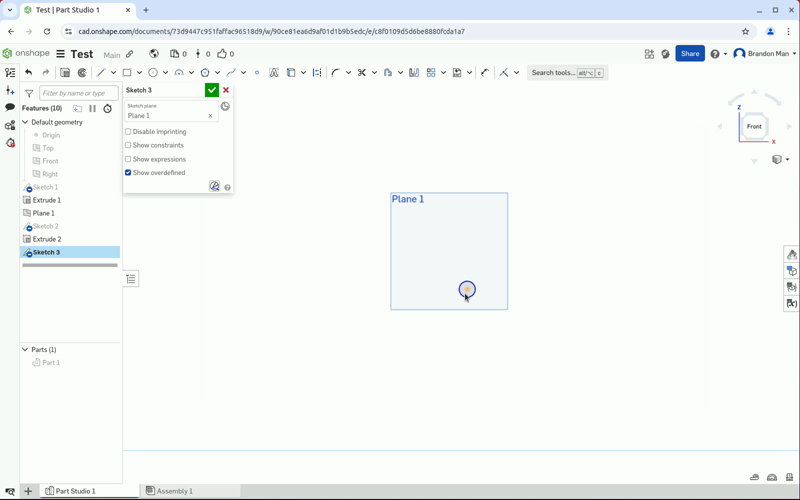
scroll(6)
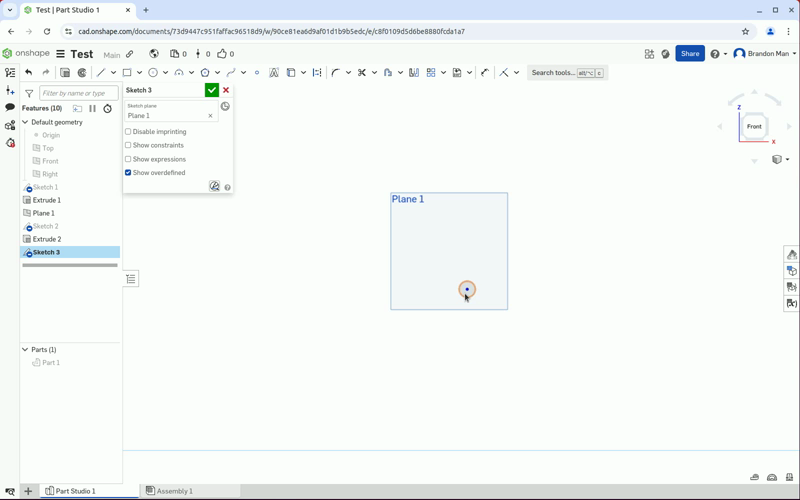
scroll(6)
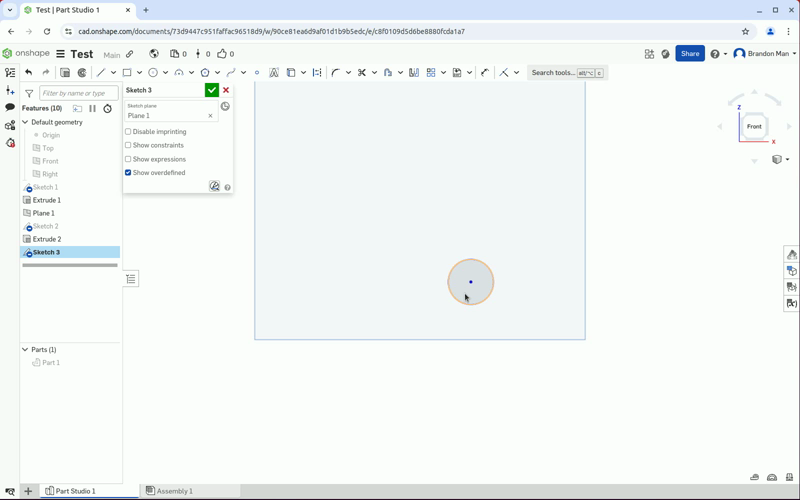
click(465, 293)
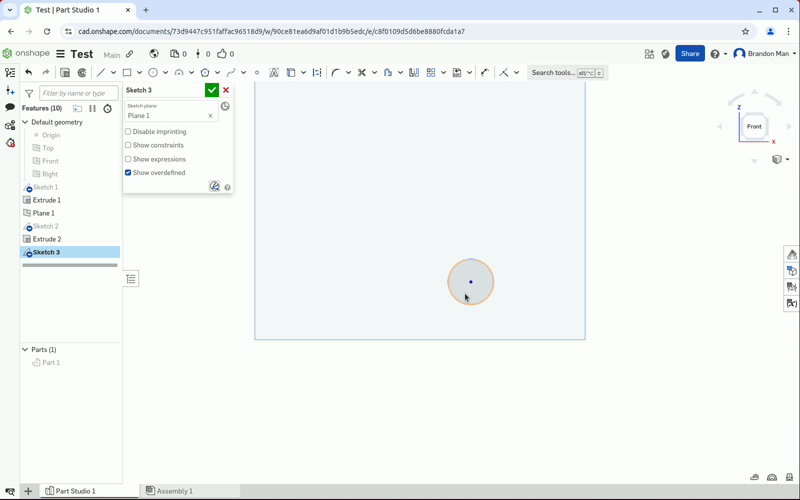
scroll(-6)
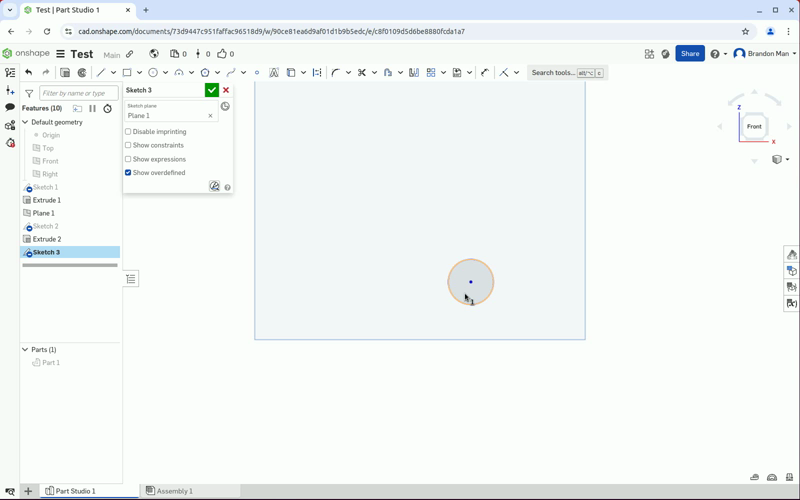
scroll(-6)
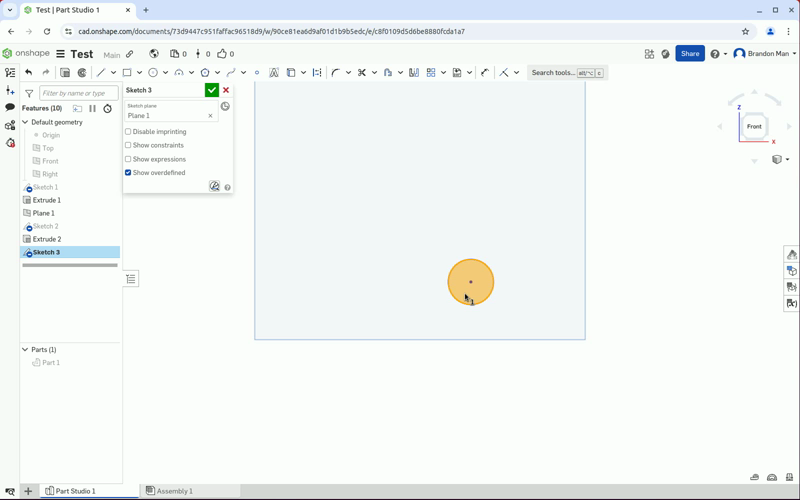
scroll(-6)
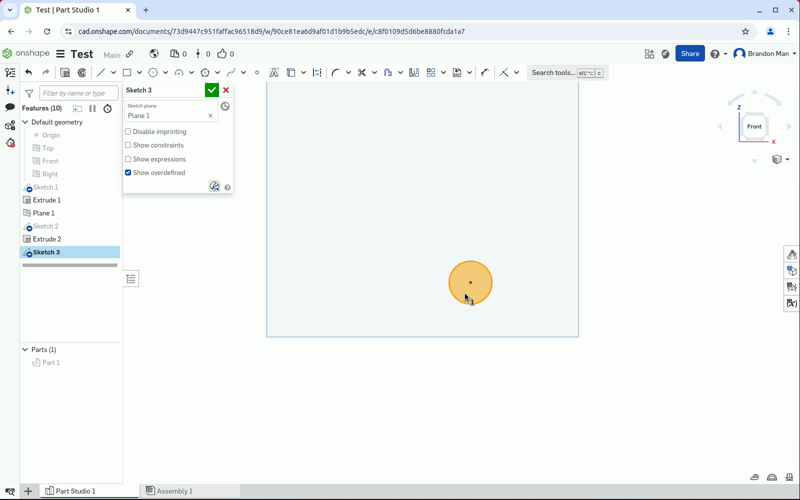
scroll(-6)
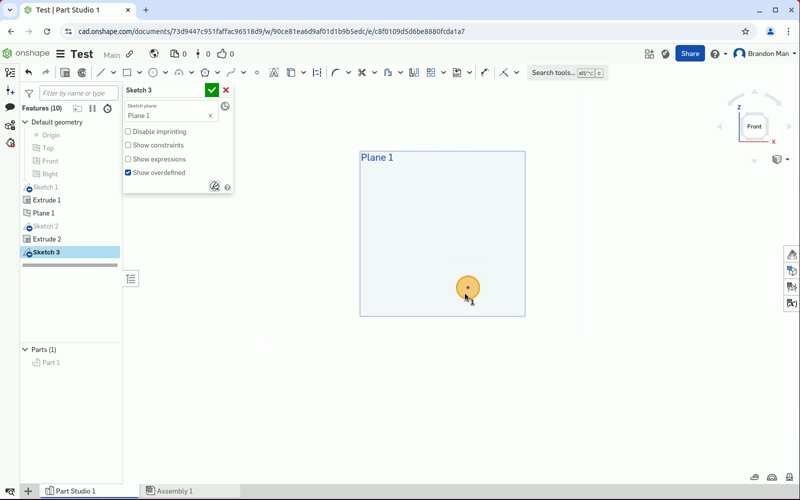
scroll(-6)
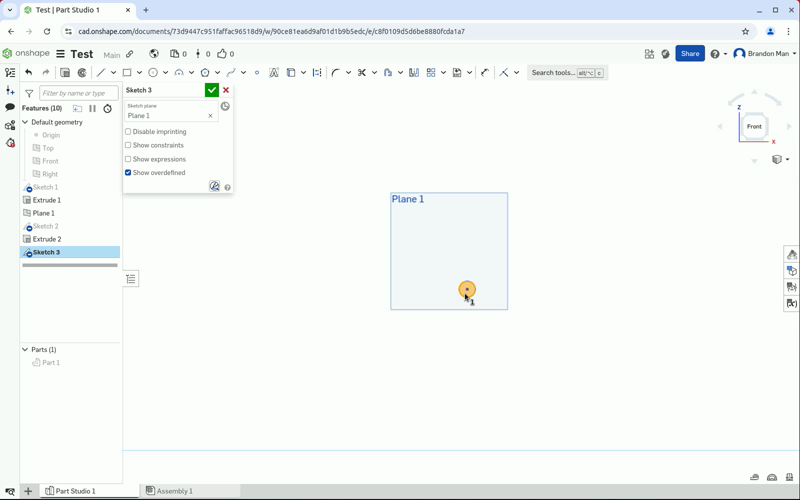
scroll(-6)
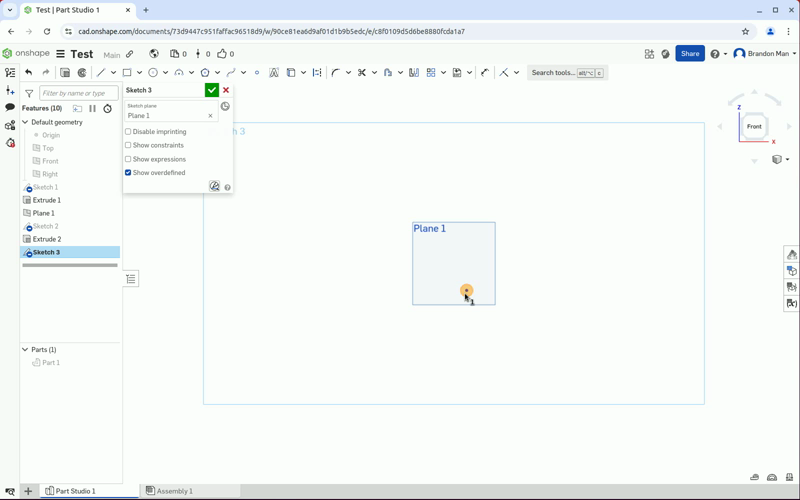
scroll(-6)
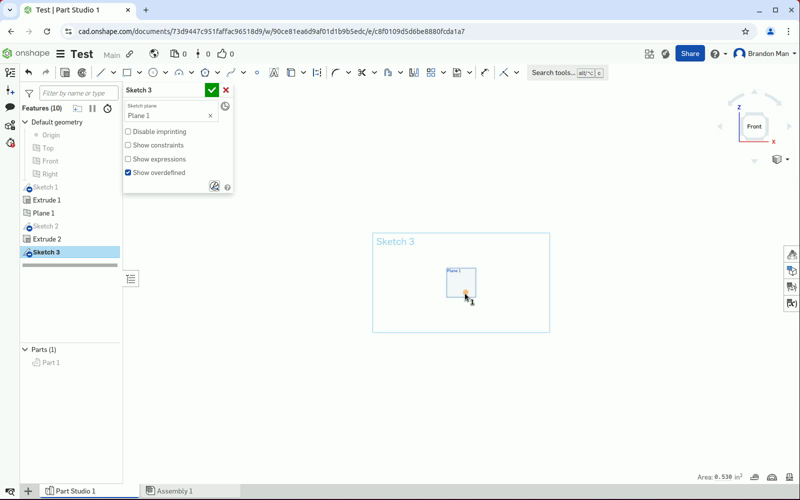
mouse_move(73, 352)
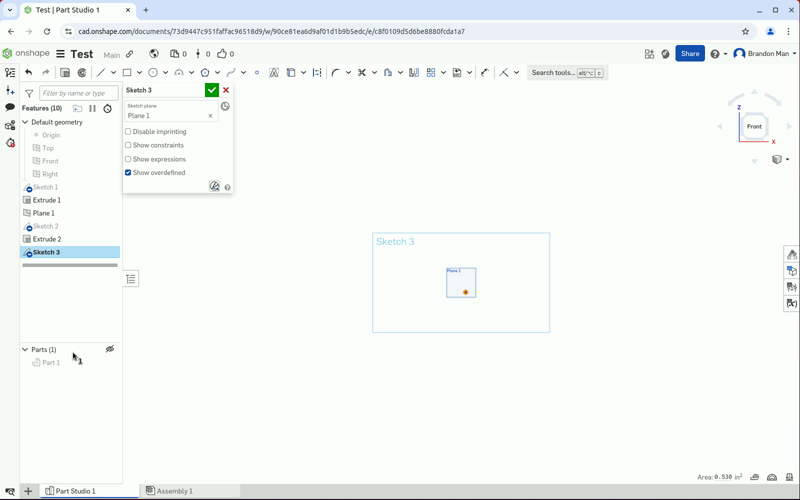
key(shift+y)
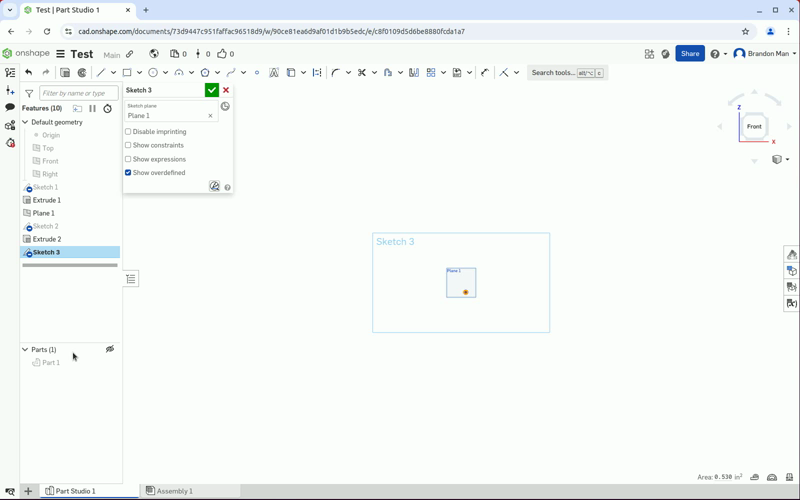
key(shift+e)
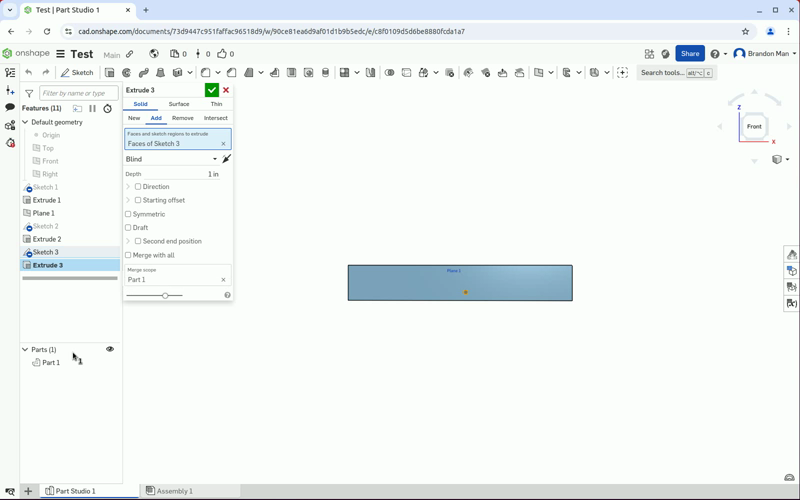
mouse_move(143, 106)
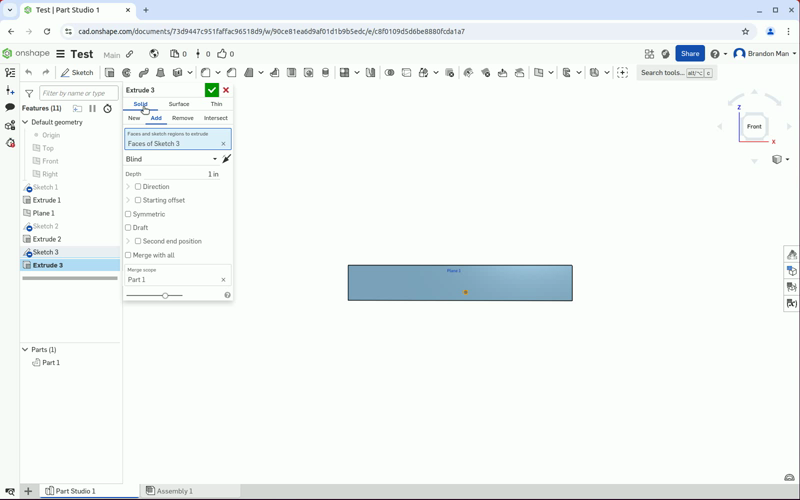
click(143, 106)
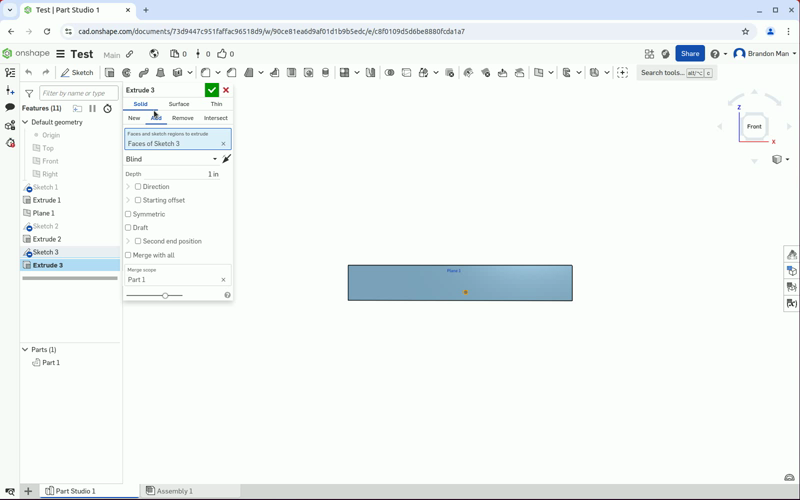
mouse_move(186, 120)
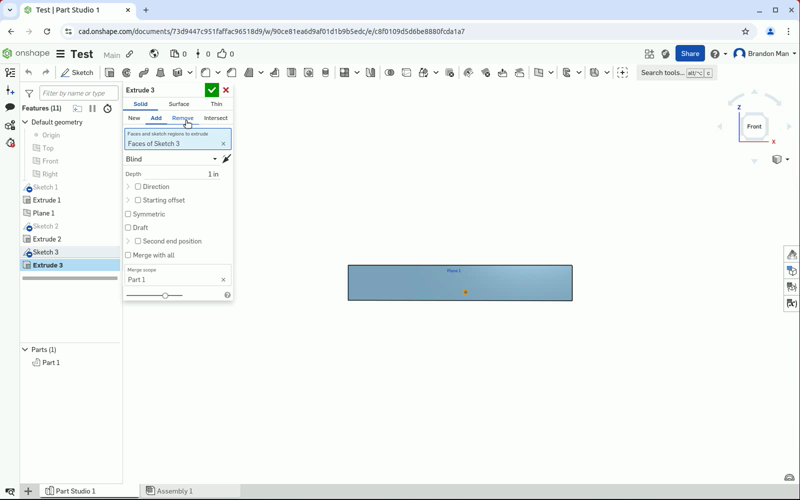
click(186, 120)
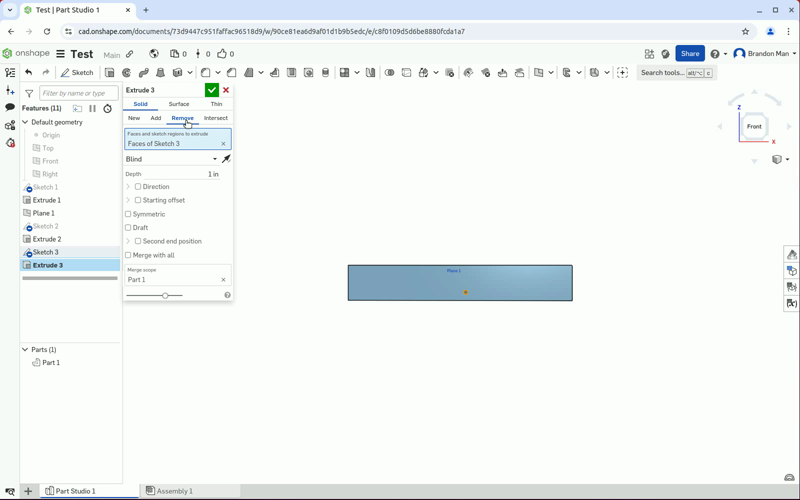
key(tab, 4)
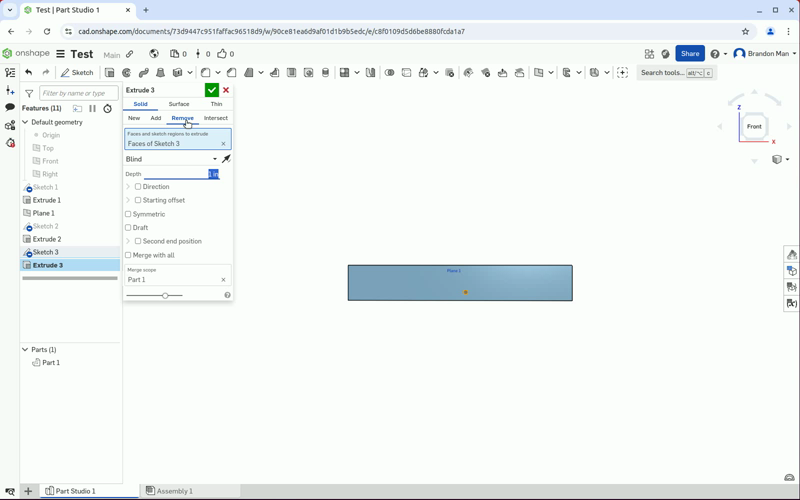
text(3.611)
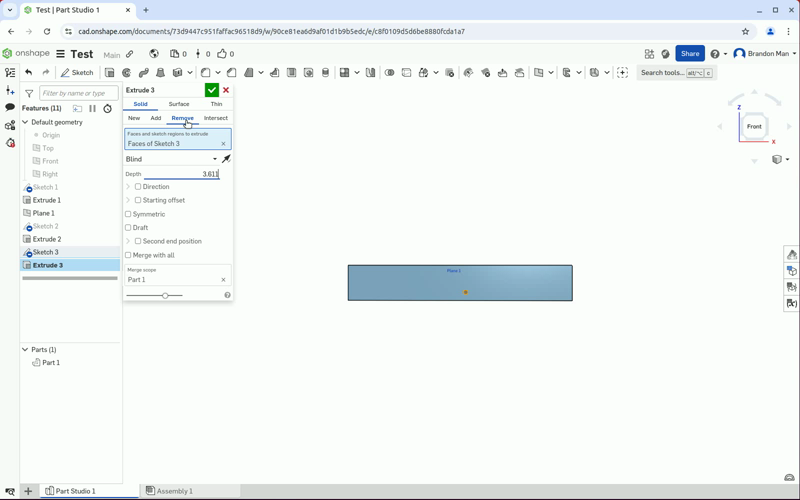
key(tab, 6)
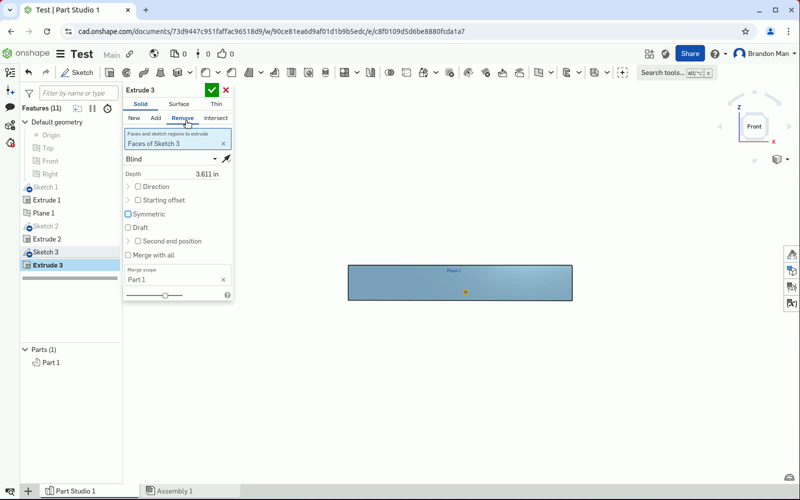
key(space)
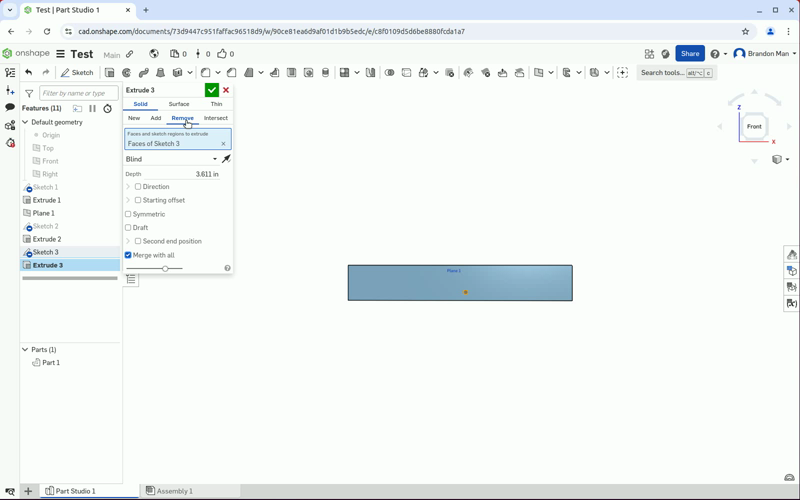
key(enter)
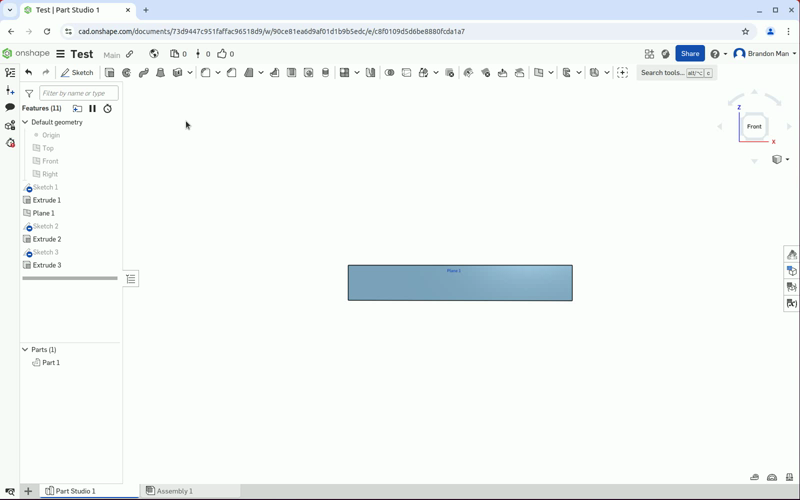
key(shift+h)
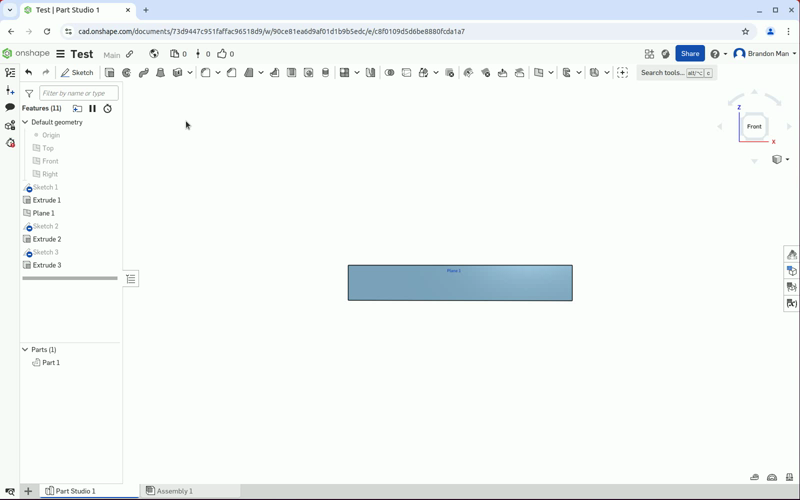
key(shift+h)
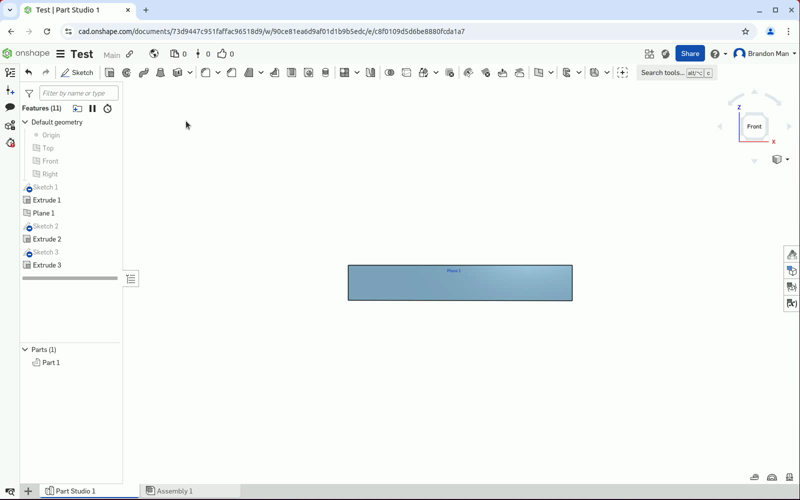
mouse_move(73, 189)
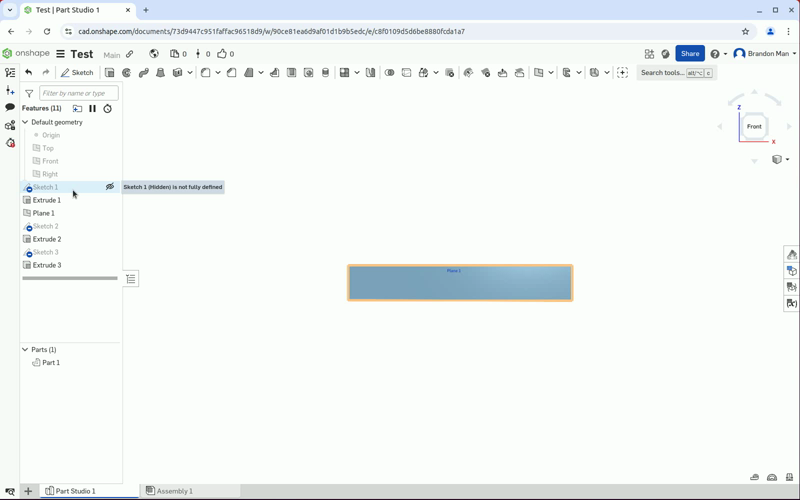
click(73, 189)
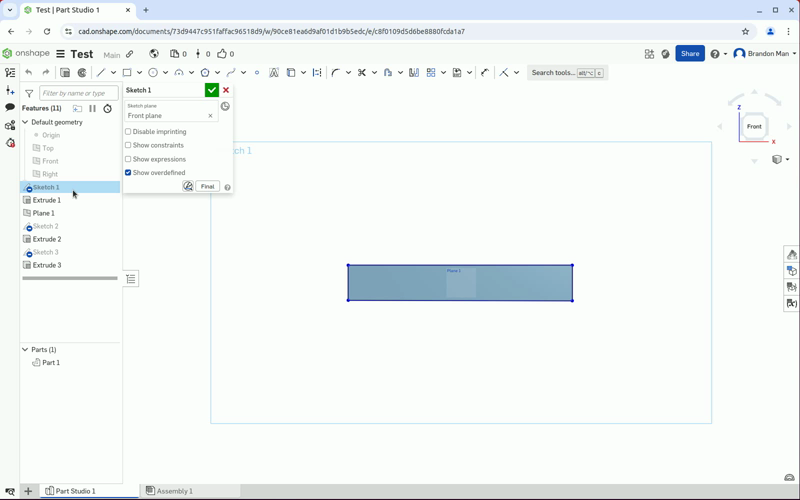
mouse_move(229, 92)
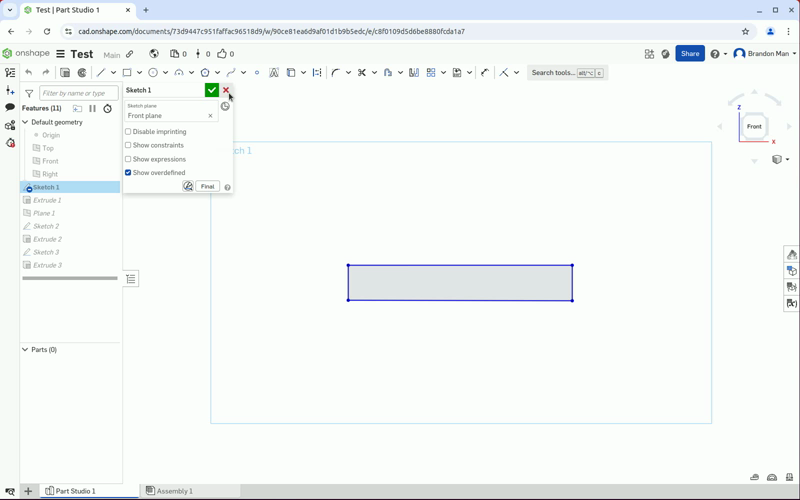
click(229, 92)
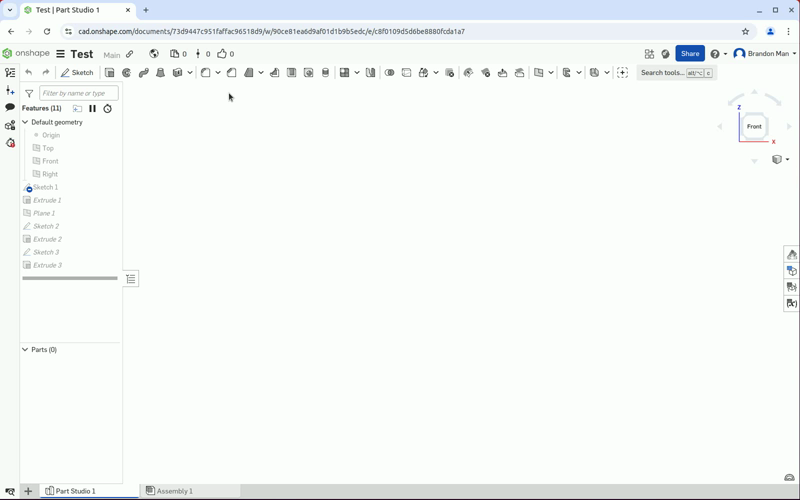
key(shift+s)
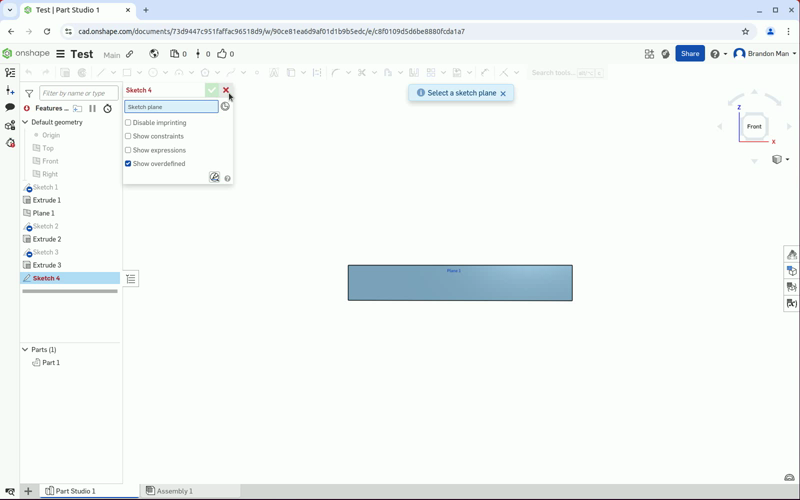
mouse_move(73, 215)
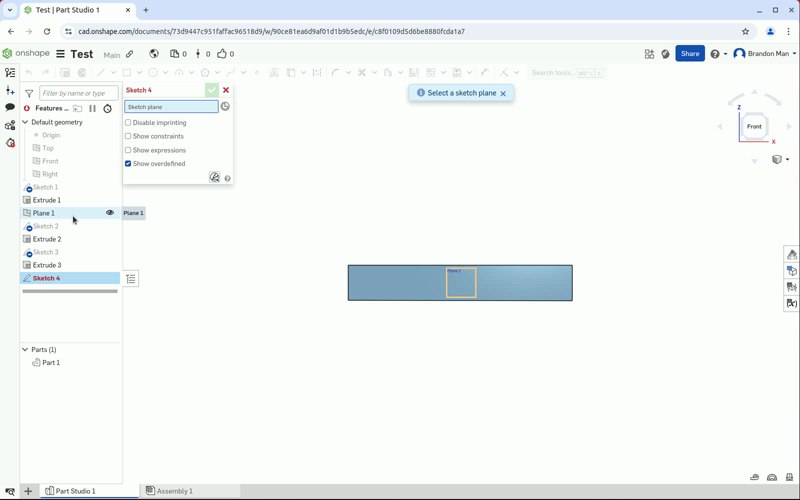
click(73, 215)
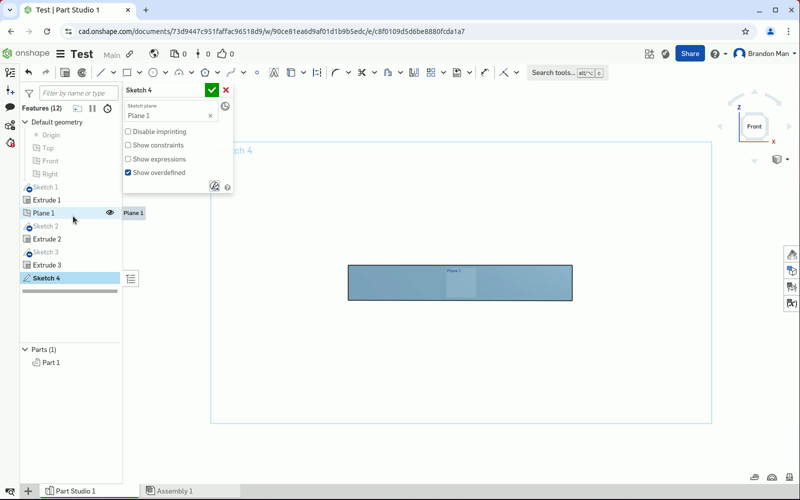
mouse_move(73, 352)
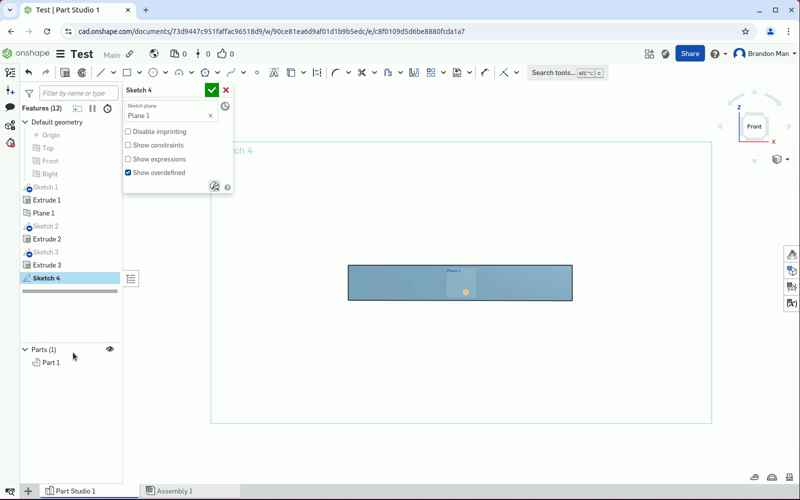
key(y)
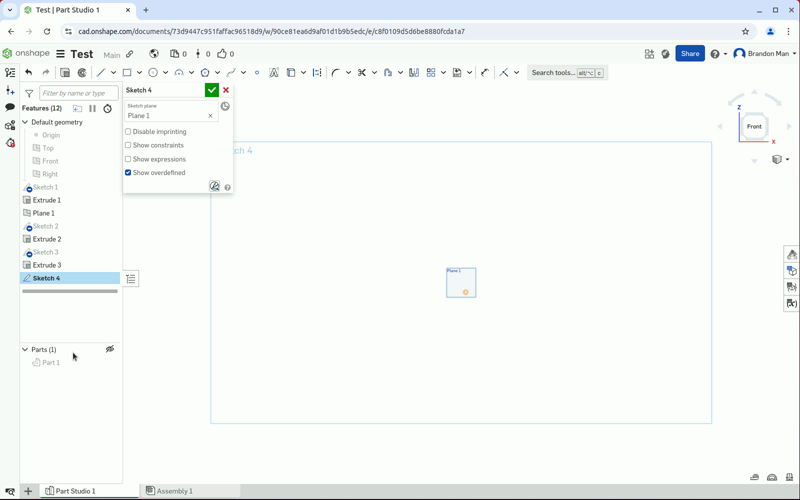
key(c)
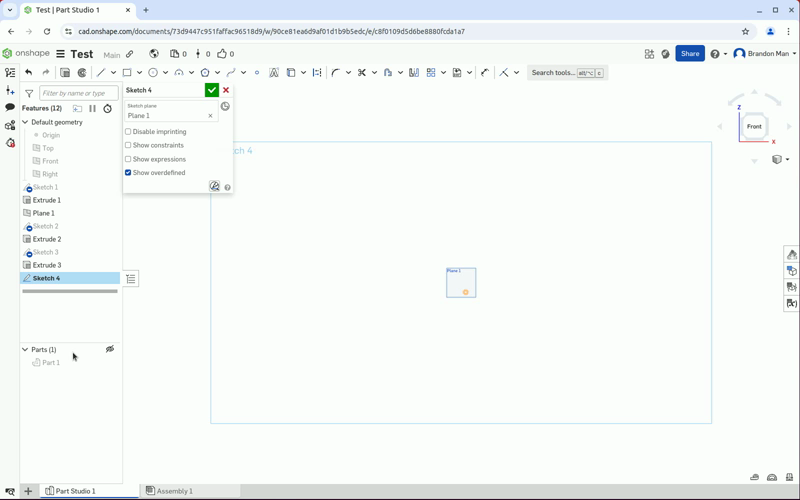
key_down(shift)
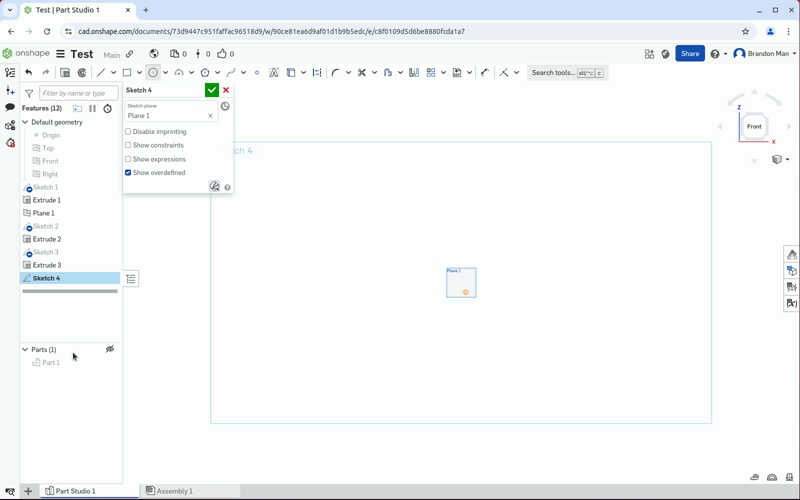
mouse_move(447, 273)
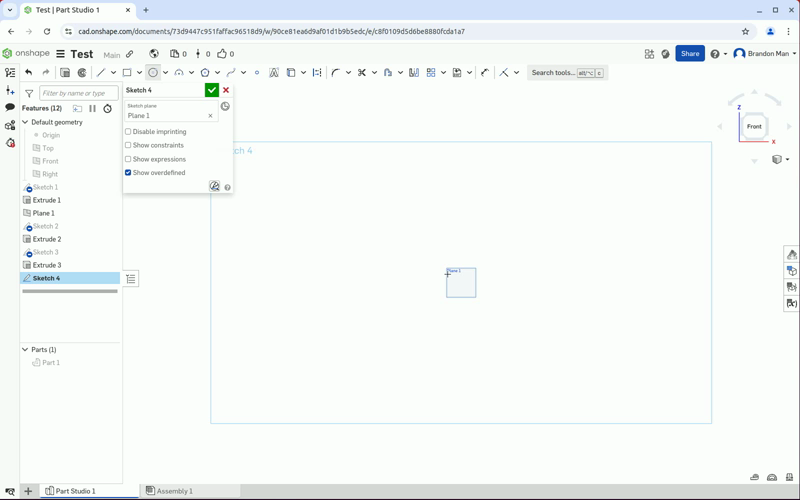
click(447, 273)
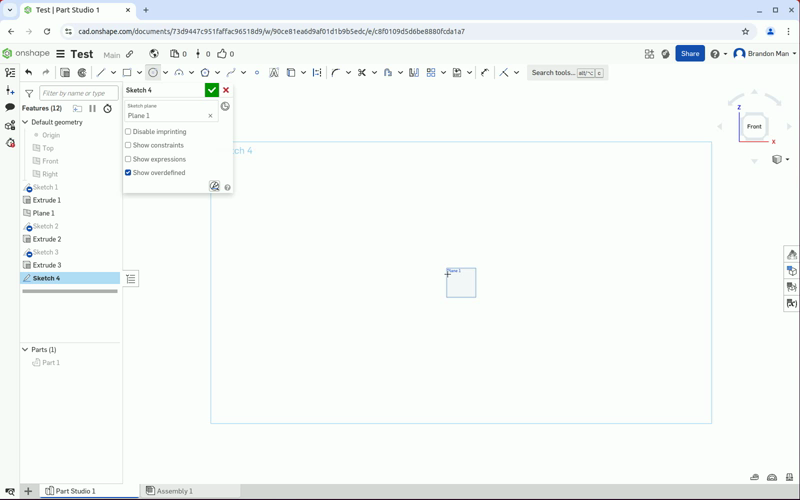
key_up(shift)
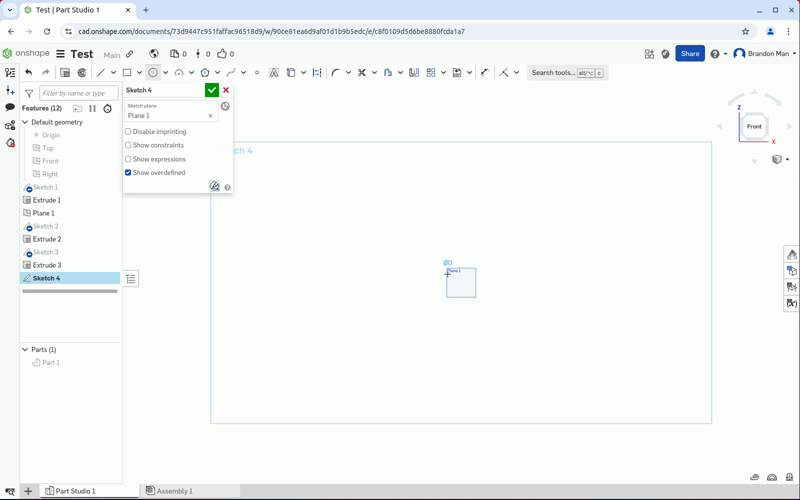
mouse_move(450, 273)
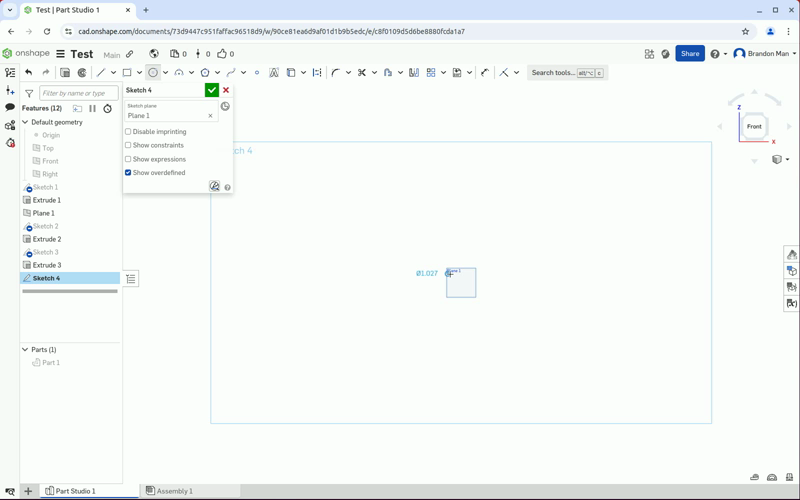
scroll(6)
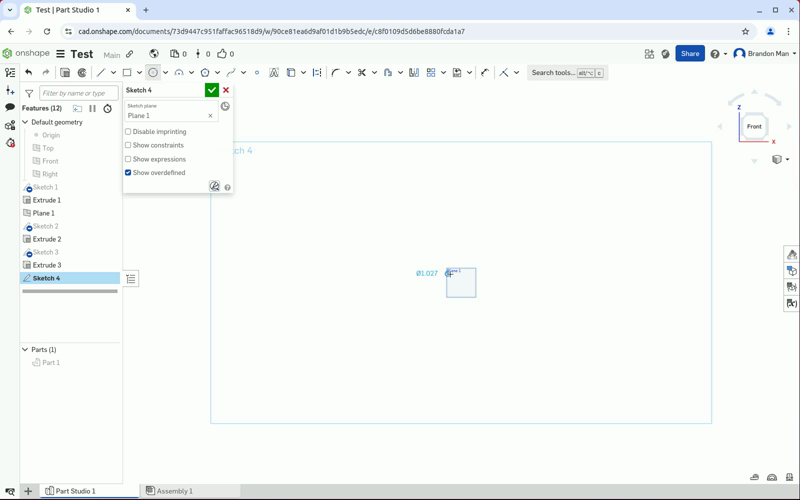
scroll(6)
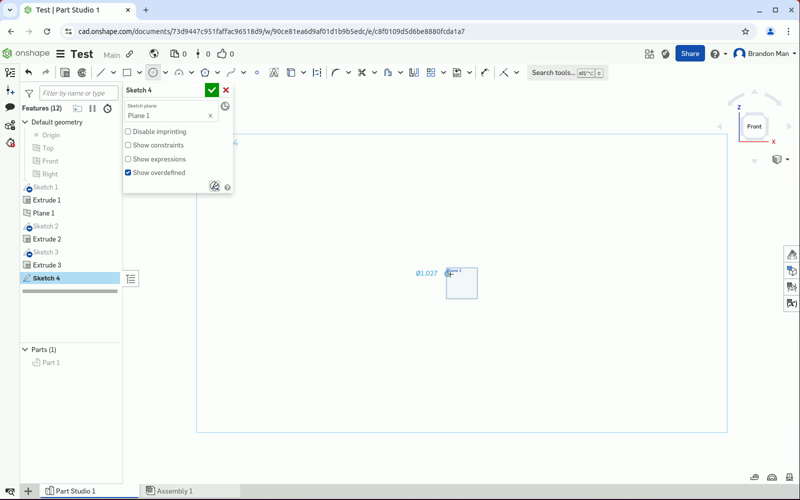
scroll(6)
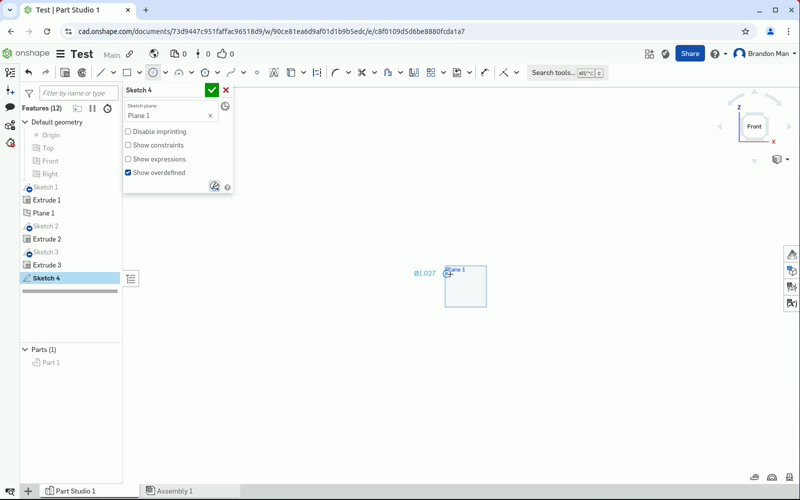
scroll(6)
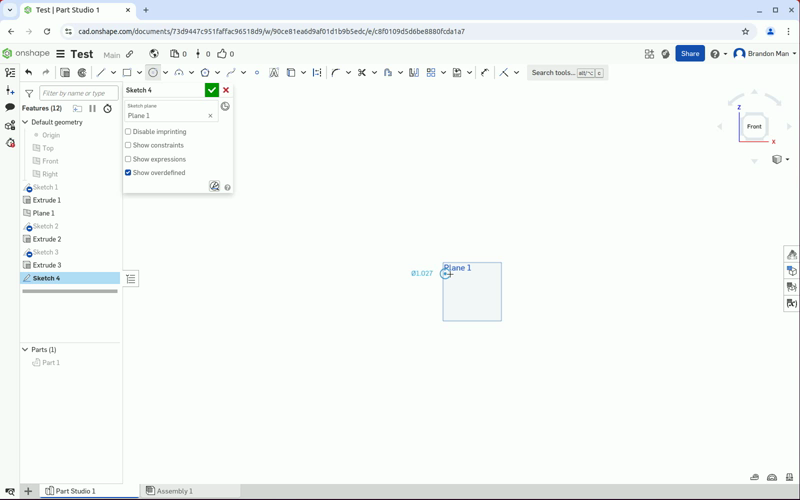
scroll(6)
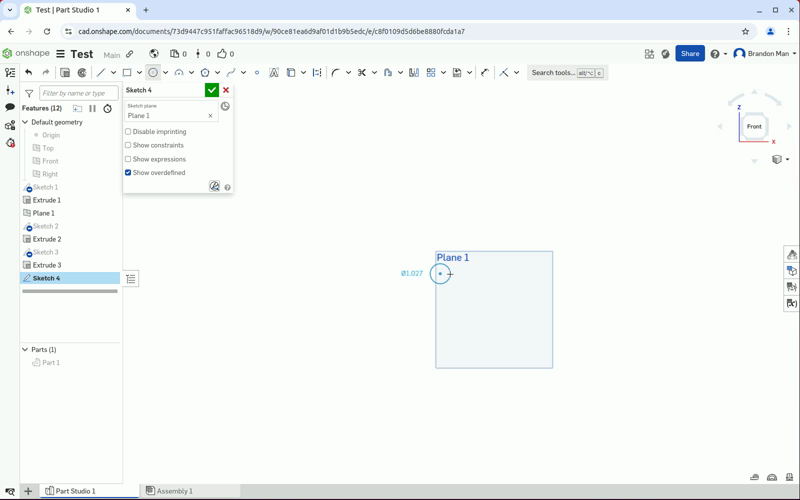
scroll(6)
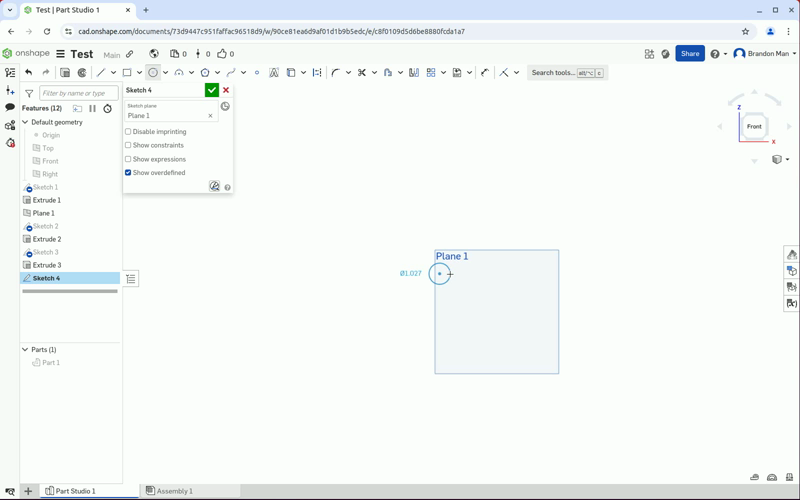
scroll(6)
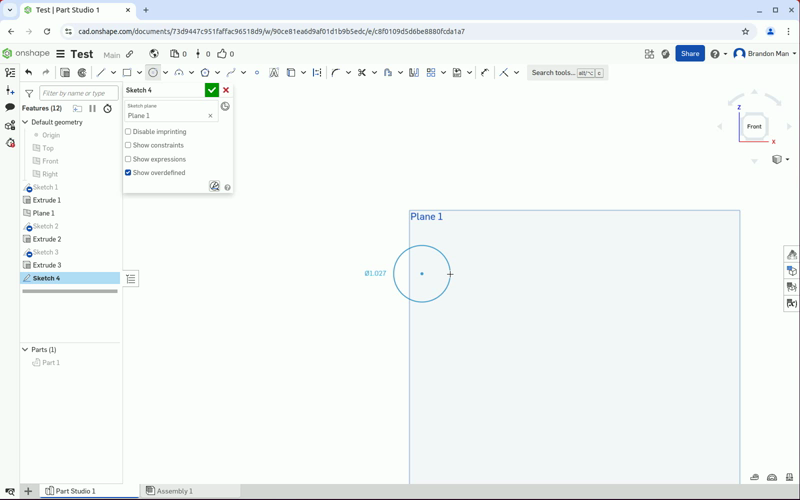
click(450, 273)
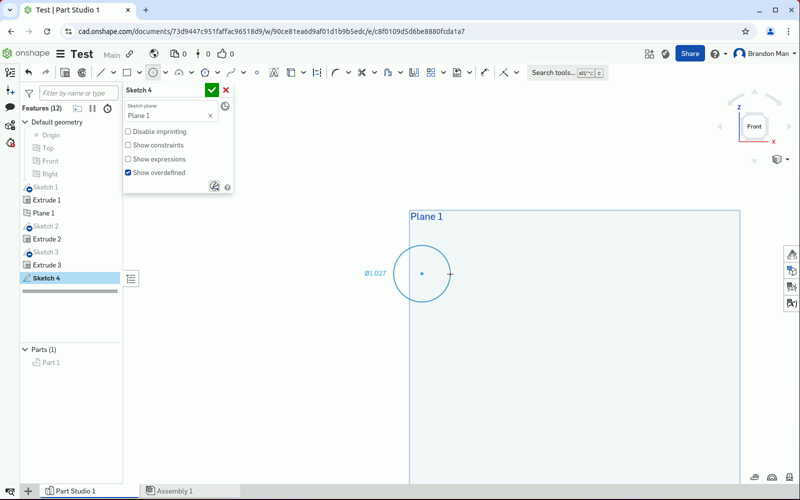
scroll(-6)
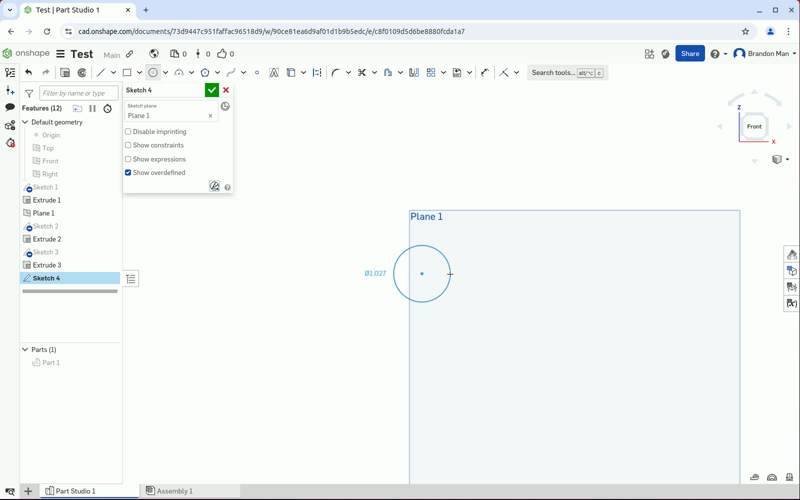
scroll(-6)
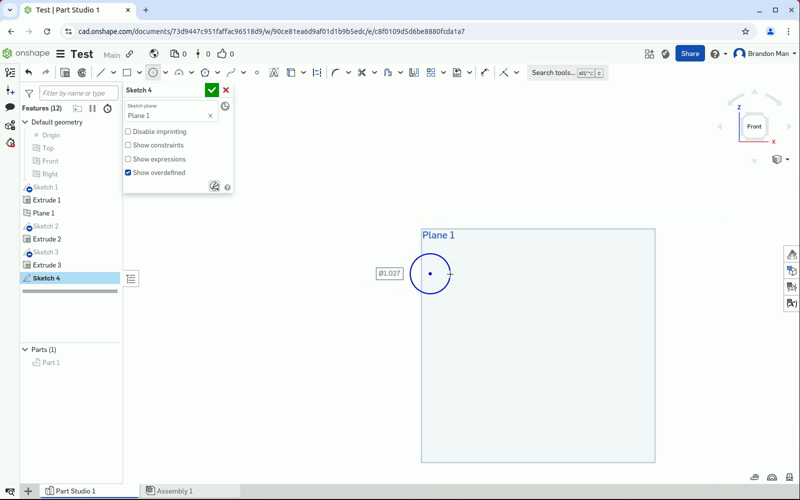
scroll(-6)
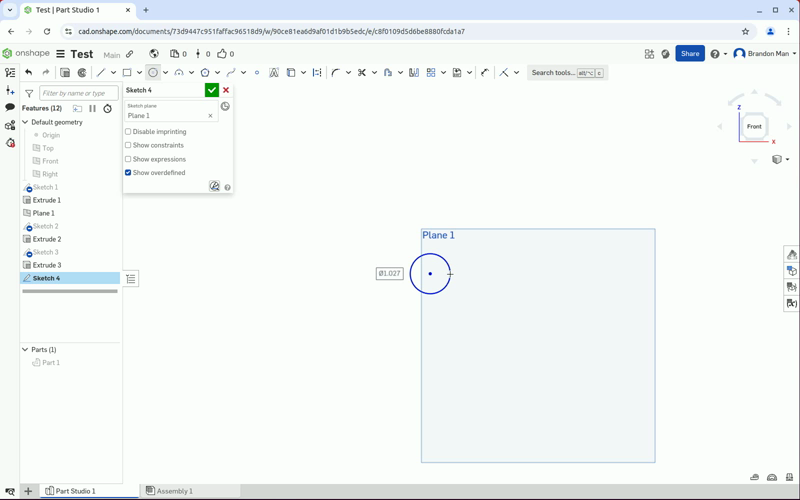
scroll(-6)
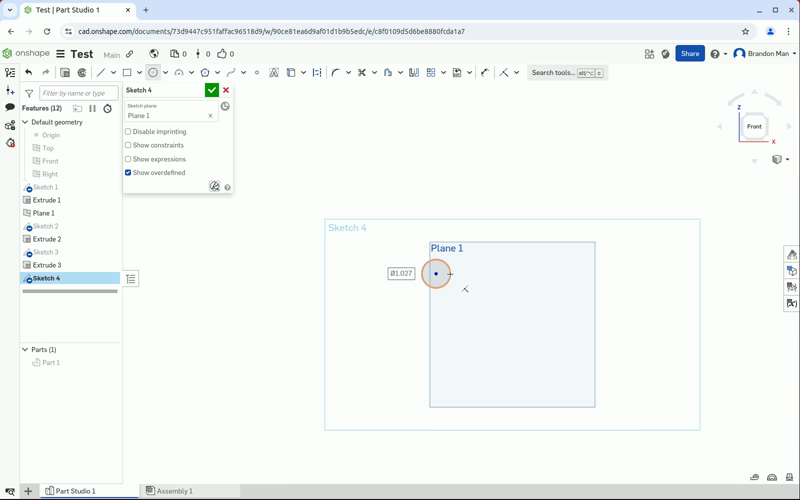
scroll(-6)
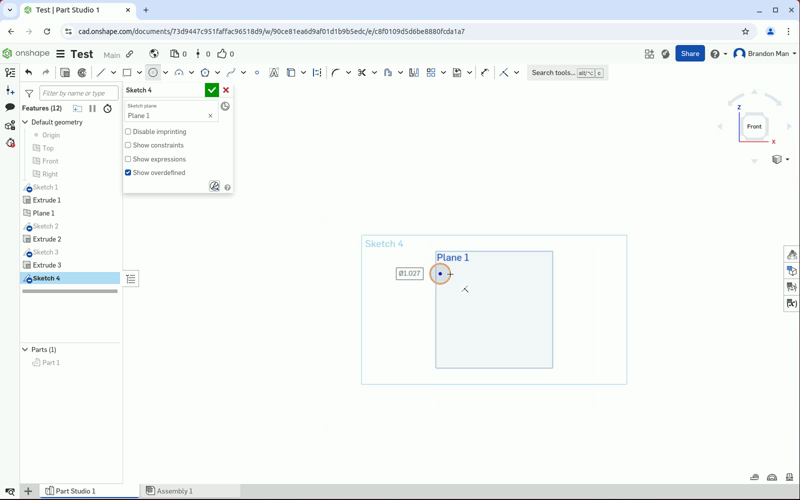
scroll(-6)
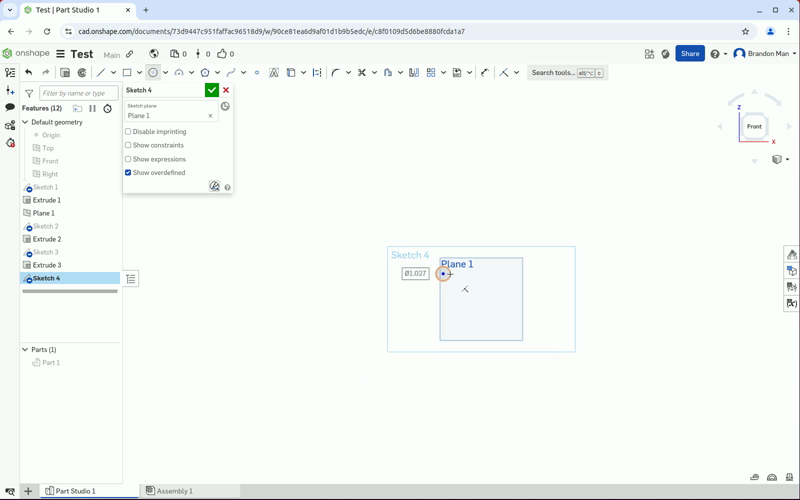
scroll(-6)
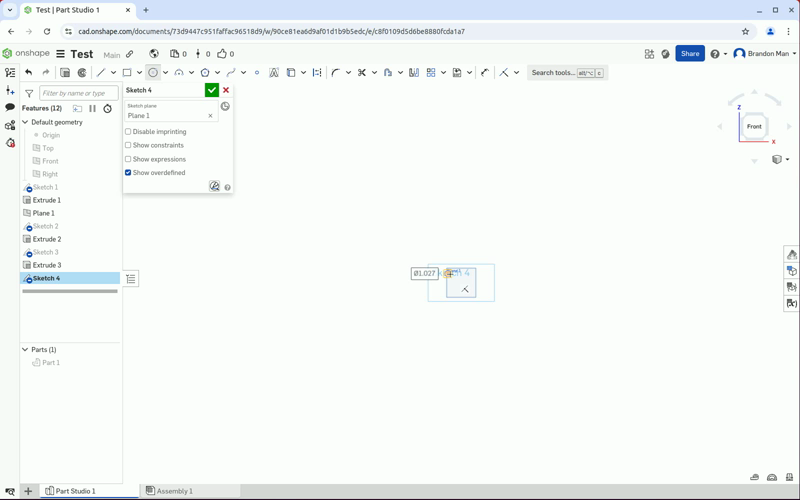
key(esc)
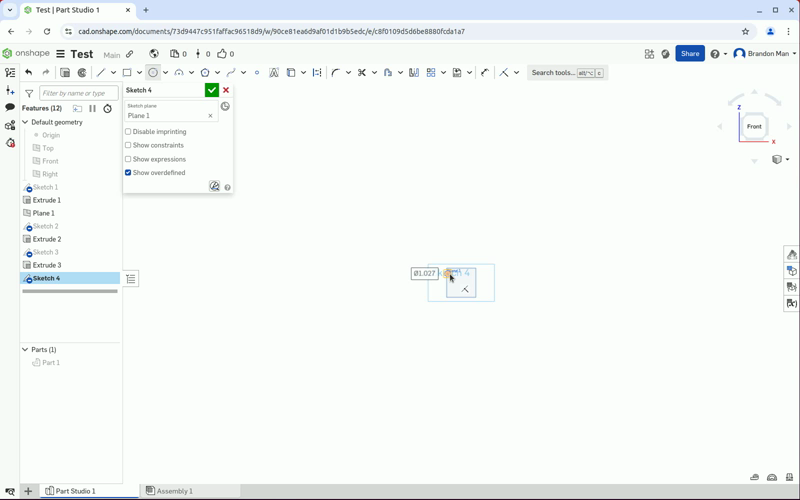
mouse_move(447, 275)
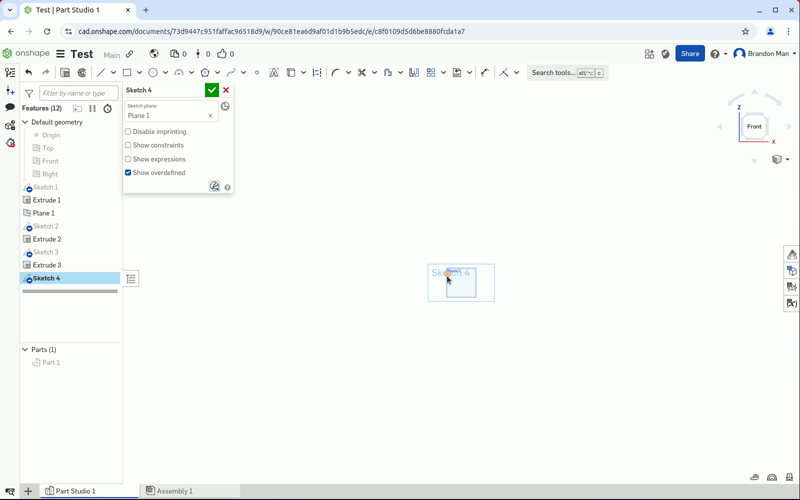
scroll(6)
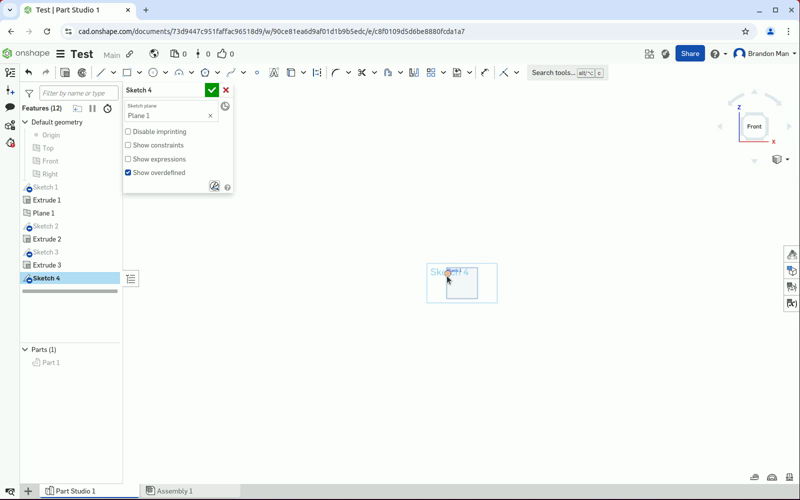
scroll(6)
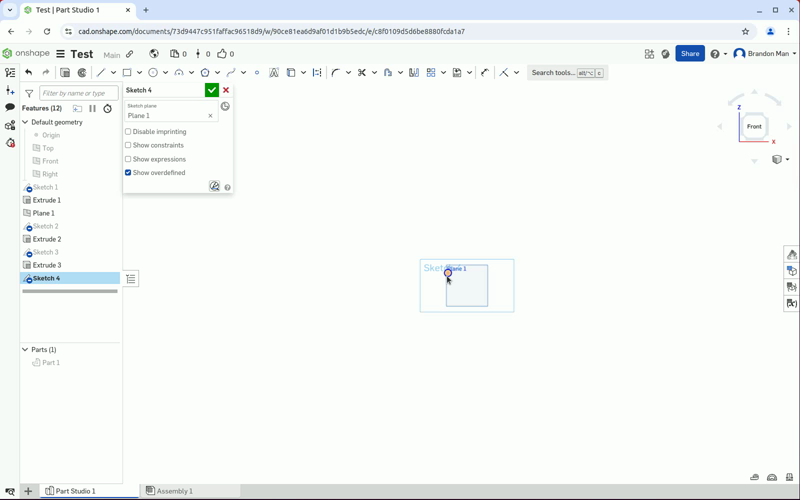
scroll(6)
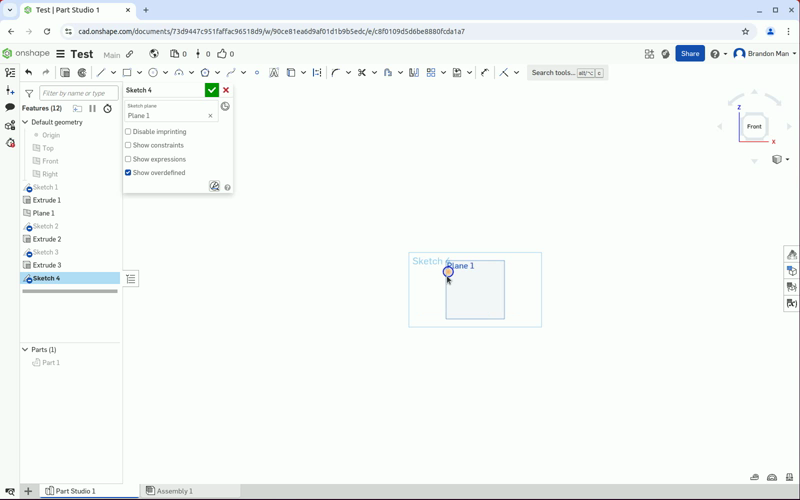
scroll(6)
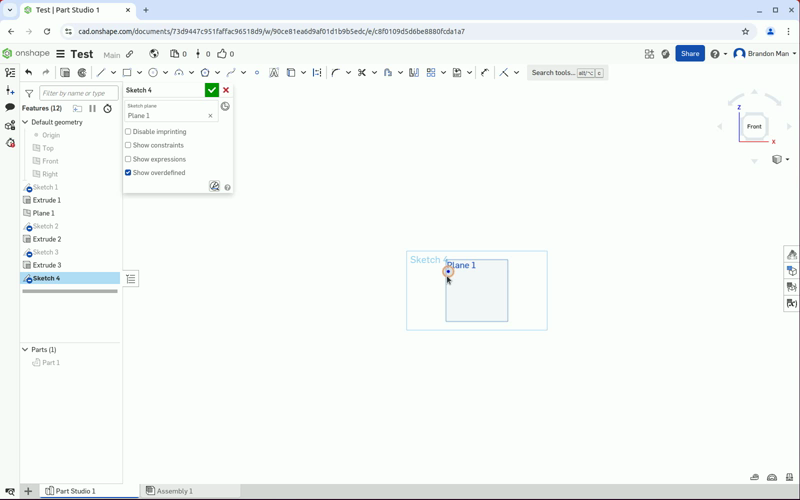
scroll(6)
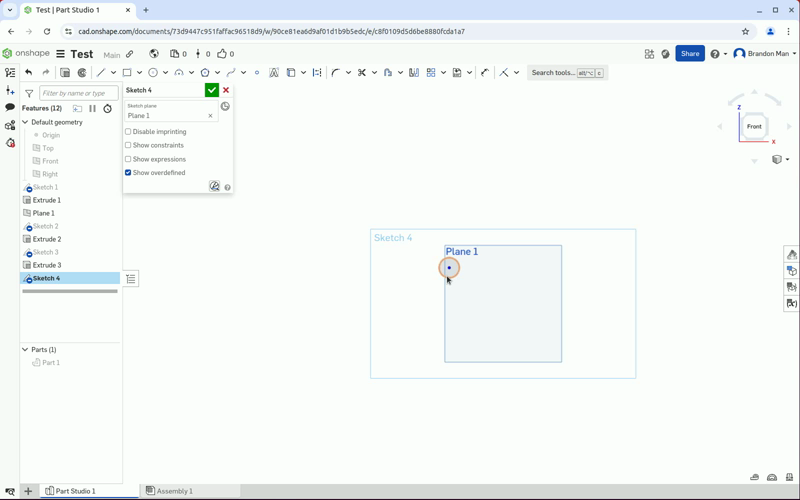
scroll(6)
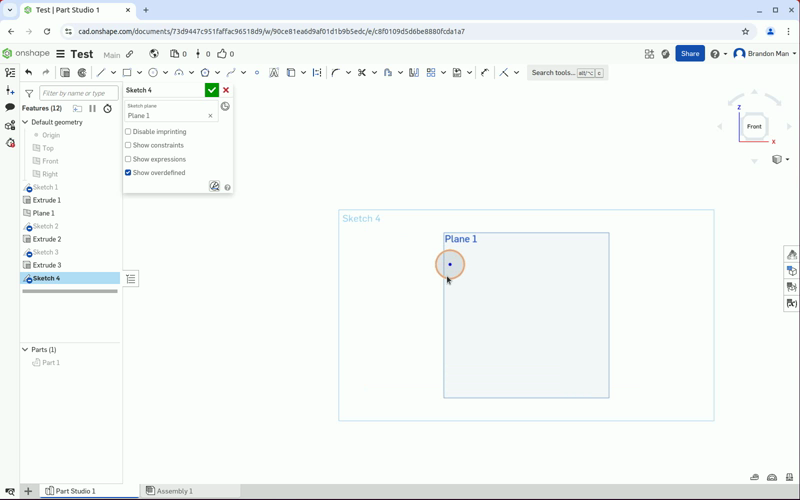
scroll(6)
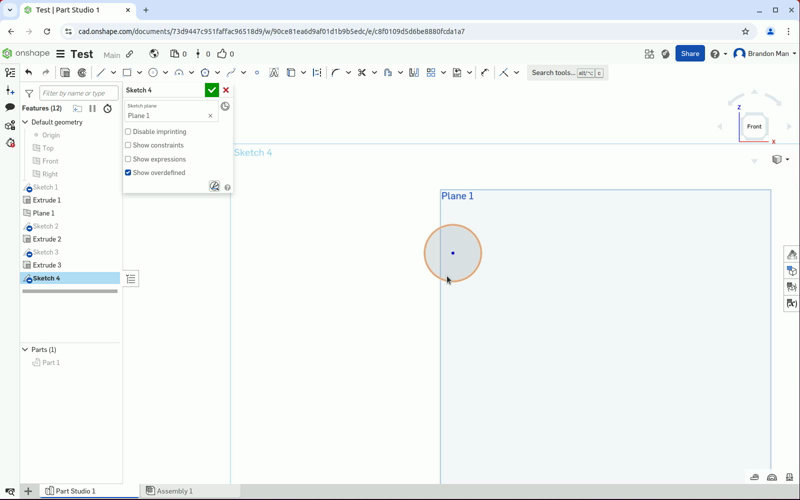
click(447, 275)
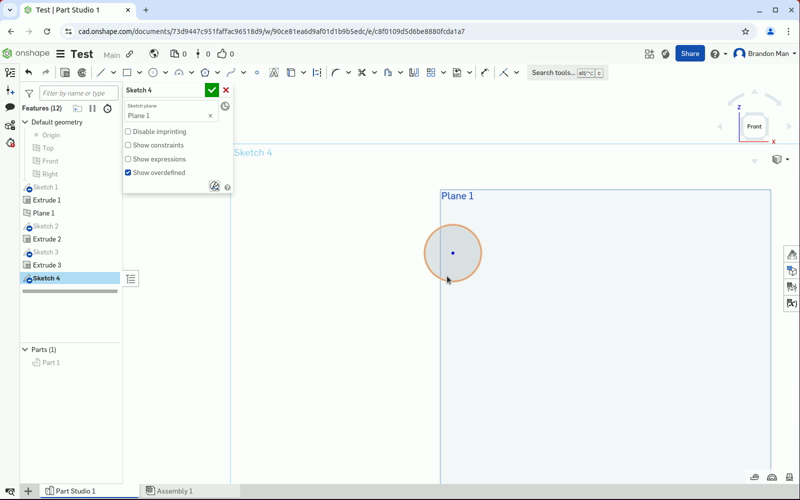
scroll(-6)
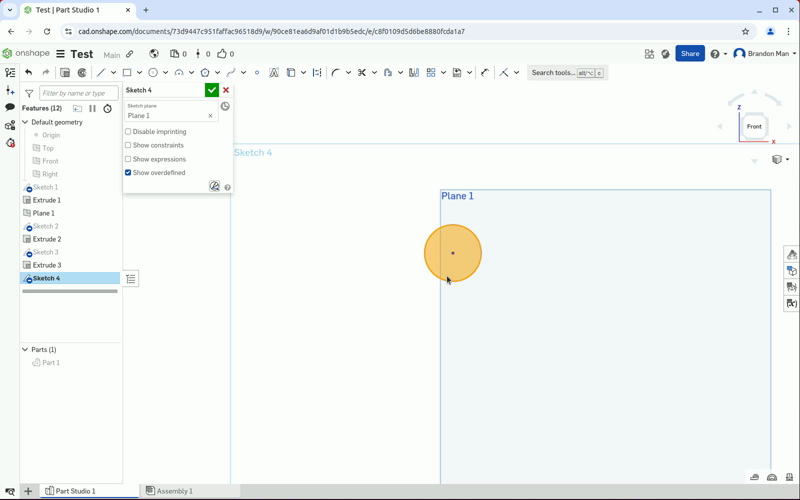
scroll(-6)
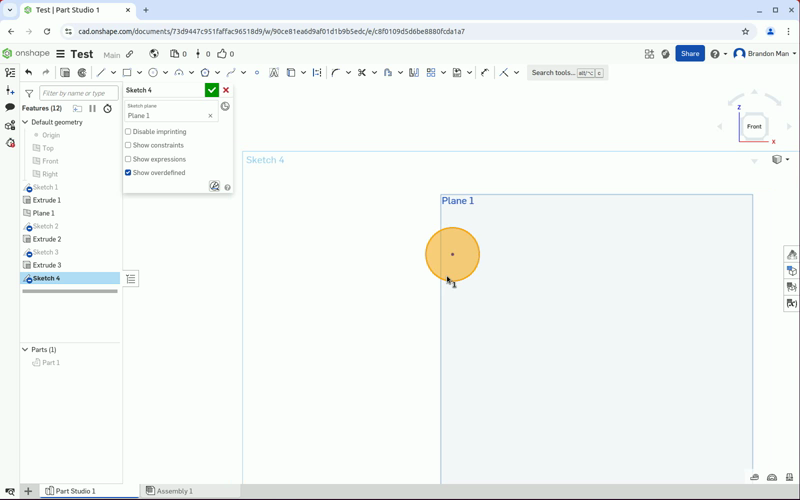
scroll(-6)
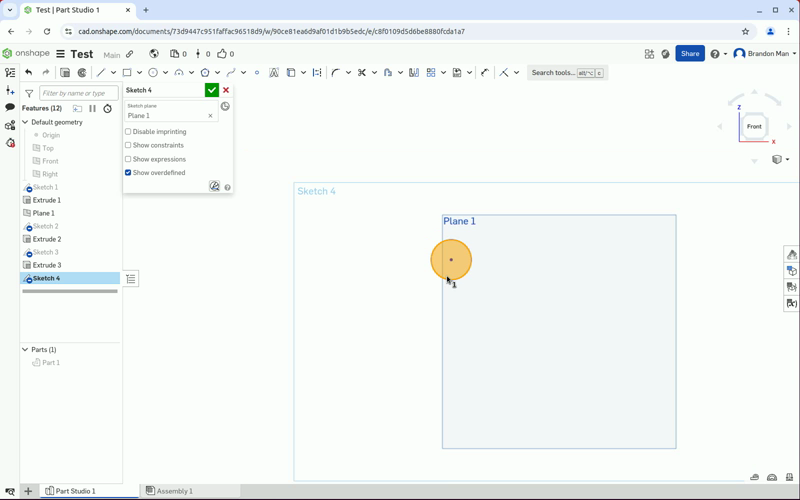
scroll(-6)
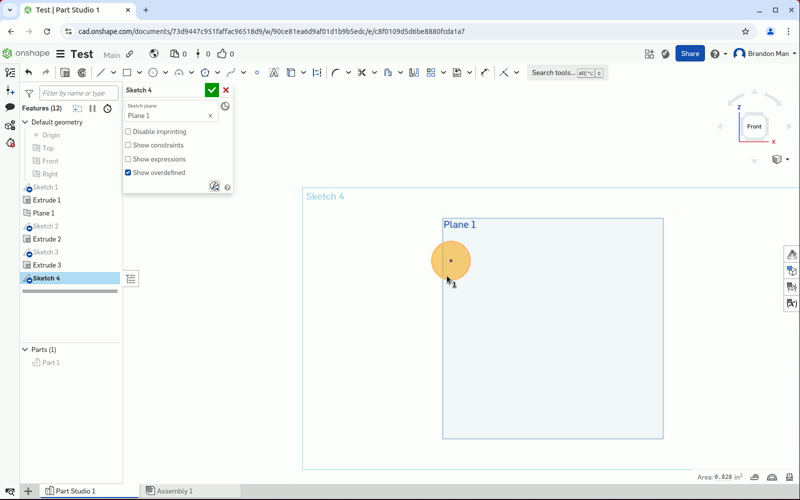
scroll(-6)
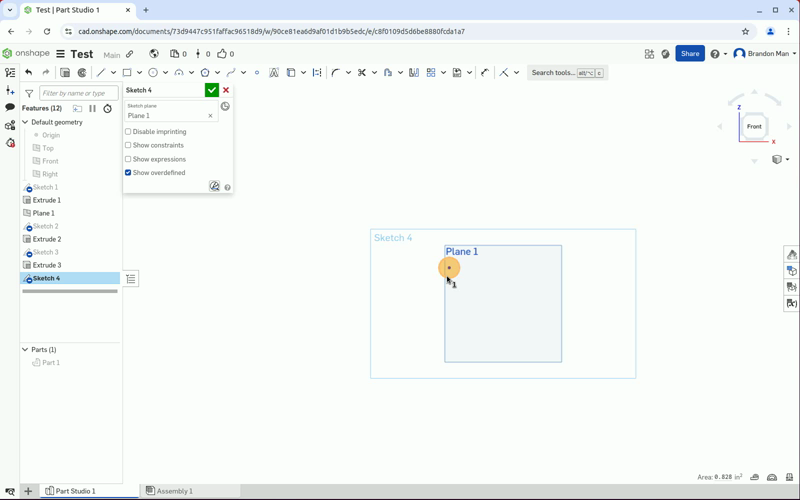
scroll(-6)
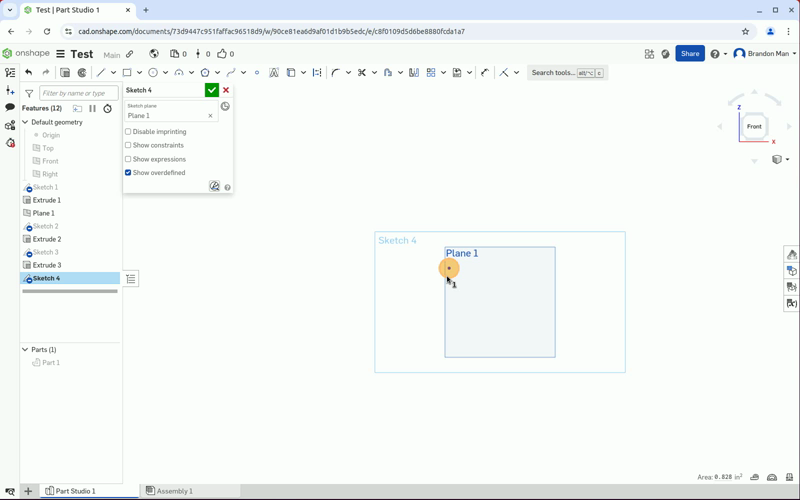
scroll(-6)
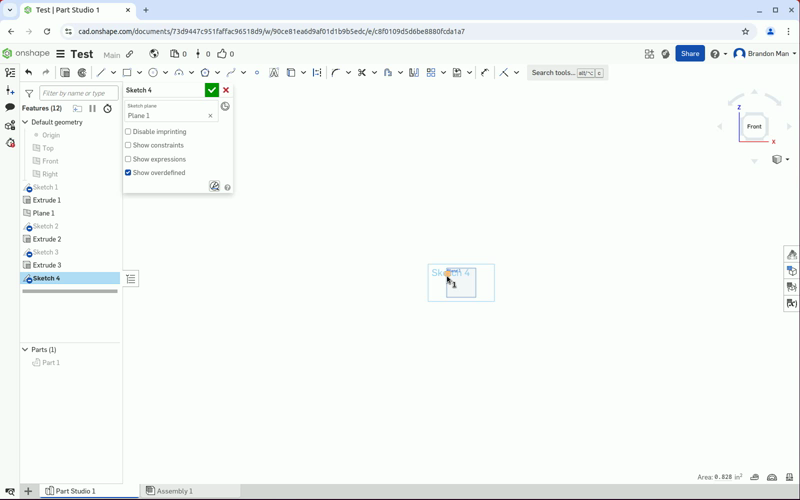
mouse_move(73, 352)
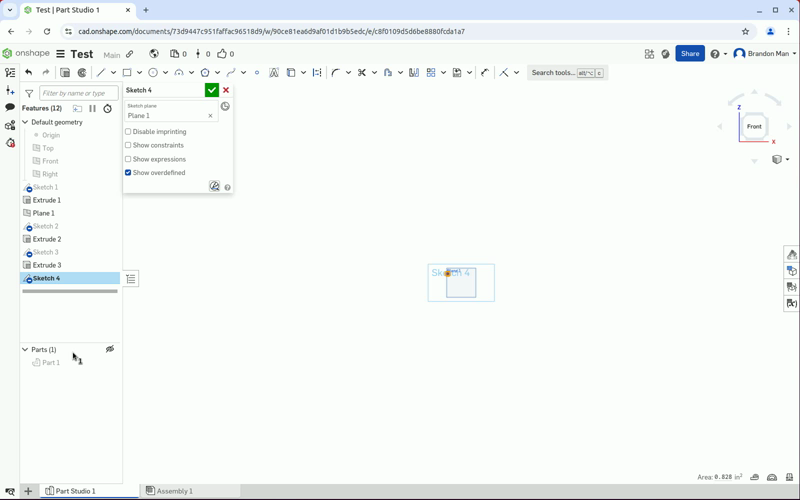
key(shift+y)
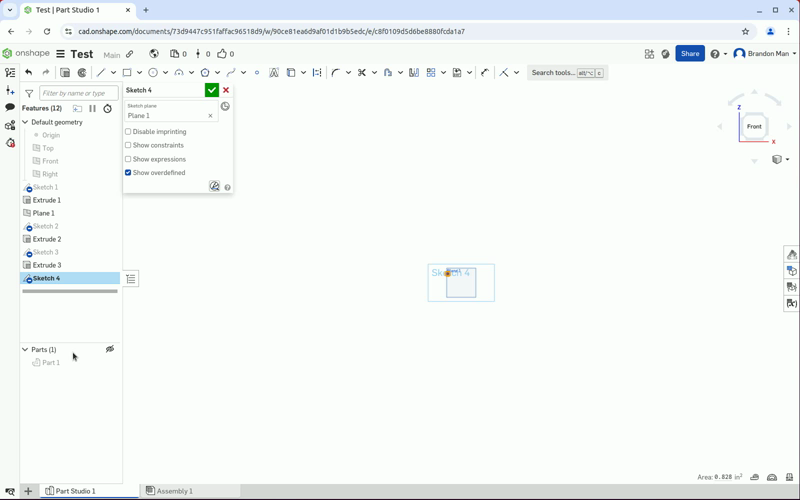
key(shift+e)
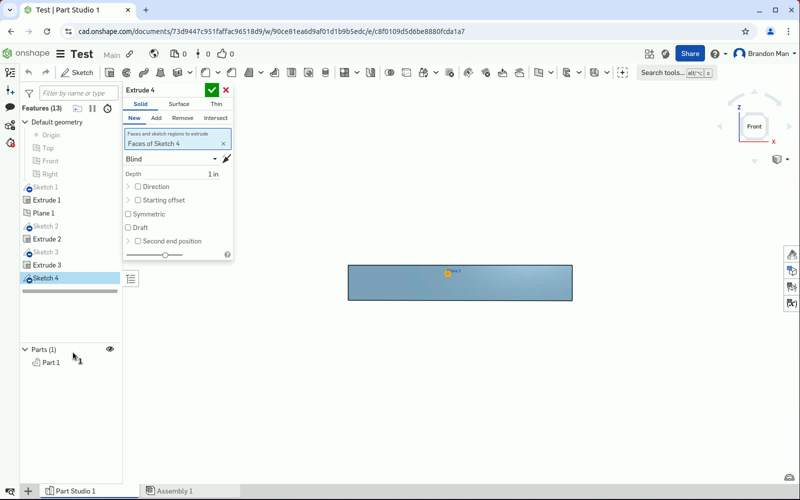
mouse_move(143, 106)
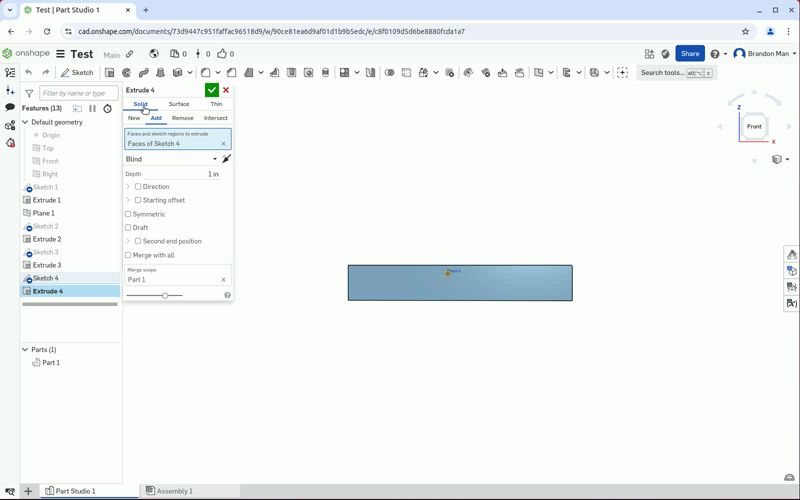
click(143, 106)
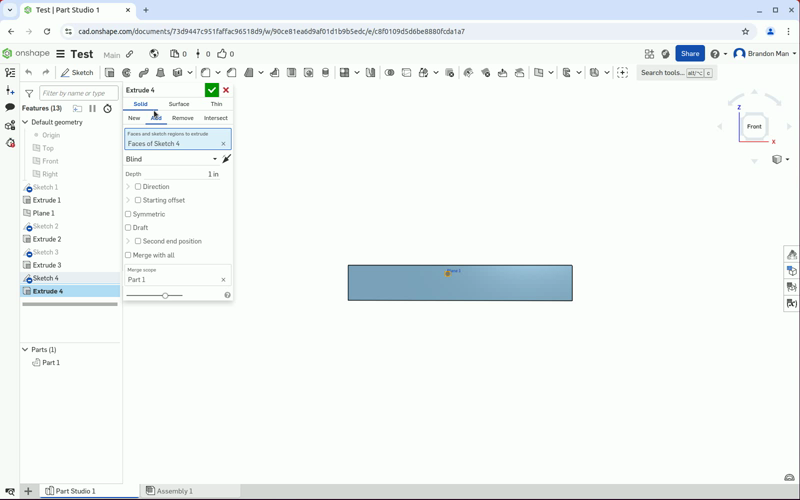
mouse_move(186, 120)
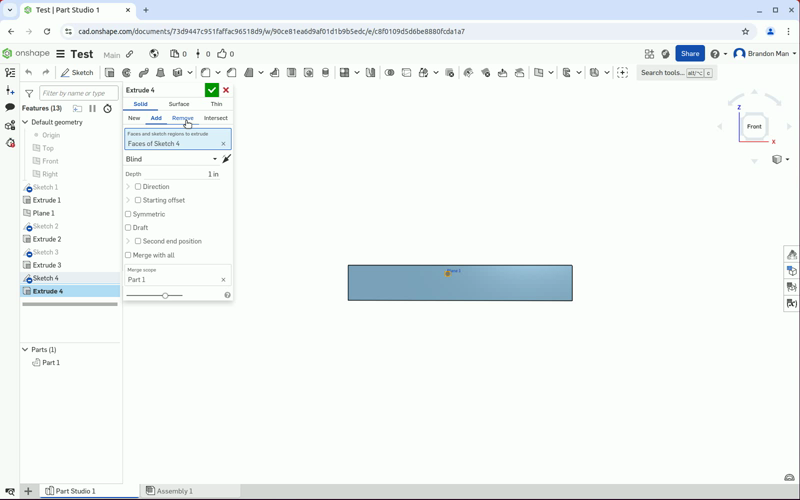
click(186, 120)
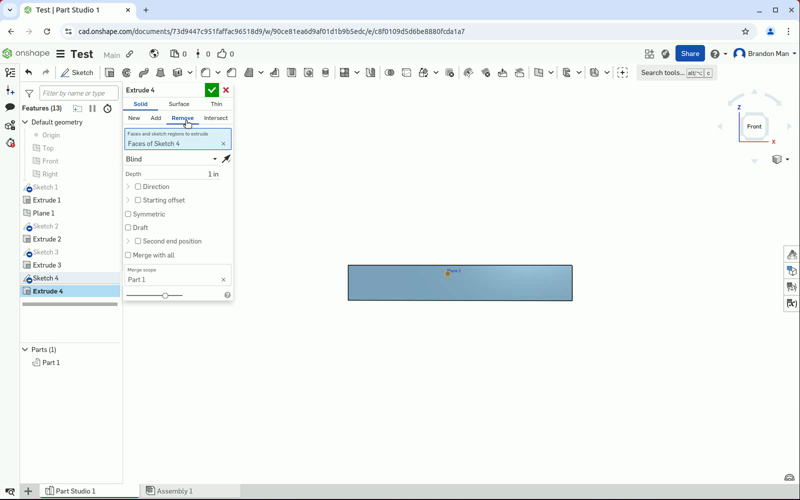
key(tab, 4)
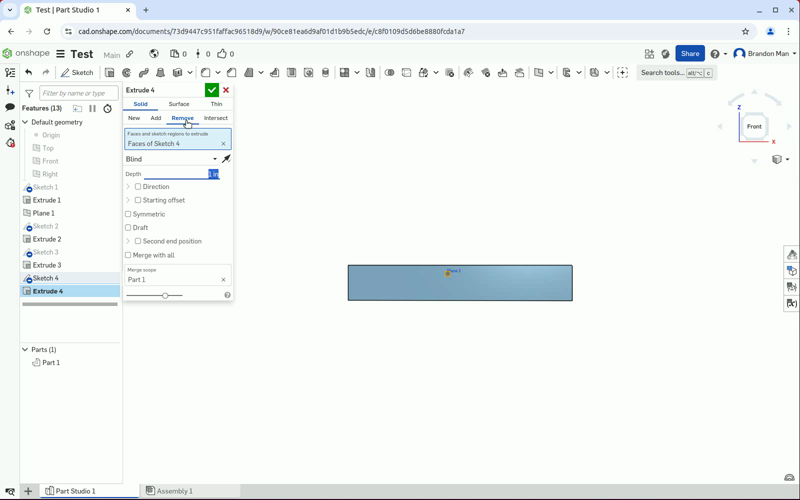
text(3.611)
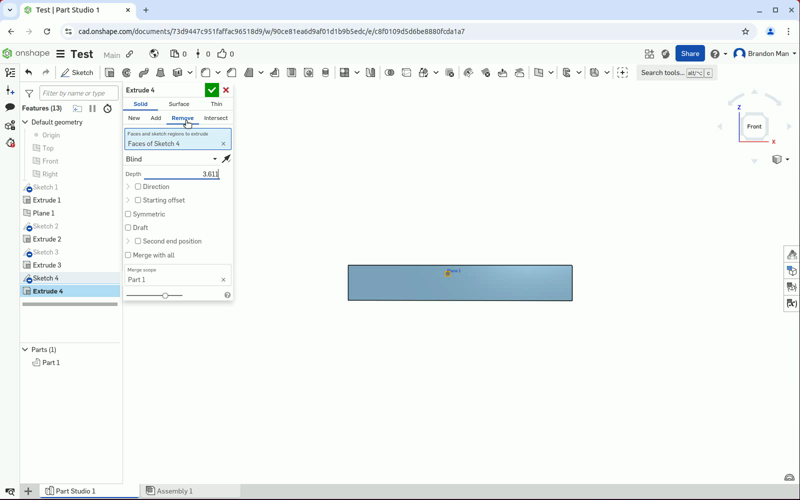
key(tab, 6)
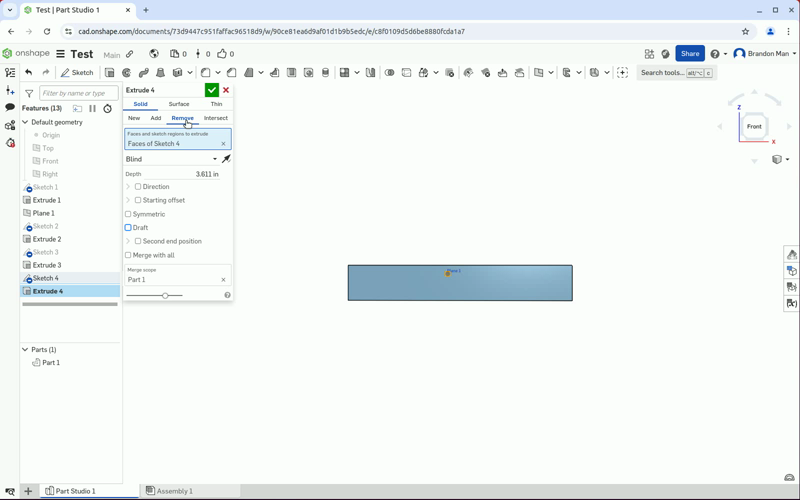
key(space)
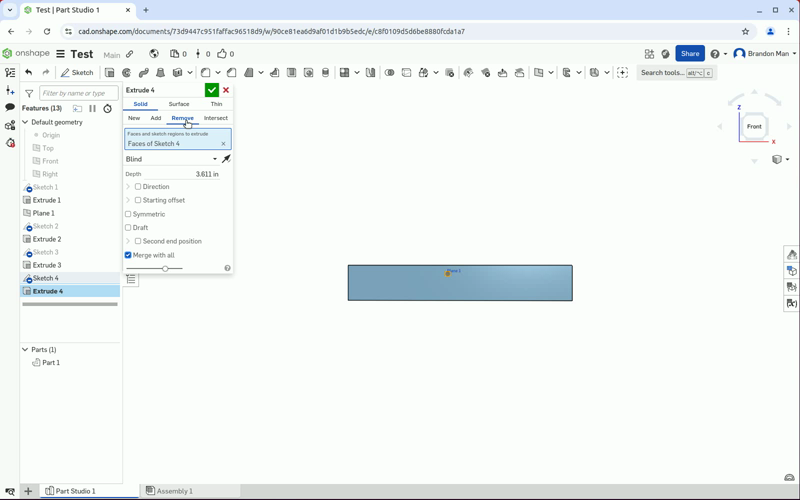
key(enter)
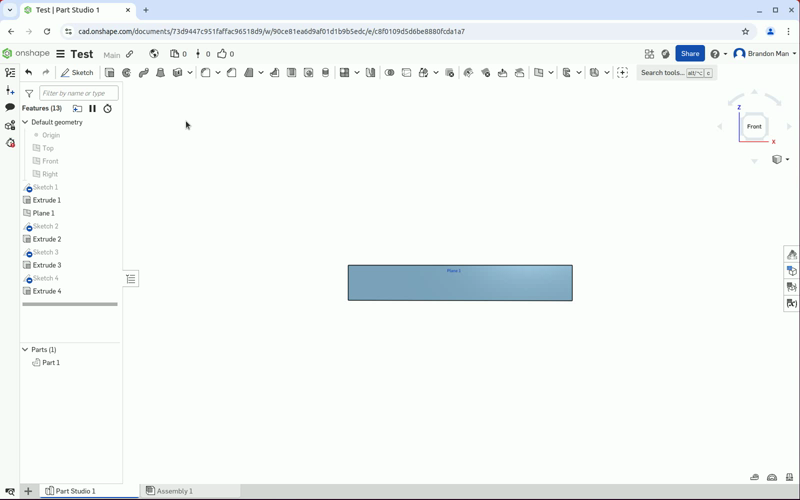
key(shift+h)
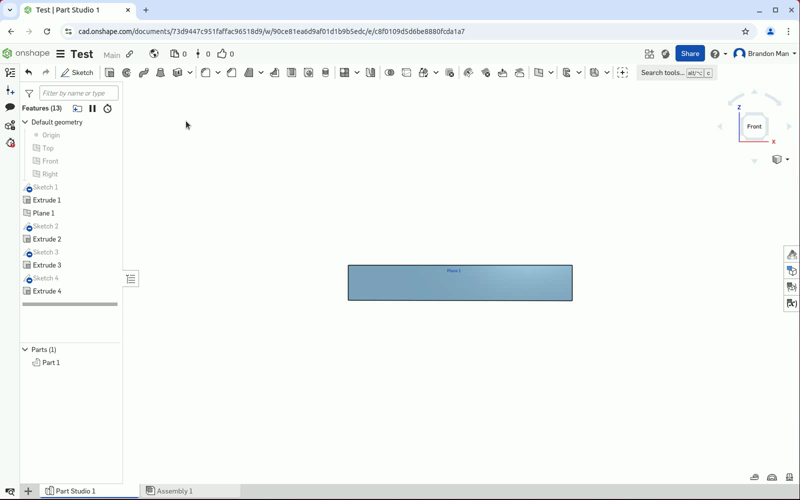
key(shift+h)
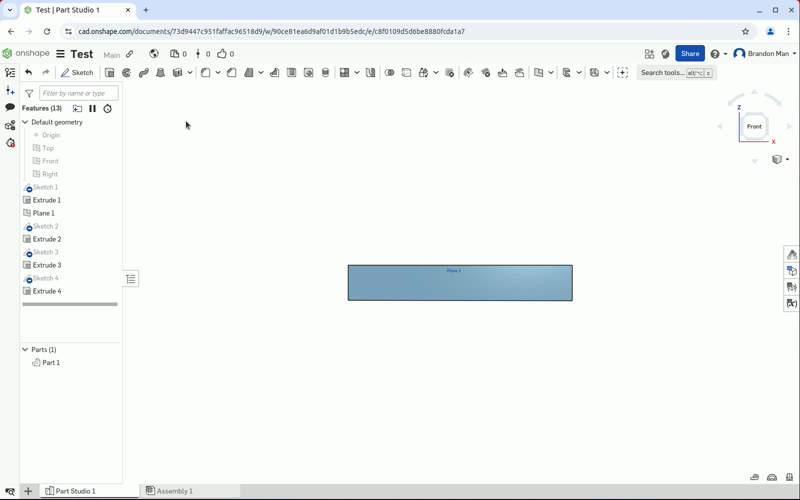
mouse_move(73, 189)
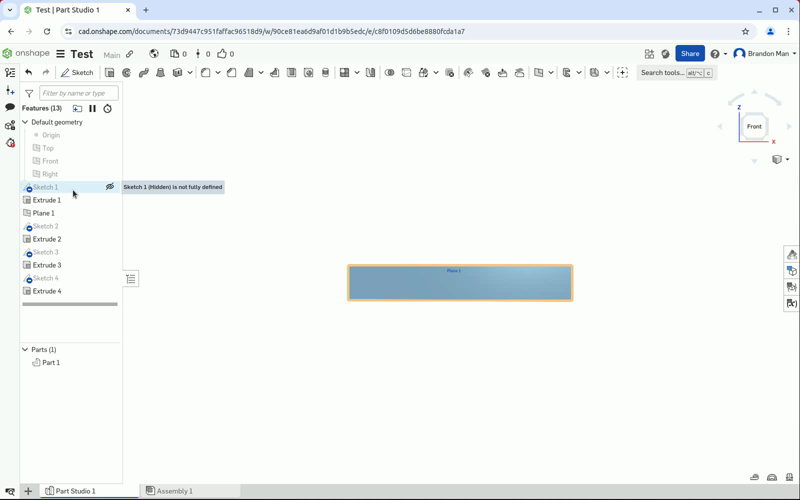
click(73, 189)
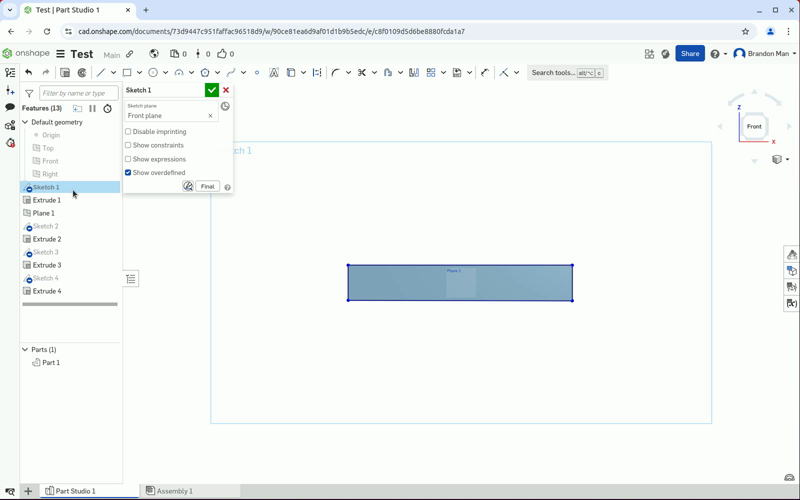
mouse_move(229, 92)
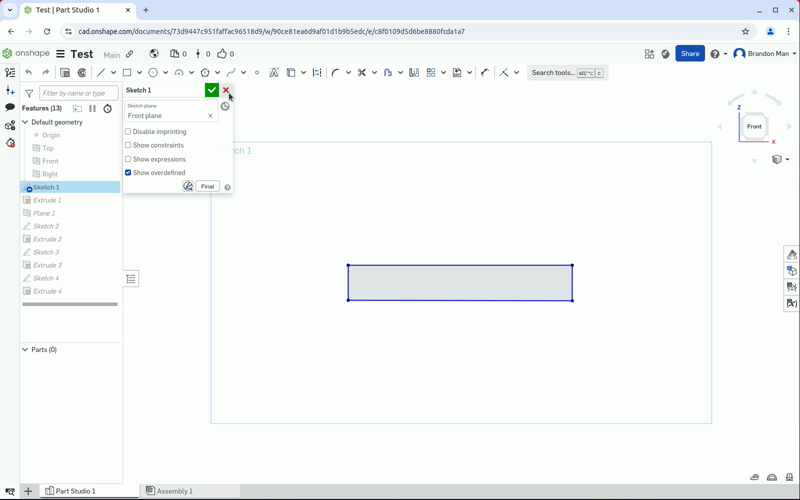
click(229, 92)
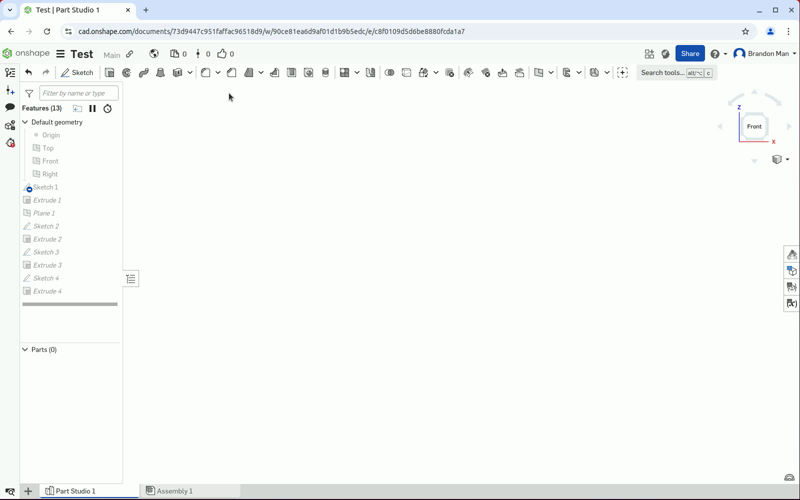
key(shift+s)
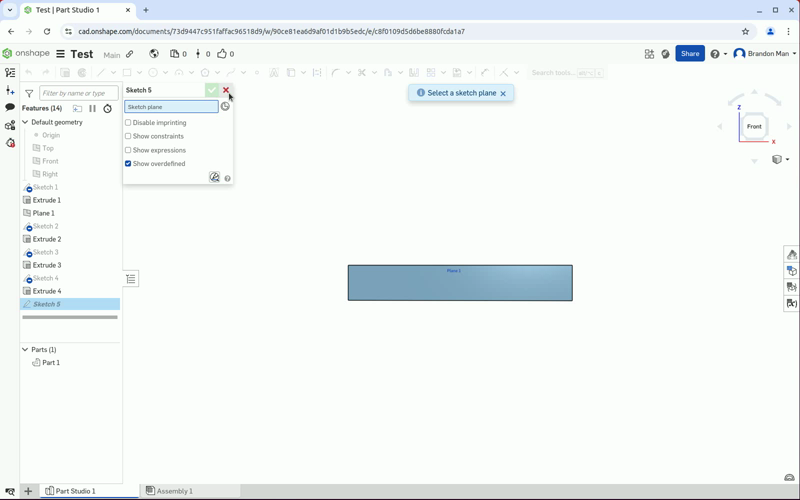
mouse_move(73, 215)
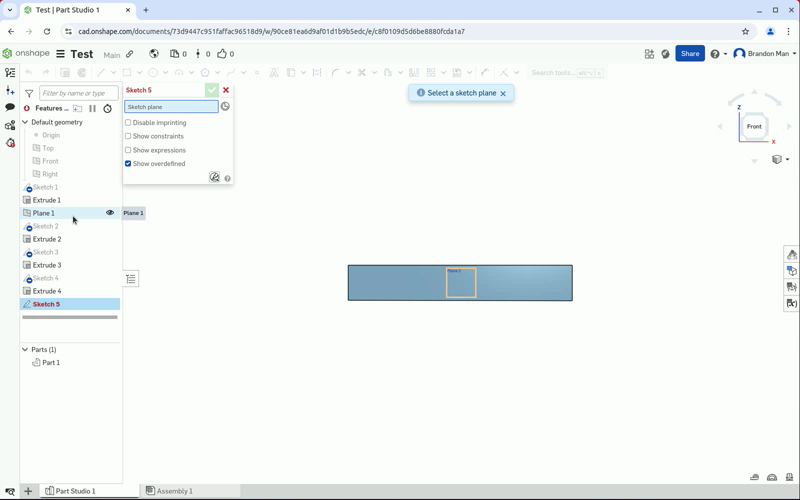
click(73, 215)
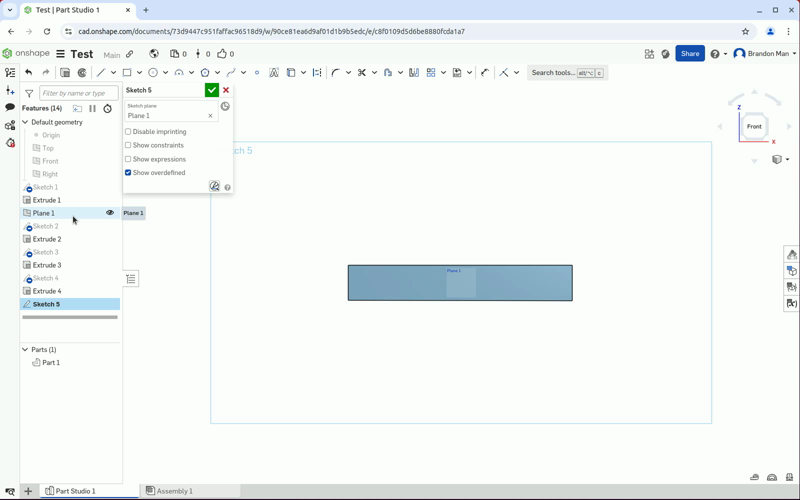
mouse_move(73, 352)
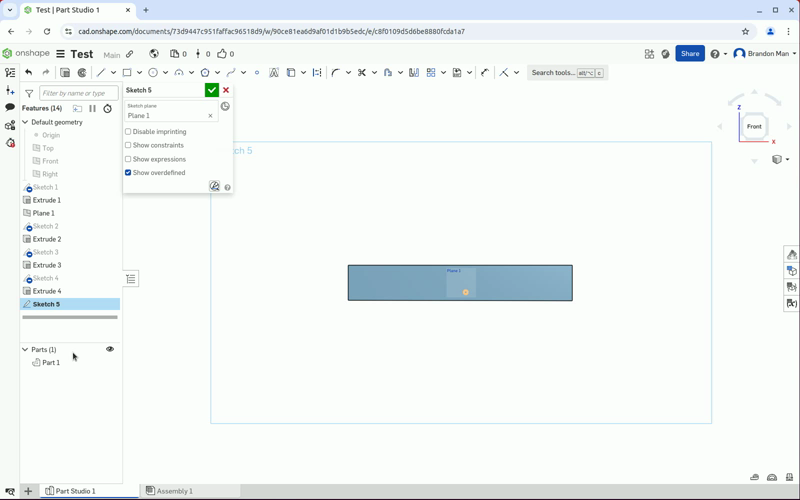
key(y)
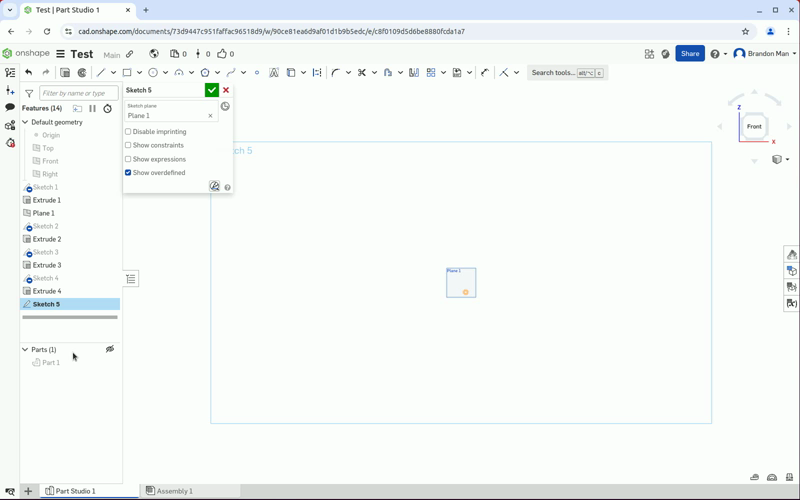
key(c)
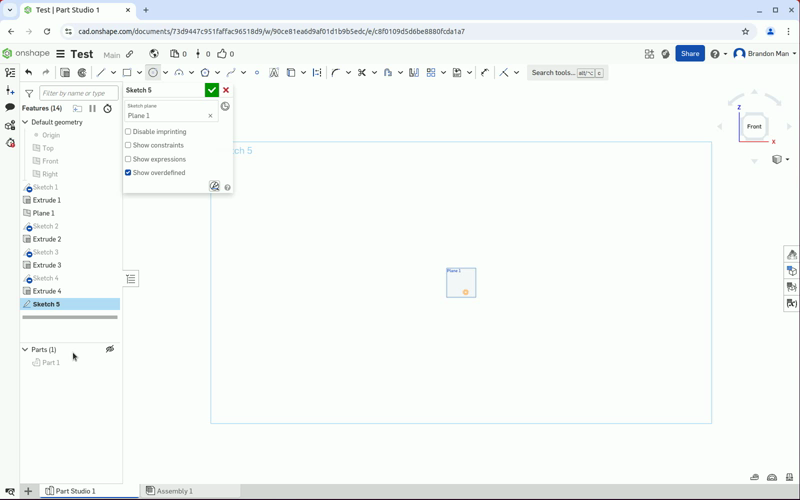
key_down(shift)
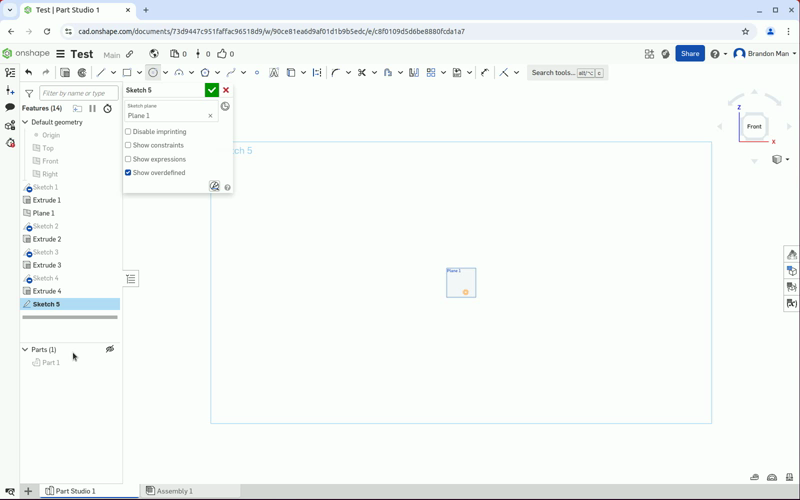
mouse_move(465, 273)
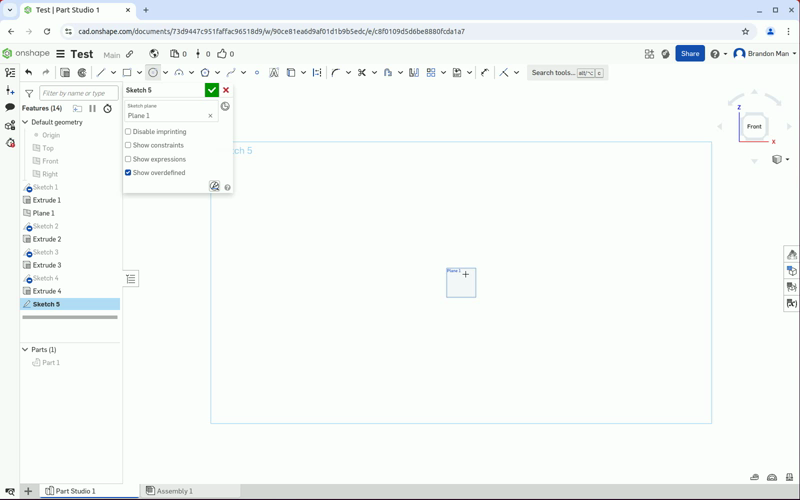
click(465, 273)
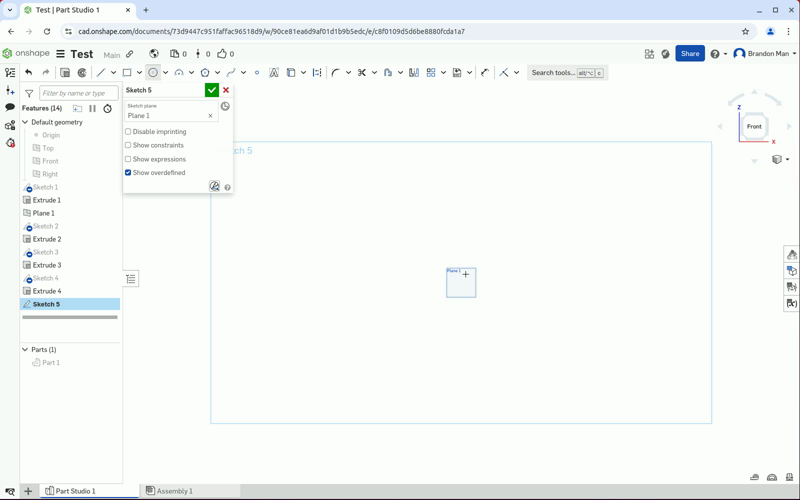
key_up(shift)
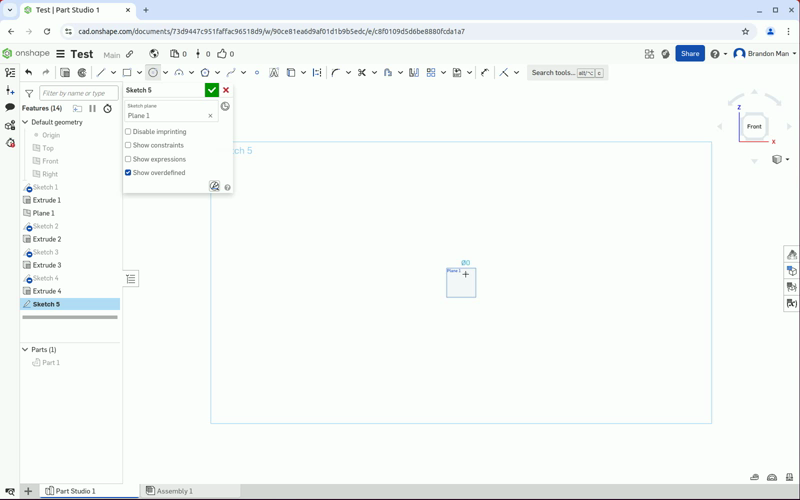
mouse_move(467, 273)
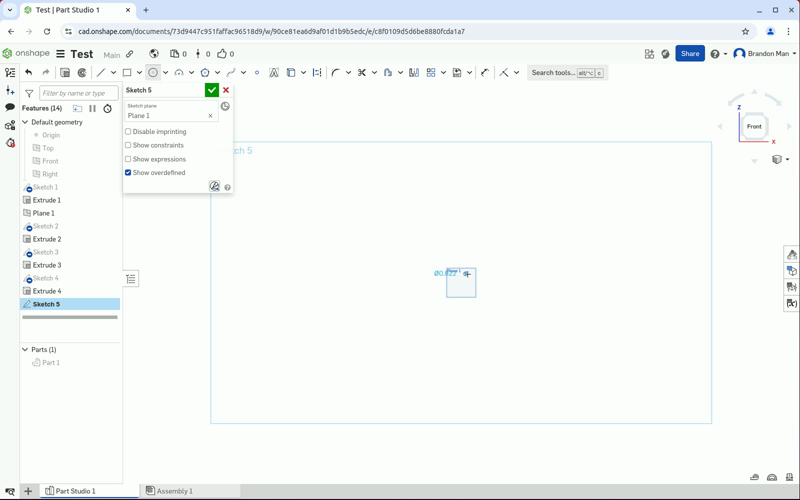
scroll(6)
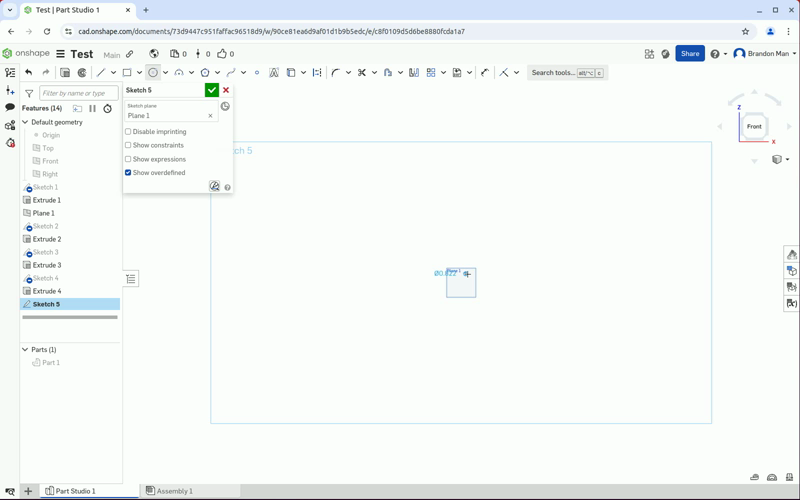
scroll(6)
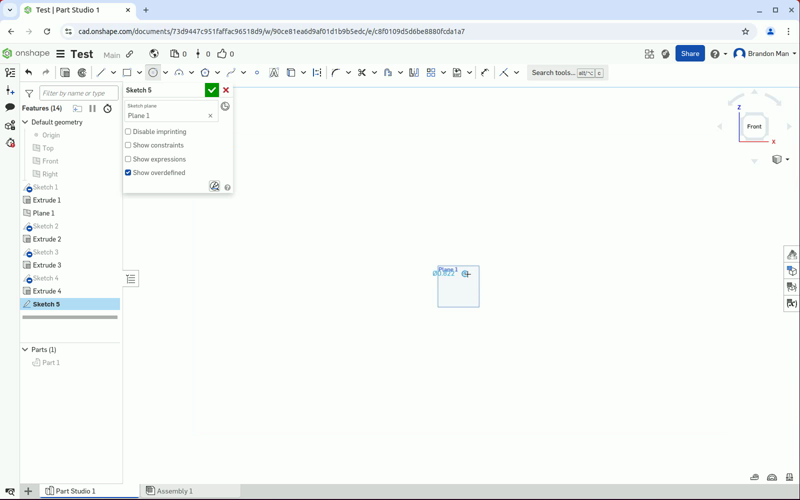
scroll(6)
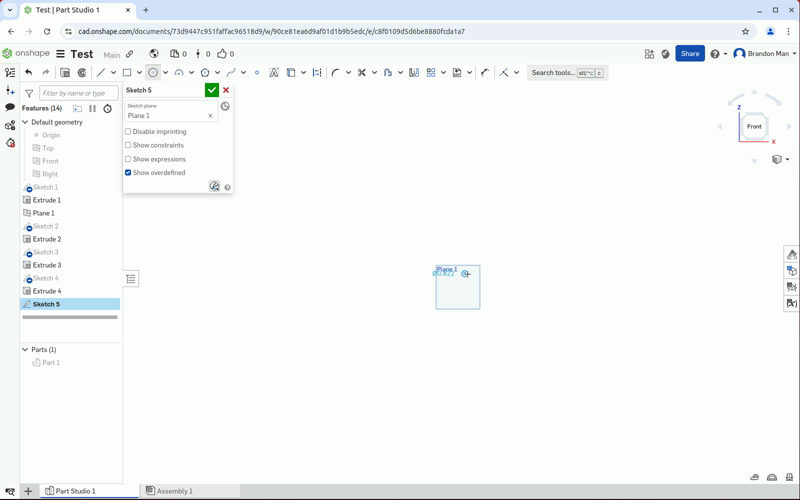
scroll(6)
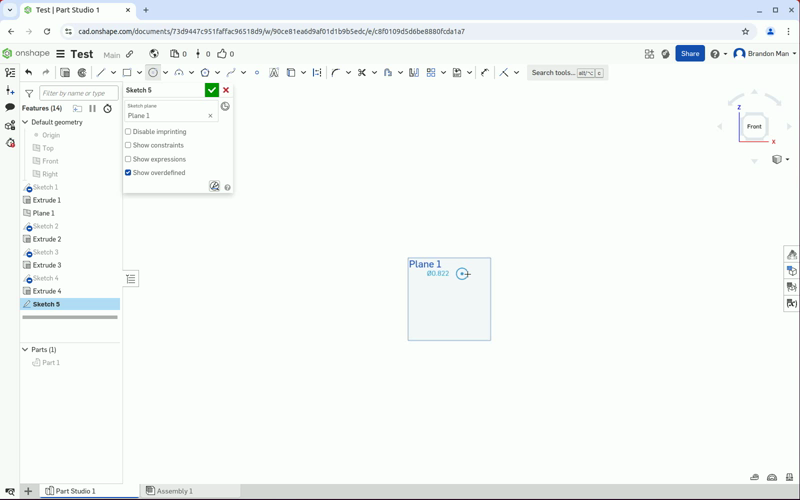
scroll(6)
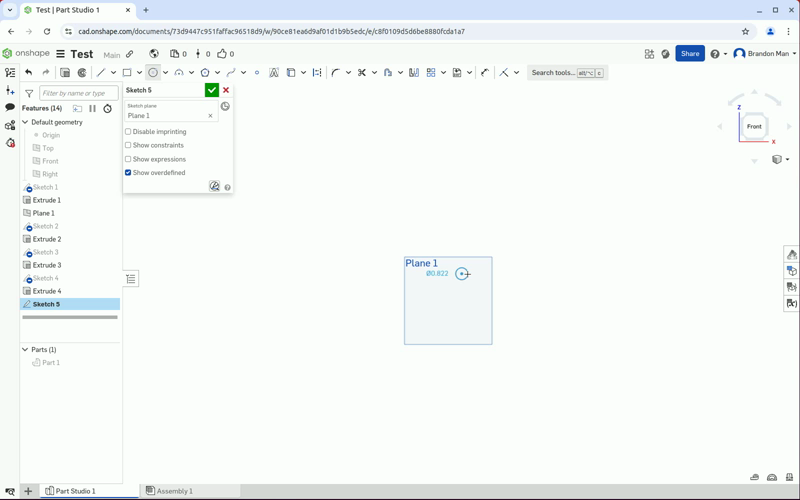
scroll(6)
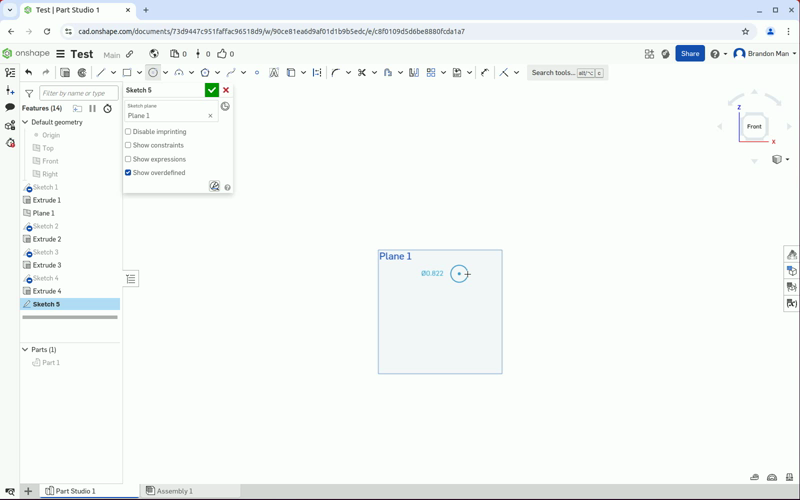
scroll(6)
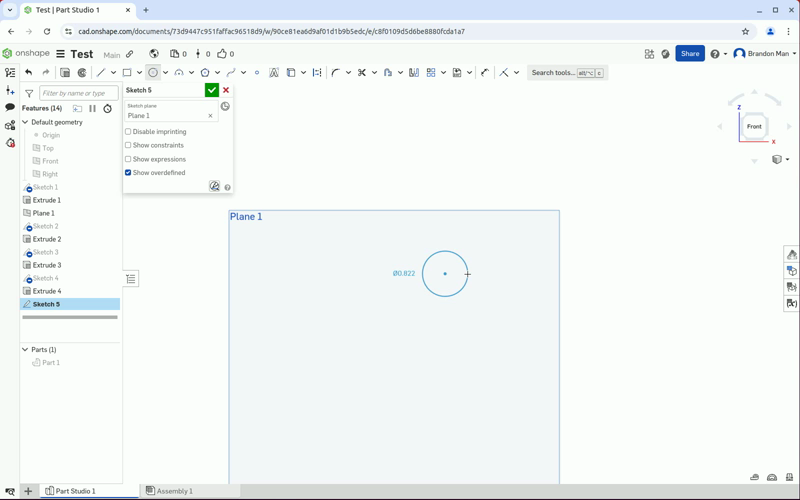
click(467, 273)
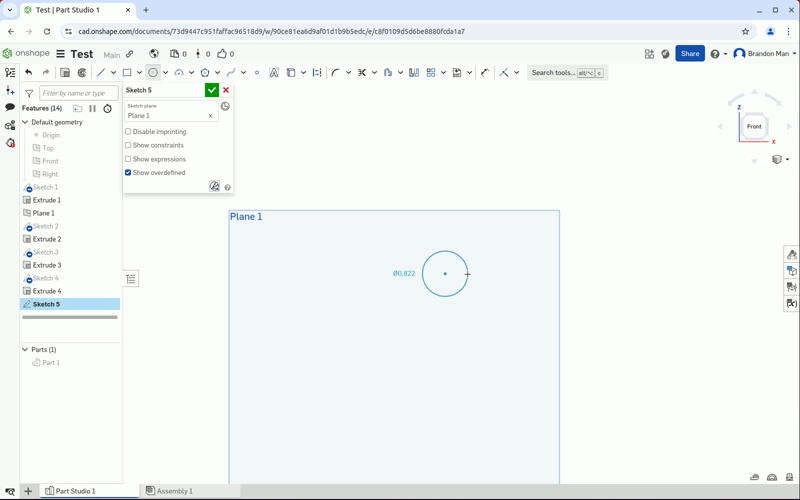
scroll(-6)
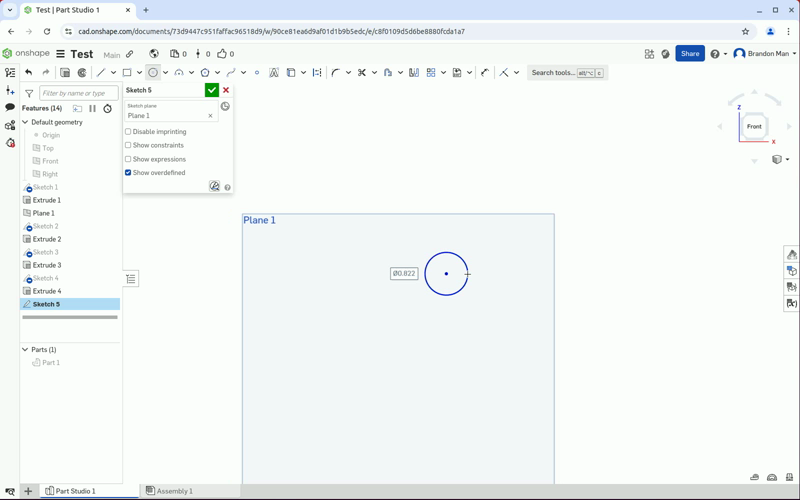
scroll(-6)
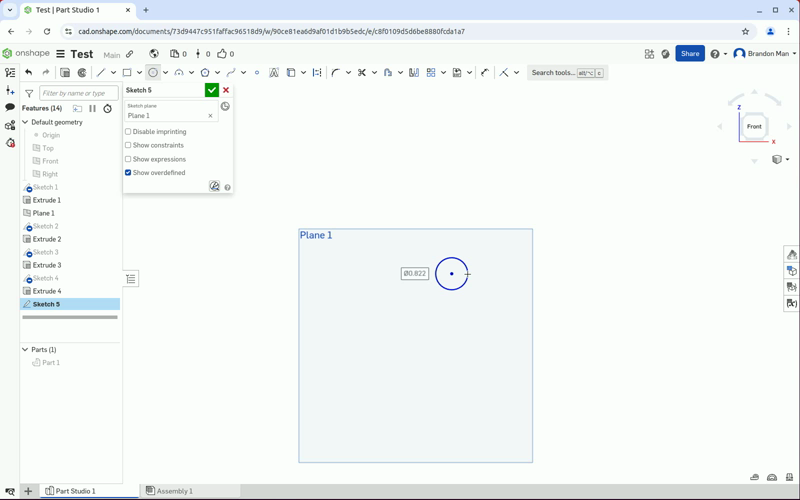
scroll(-6)
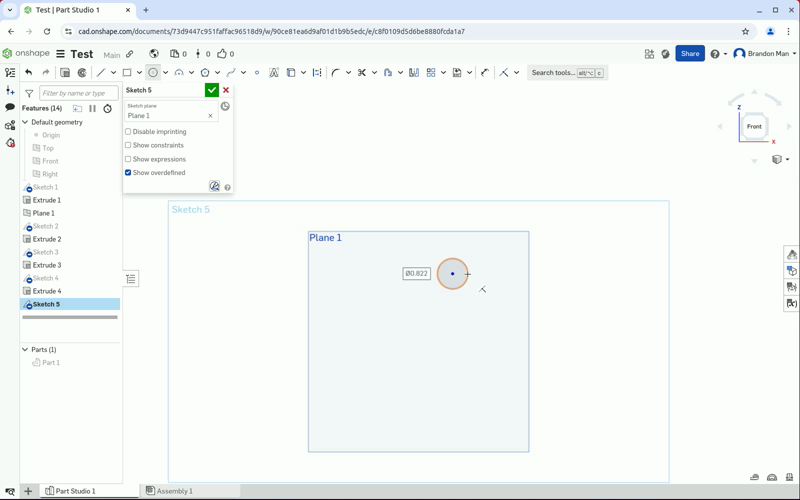
scroll(-6)
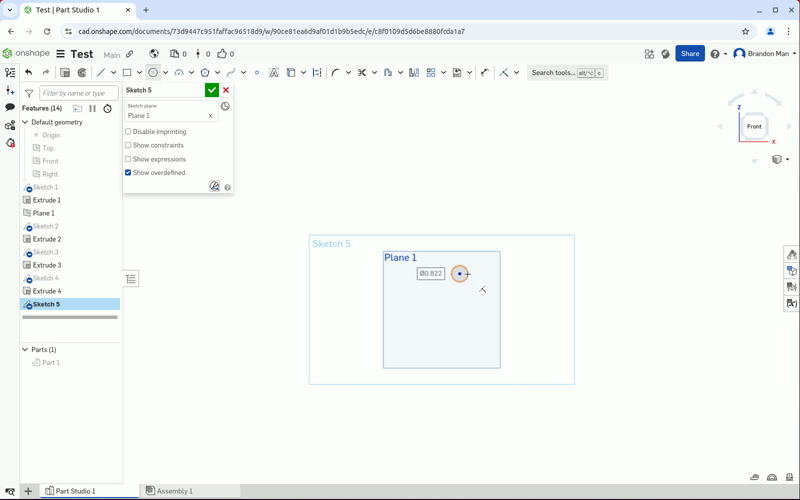
scroll(-6)
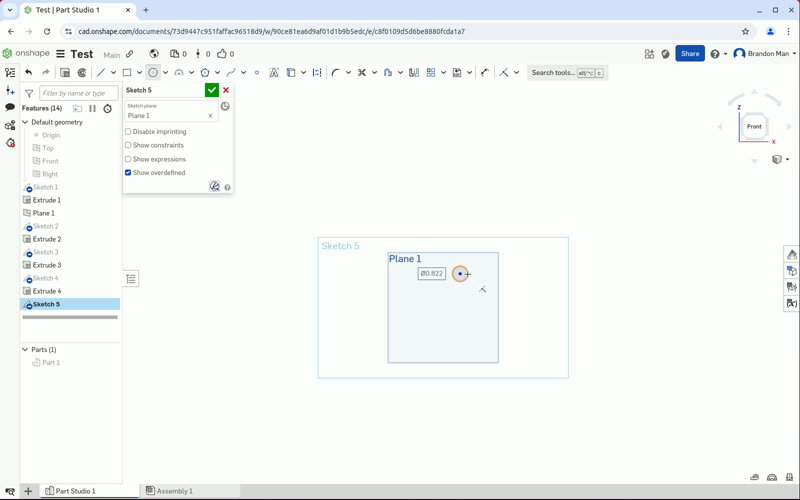
scroll(-6)
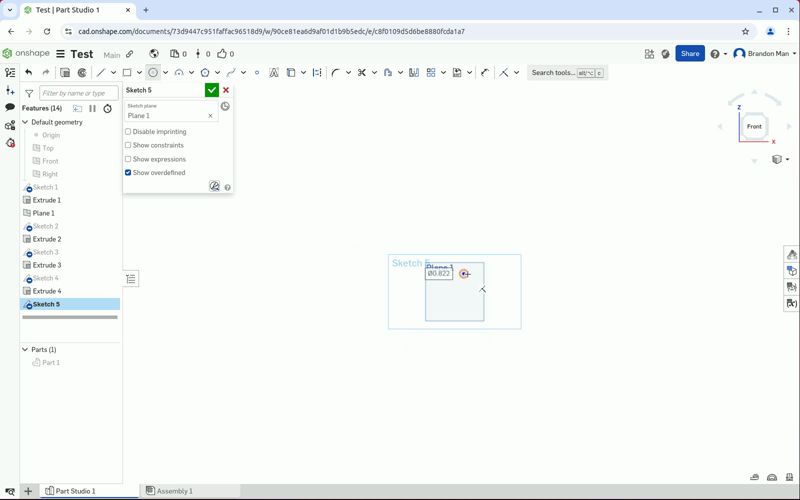
scroll(-6)
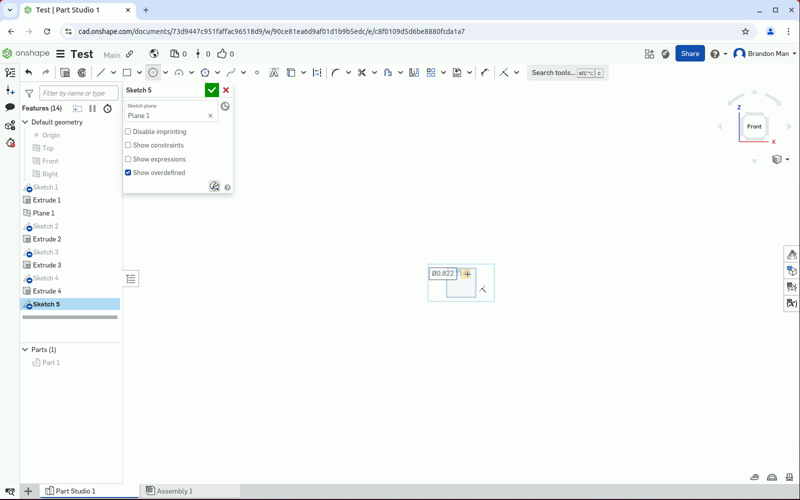
key(esc)
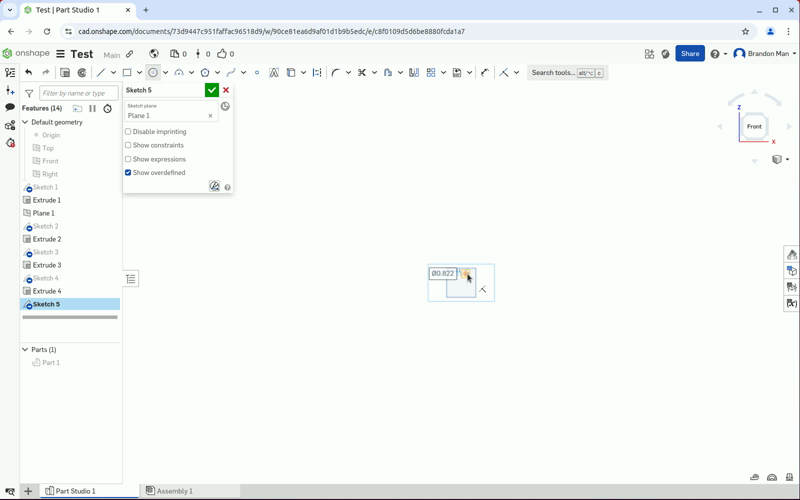
mouse_move(465, 274)
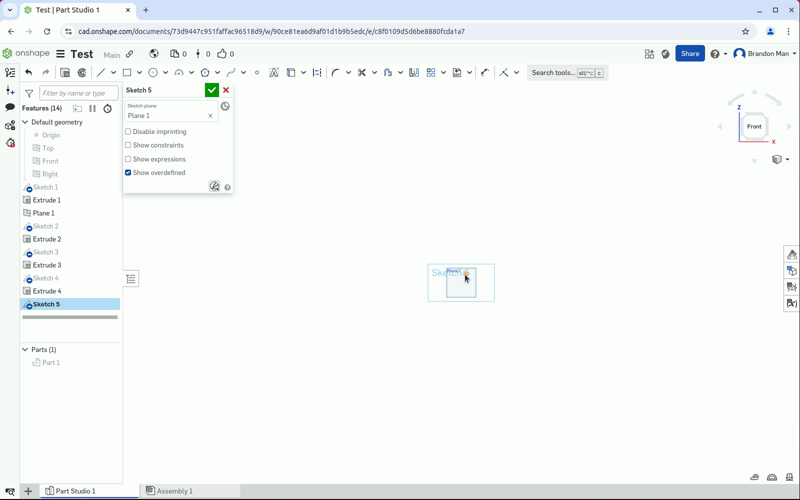
scroll(6)
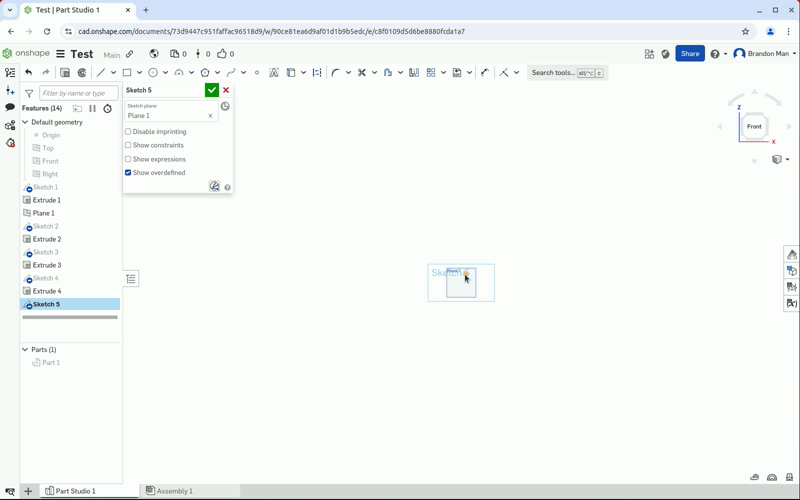
scroll(6)
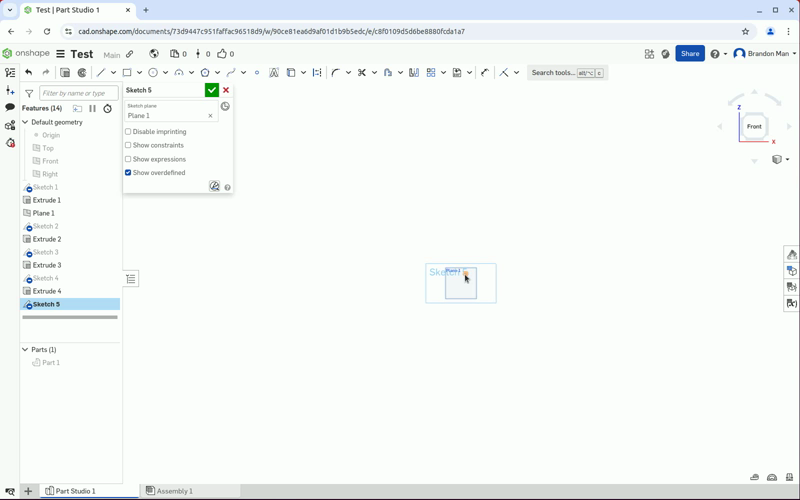
scroll(6)
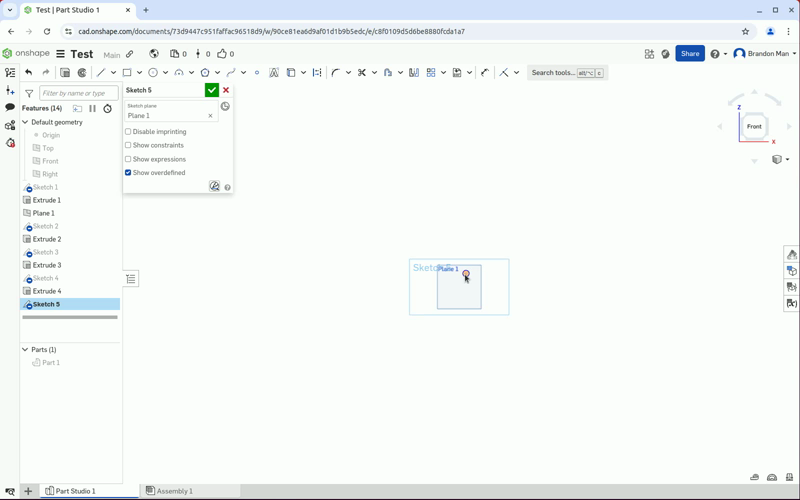
scroll(6)
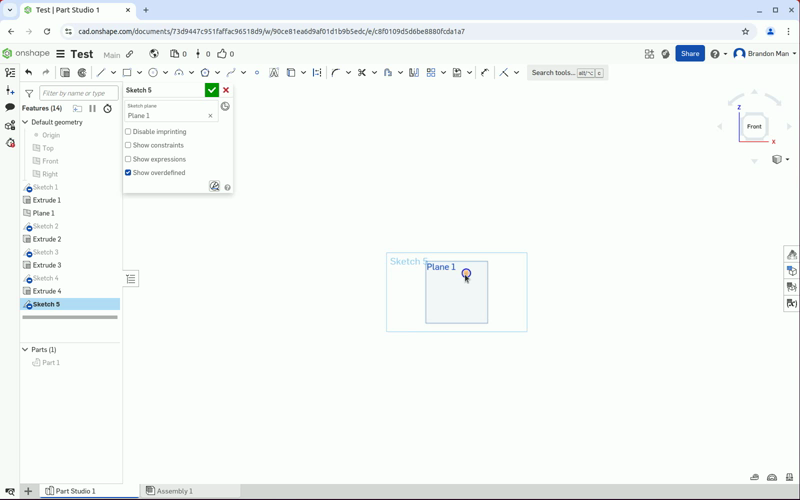
scroll(6)
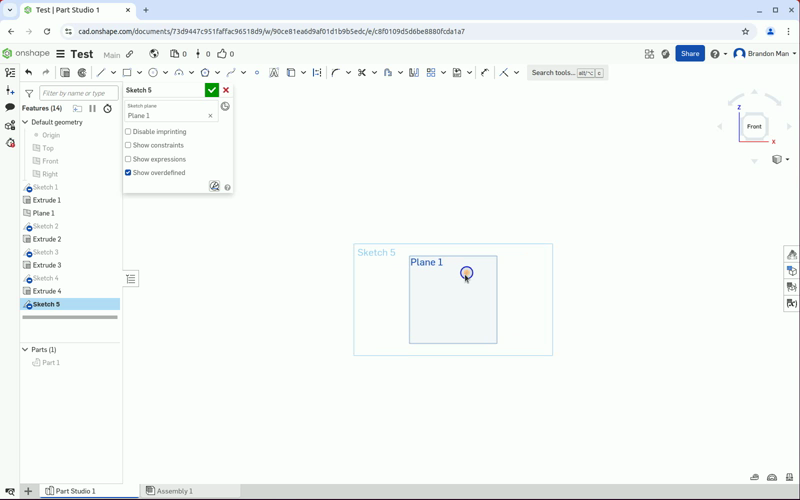
scroll(6)
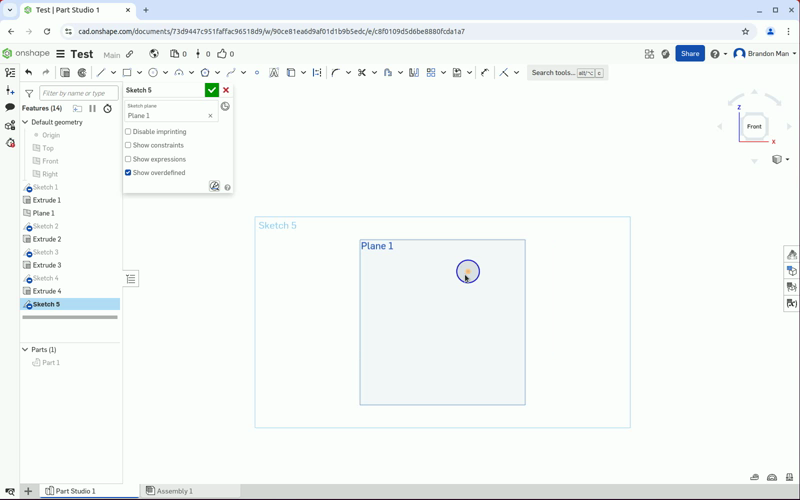
scroll(6)
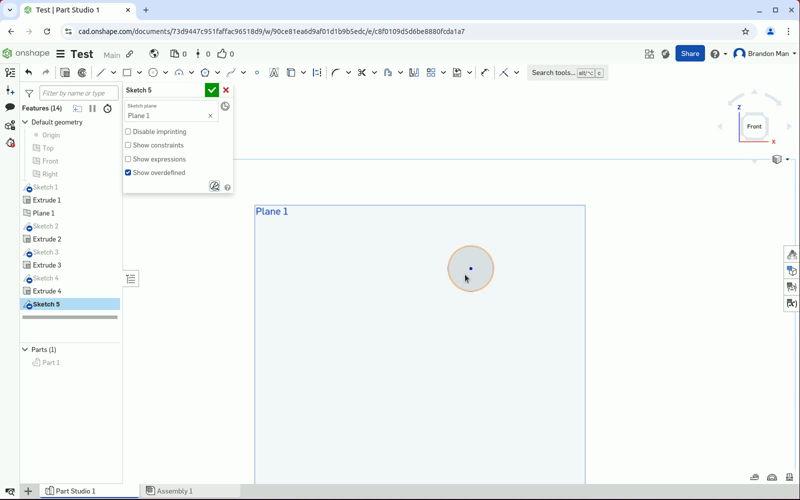
click(465, 274)
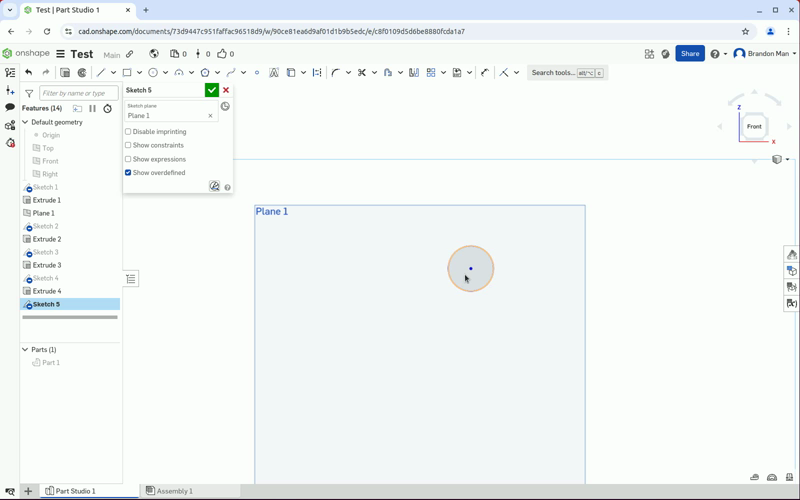
scroll(-6)
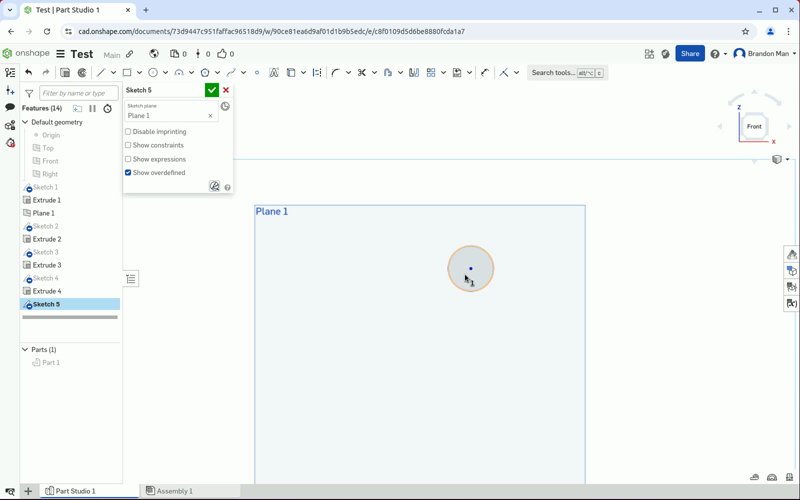
scroll(-6)
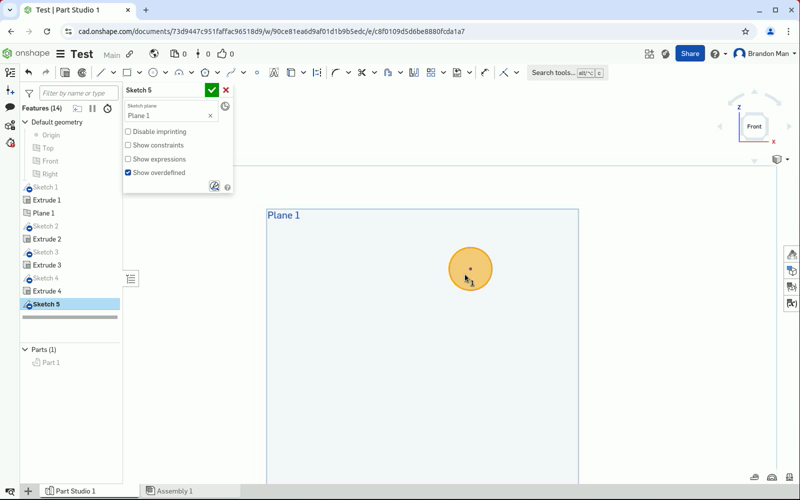
scroll(-6)
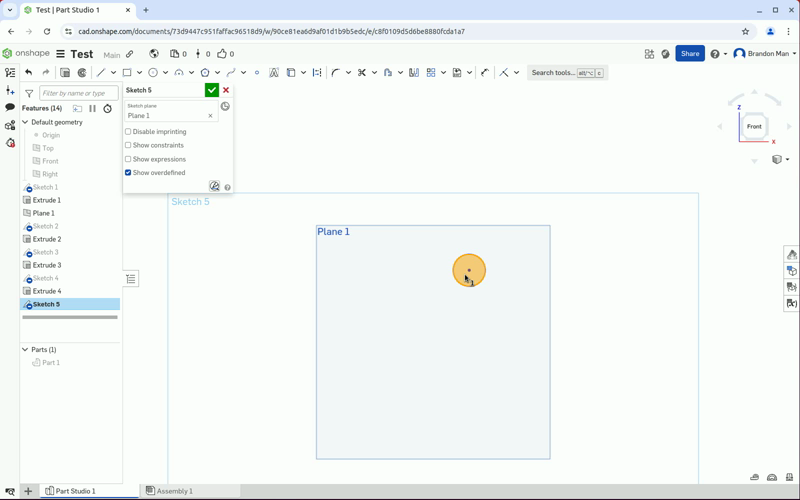
scroll(-6)
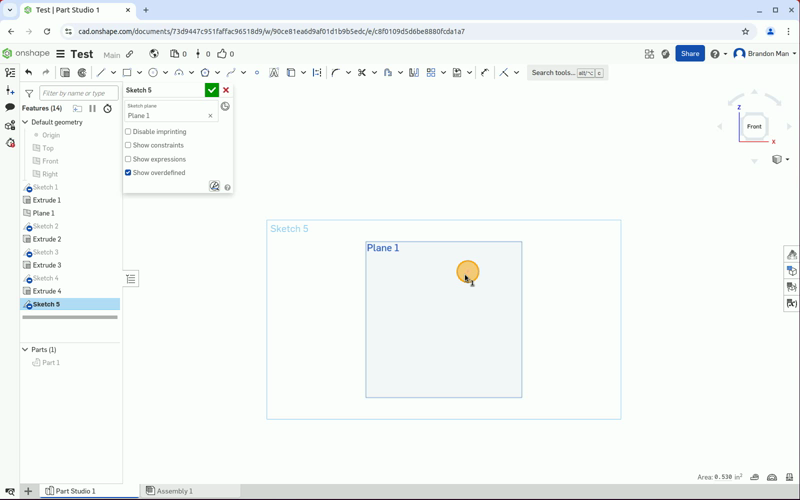
scroll(-6)
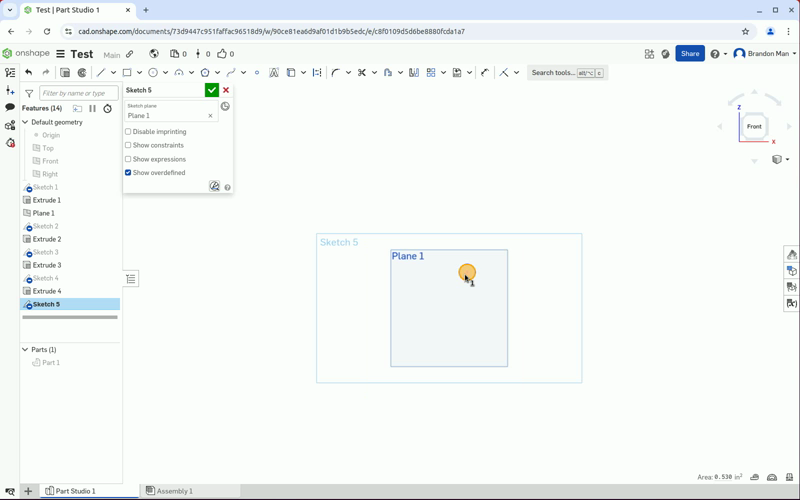
scroll(-6)
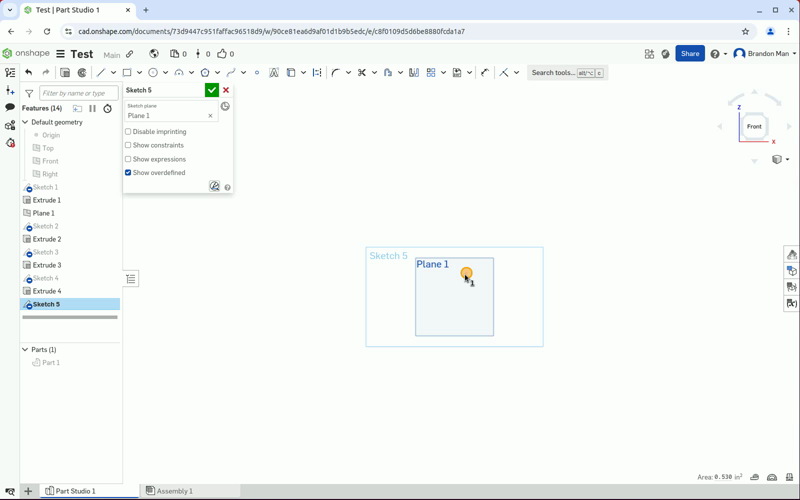
scroll(-6)
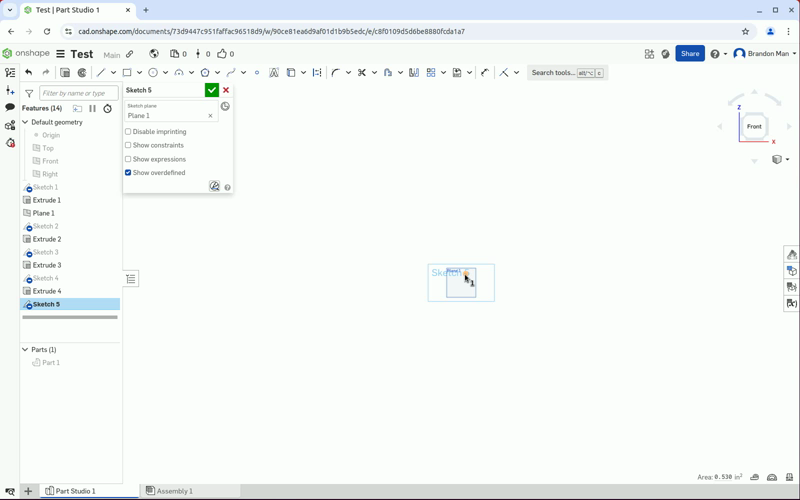
mouse_move(73, 352)
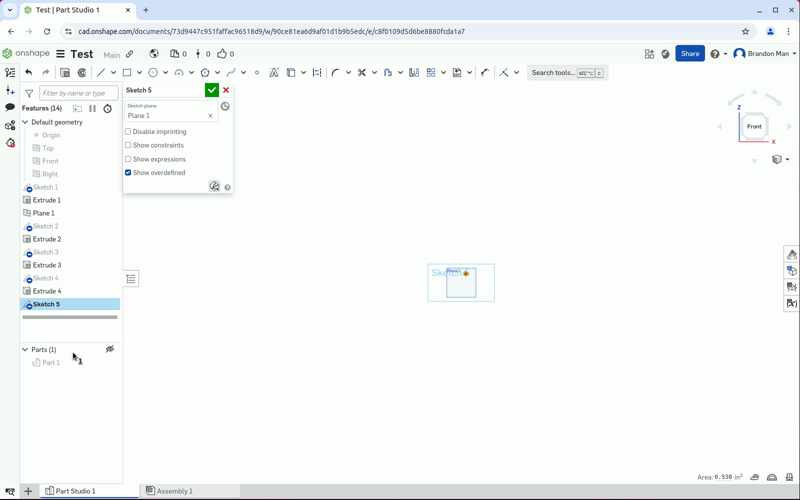
key(shift+y)
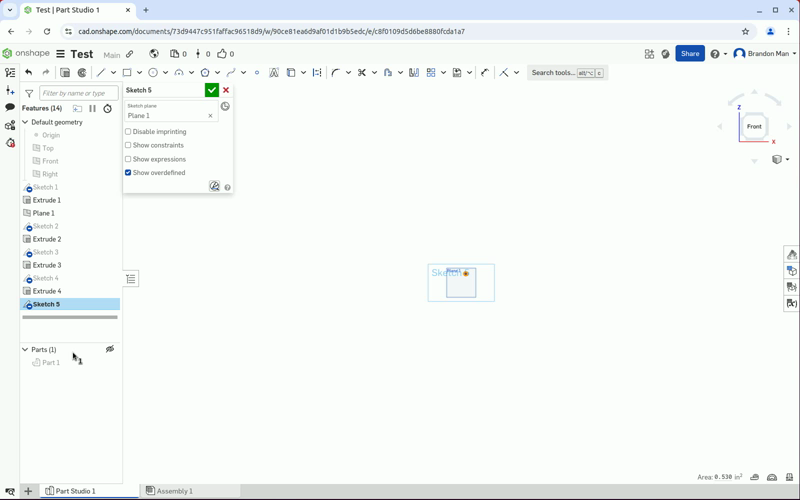
key(shift+e)
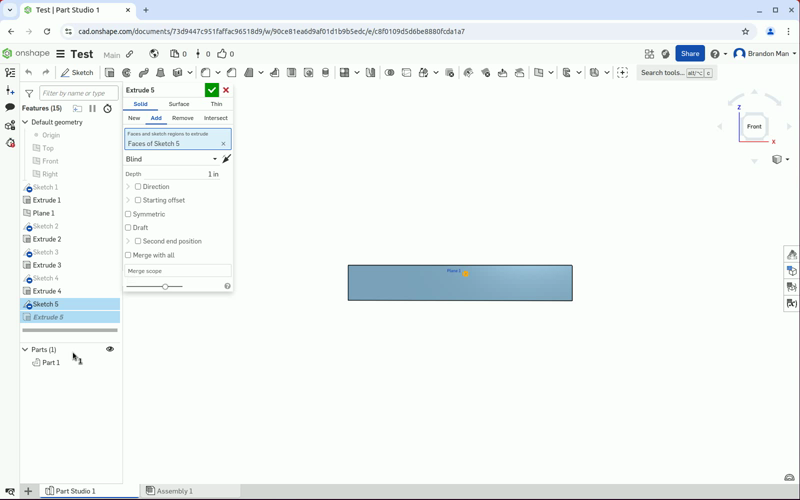
mouse_move(143, 106)
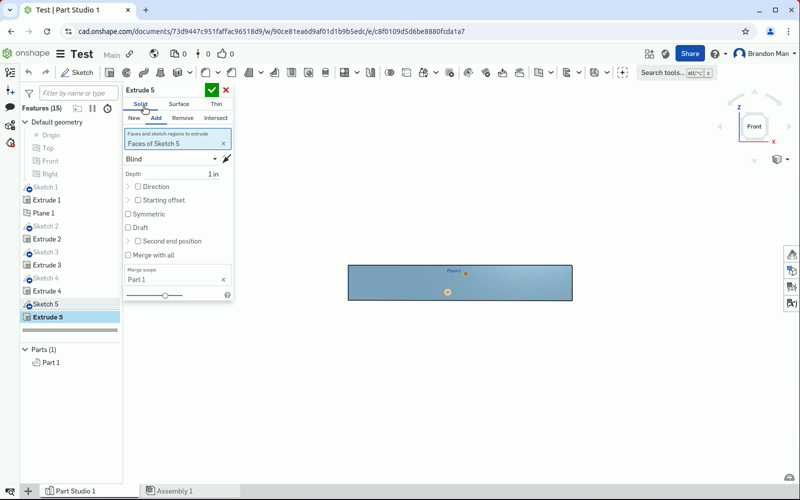
click(143, 106)
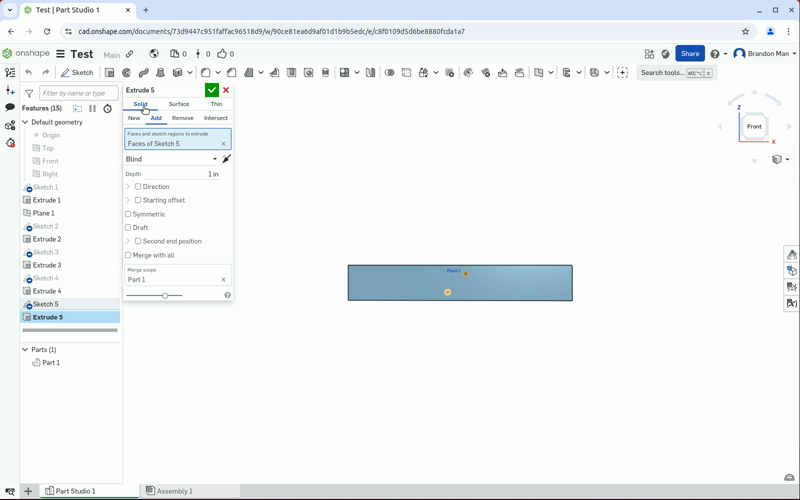
mouse_move(186, 120)
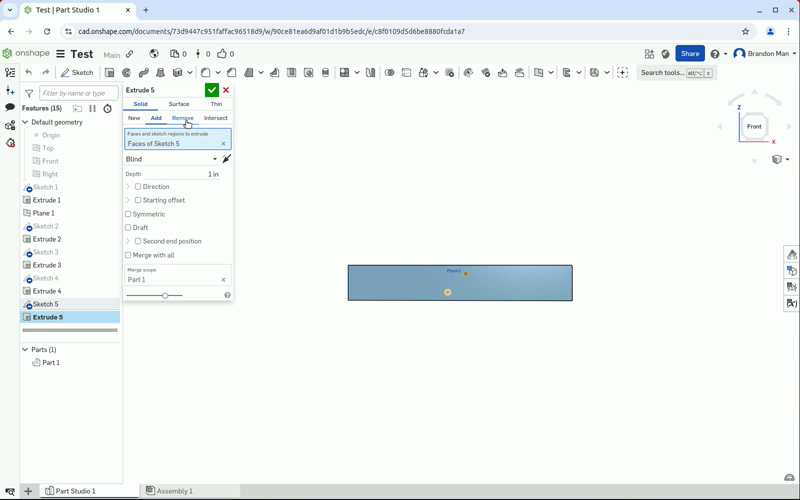
click(186, 120)
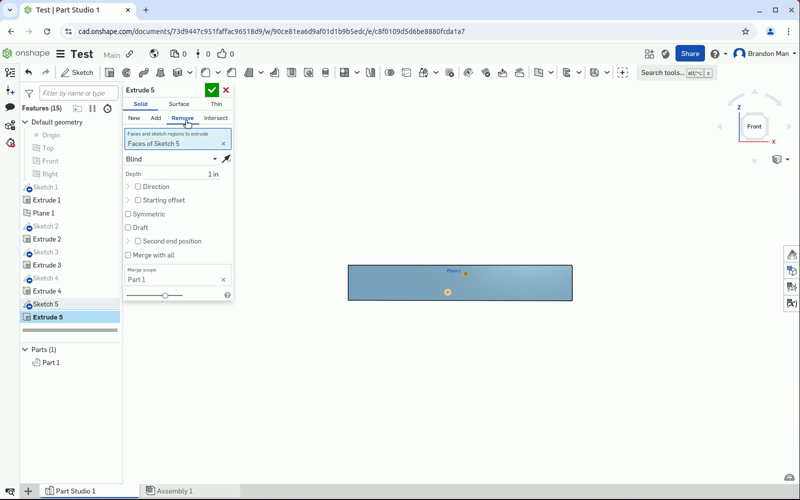
key(tab, 4)
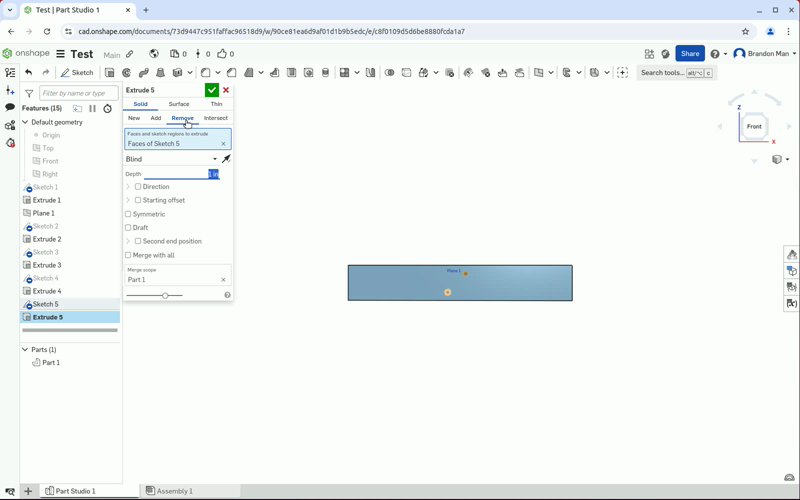
text(3.611)
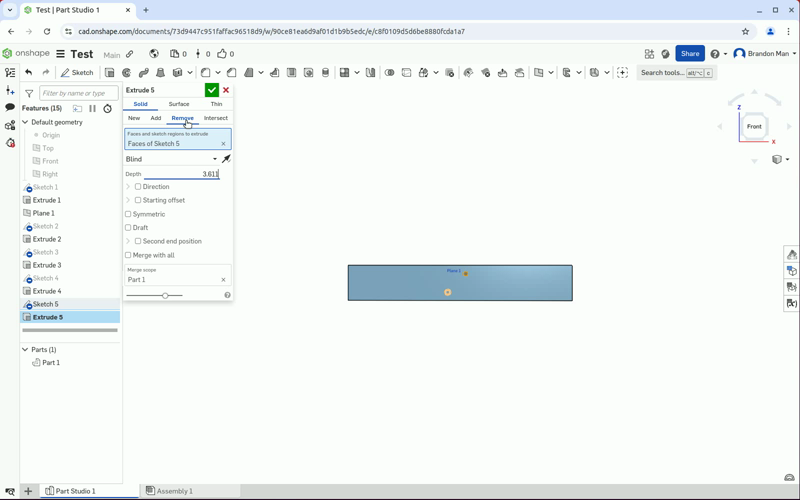
key(tab, 6)
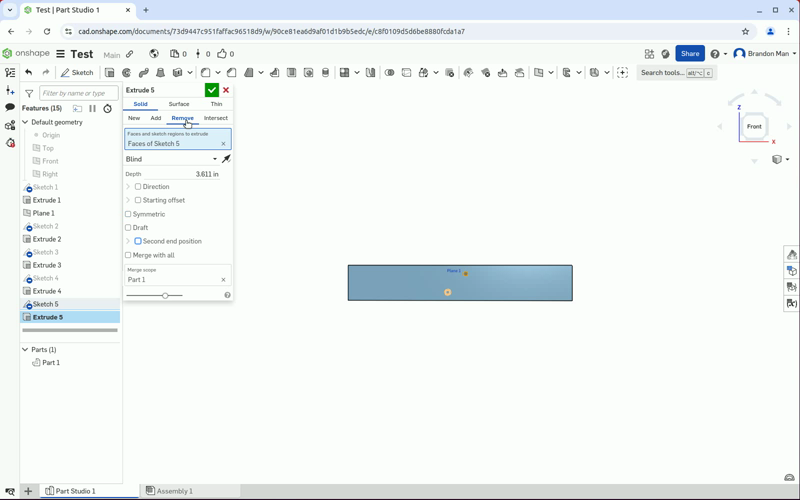
key(space)
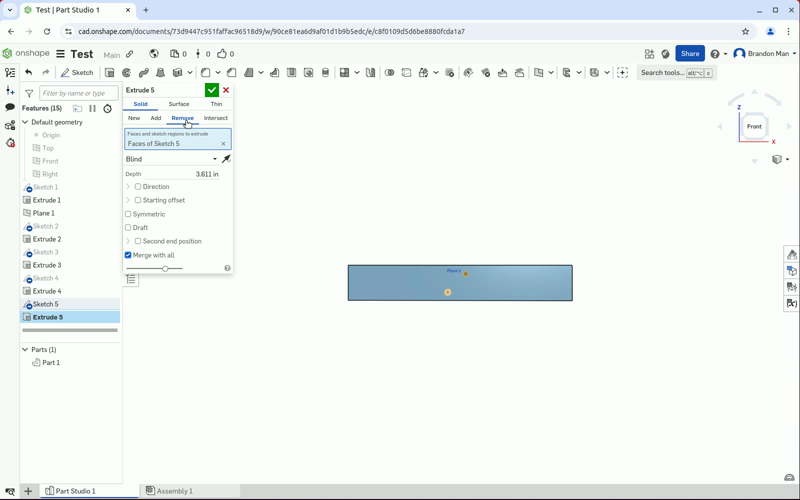
key(enter)
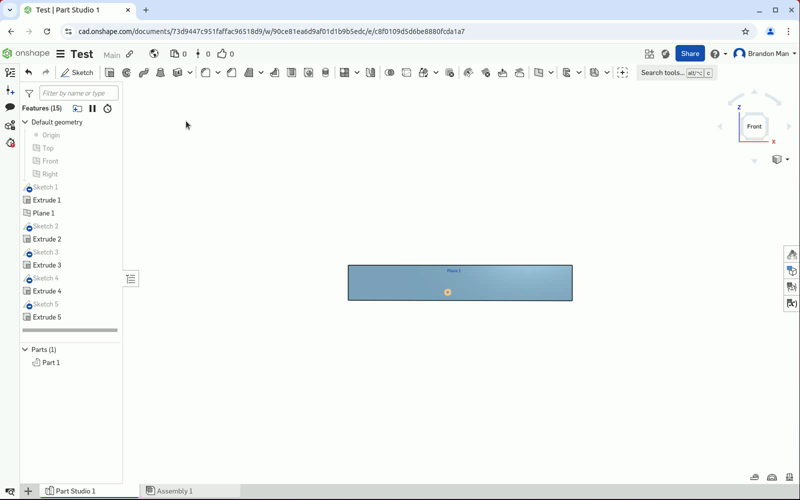
key(shift+h)
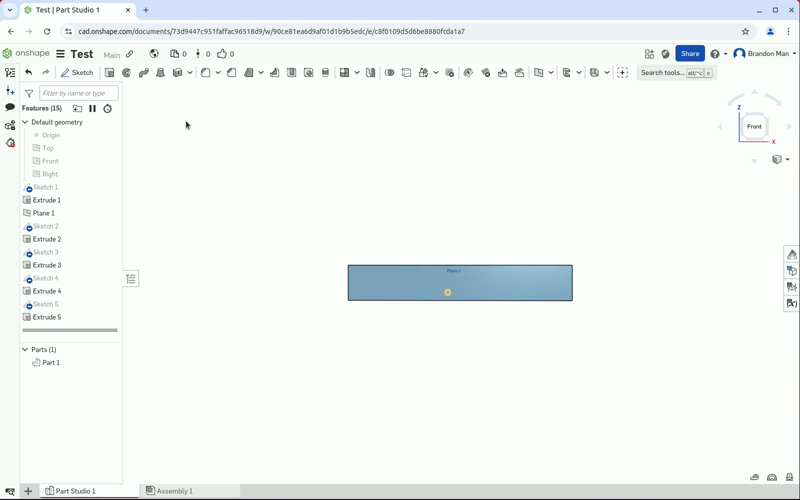
key(shift+h)
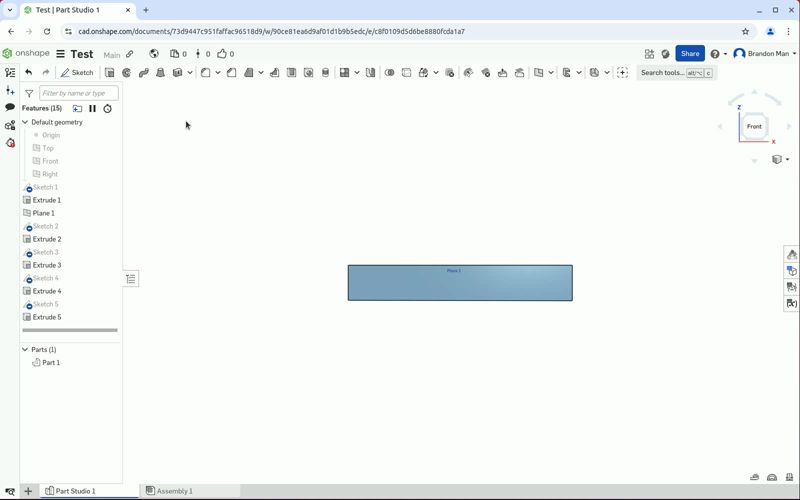
mouse_move(73, 189)
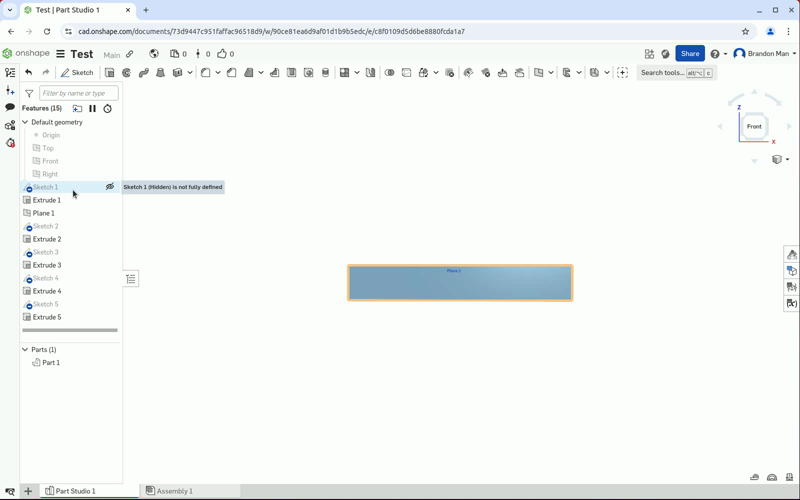
click(73, 189)
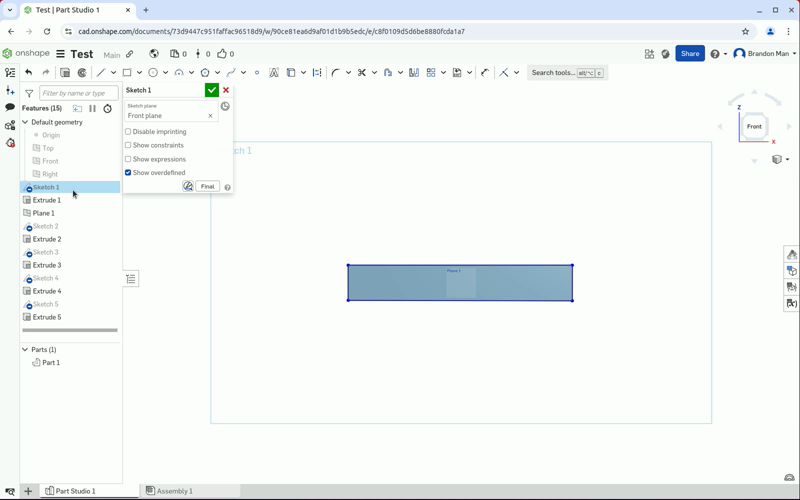
mouse_move(229, 92)
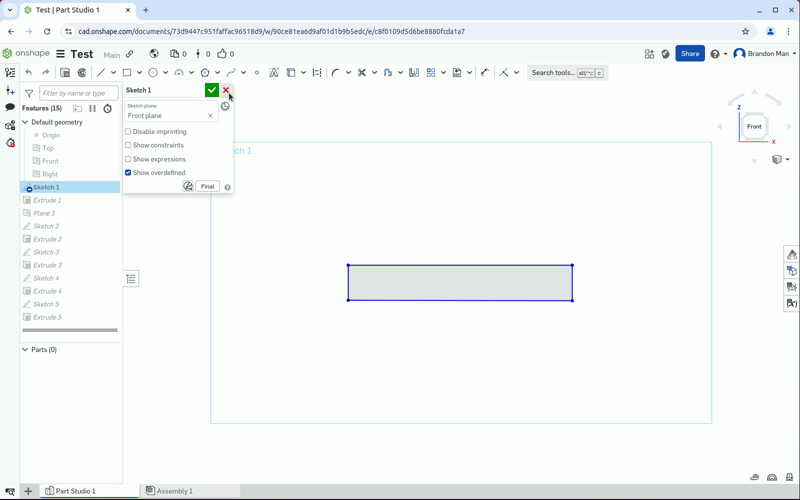
click(229, 92)
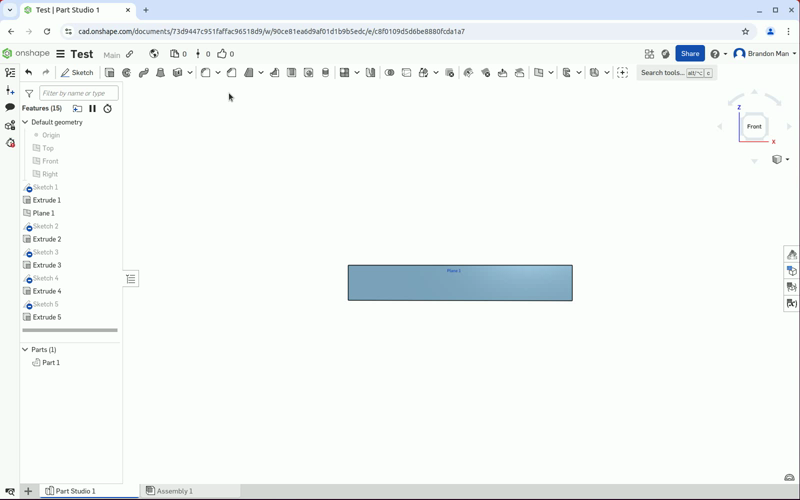
mouse_move(73, 352)
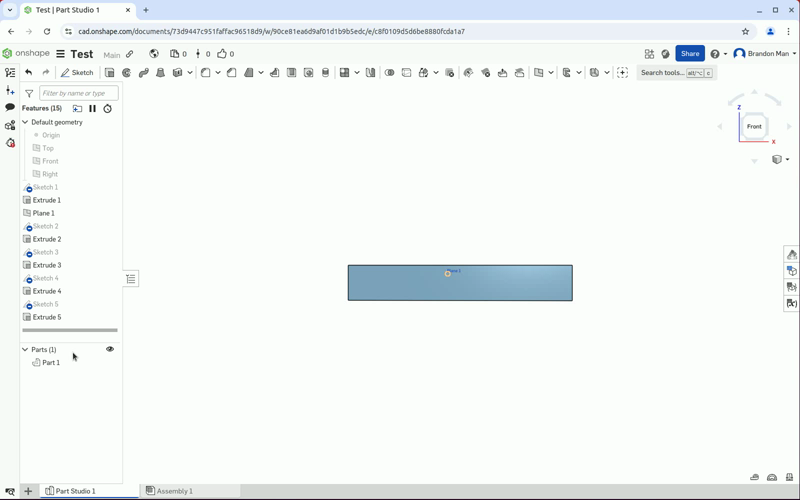
key(y)
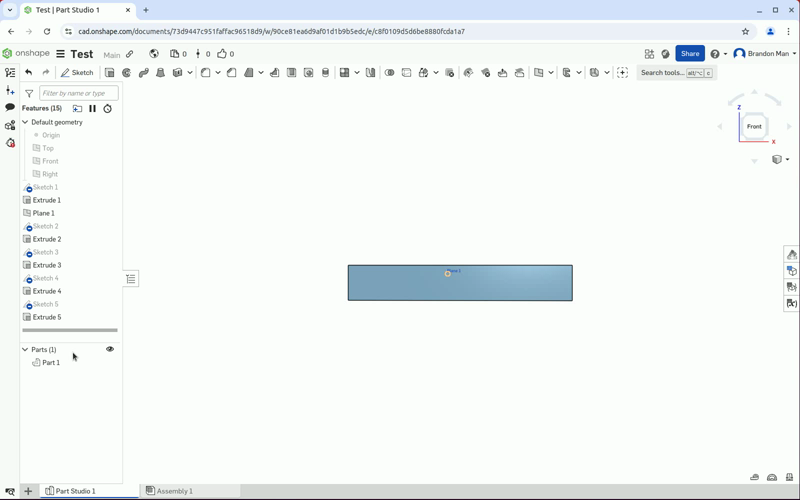
key(shift+p)
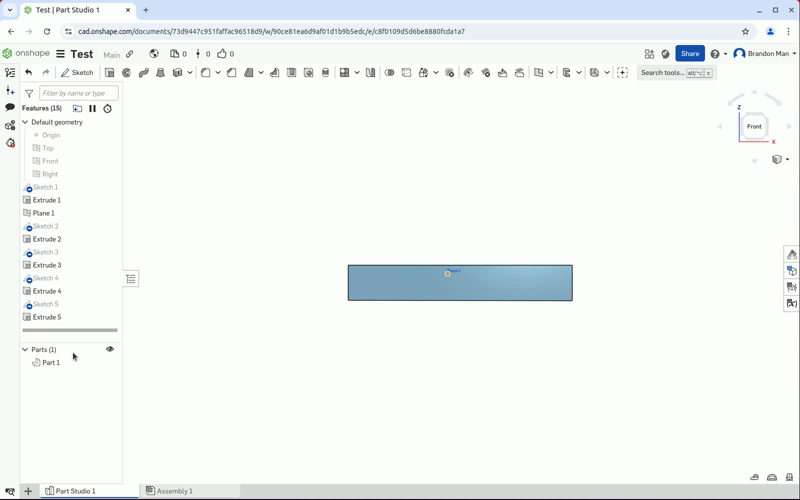
key(space)
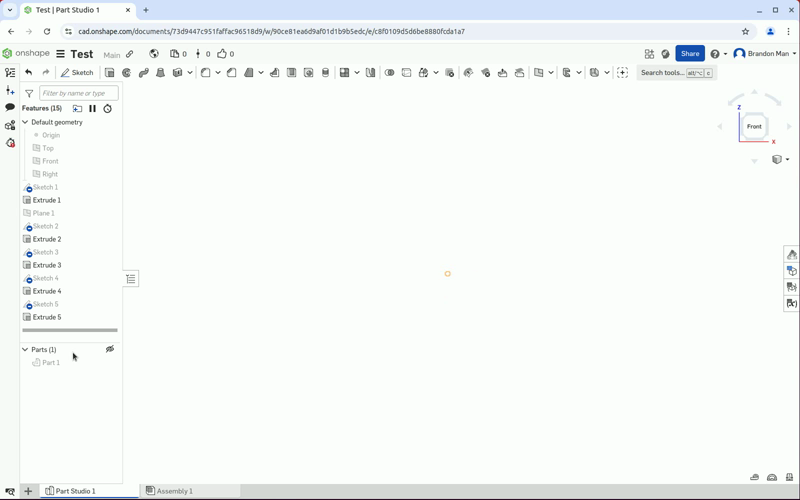
key_down(shift)
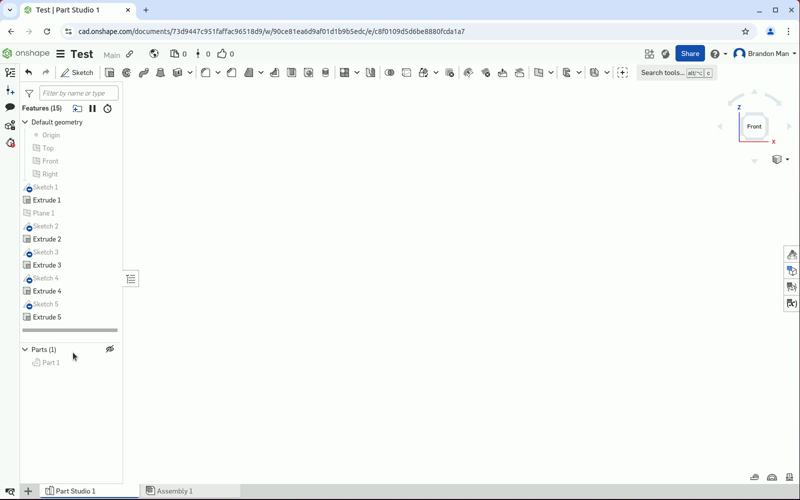
key(down)
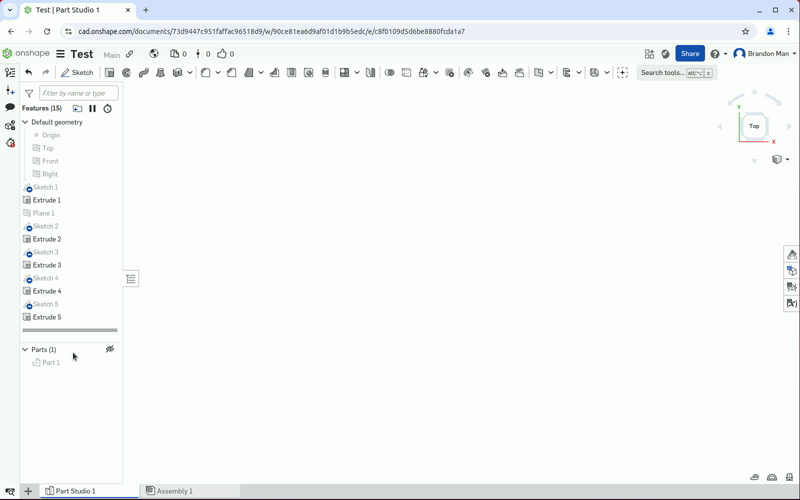
key_up(shift)
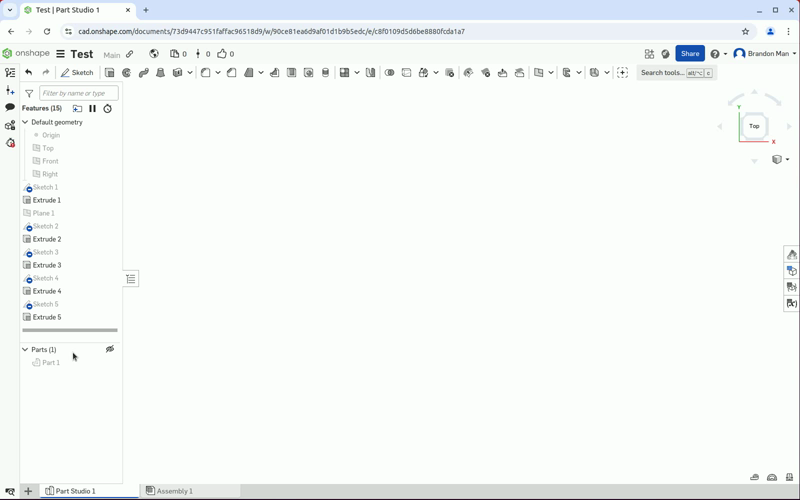
mouse_move(73, 352)
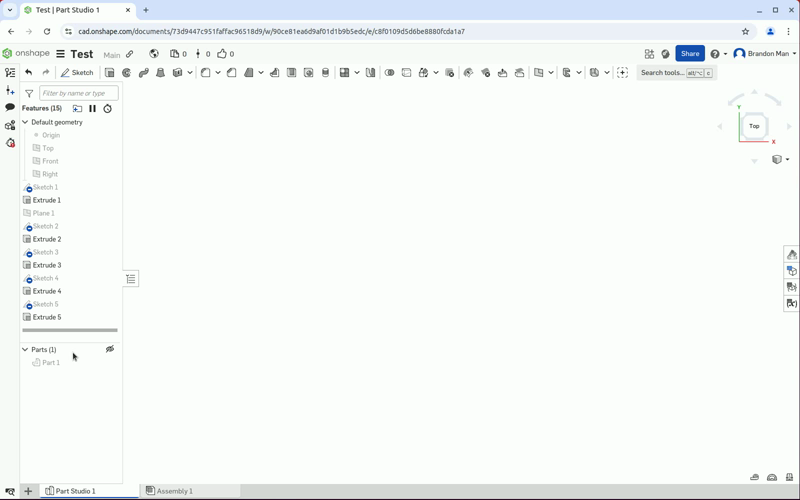
key(shift+y)
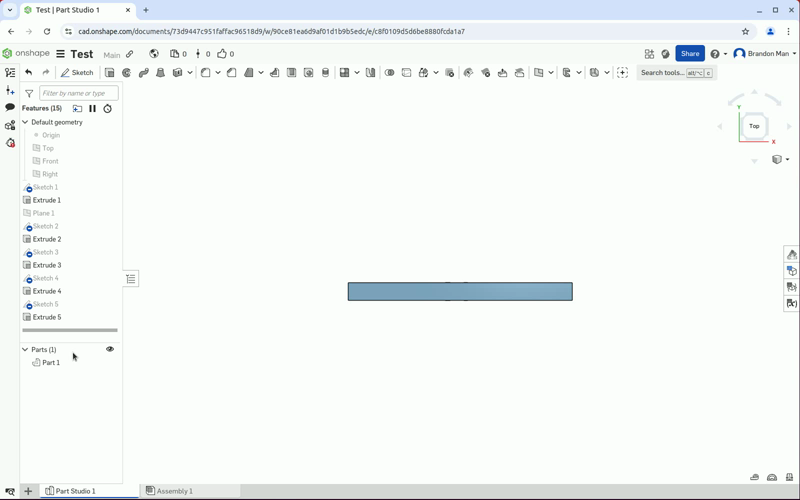
mouse_move(541, 75)
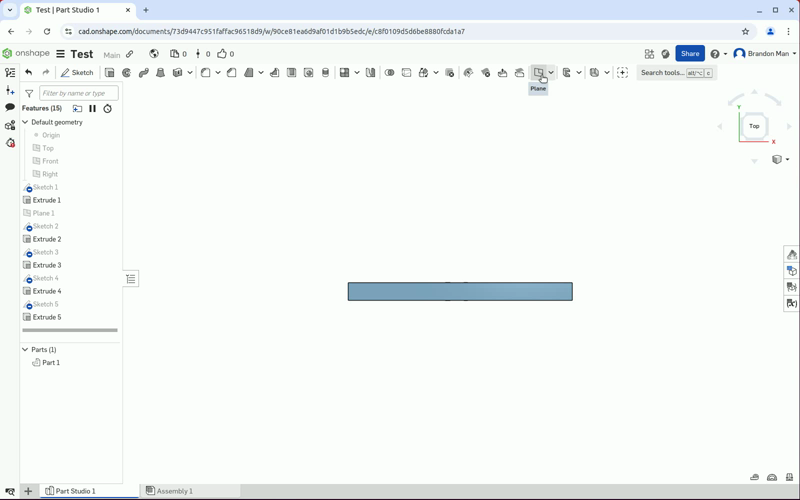
click(541, 75)
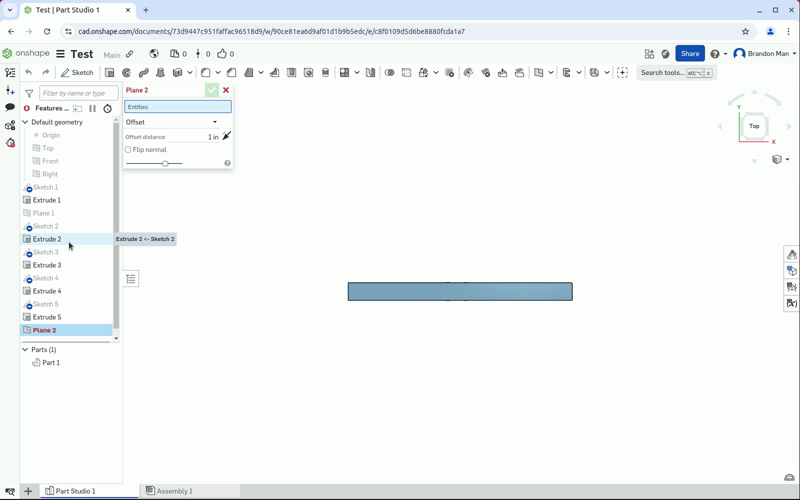
scroll(3)
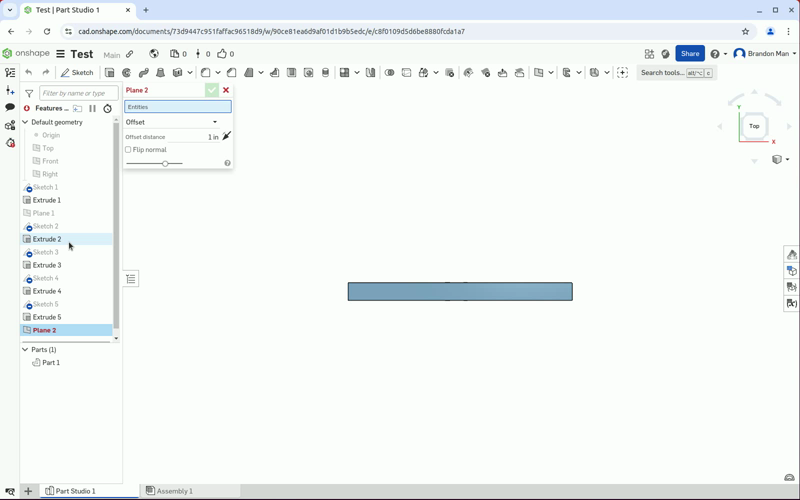
mouse_move(69, 150)
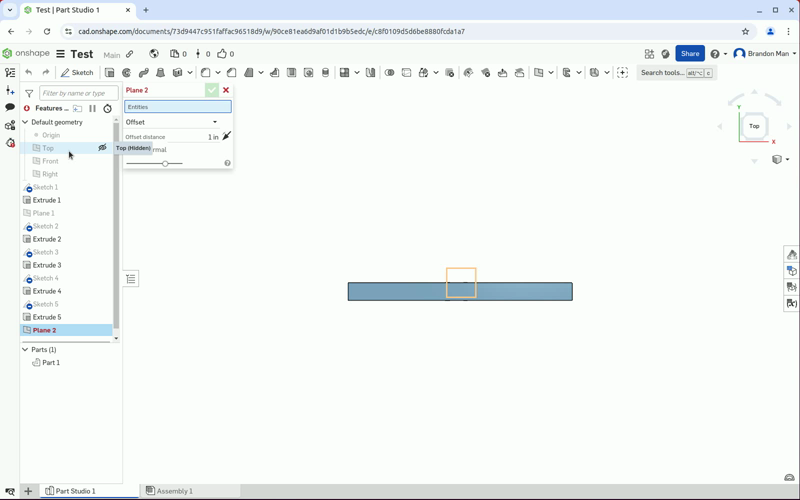
click(69, 150)
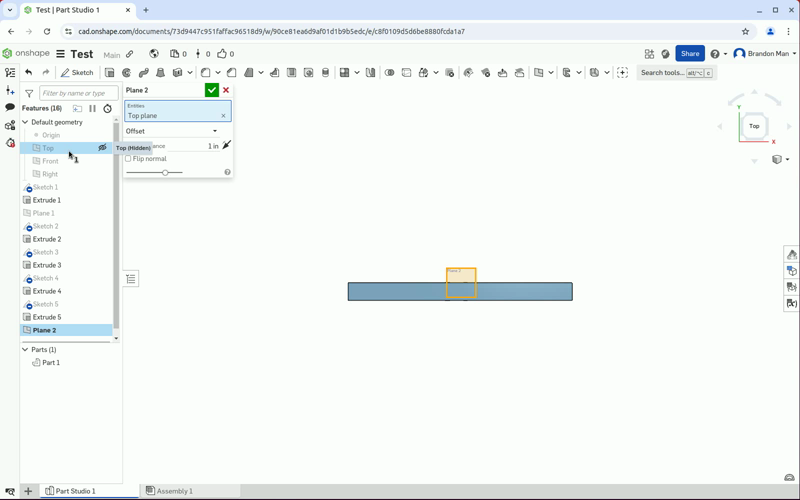
key(tab, 2)
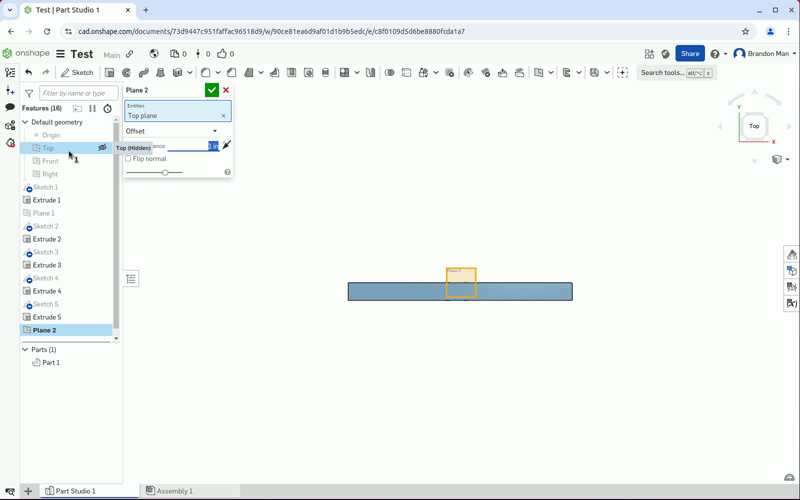
text(3.605)
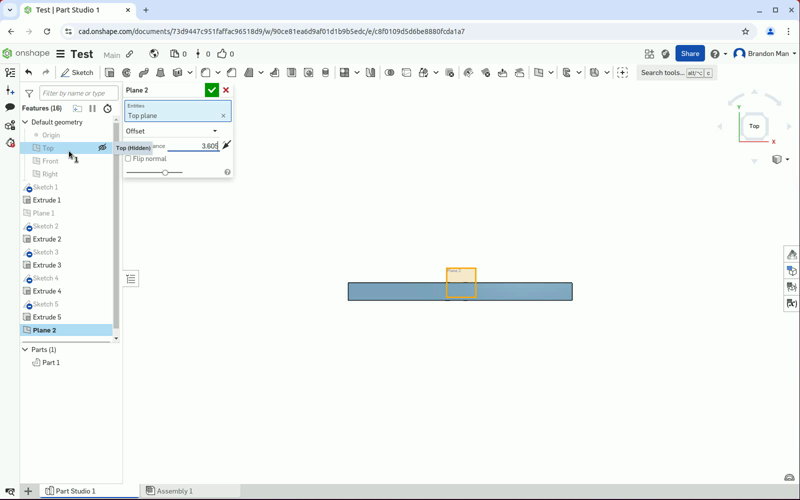
key(enter, 2)
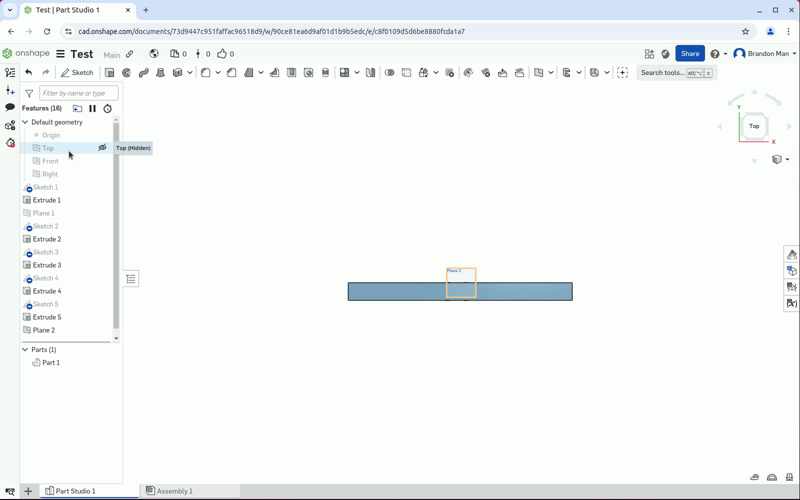
key(shift+s)
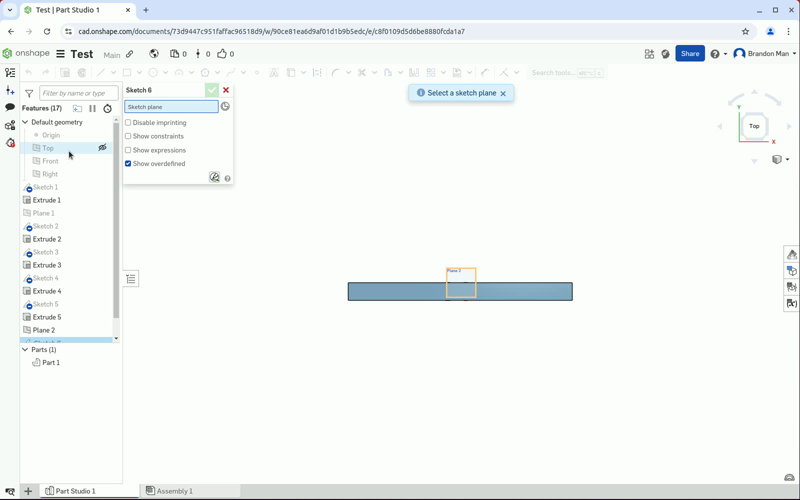
mouse_move(69, 319)
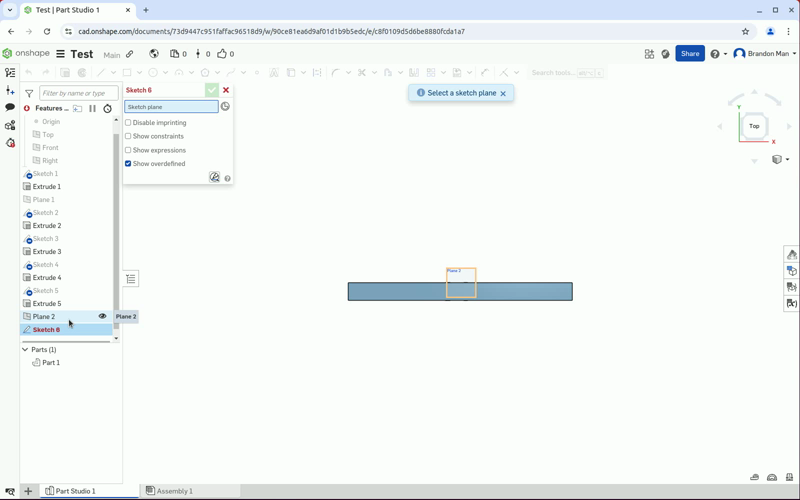
click(69, 319)
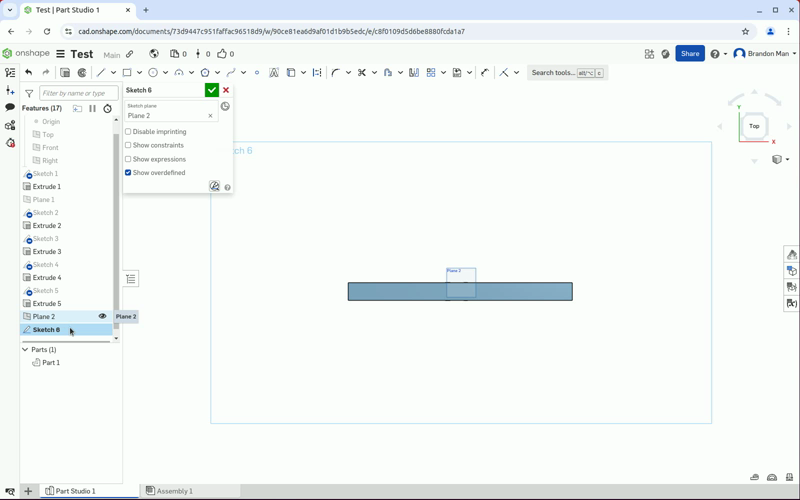
mouse_move(73, 352)
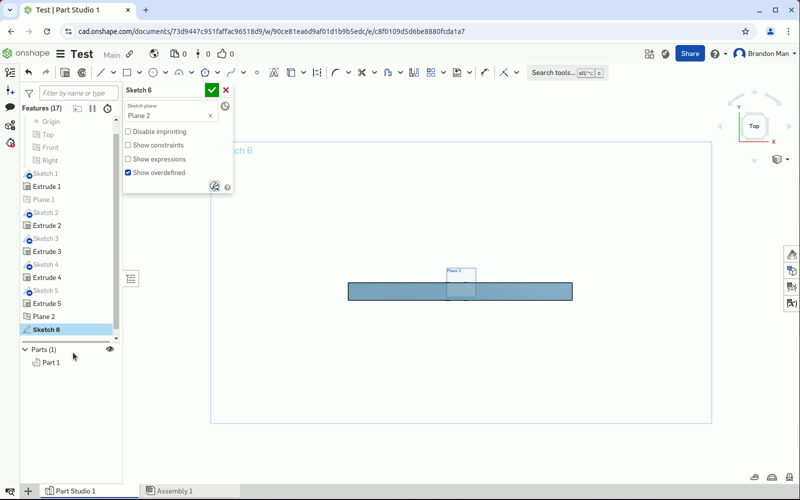
key(y)
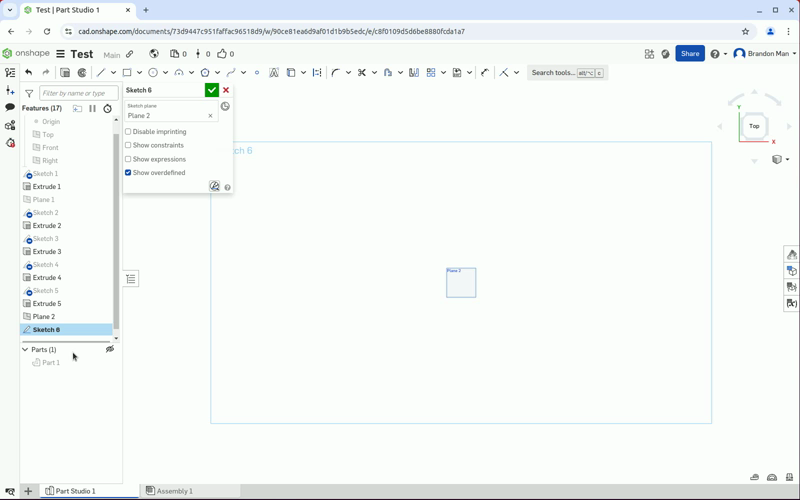
key(c)
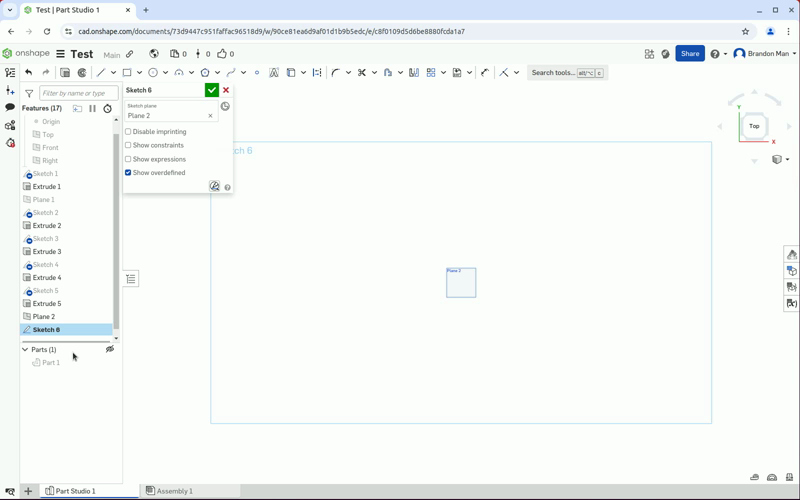
key_down(shift)
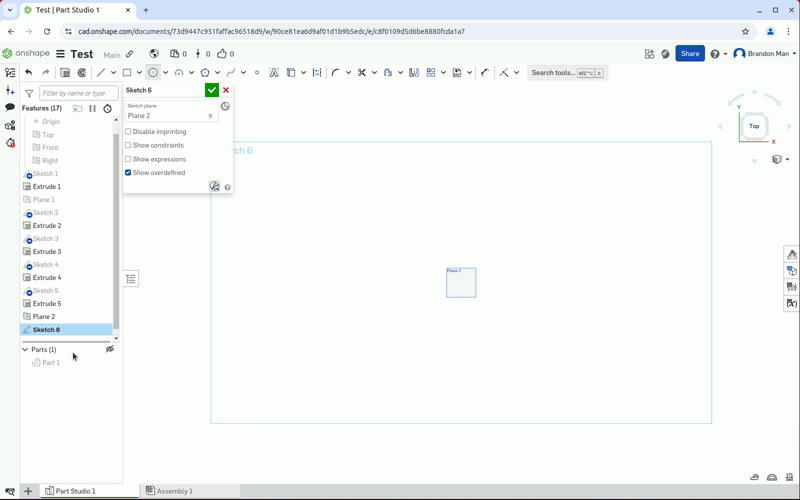
mouse_move(546, 292)
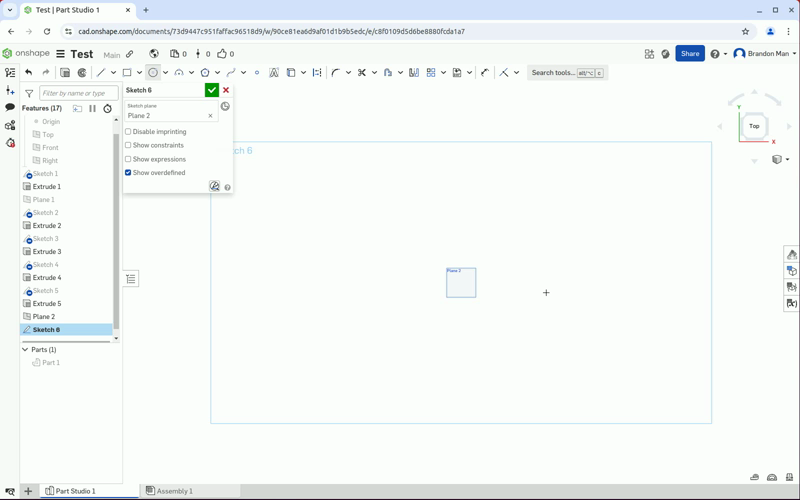
click(546, 292)
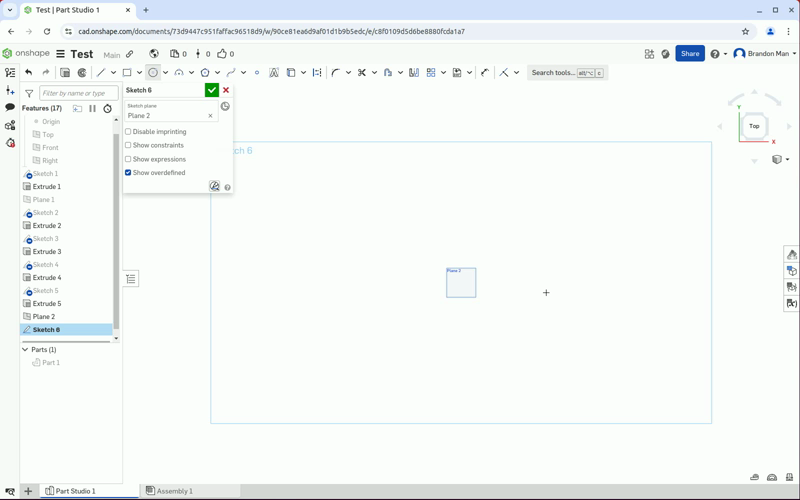
key_up(shift)
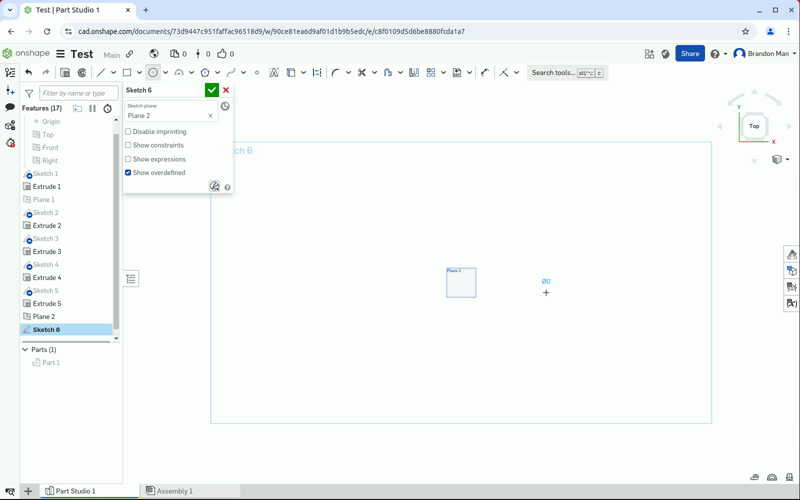
mouse_move(548, 292)
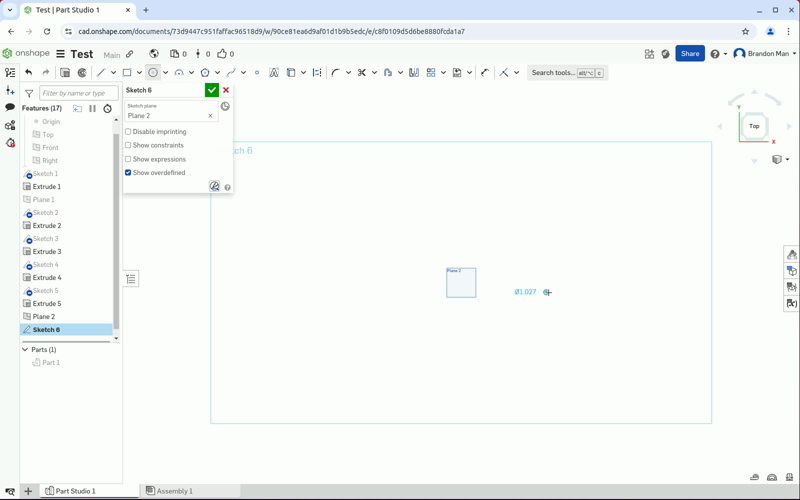
scroll(6)
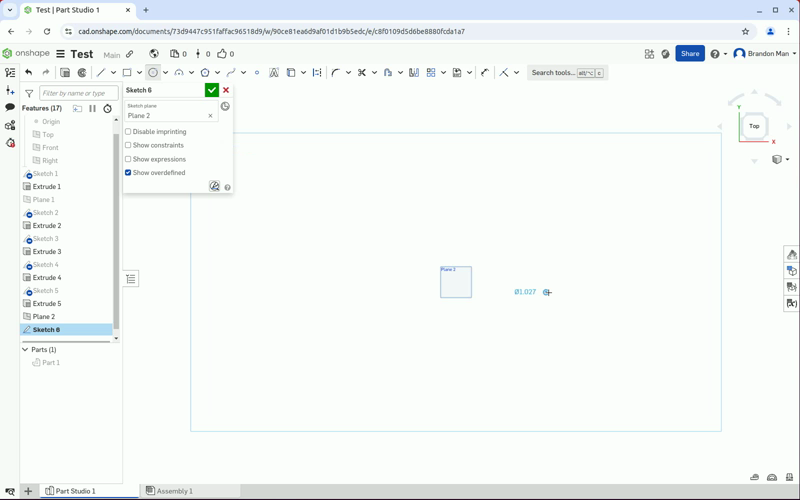
scroll(6)
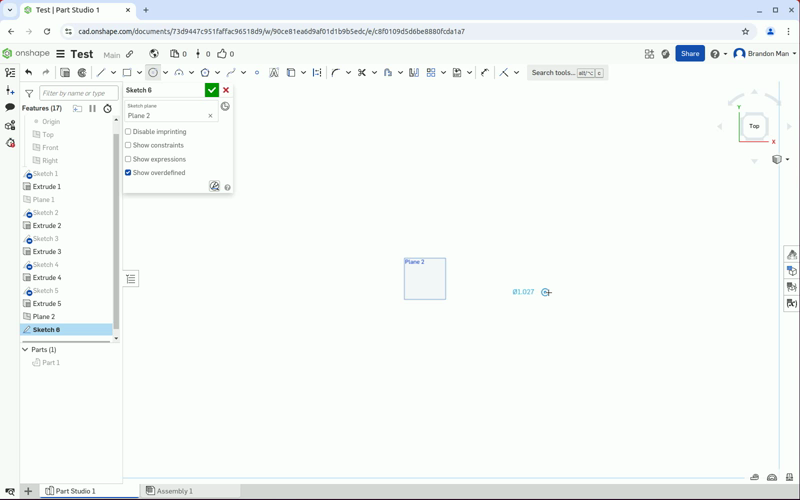
scroll(6)
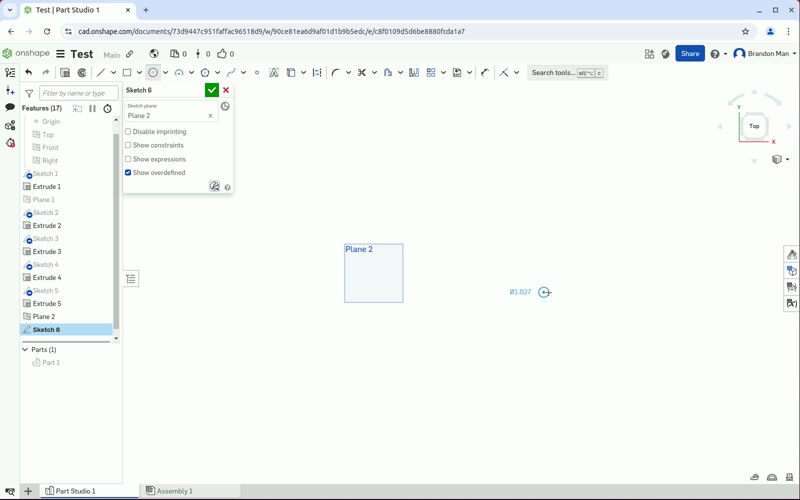
scroll(6)
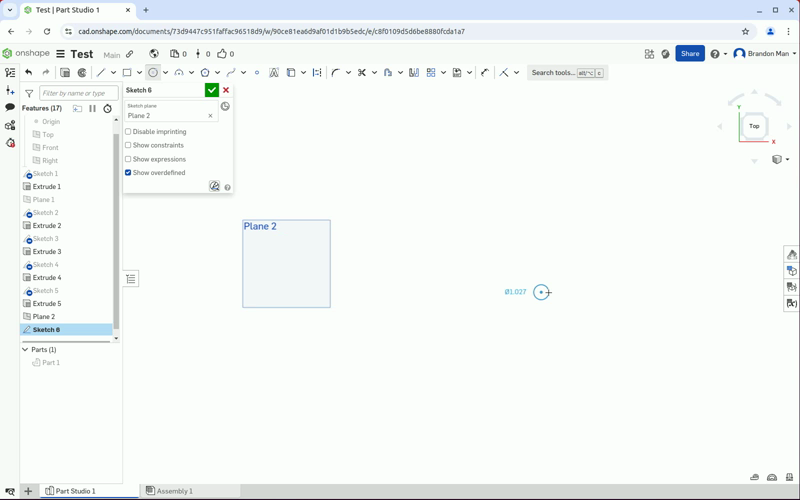
scroll(6)
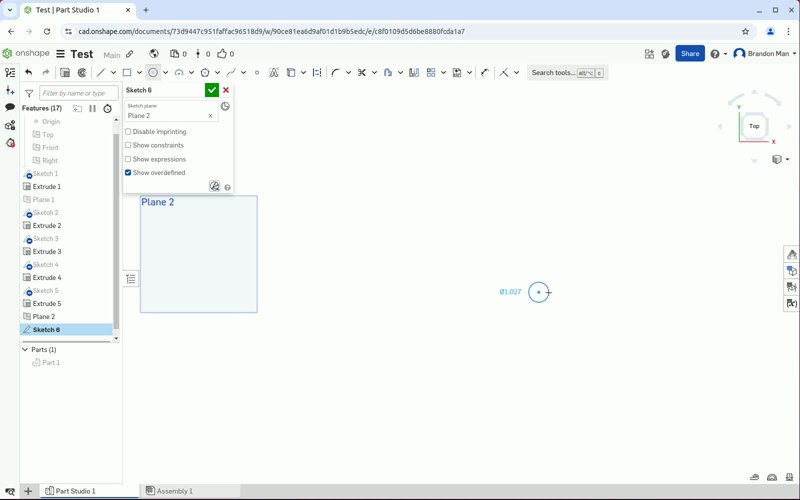
scroll(6)
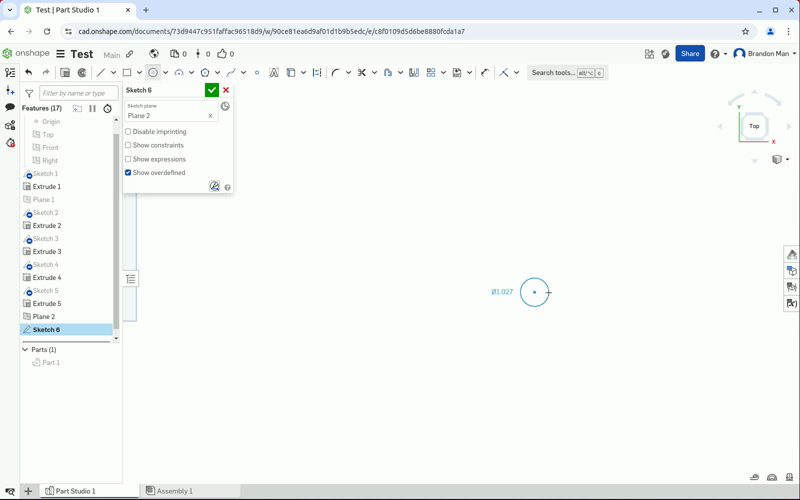
scroll(6)
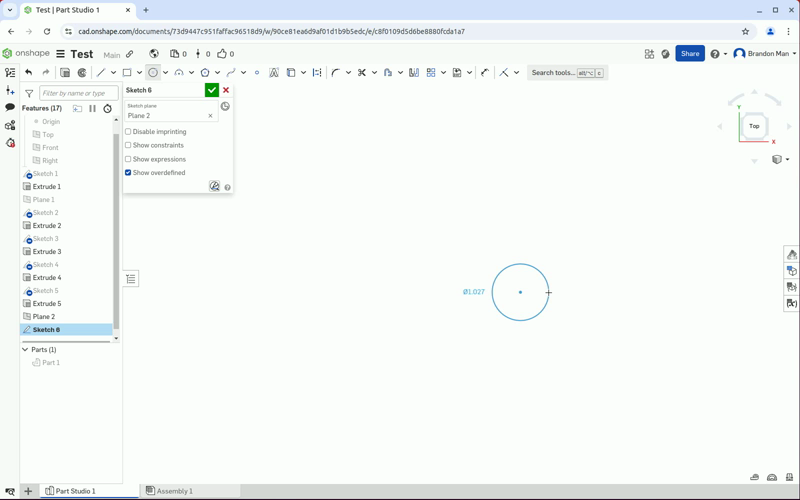
click(548, 292)
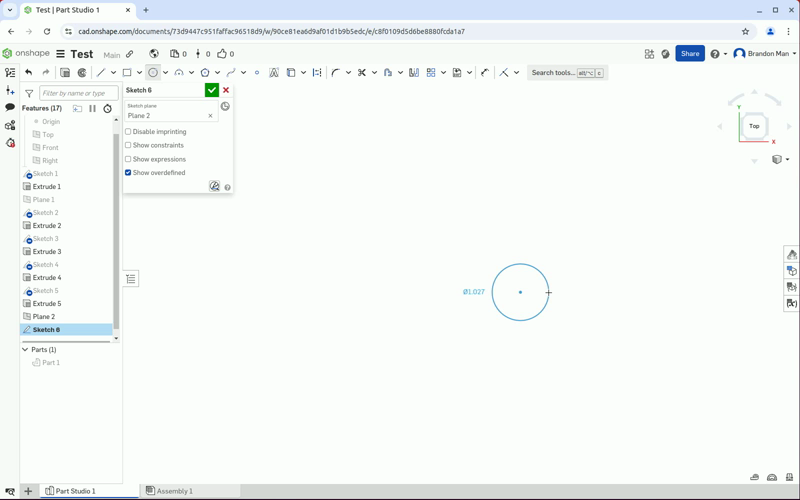
scroll(-6)
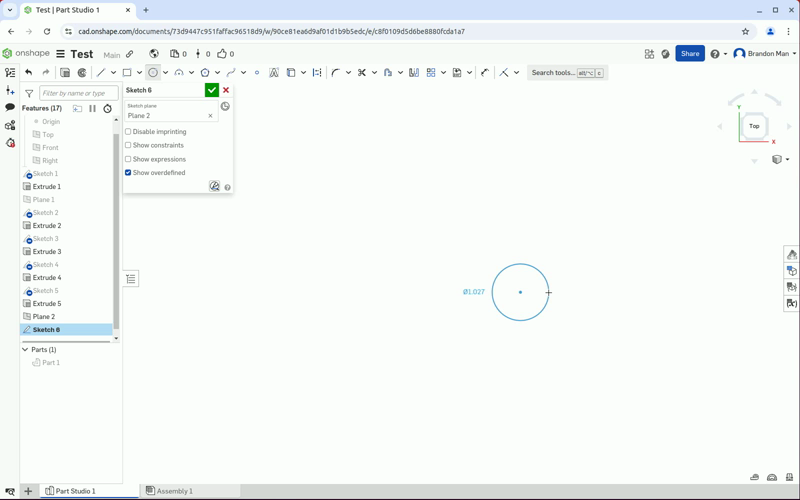
scroll(-6)
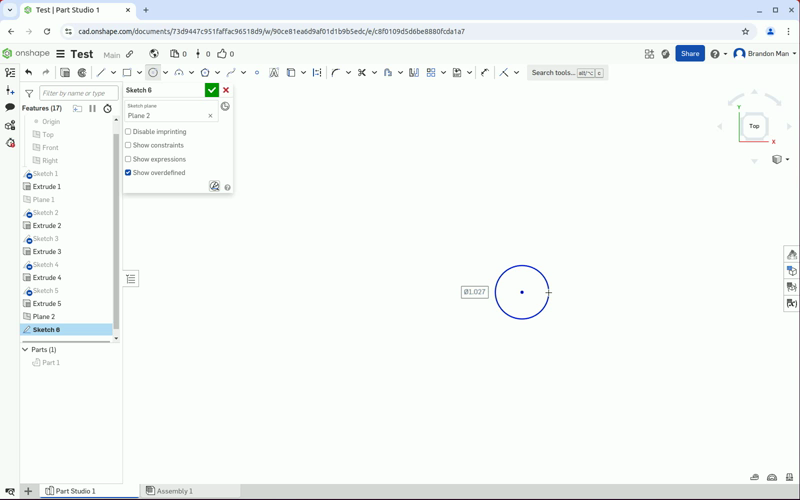
scroll(-6)
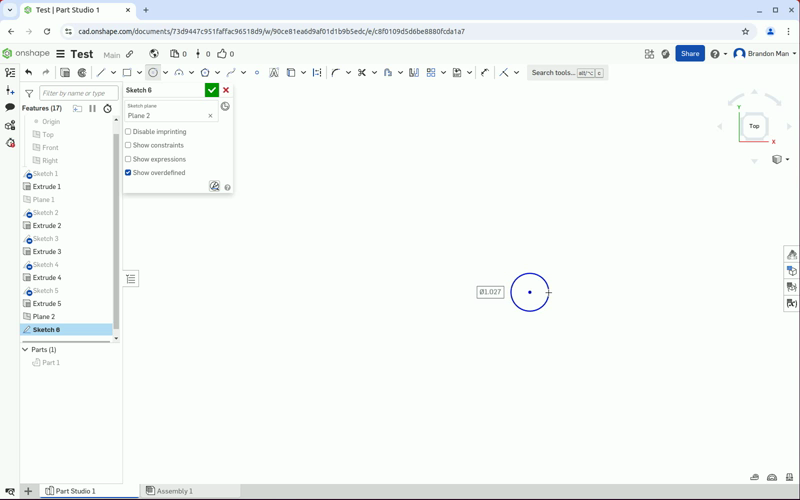
scroll(-6)
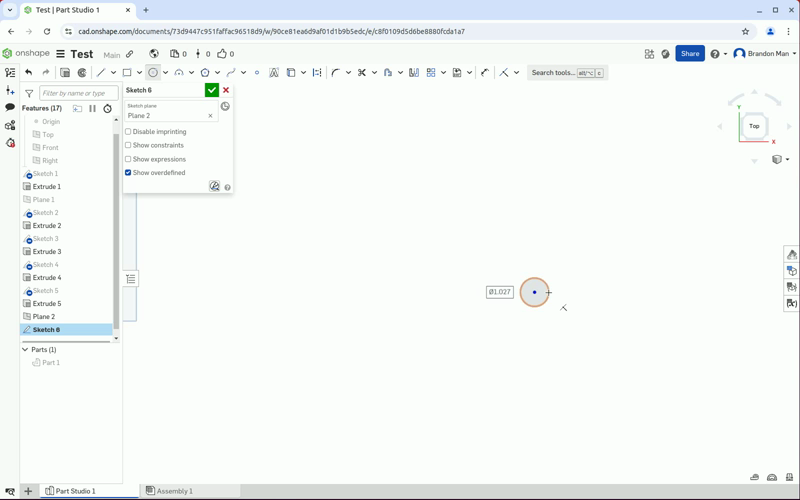
scroll(-6)
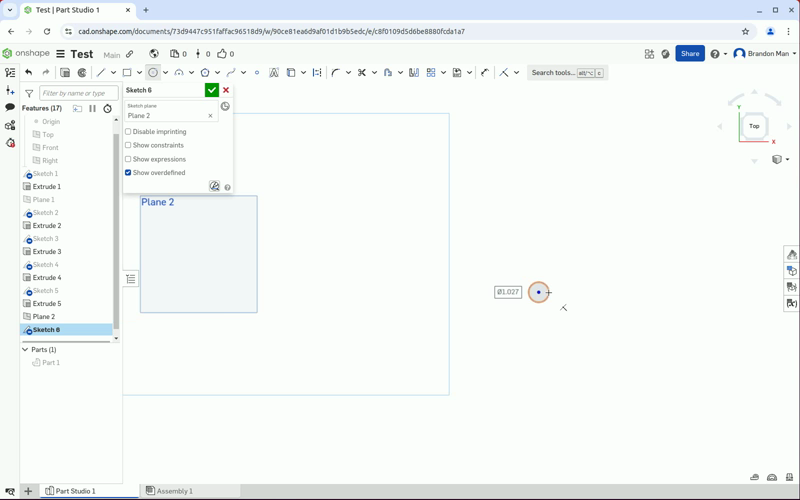
scroll(-6)
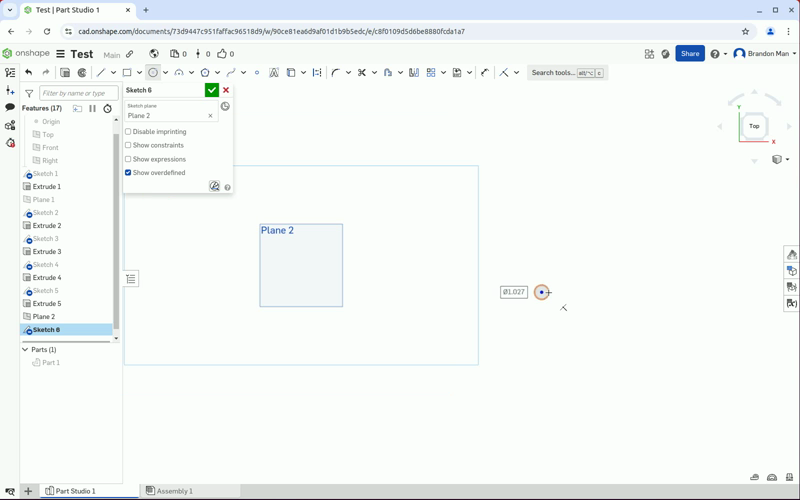
scroll(-6)
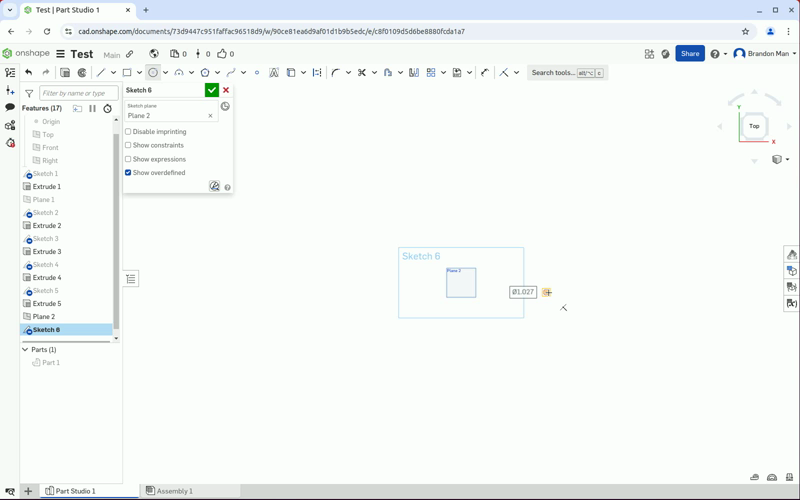
key(esc)
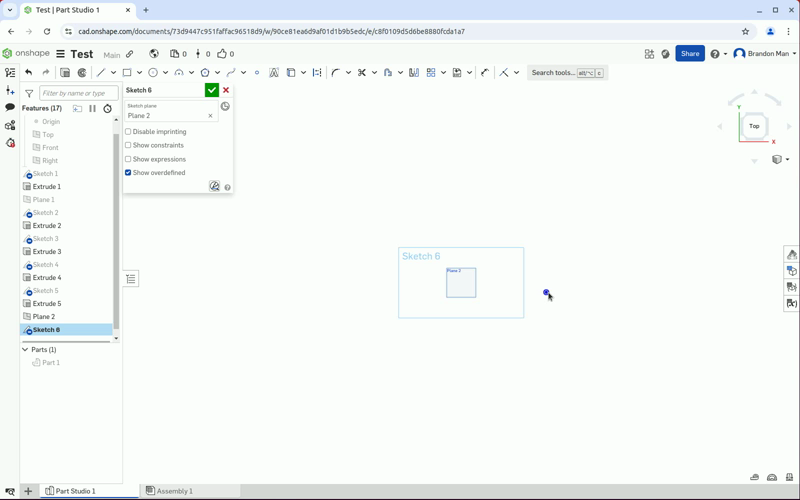
mouse_move(547, 292)
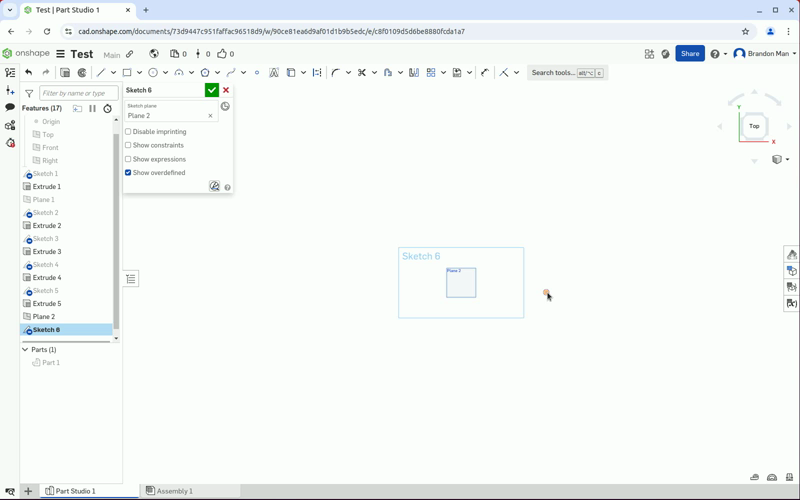
scroll(6)
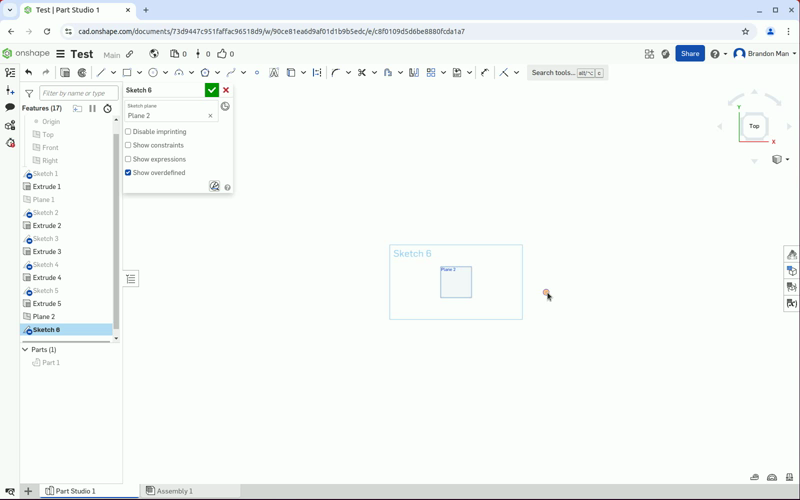
scroll(6)
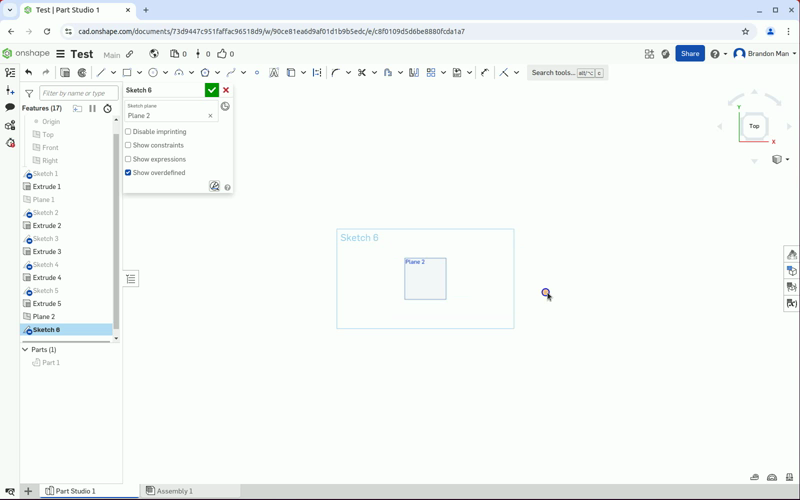
scroll(6)
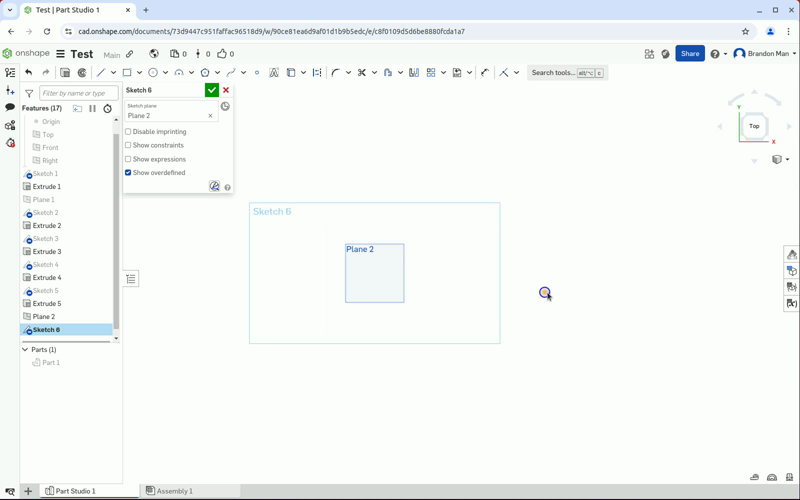
scroll(6)
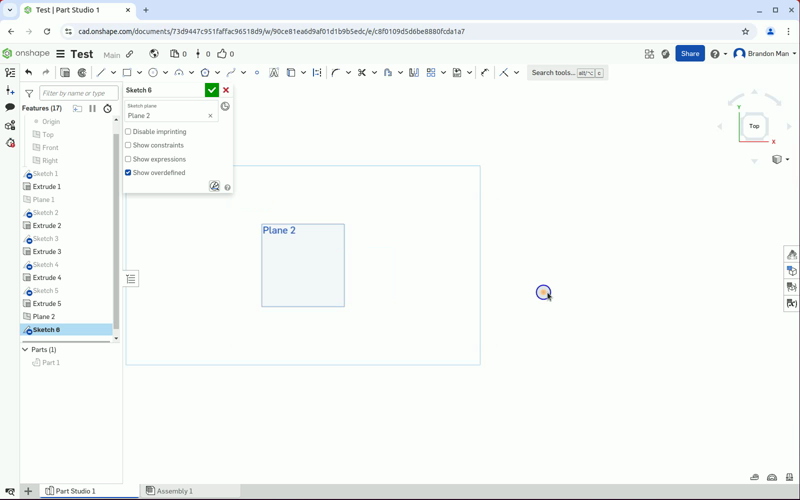
scroll(6)
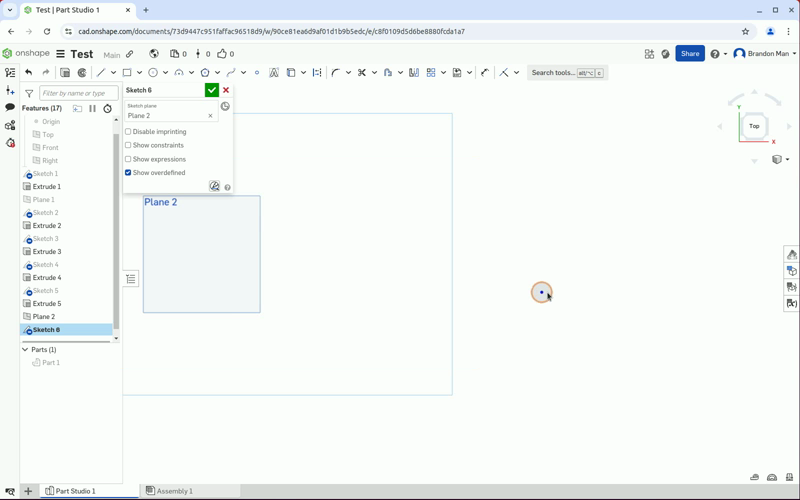
scroll(6)
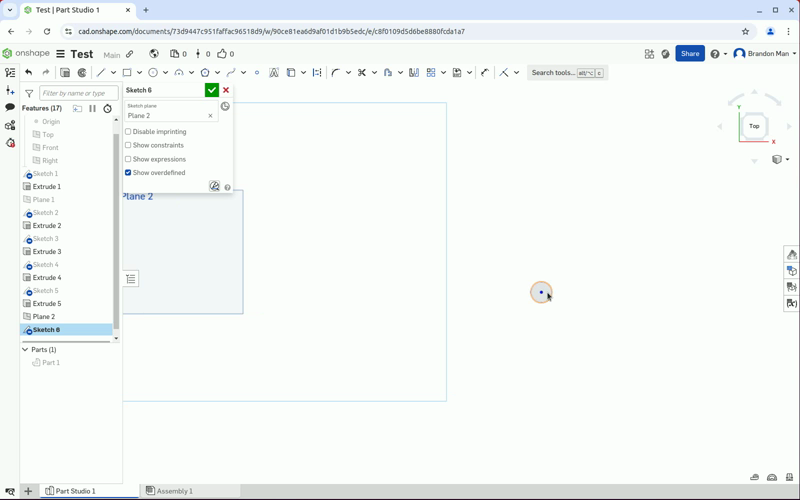
scroll(6)
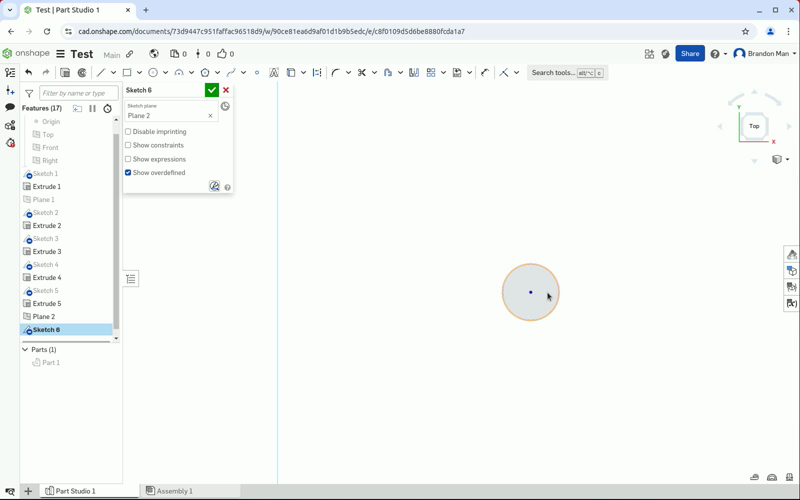
click(547, 292)
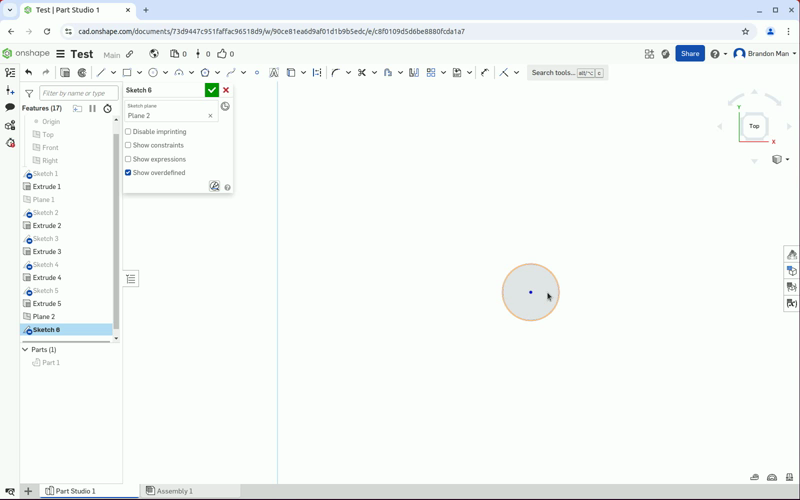
scroll(-6)
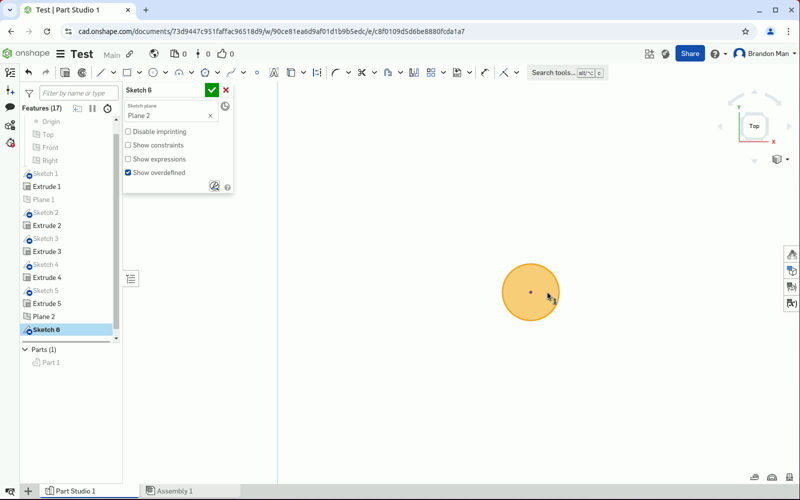
scroll(-6)
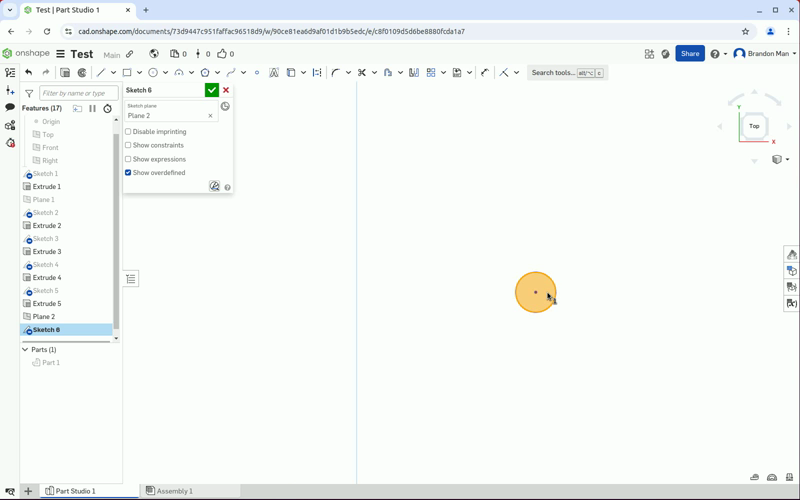
scroll(-6)
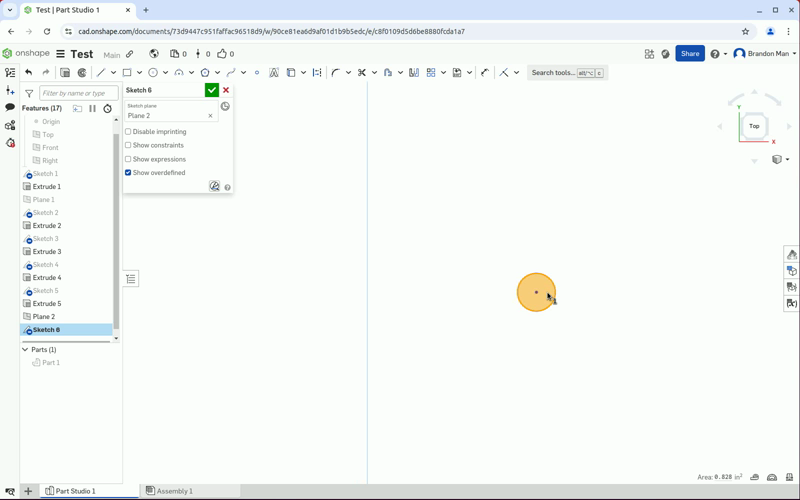
scroll(-6)
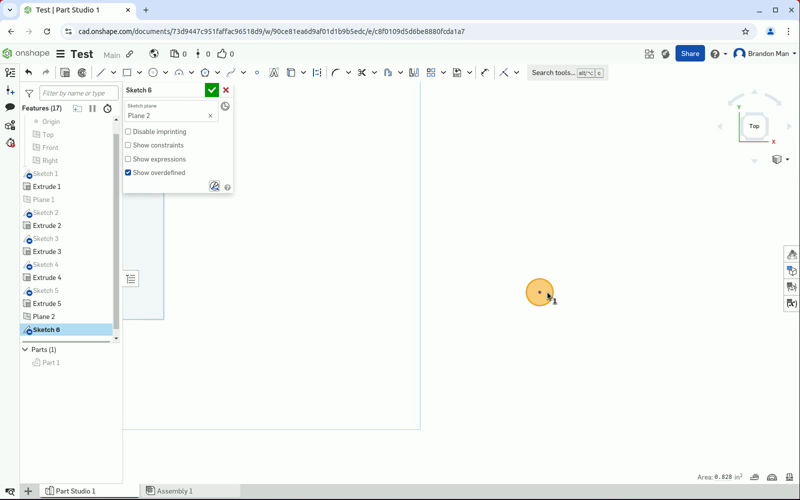
scroll(-6)
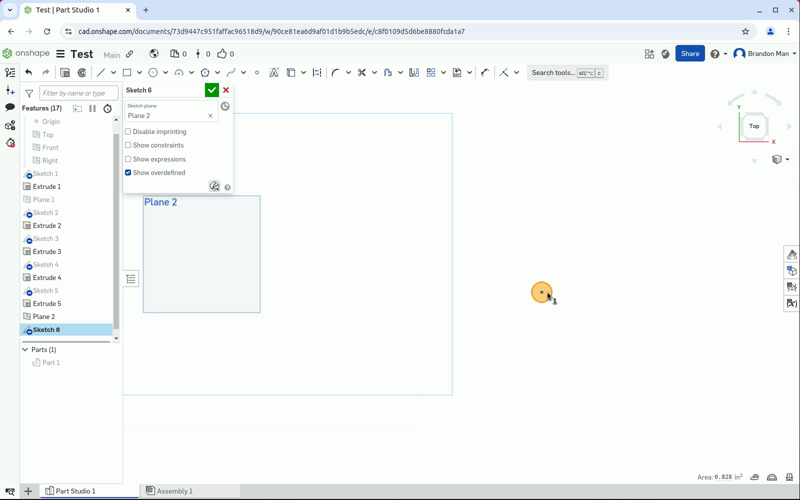
scroll(-6)
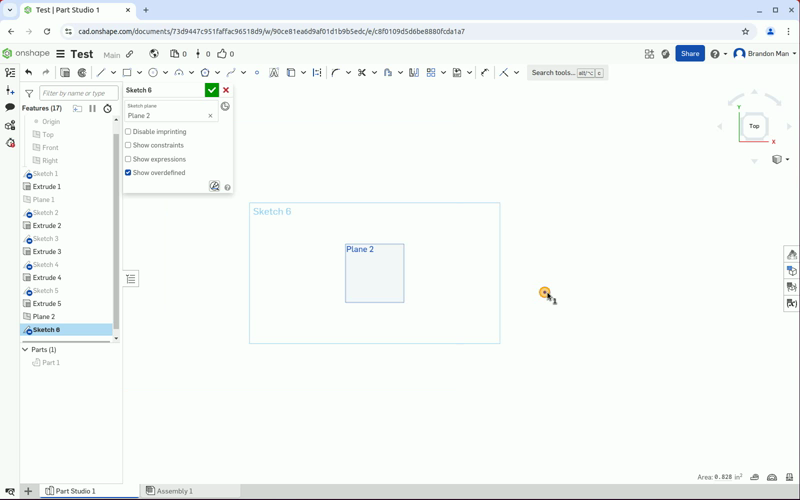
scroll(-6)
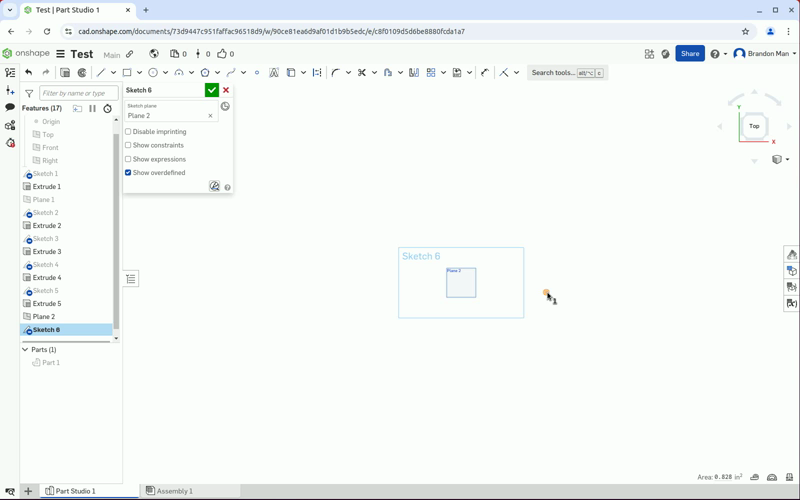
mouse_move(73, 352)
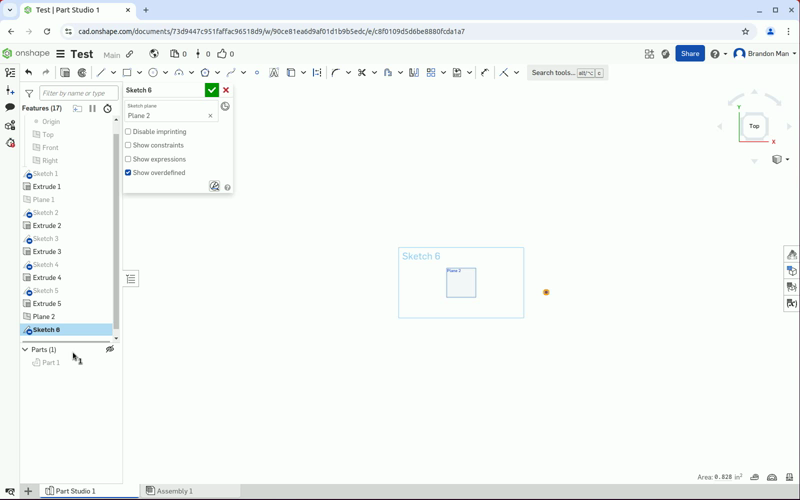
key(shift+y)
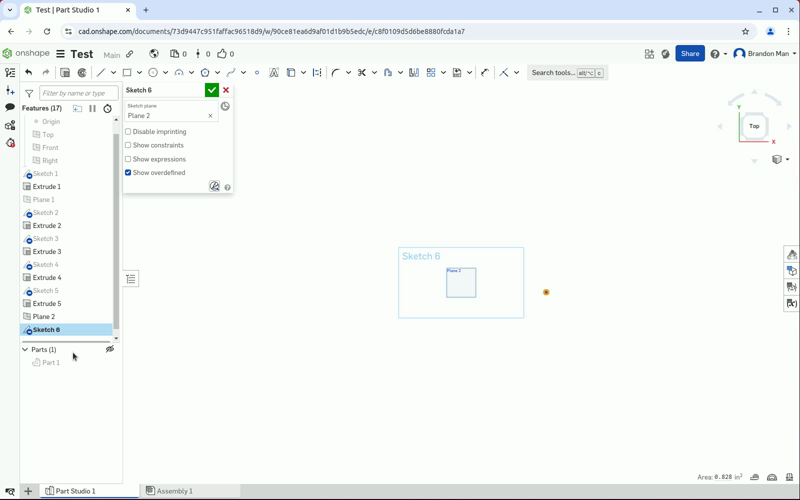
key(shift+e)
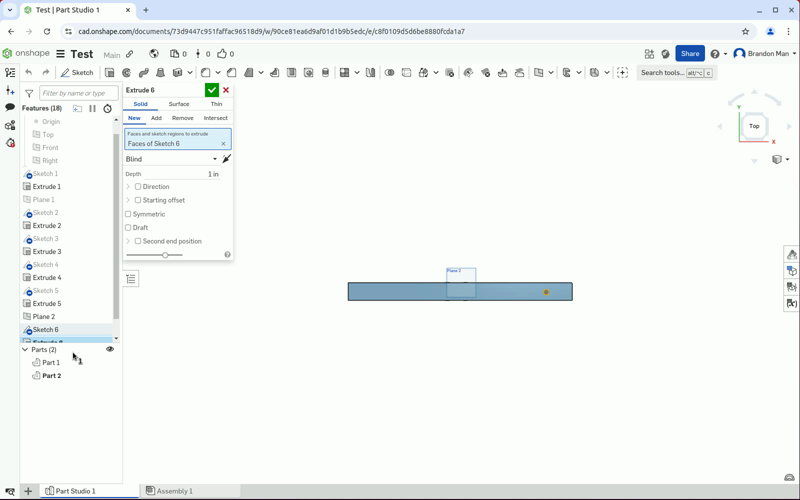
mouse_move(143, 106)
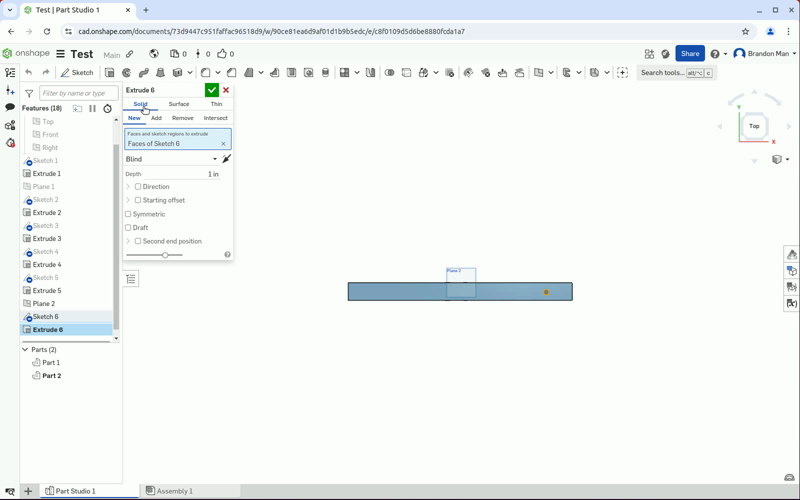
click(143, 106)
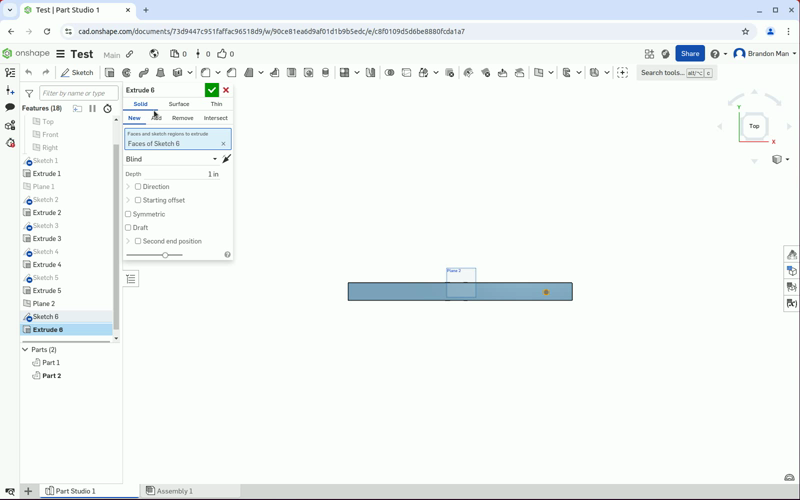
mouse_move(186, 120)
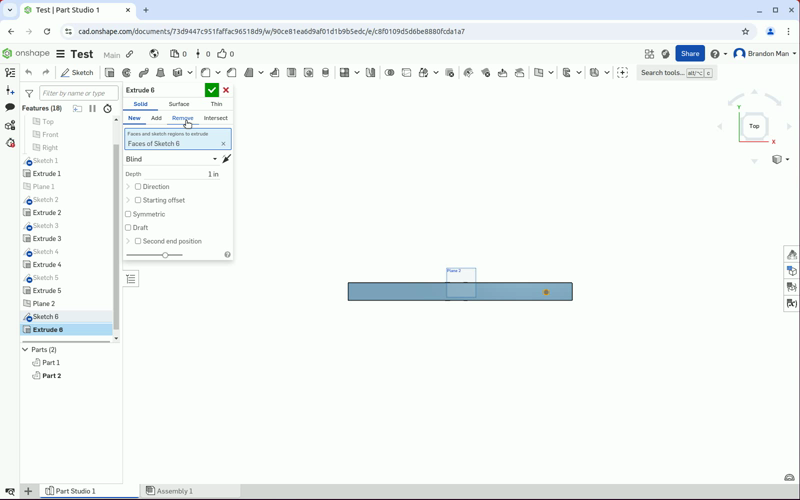
click(186, 120)
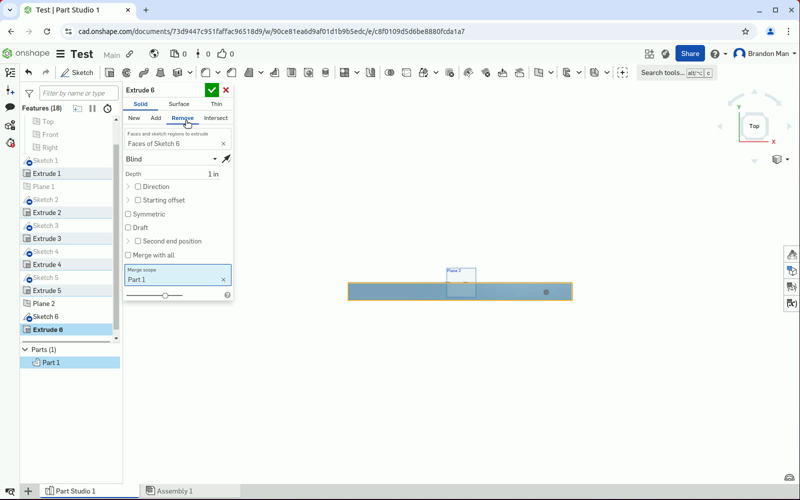
key(tab, 4)
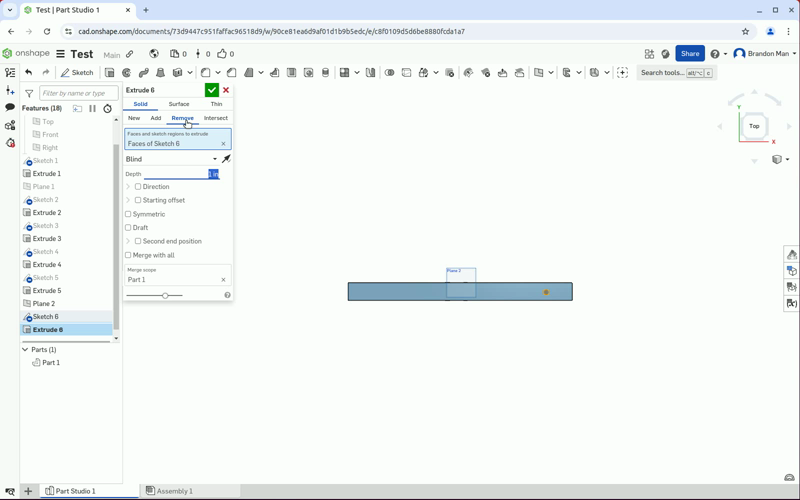
text(1.926)
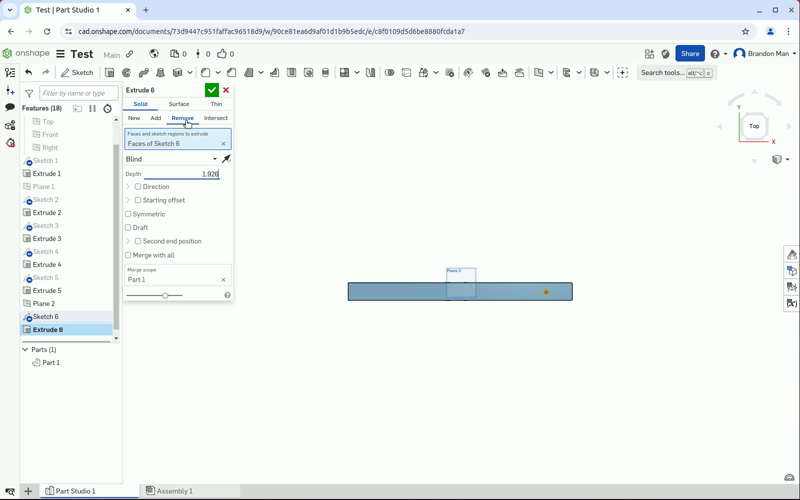
key(tab, 6)
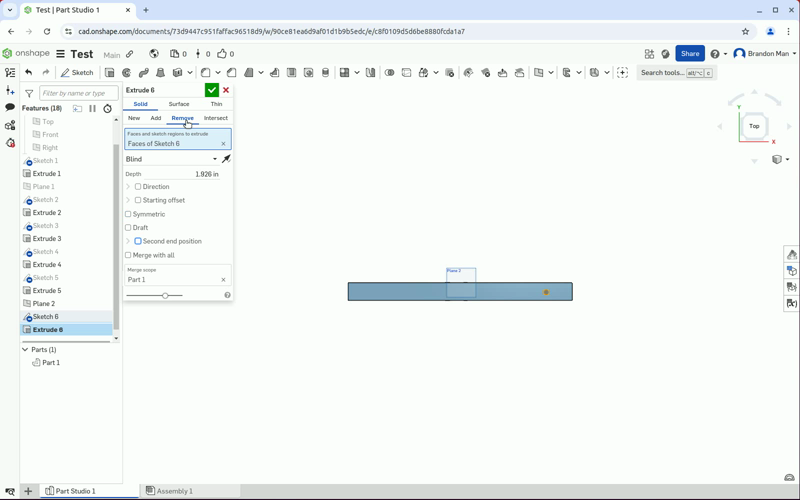
key(space)
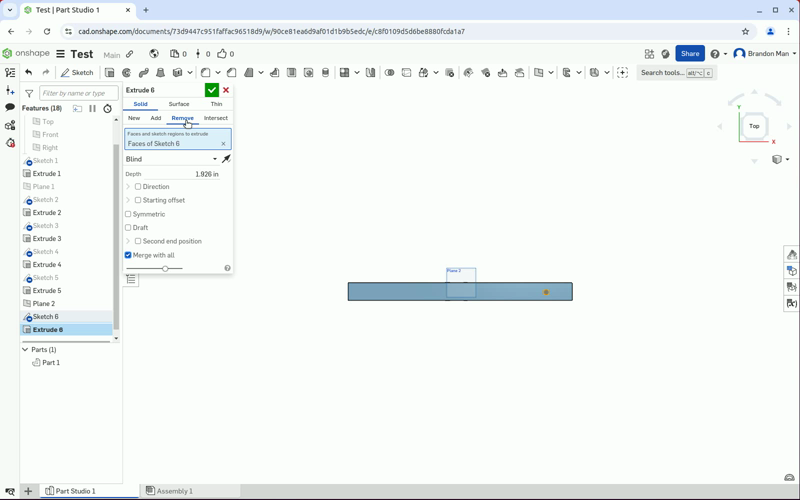
key(enter)
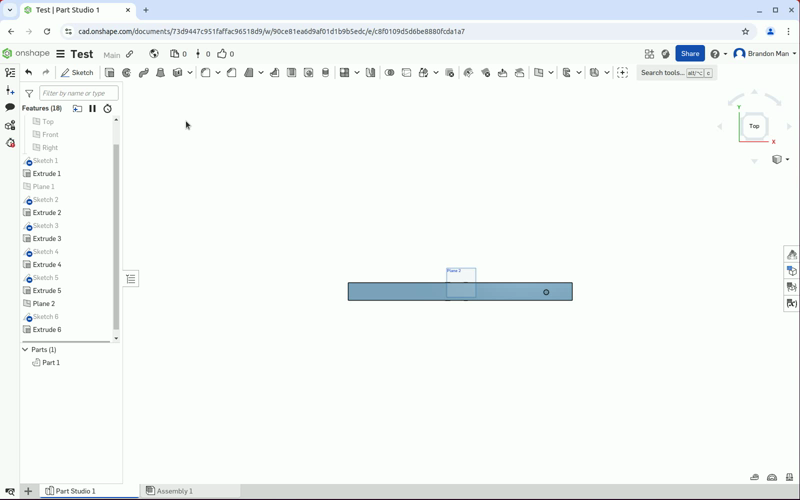
key(shift+h)
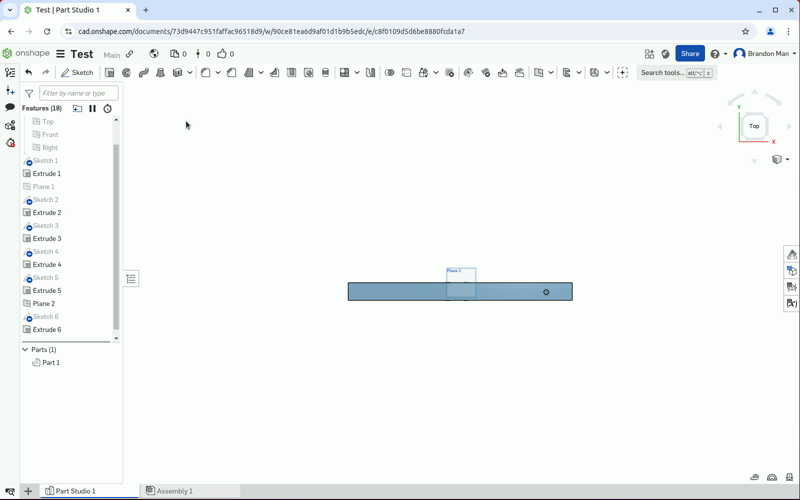
key(shift+h)
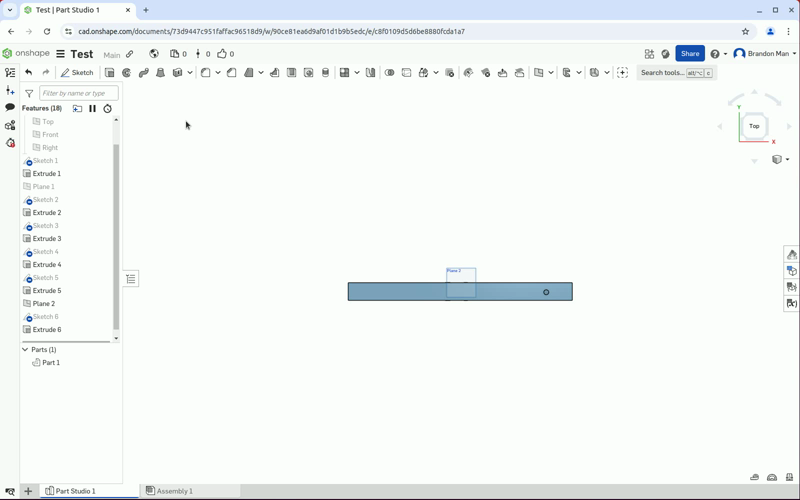
mouse_move(69, 163)
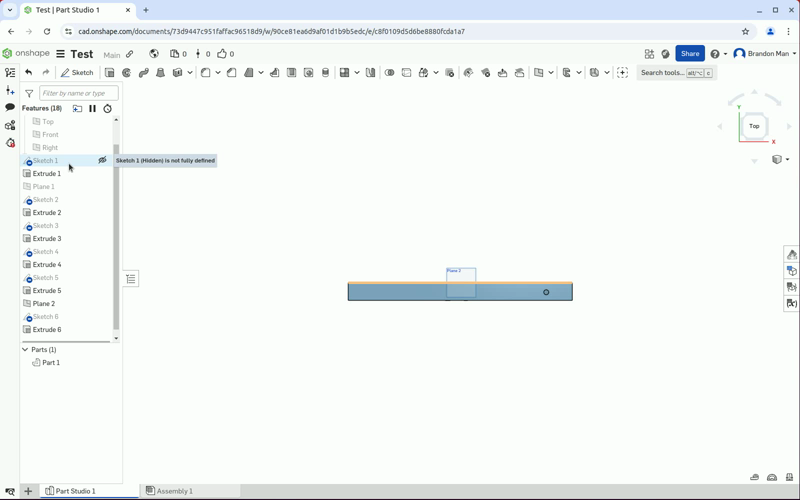
click(69, 163)
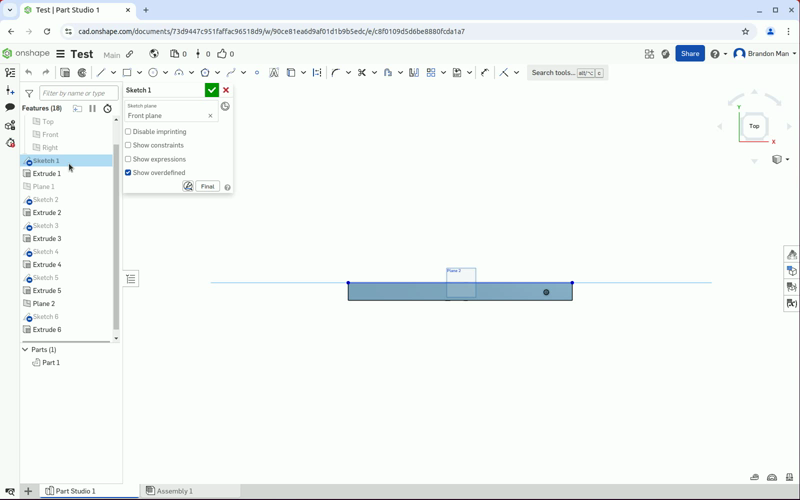
mouse_move(229, 92)
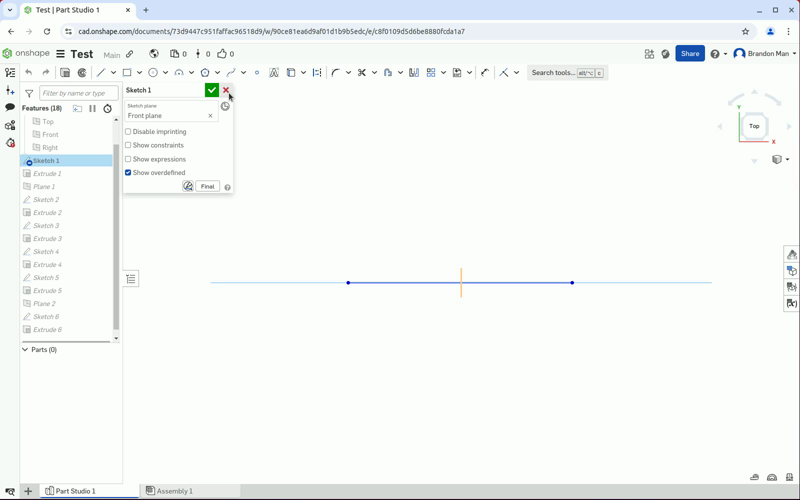
click(229, 92)
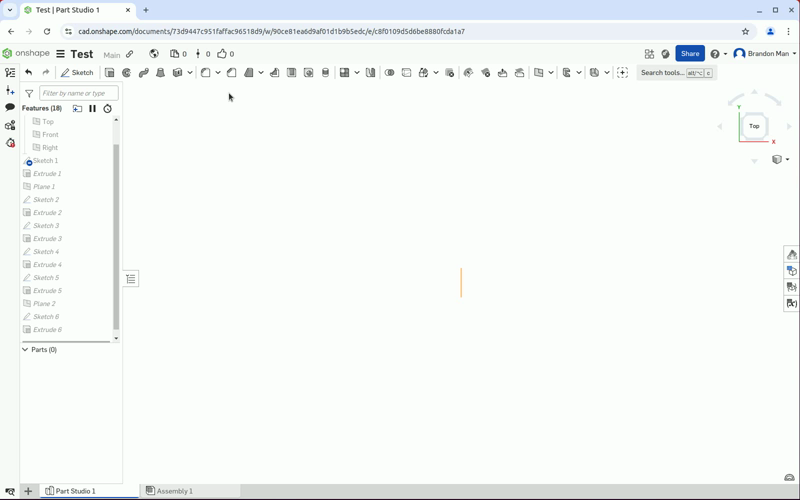
key(shift+s)
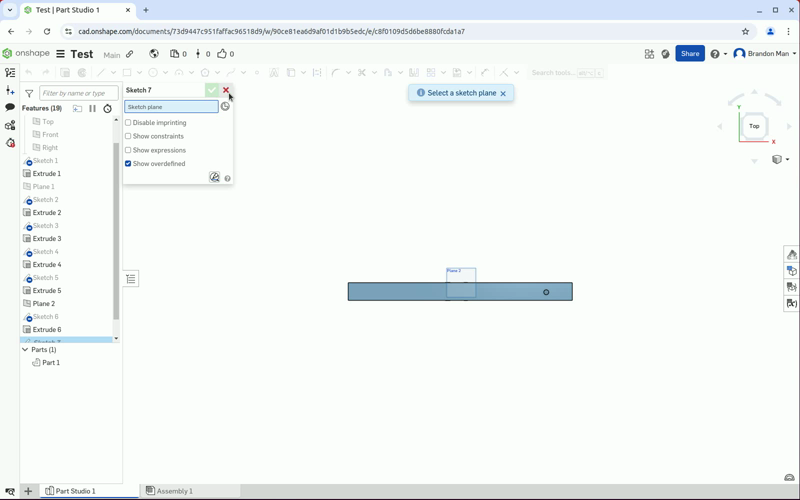
mouse_move(69, 293)
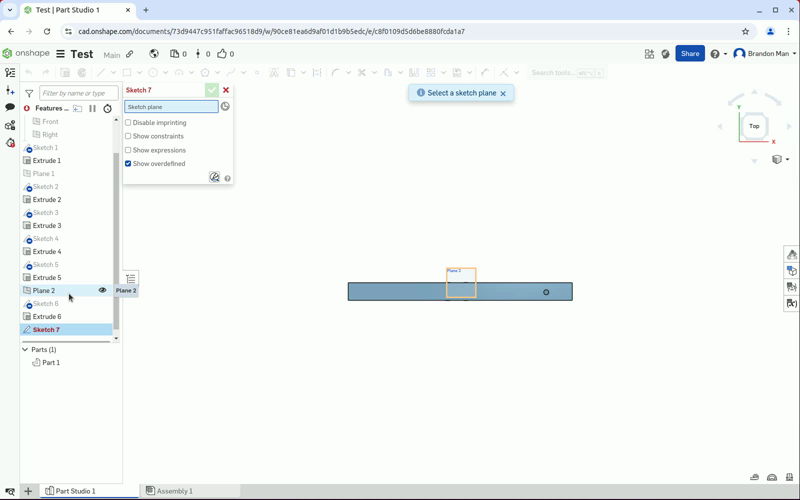
click(69, 293)
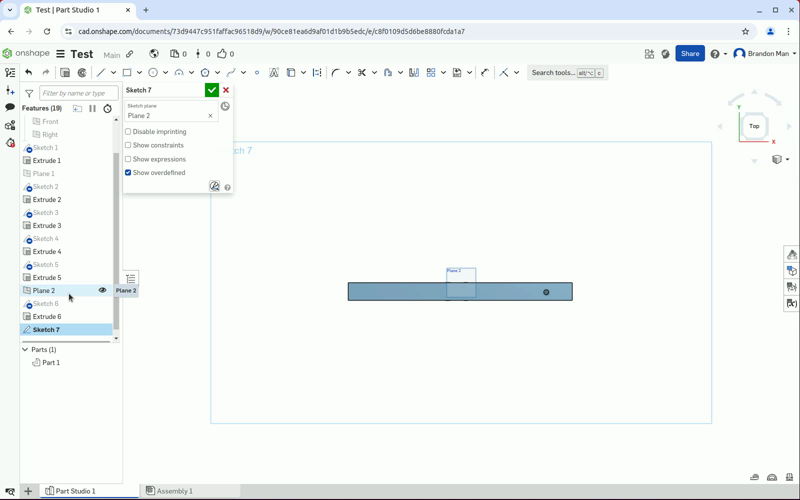
mouse_move(73, 352)
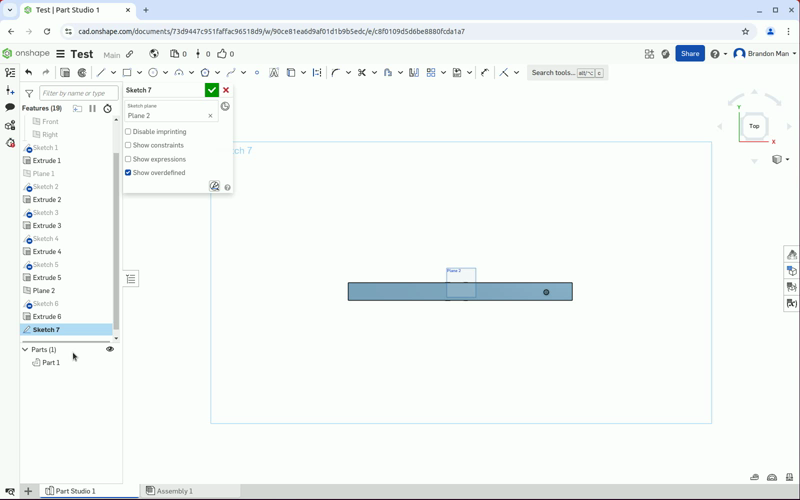
key(y)
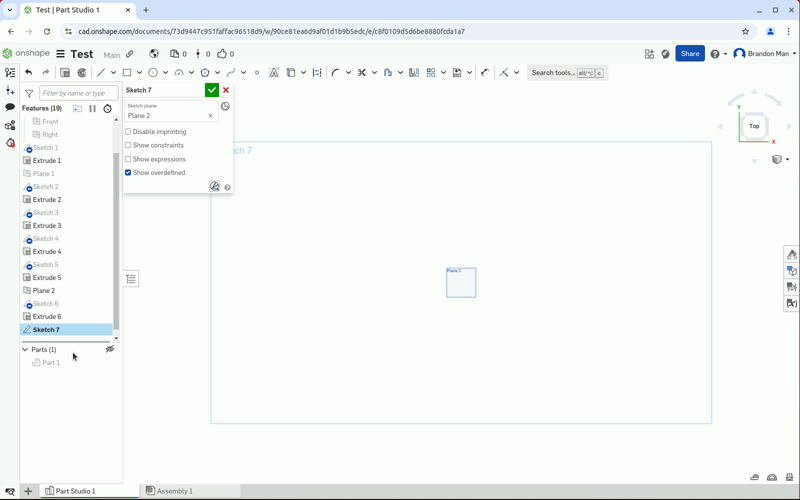
key(c)
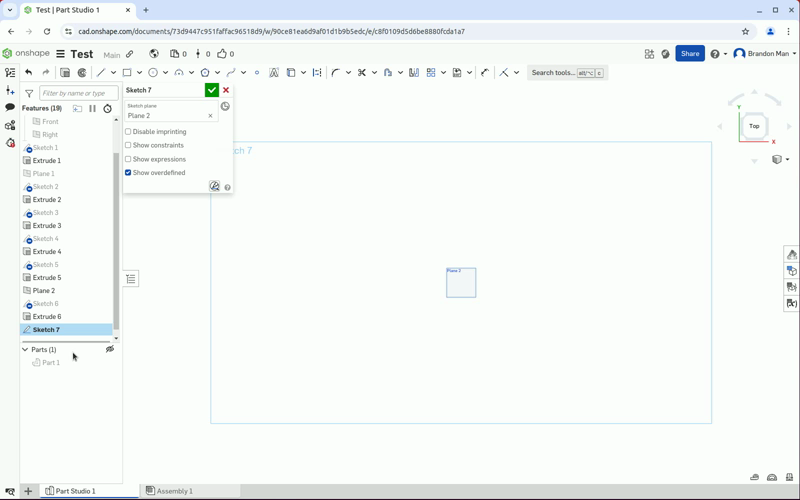
key_down(shift)
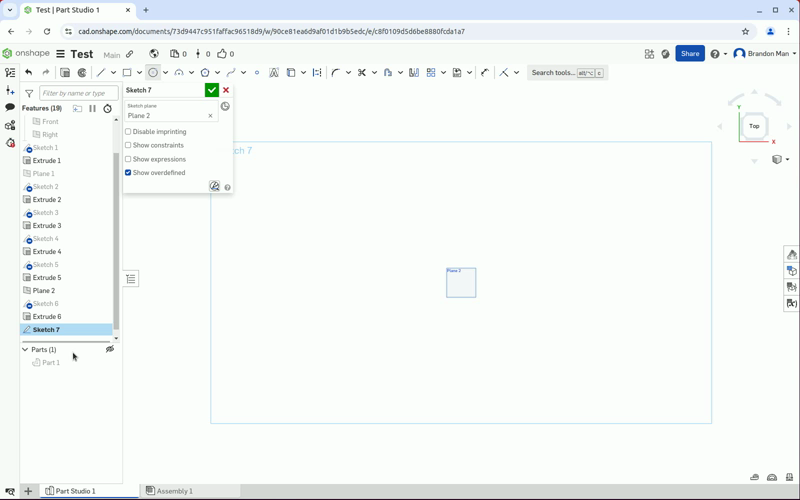
mouse_move(565, 292)
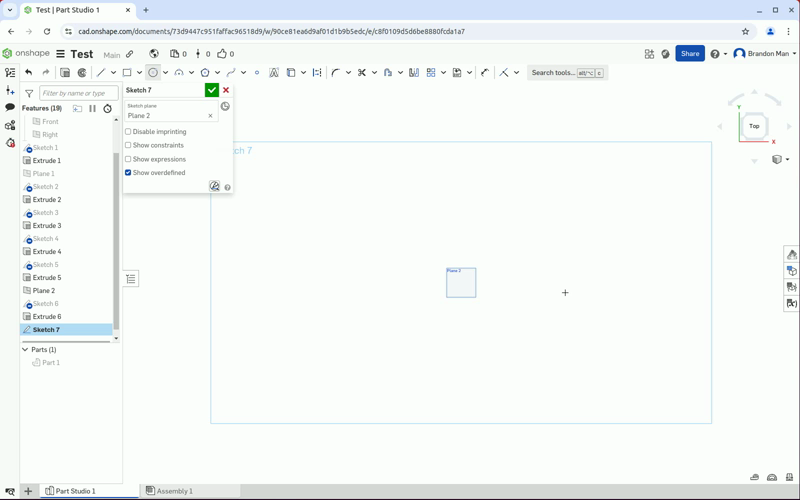
click(565, 292)
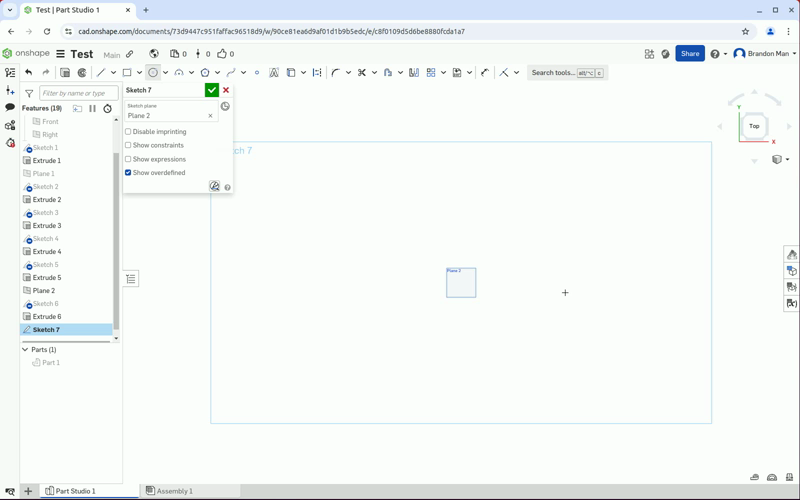
key_up(shift)
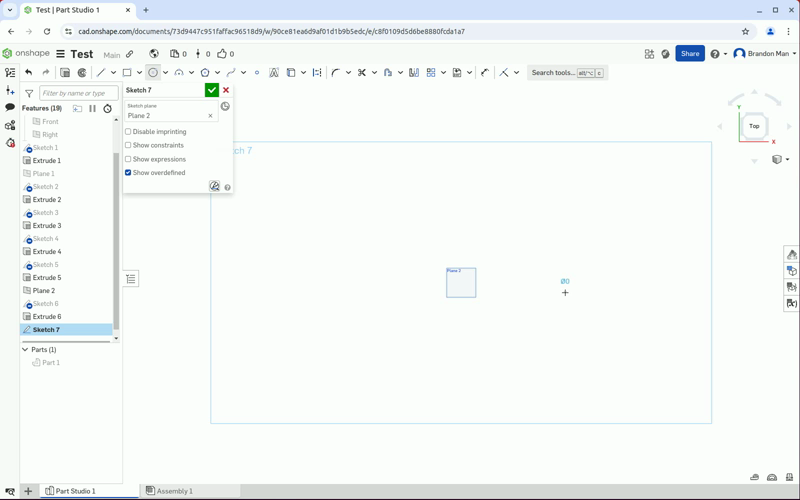
mouse_move(567, 292)
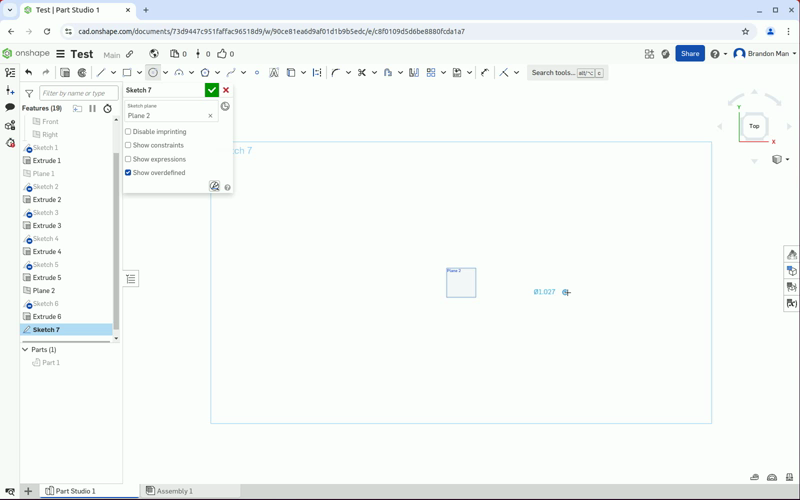
scroll(6)
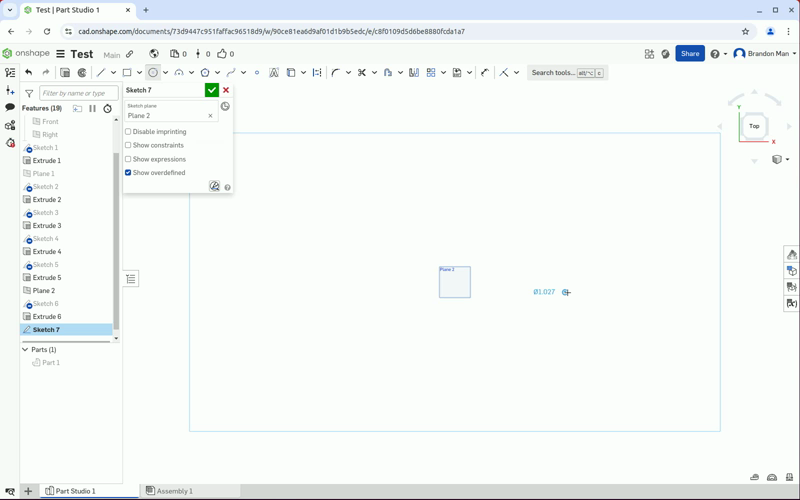
scroll(6)
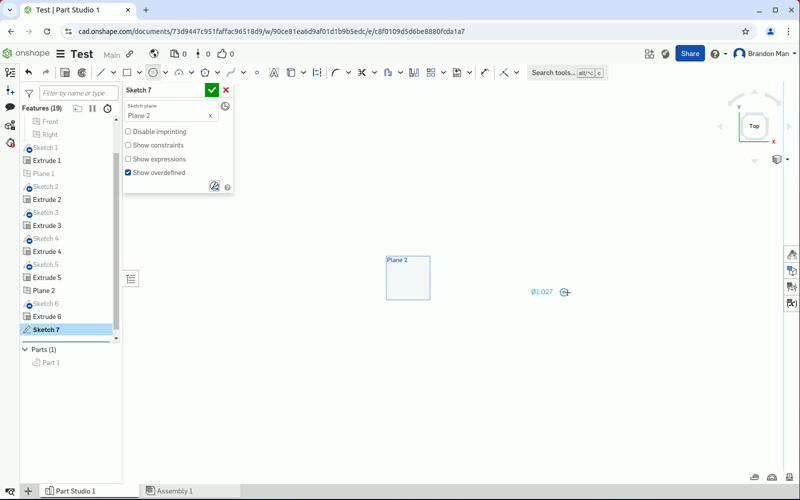
scroll(6)
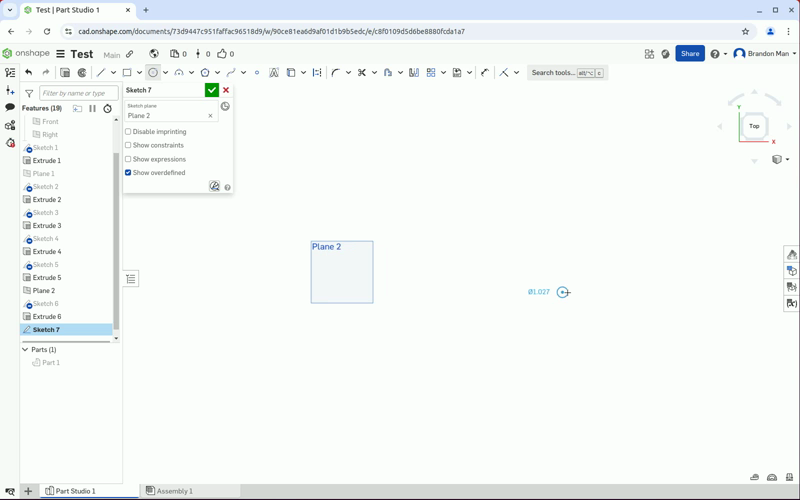
scroll(6)
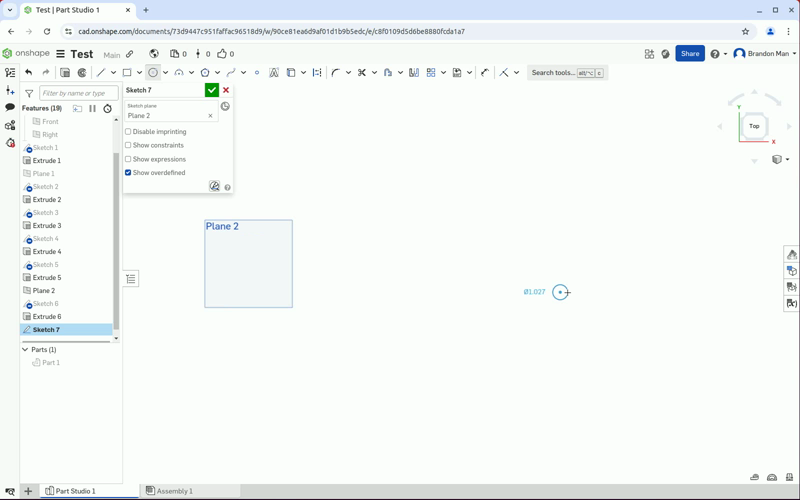
scroll(6)
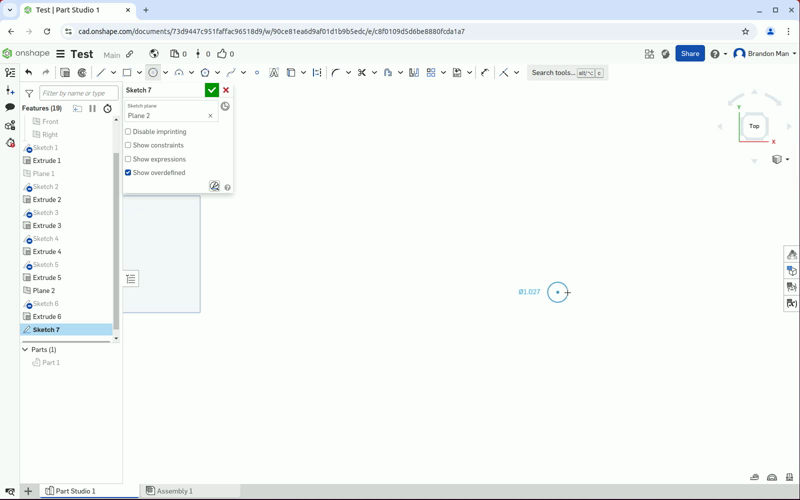
scroll(6)
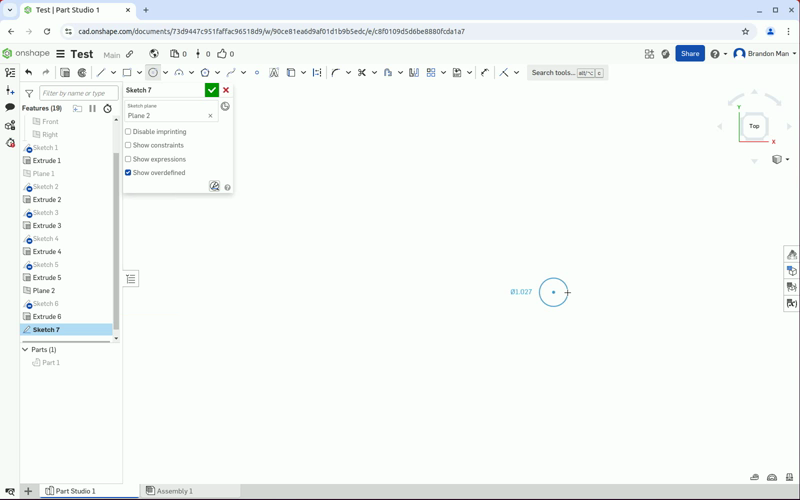
scroll(6)
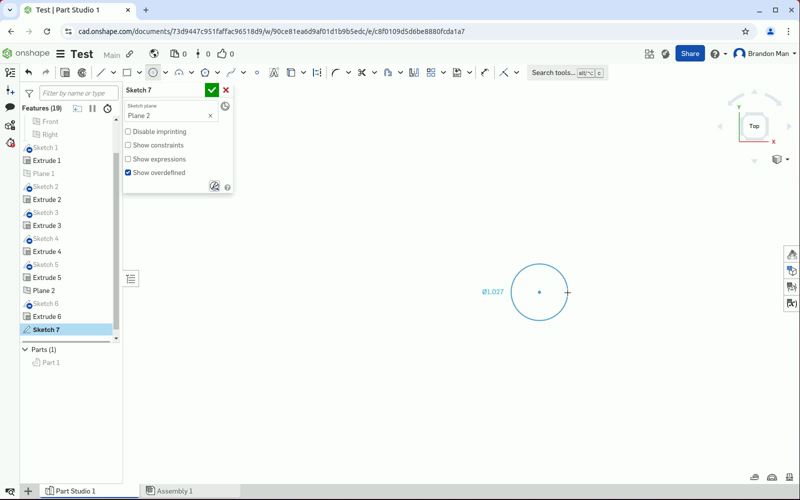
click(567, 292)
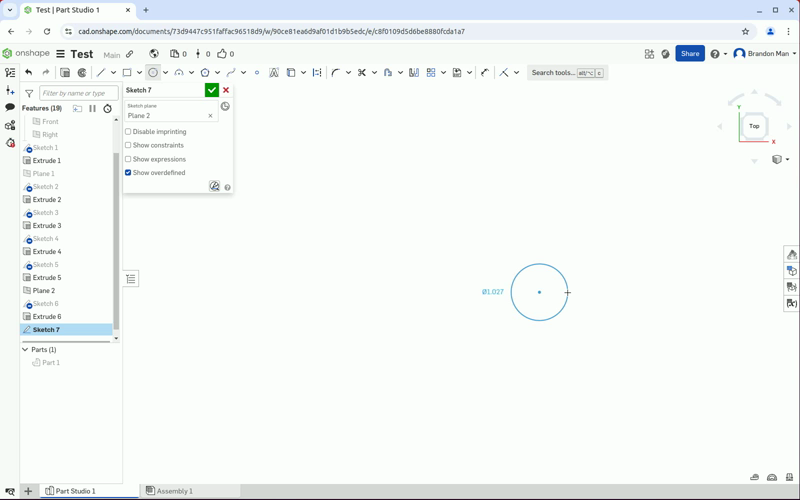
scroll(-6)
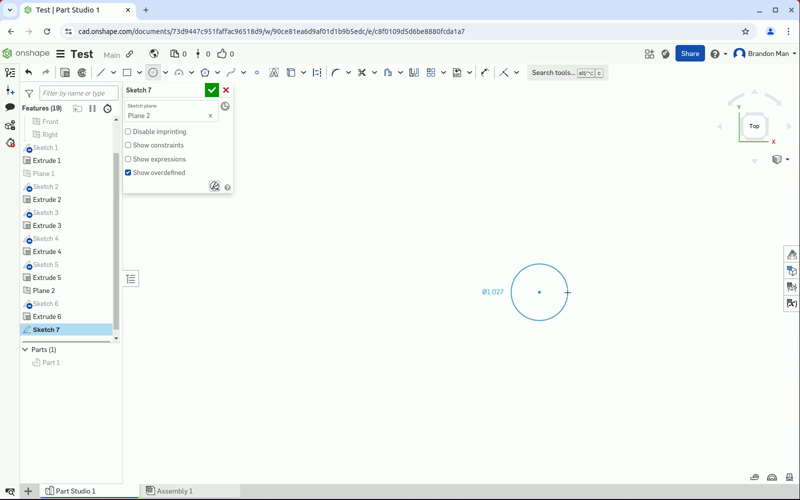
scroll(-6)
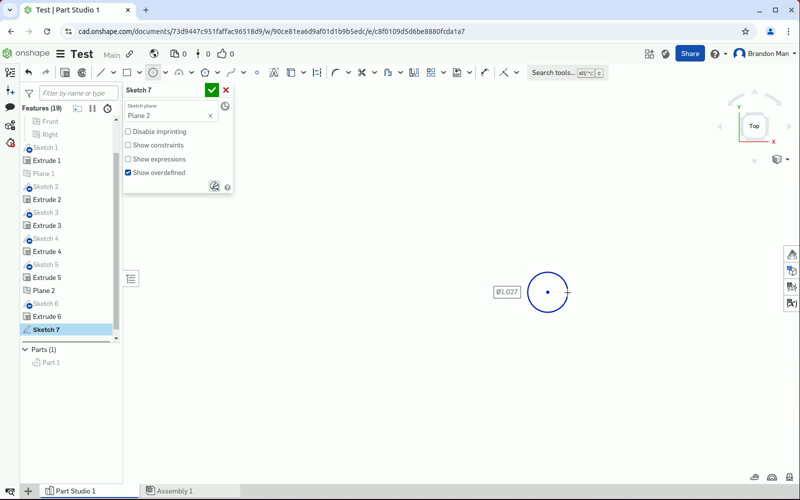
scroll(-6)
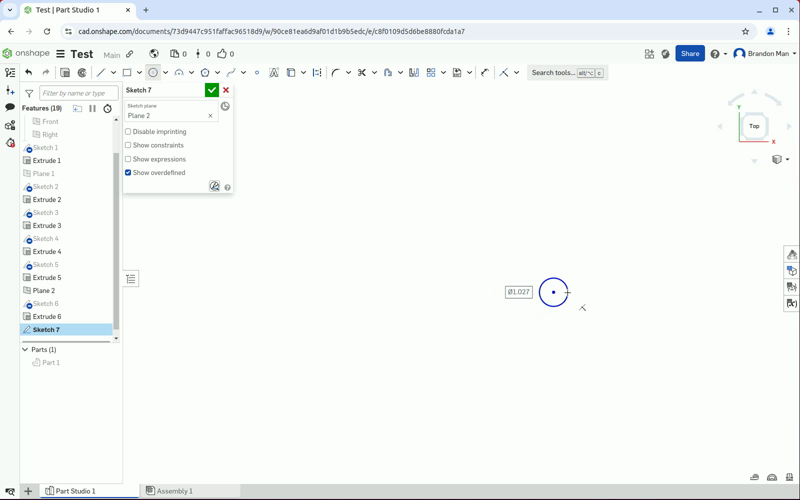
scroll(-6)
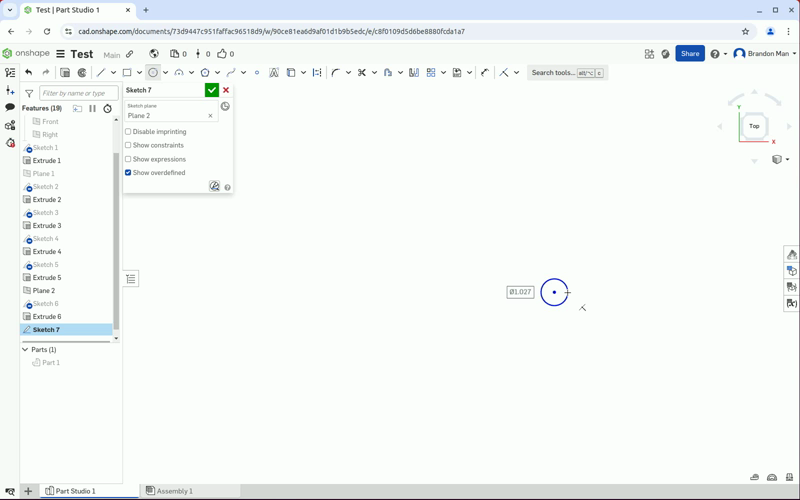
scroll(-6)
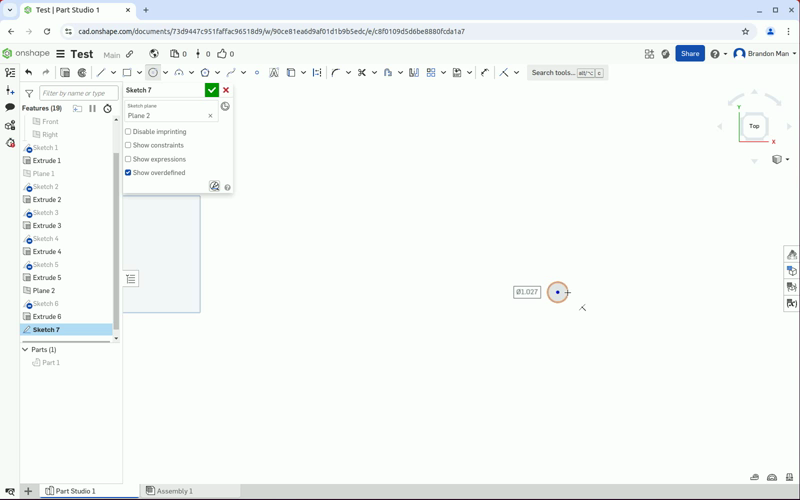
scroll(-6)
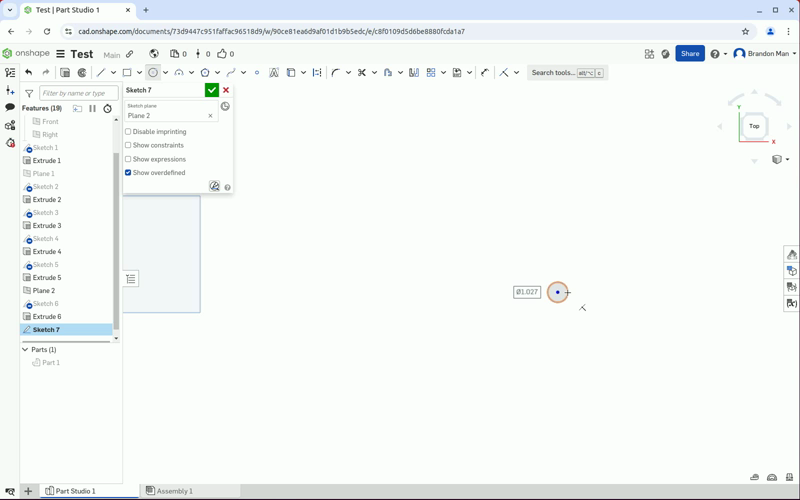
scroll(-6)
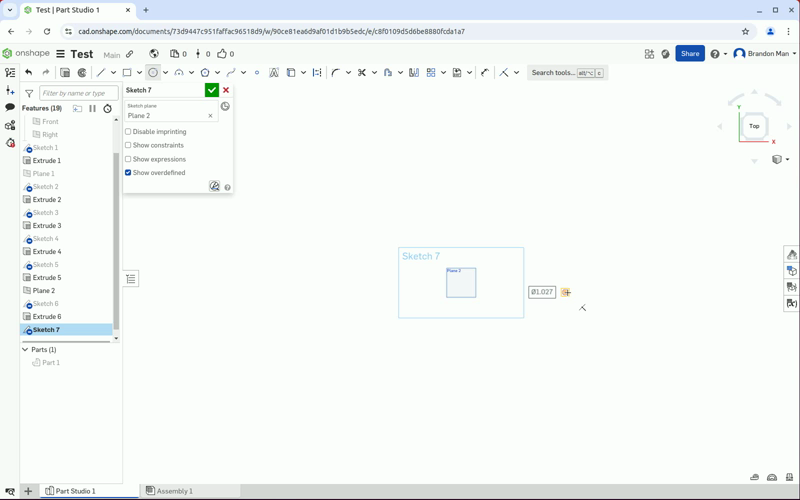
key(esc)
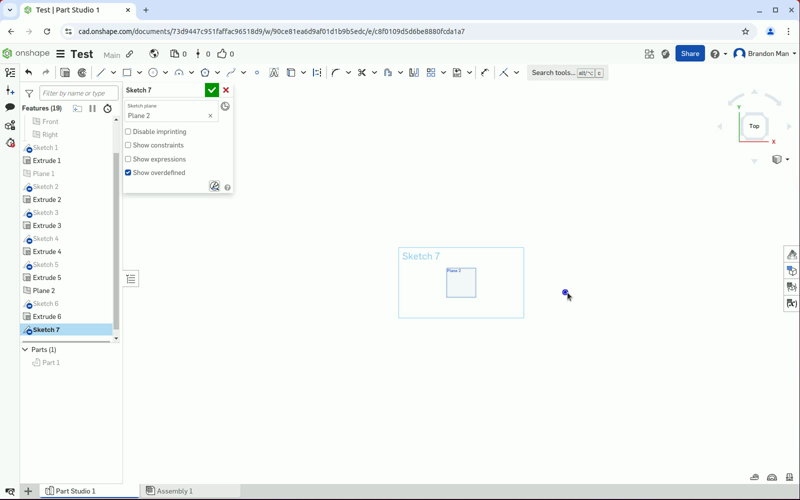
mouse_move(567, 291)
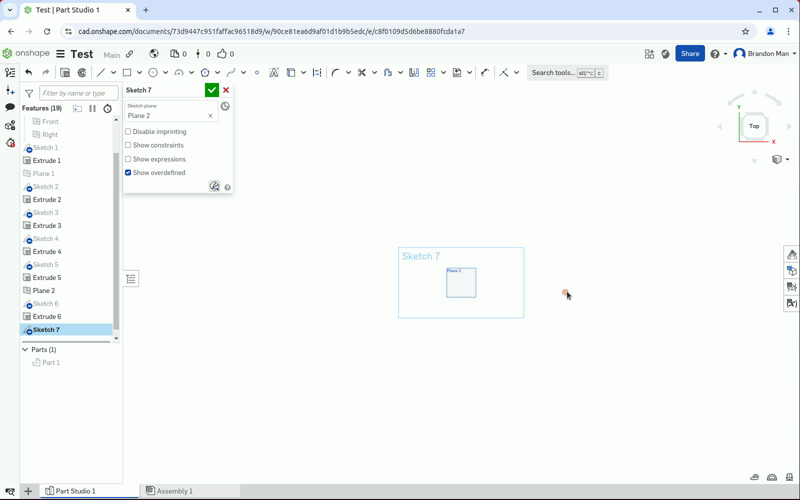
scroll(6)
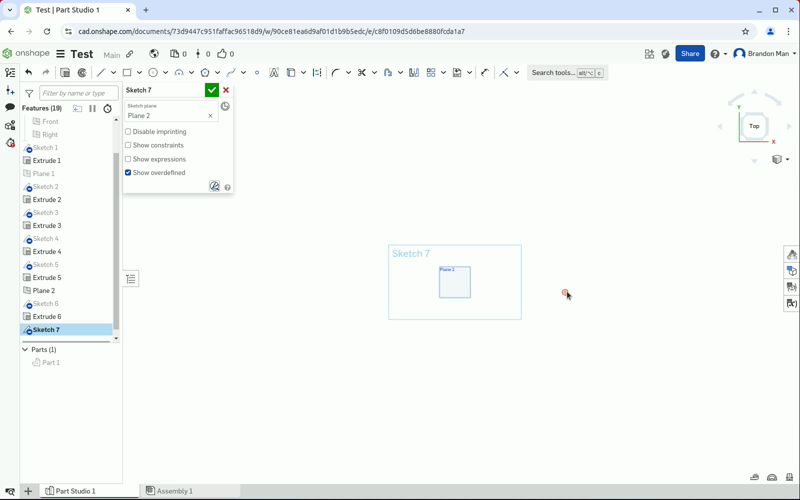
scroll(6)
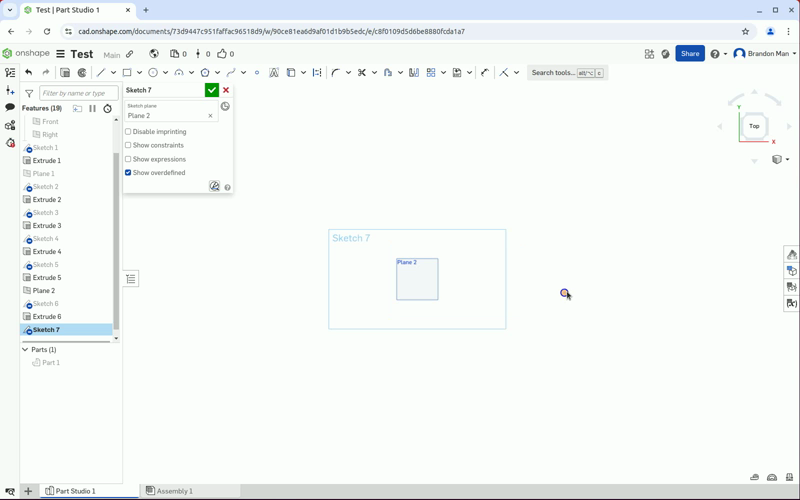
scroll(6)
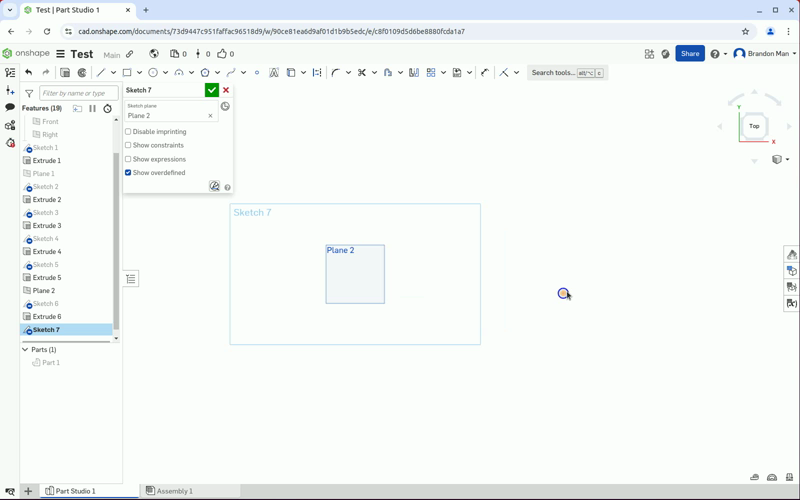
scroll(6)
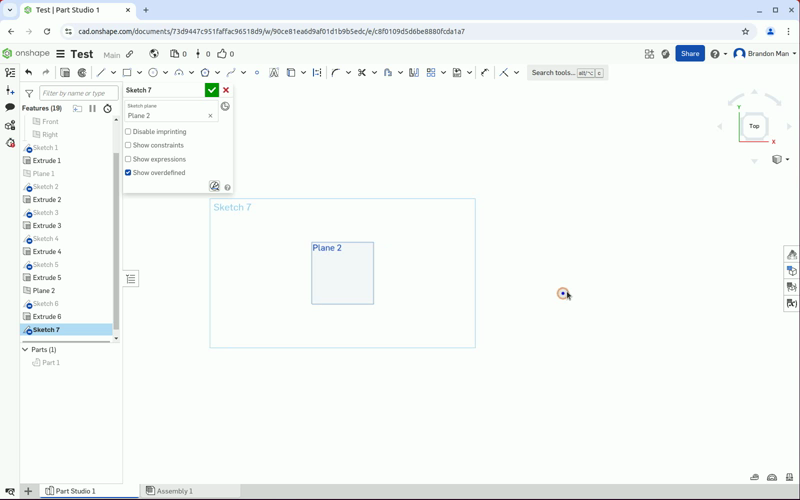
scroll(6)
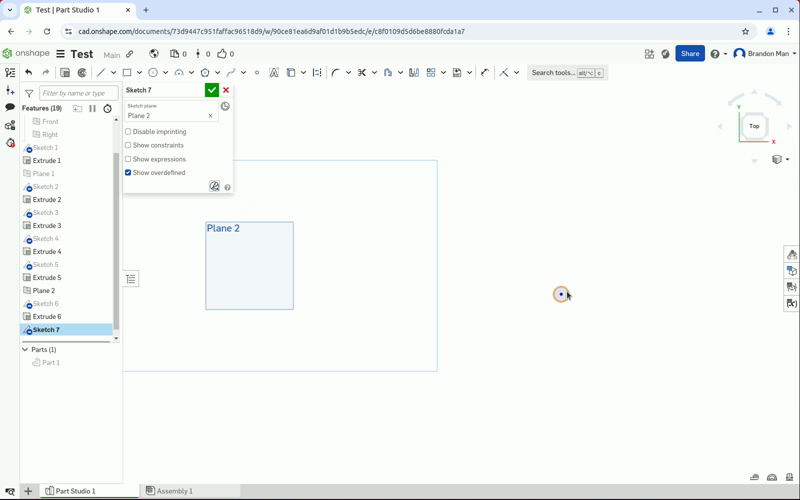
scroll(6)
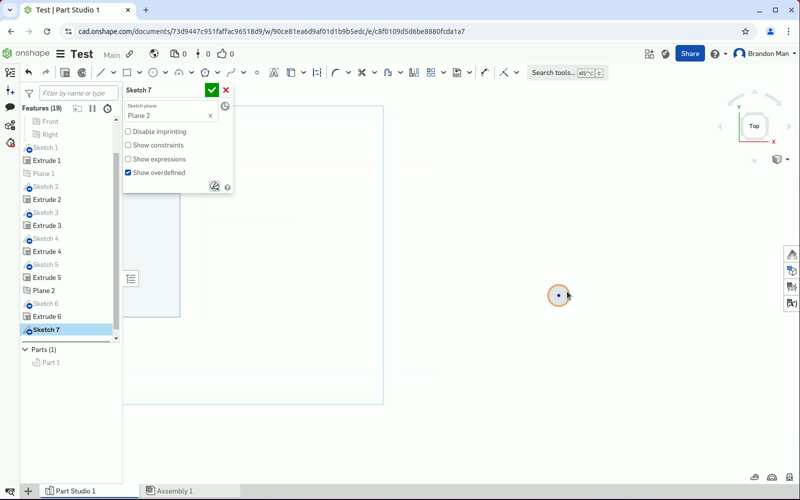
scroll(6)
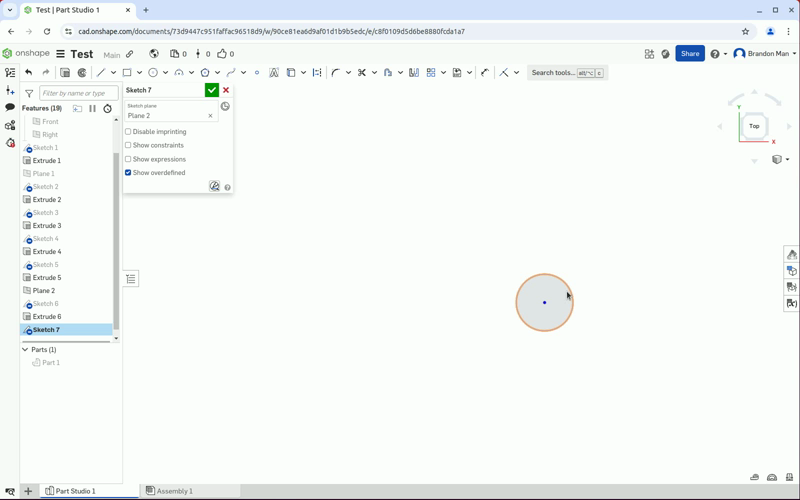
click(567, 291)
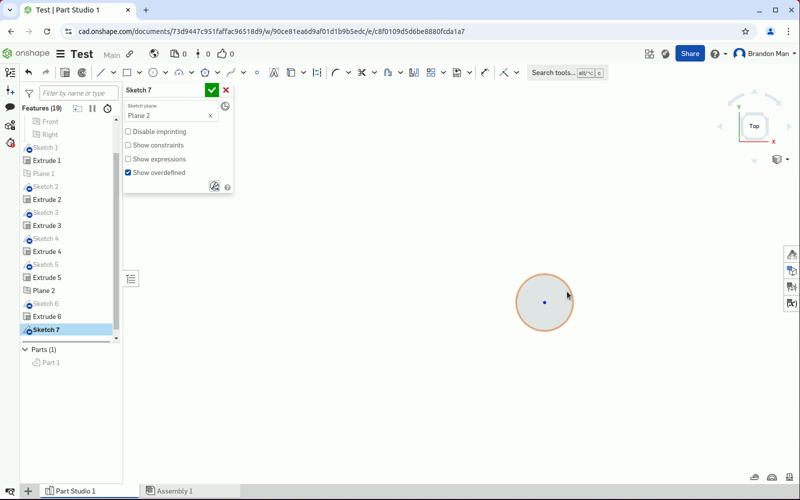
scroll(-6)
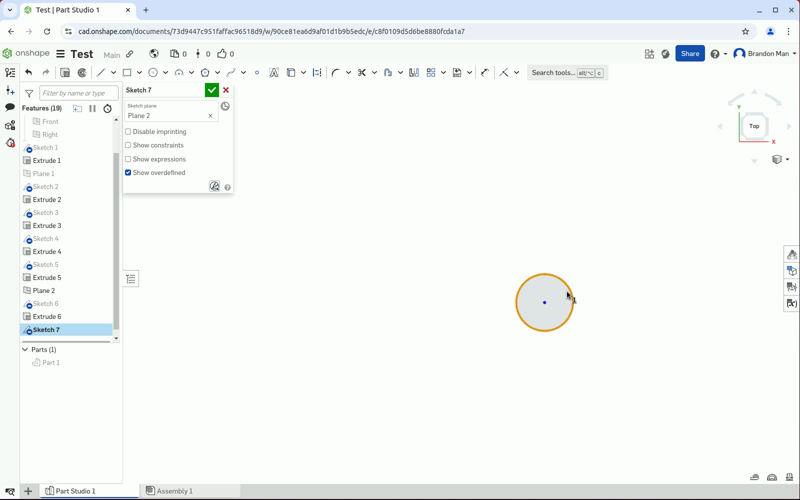
scroll(-6)
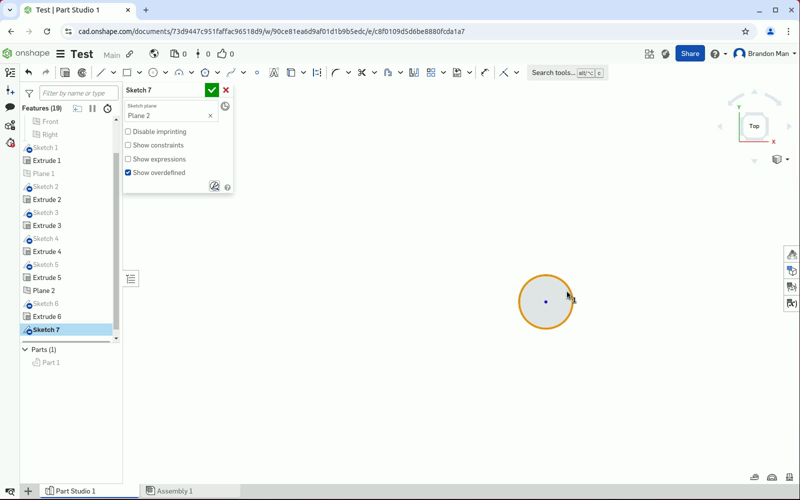
scroll(-6)
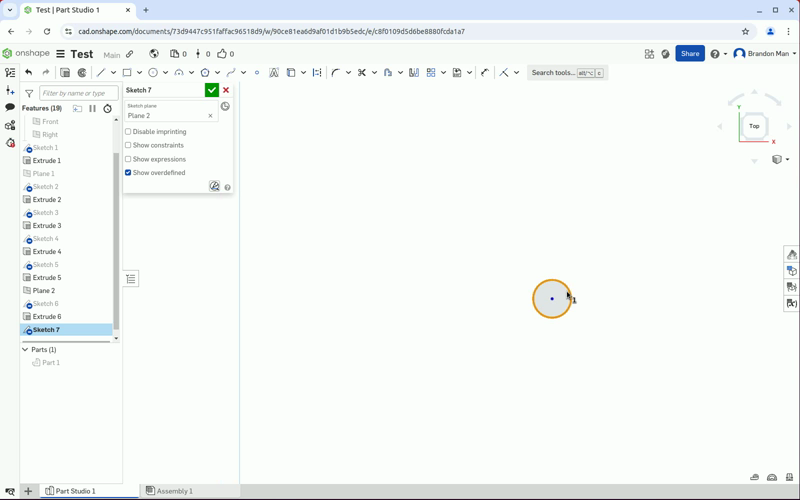
scroll(-6)
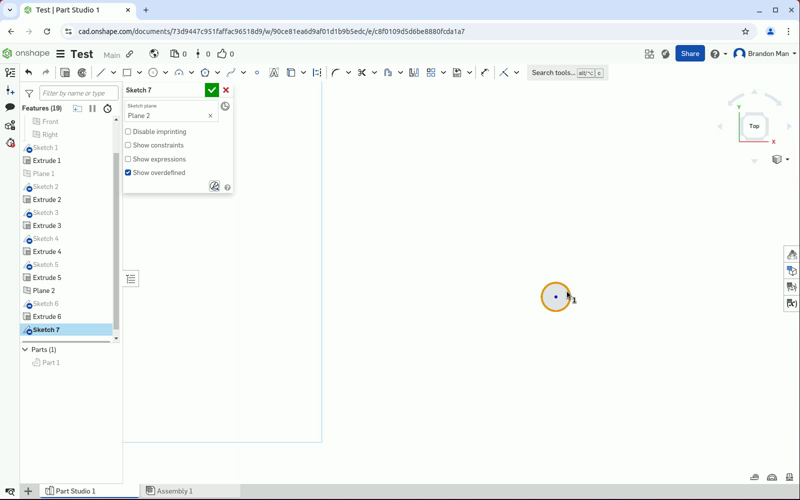
scroll(-6)
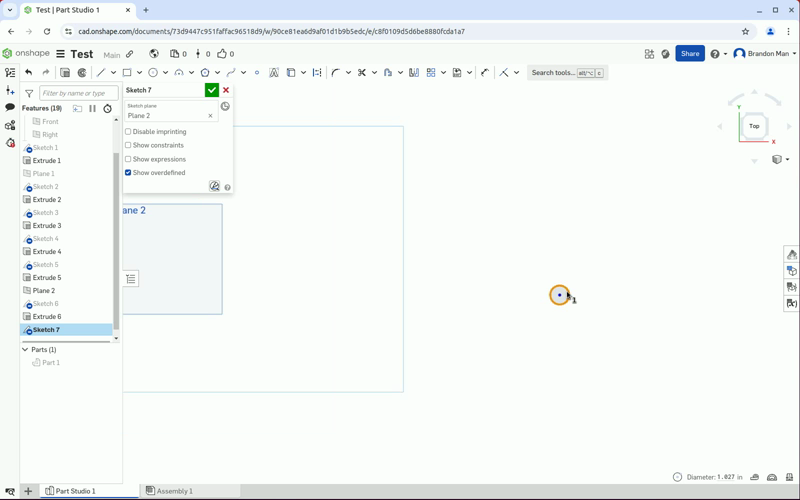
scroll(-6)
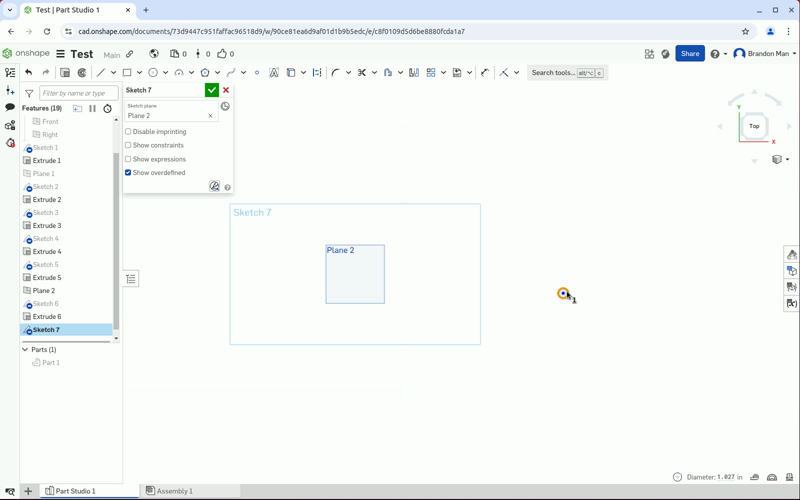
scroll(-6)
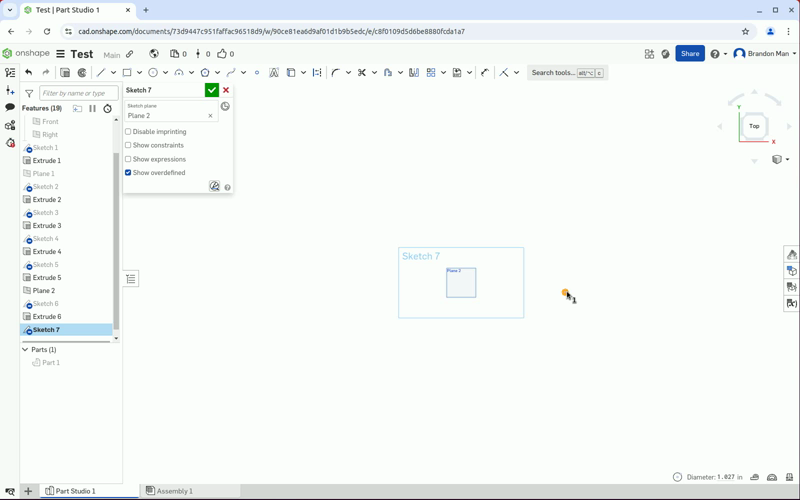
mouse_move(73, 352)
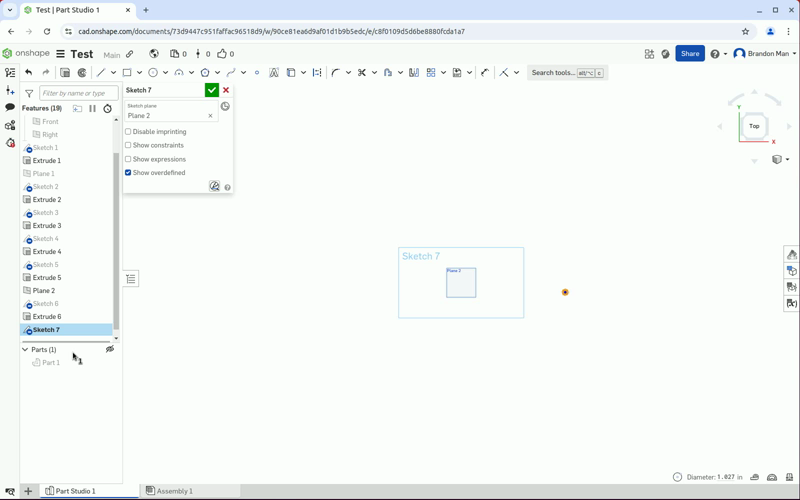
key(shift+y)
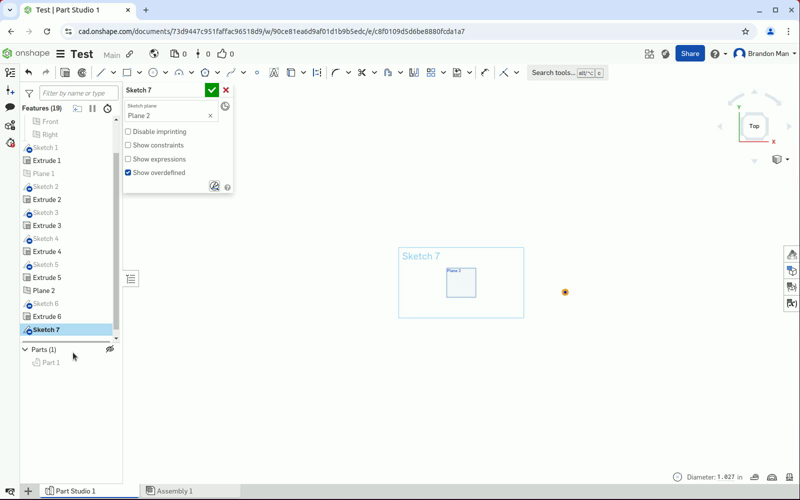
key(shift+e)
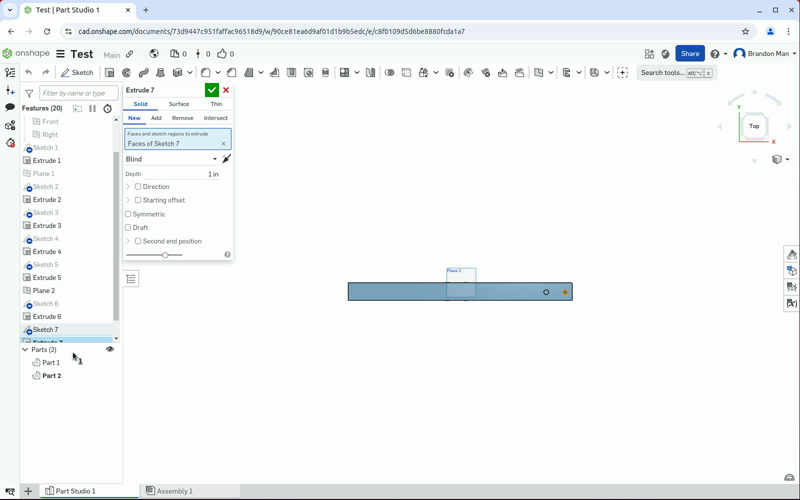
mouse_move(143, 106)
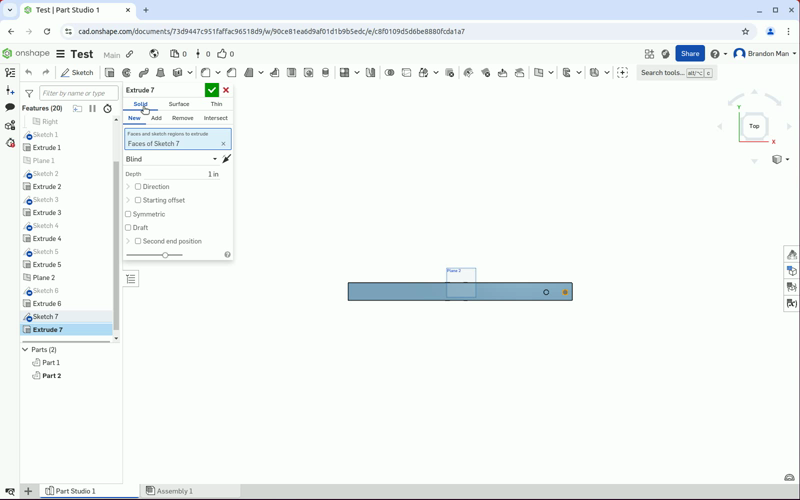
click(143, 106)
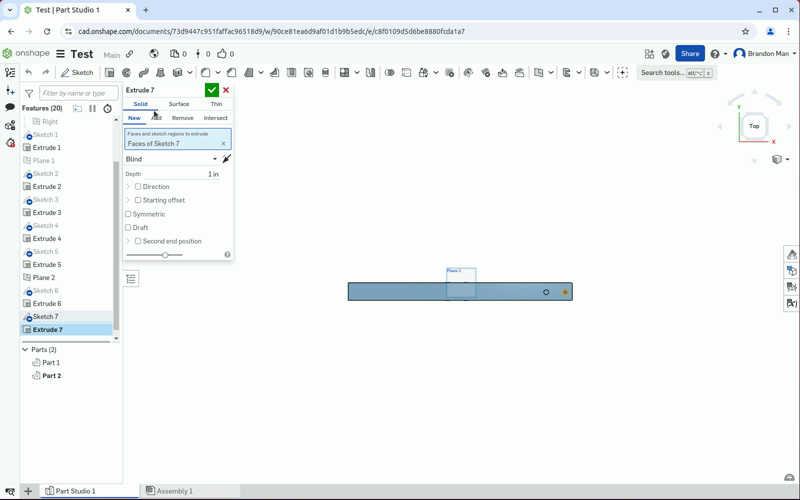
mouse_move(186, 120)
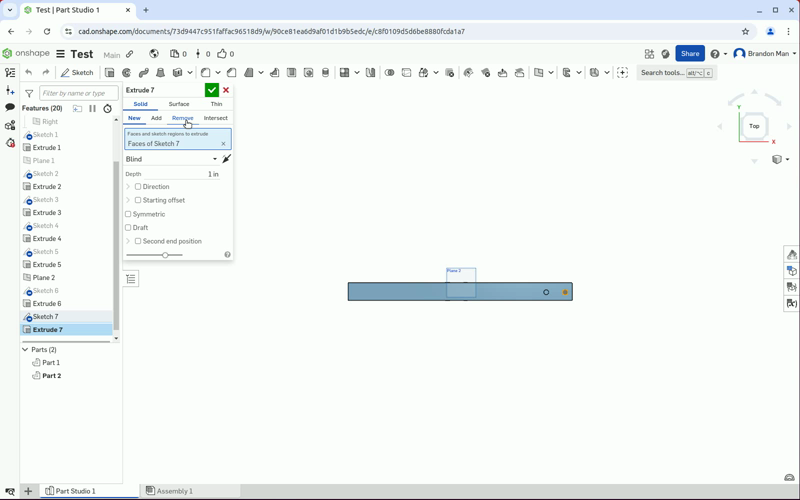
click(186, 120)
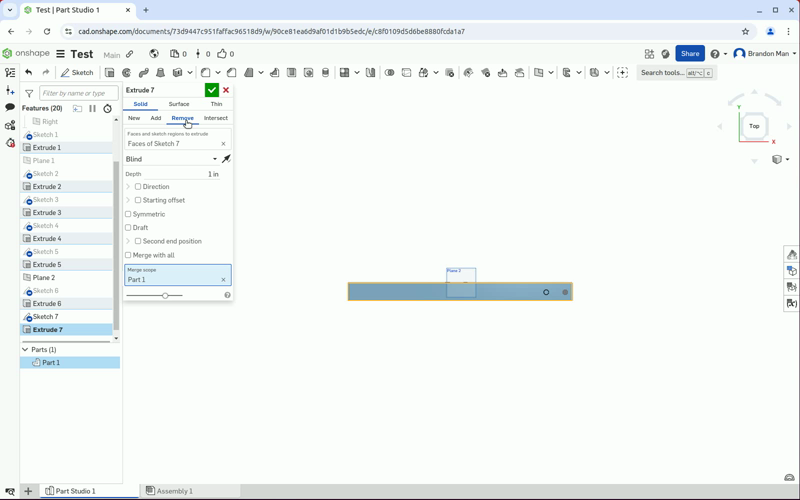
key(tab, 4)
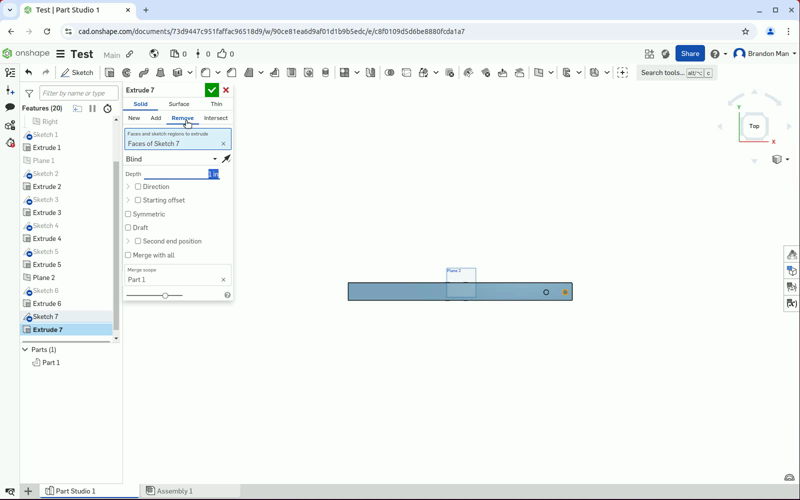
text(1.926)
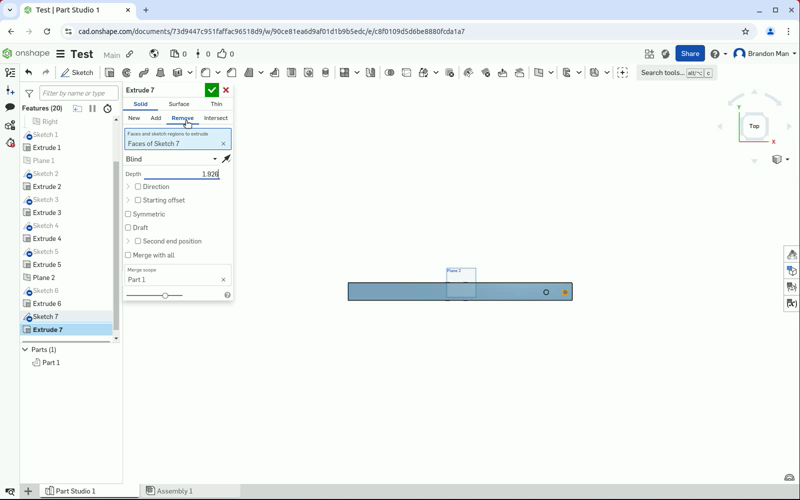
key(tab, 6)
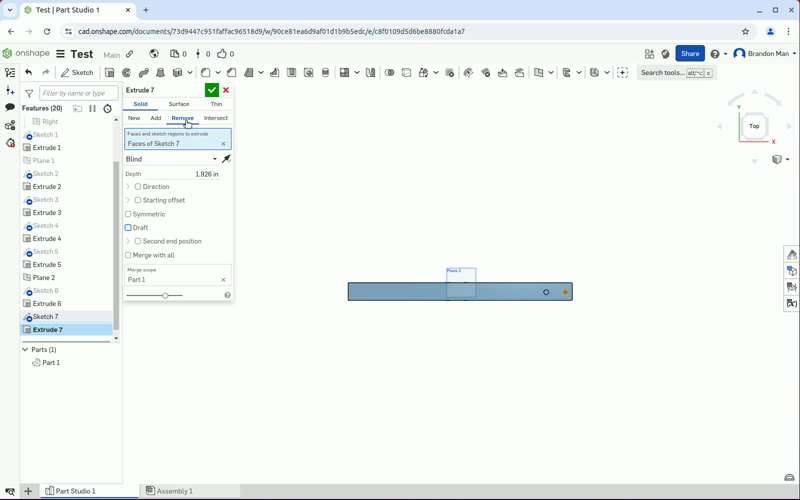
key(space)
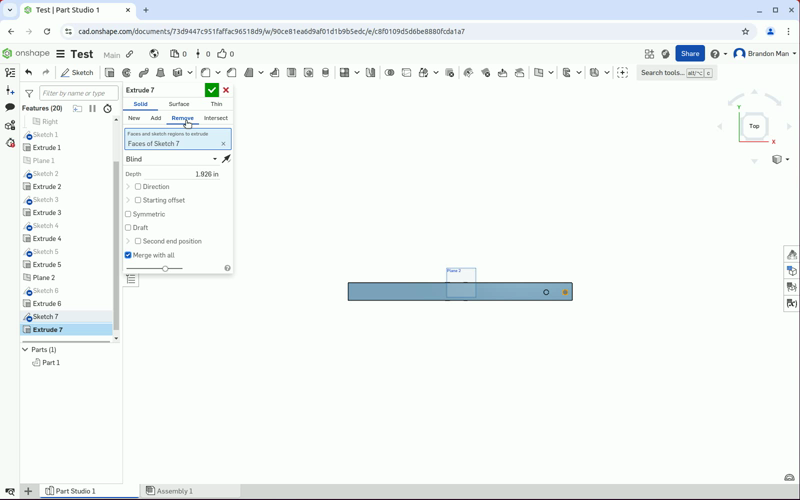
key(enter)
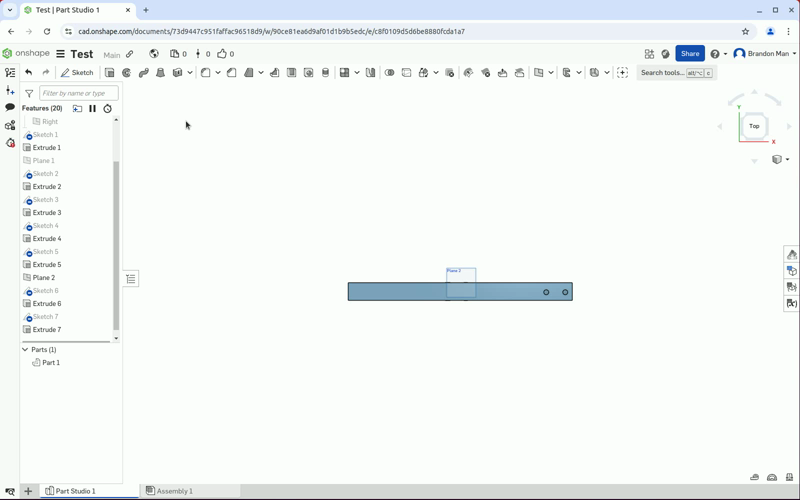
key(shift+h)
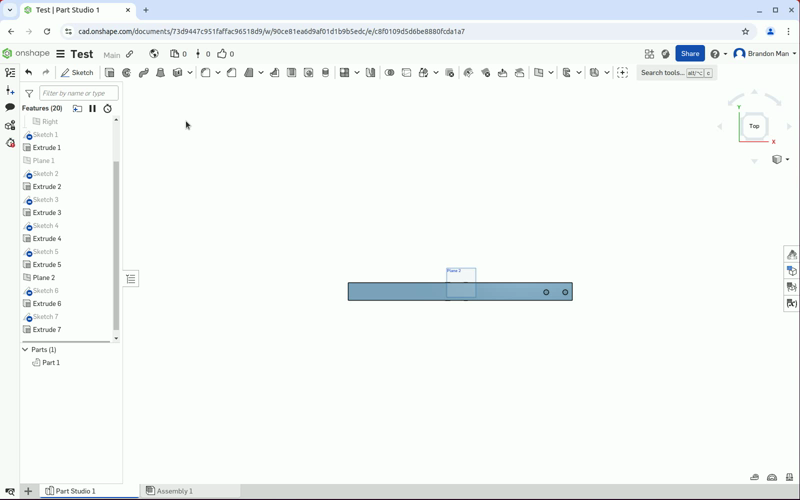
key(shift+h)
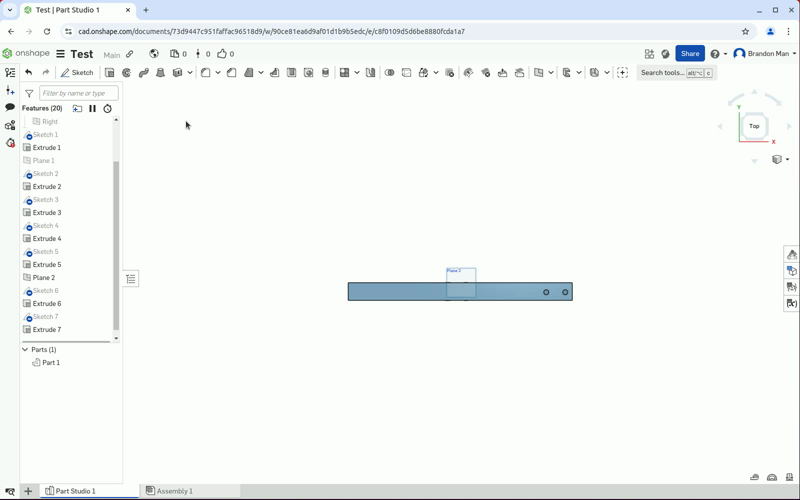
key(shift+7)
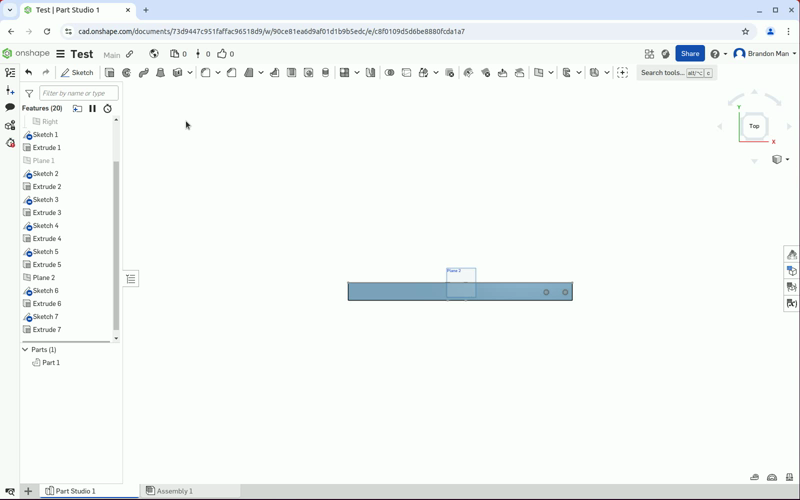
key(up, 3)
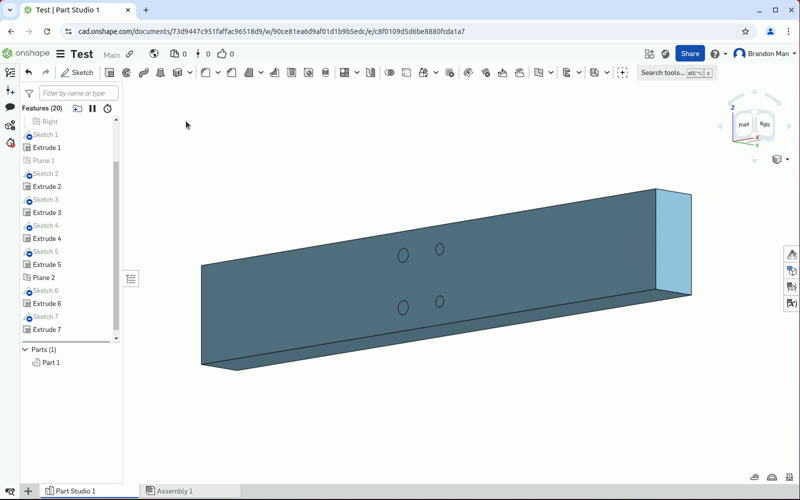
key(left, 3)
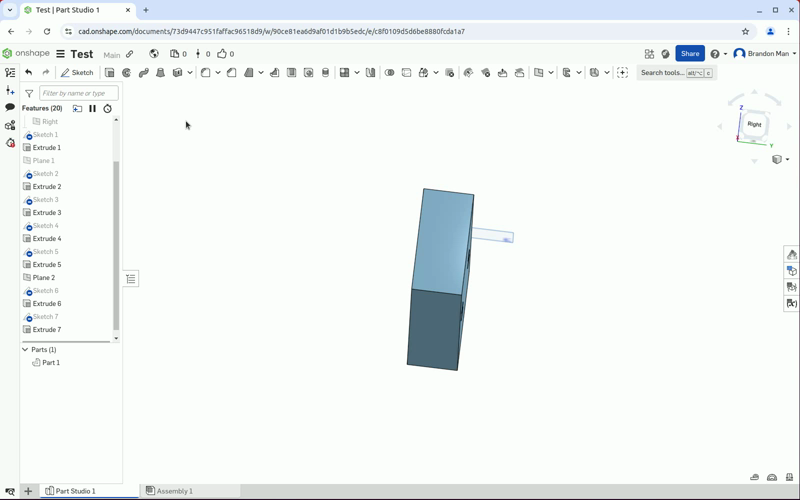
key(right, 3)
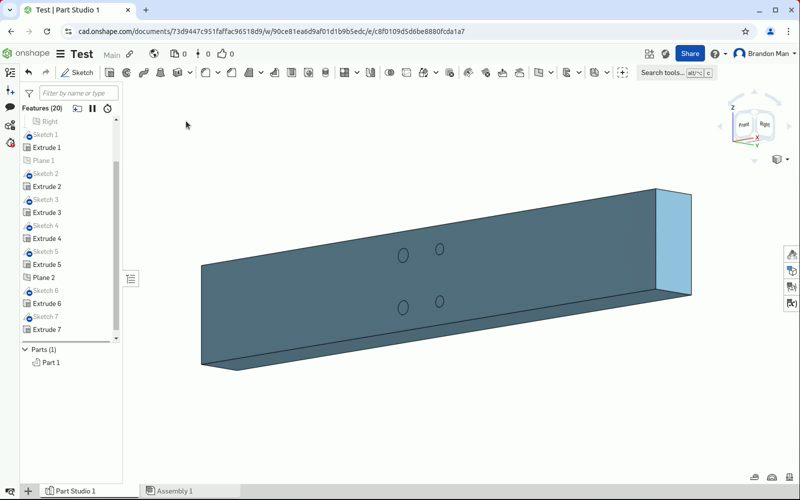
key(down, 3)
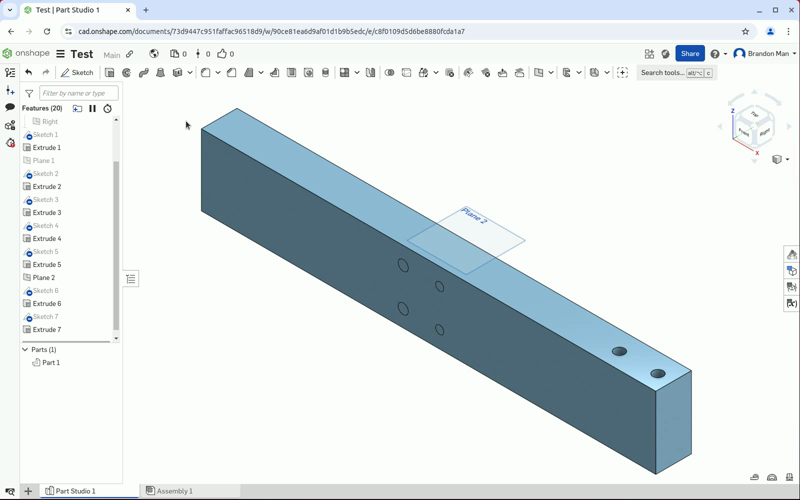
mouse_move(69, 137)
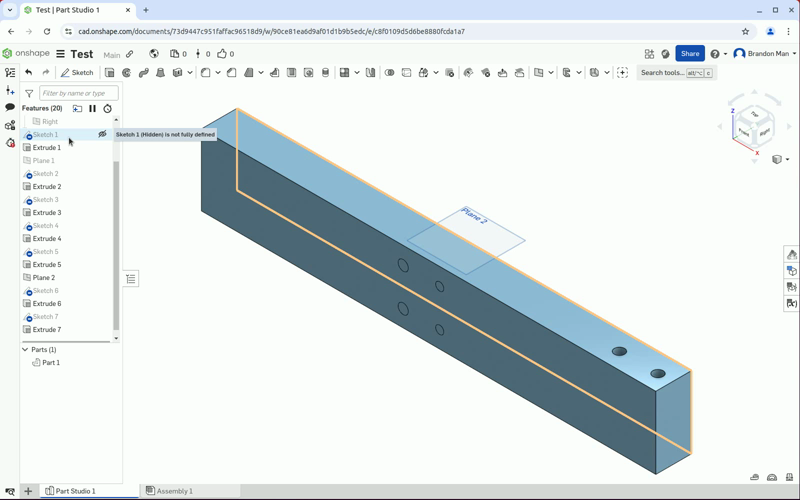
click(69, 137)